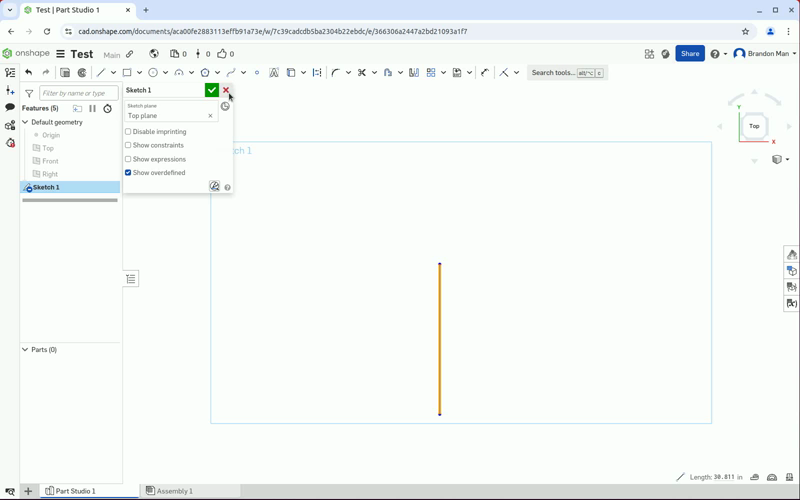
key(shift+h)
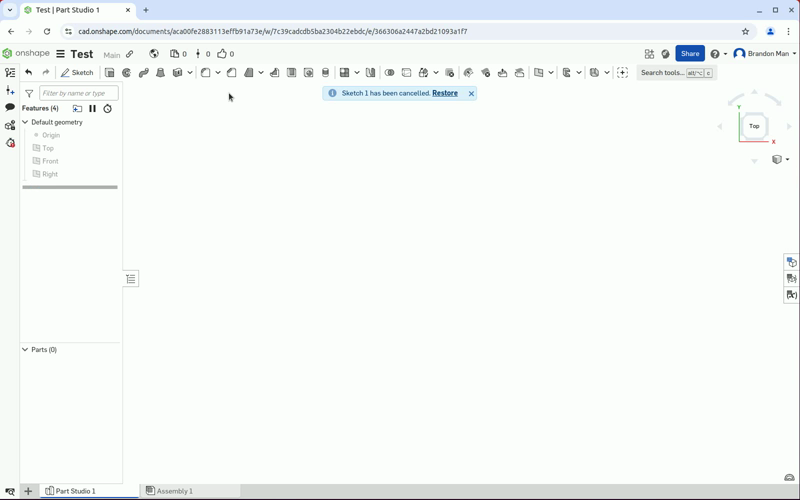
mouse_move(73, 352)
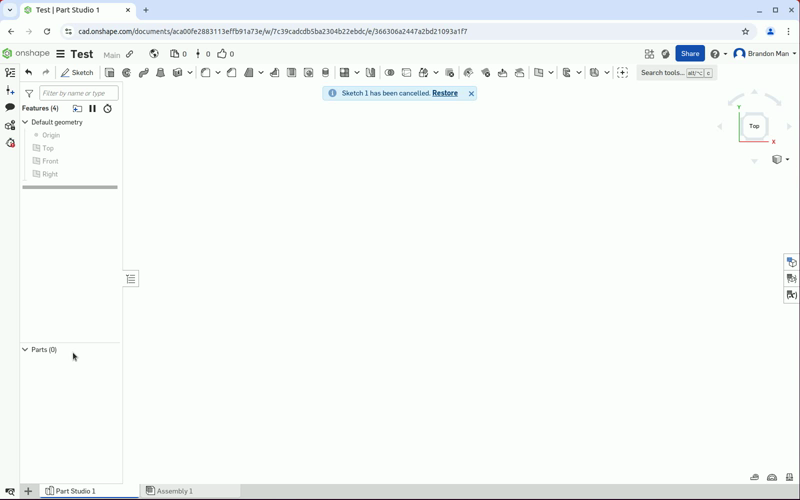
key(y)
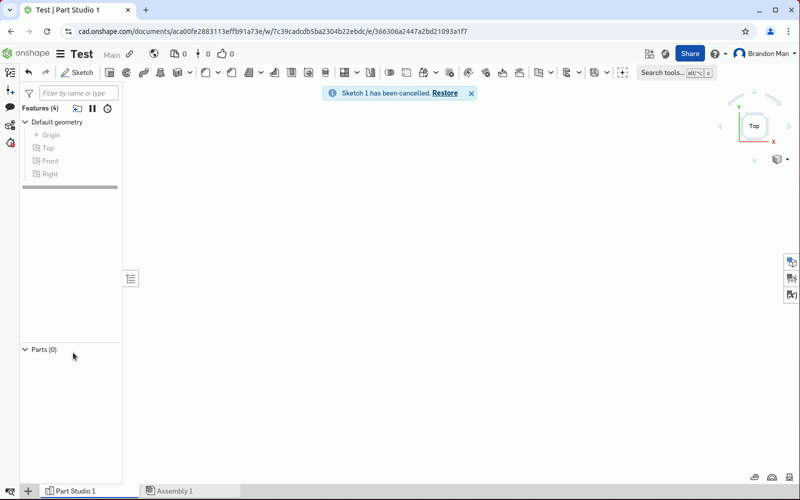
key(shift+p)
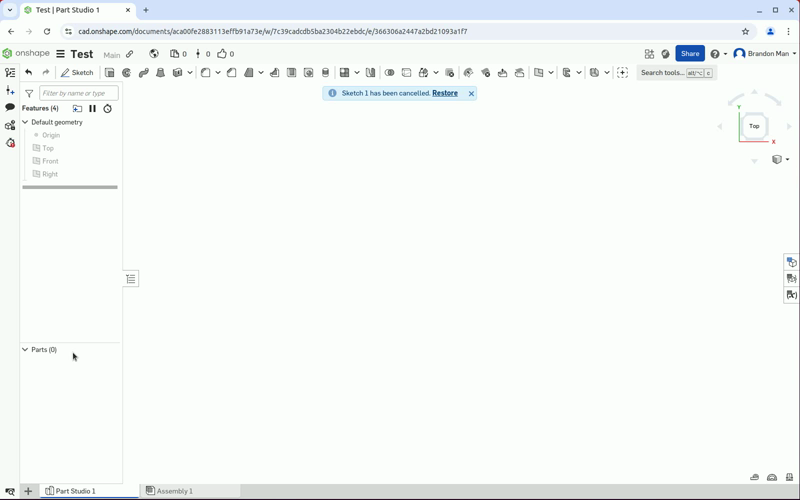
key(space)
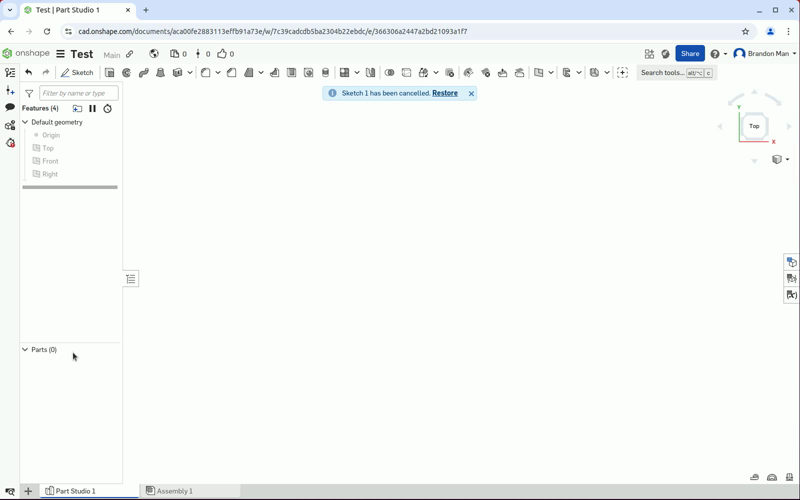
key_down(shift)
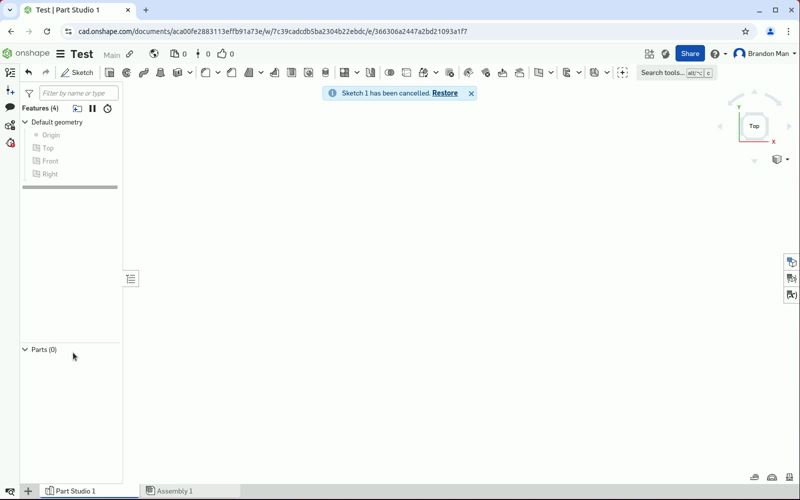
key(up)
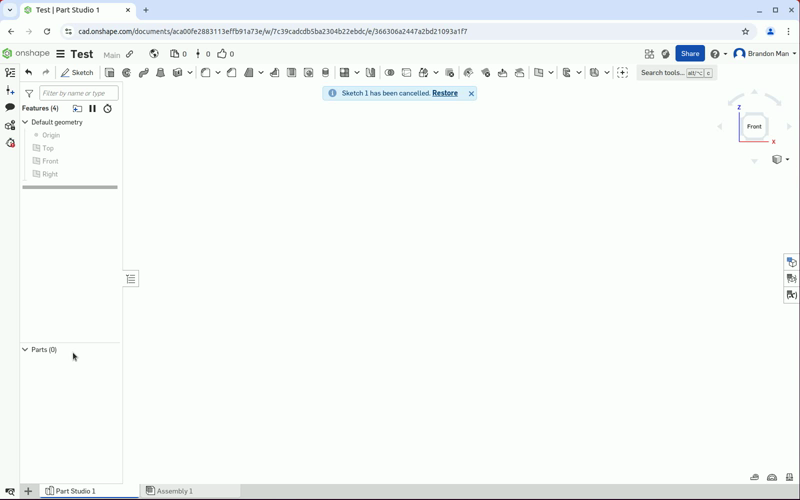
key_up(shift)
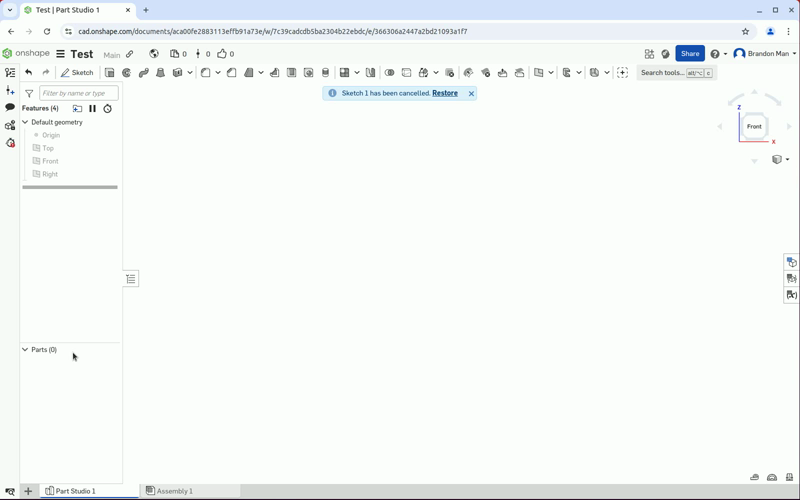
mouse_move(73, 352)
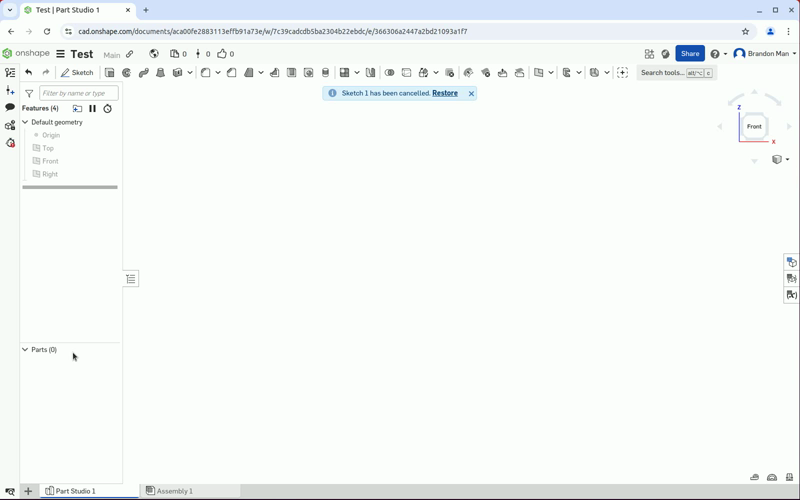
key(shift+y)
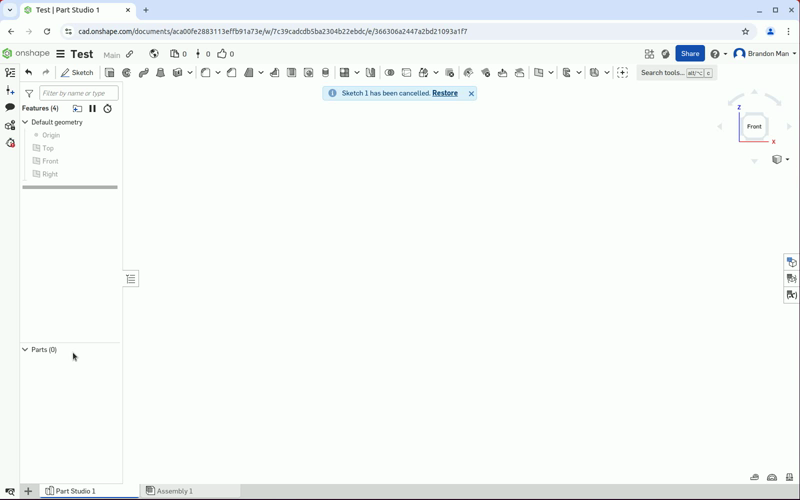
key(shift+s)
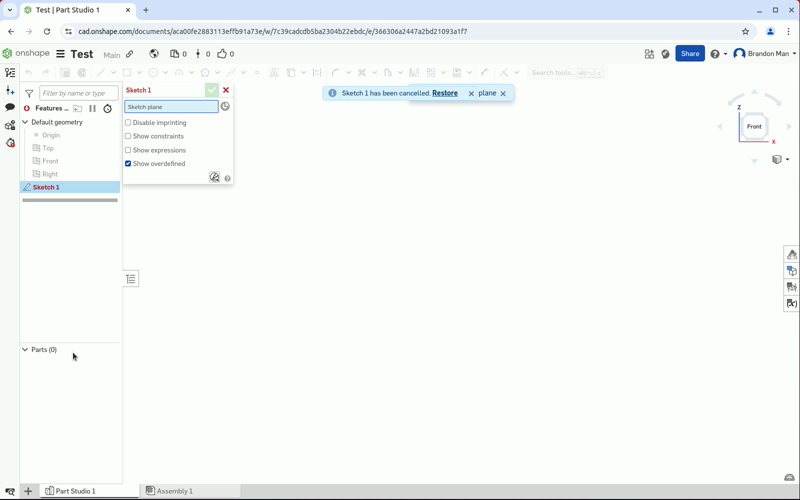
mouse_move(73, 163)
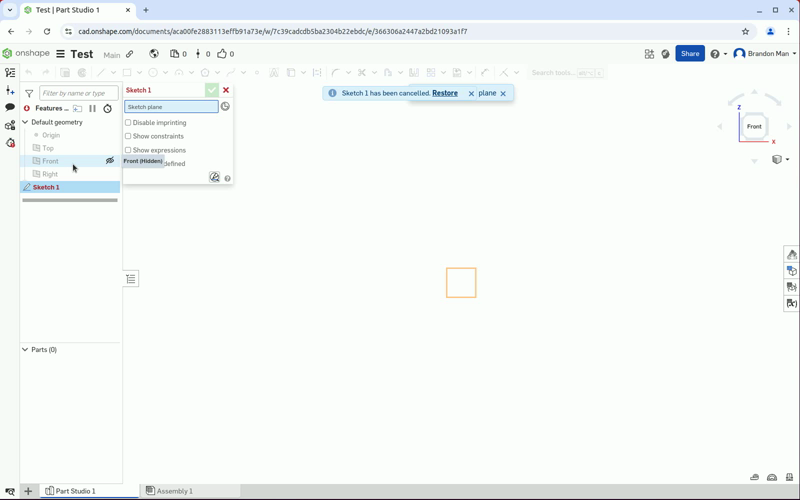
click(73, 163)
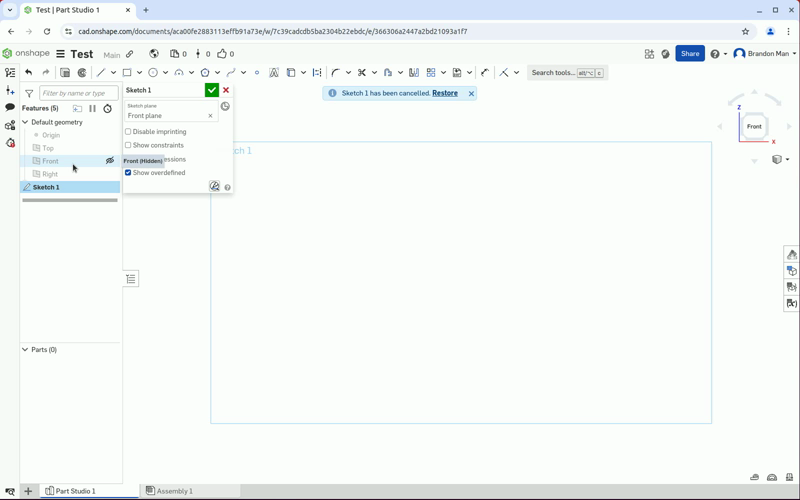
mouse_move(73, 352)
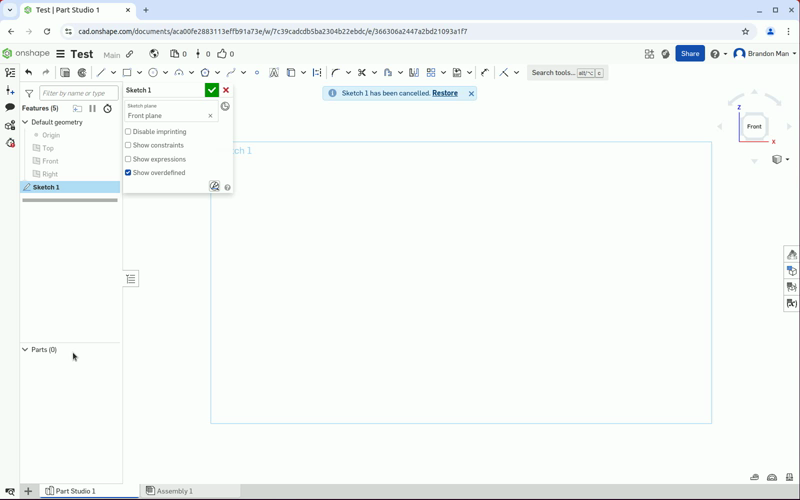
key(y)
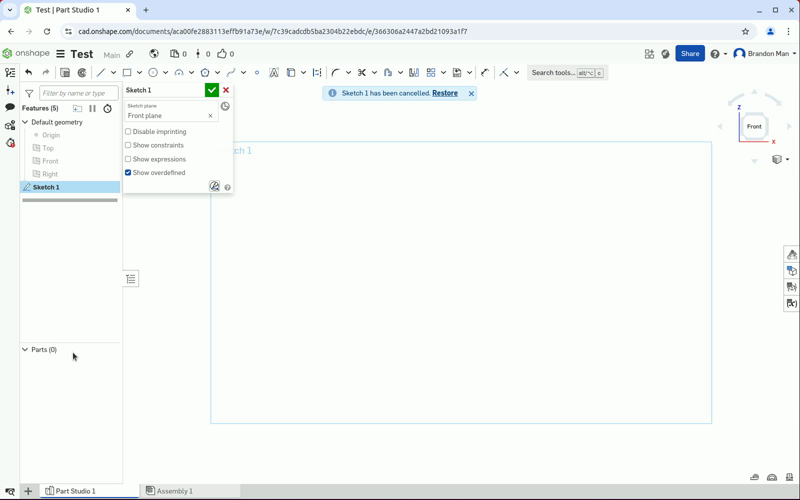
key(l)
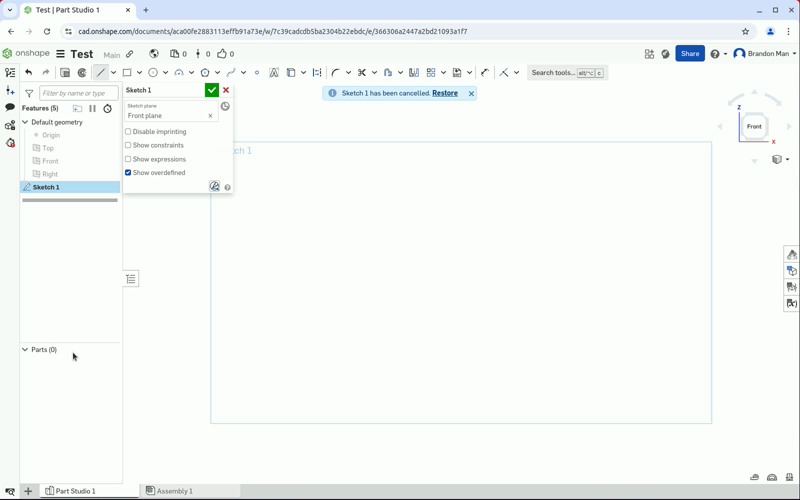
key_down(shift)
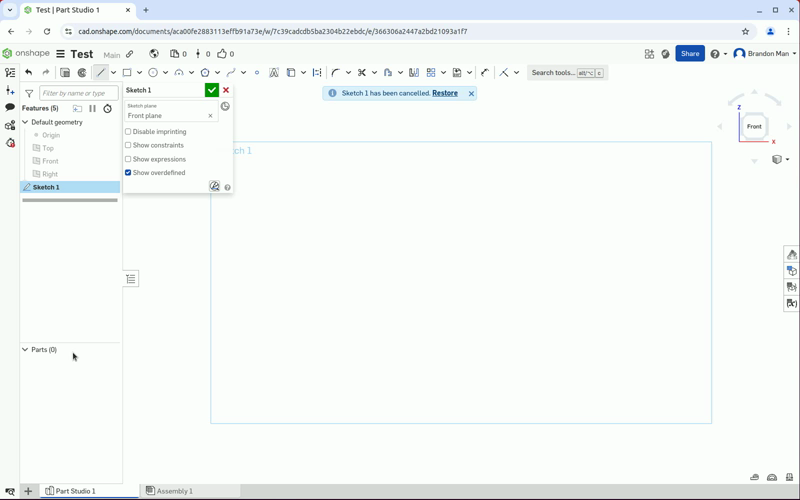
mouse_move(460, 282)
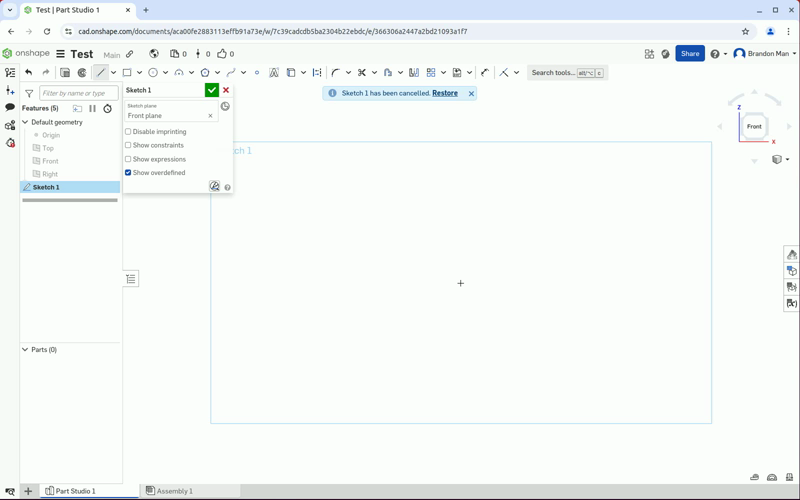
click(460, 282)
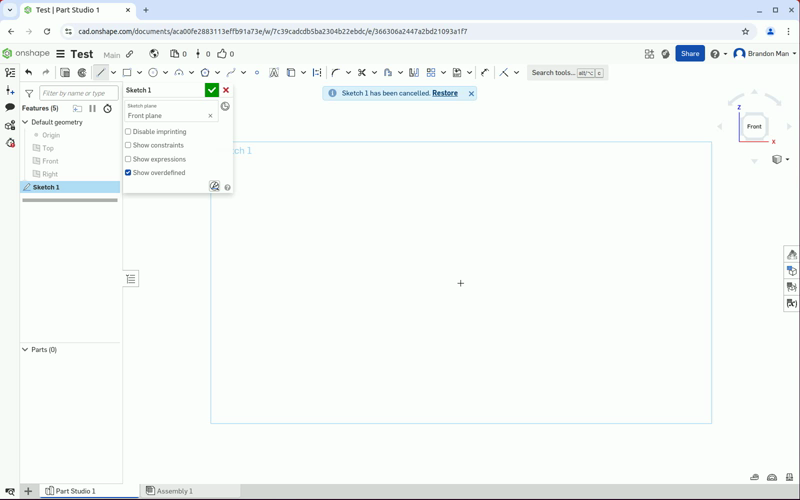
key_up(shift)
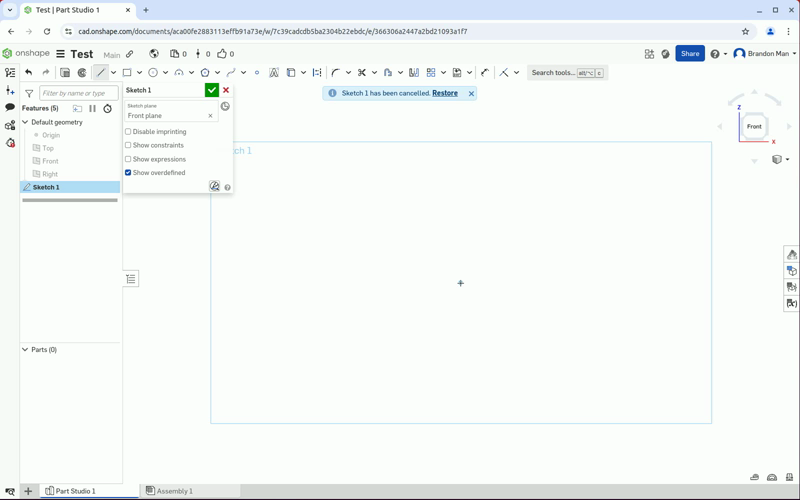
key_down(shift)
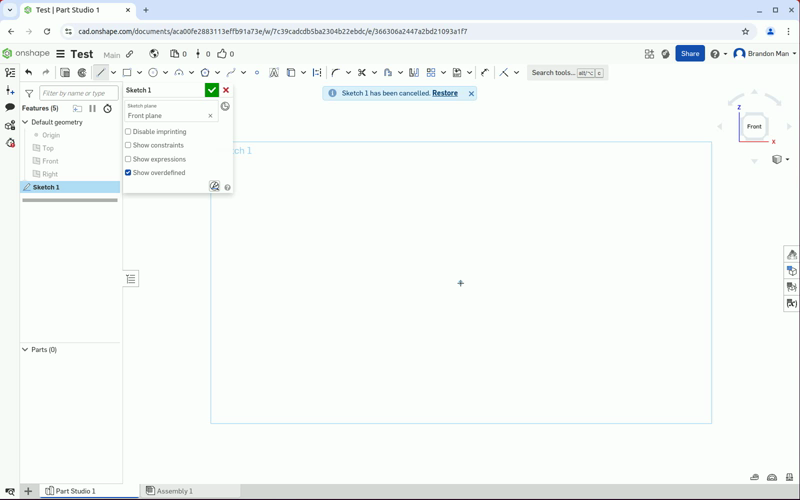
mouse_move(561, 395)
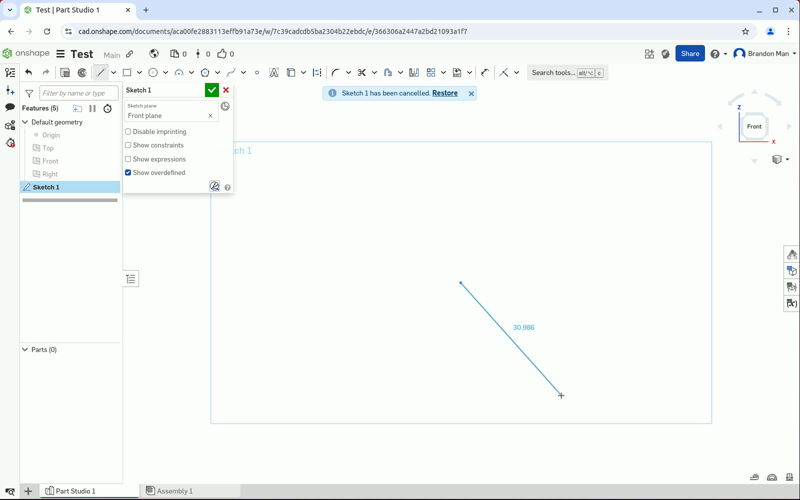
click(561, 395)
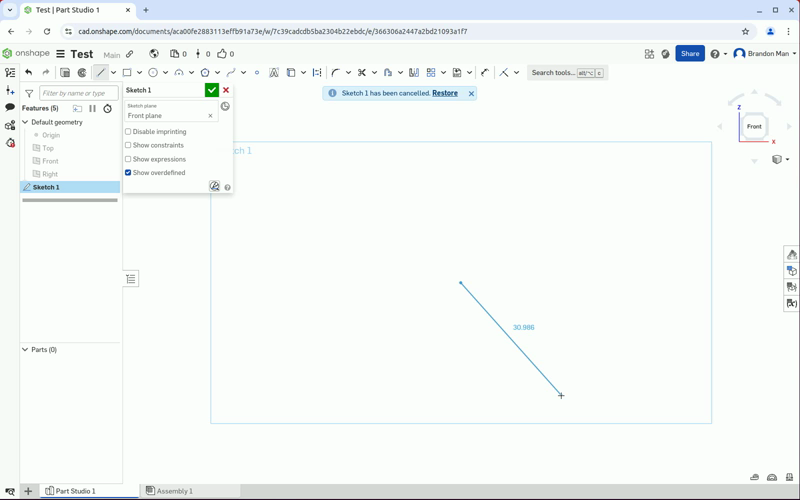
key_up(shift)
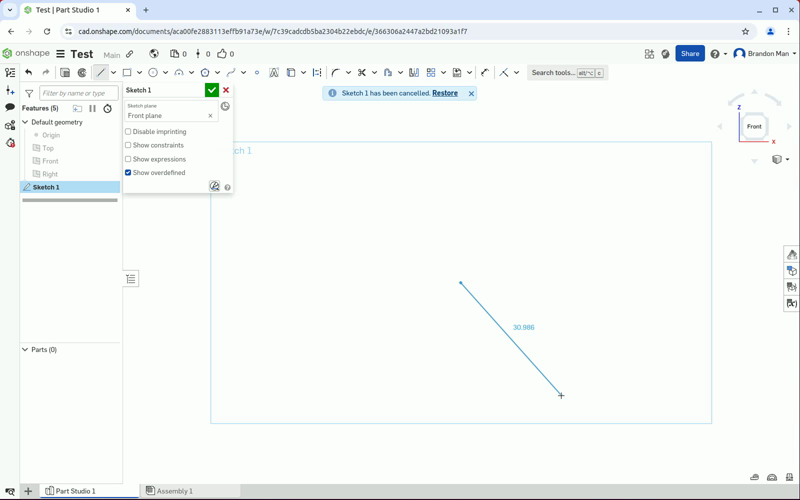
key_down(shift)
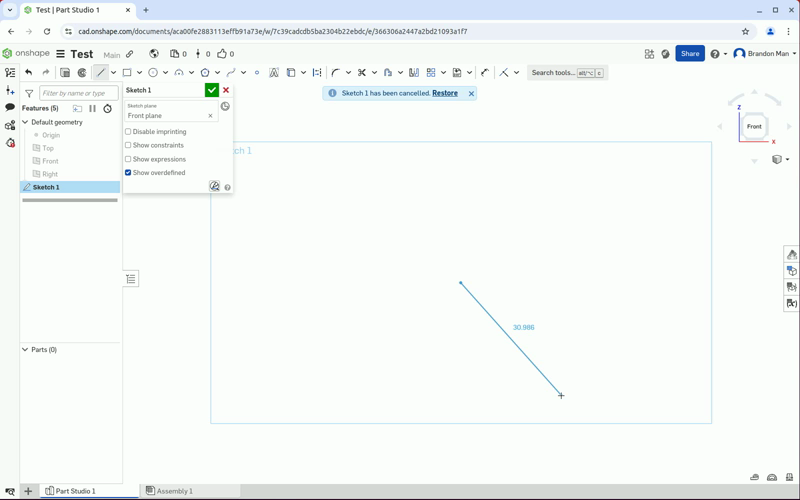
mouse_move(589, 395)
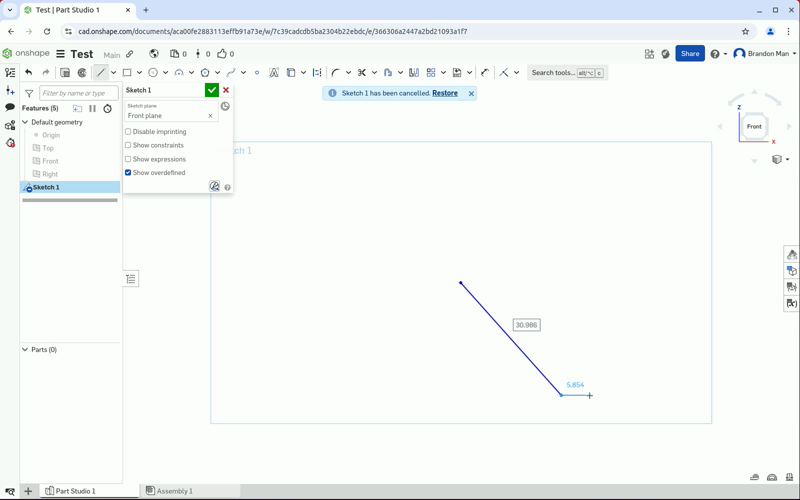
mouse_move(573, 395)
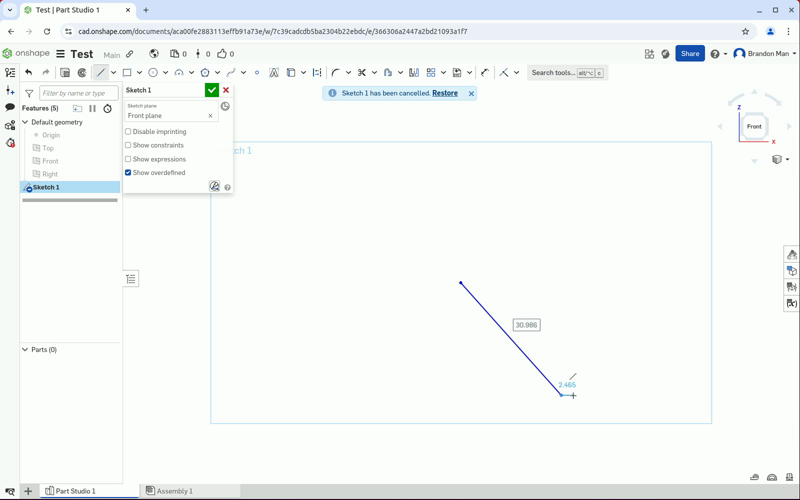
click(573, 395)
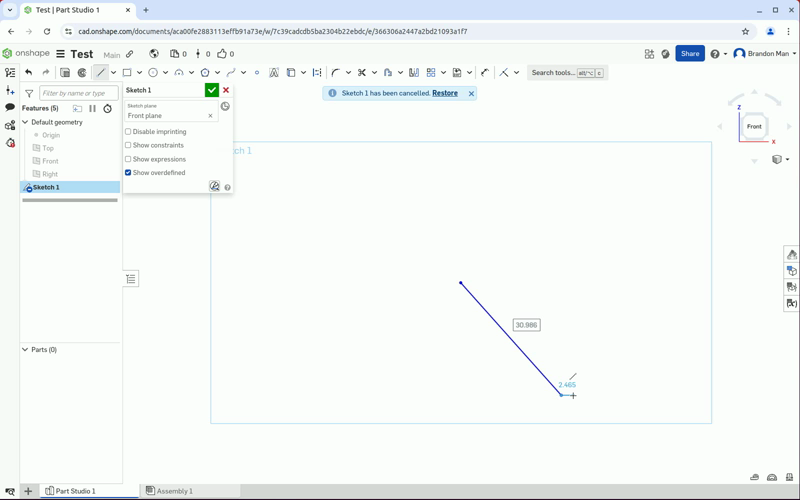
key_up(shift)
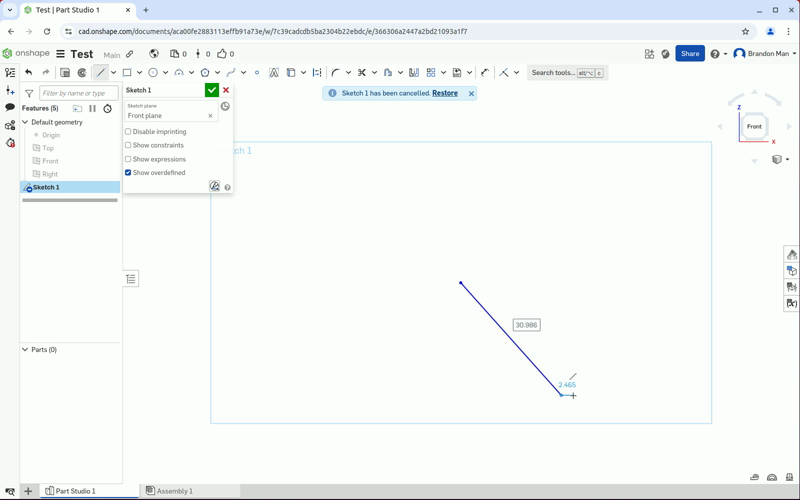
key_down(shift)
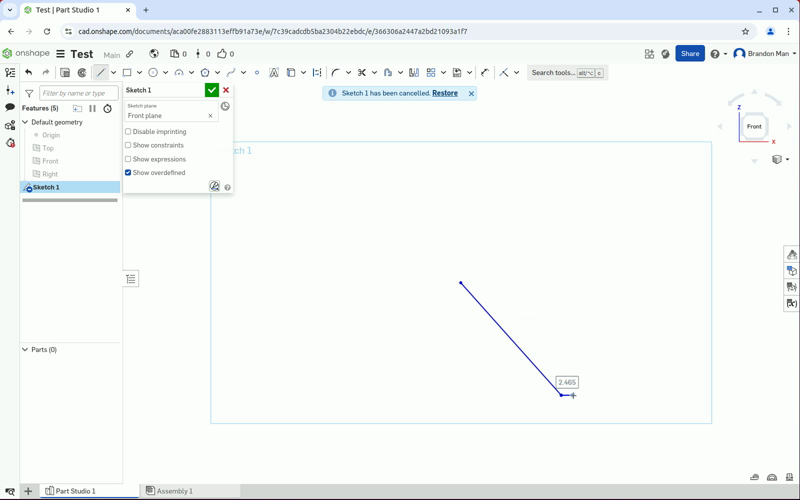
mouse_move(589, 395)
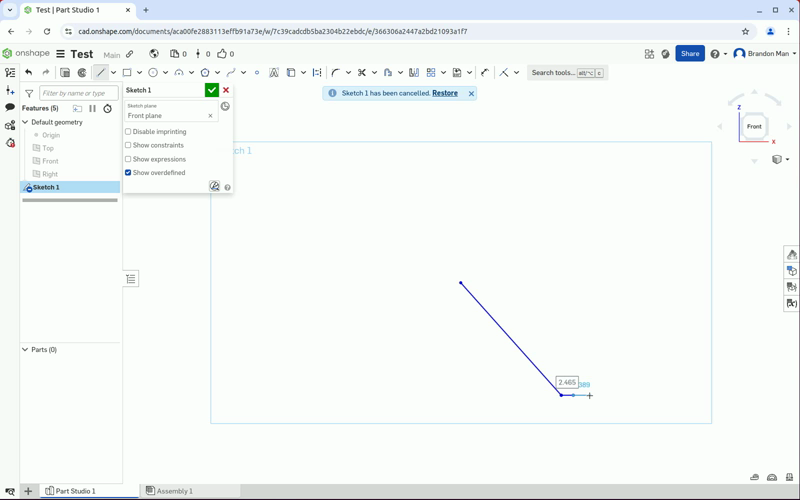
mouse_move(562, 383)
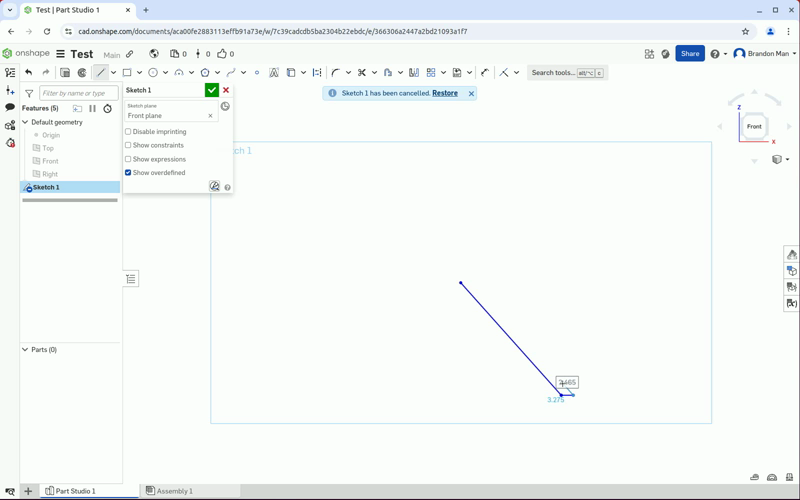
click(562, 383)
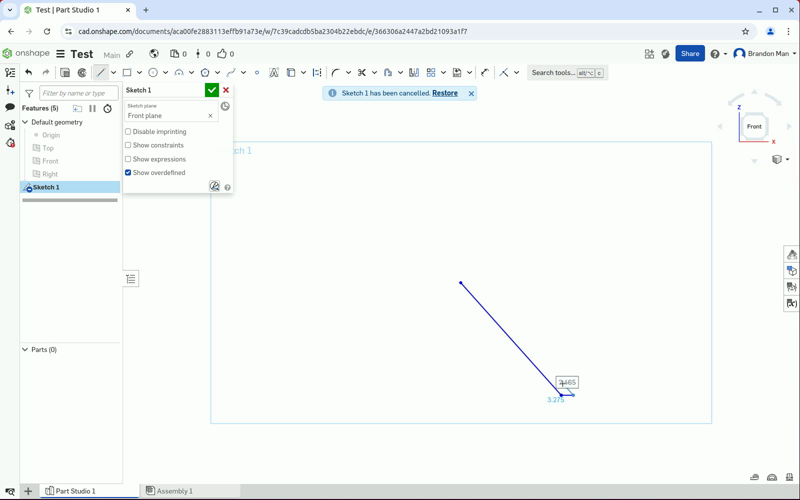
key_up(shift)
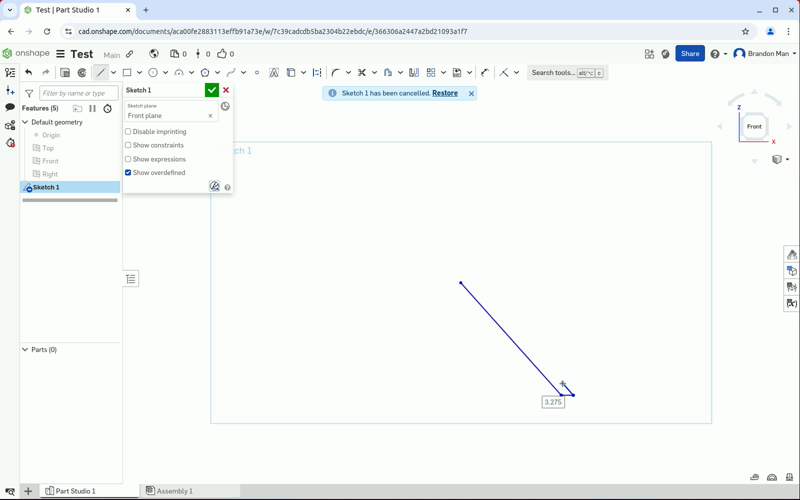
key_down(shift)
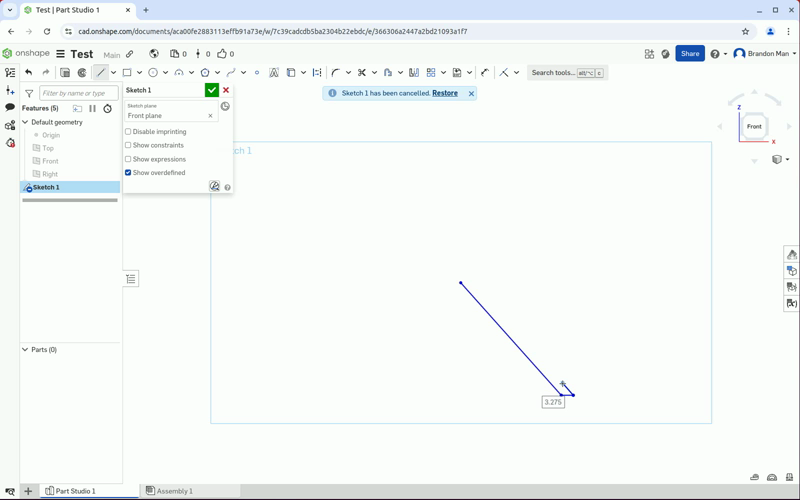
mouse_move(472, 282)
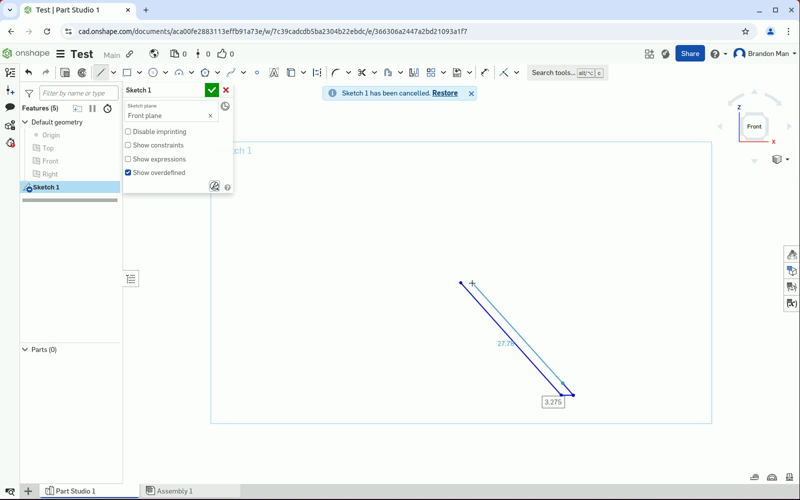
click(472, 282)
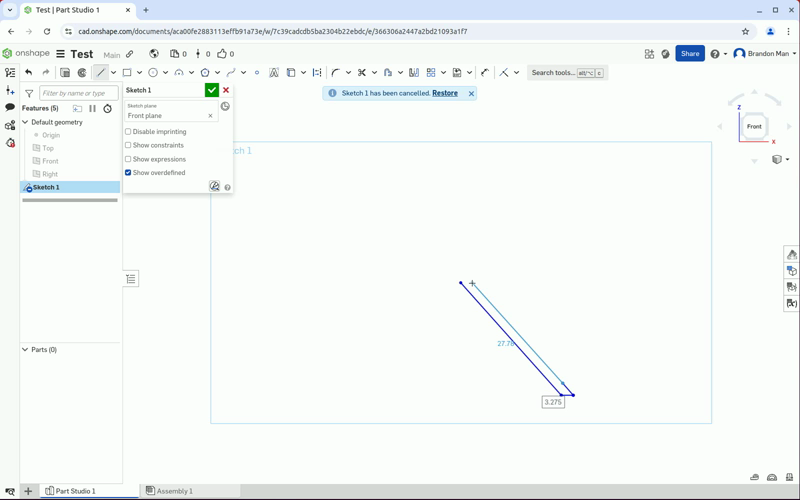
key_up(shift)
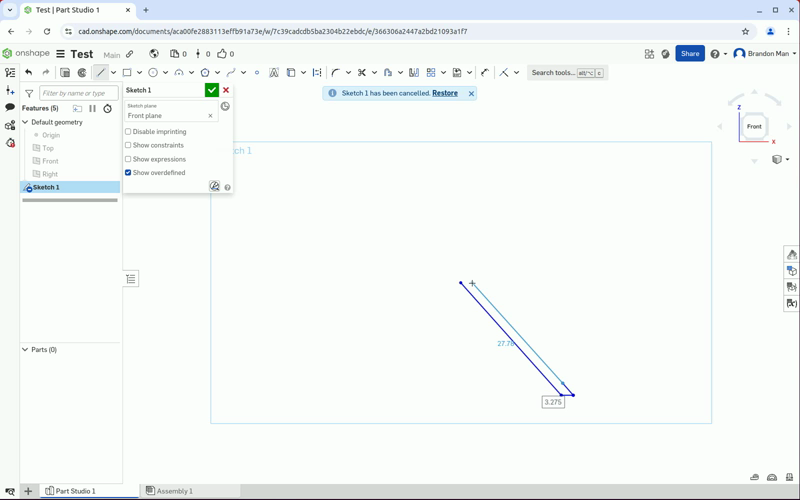
mouse_move(502, 282)
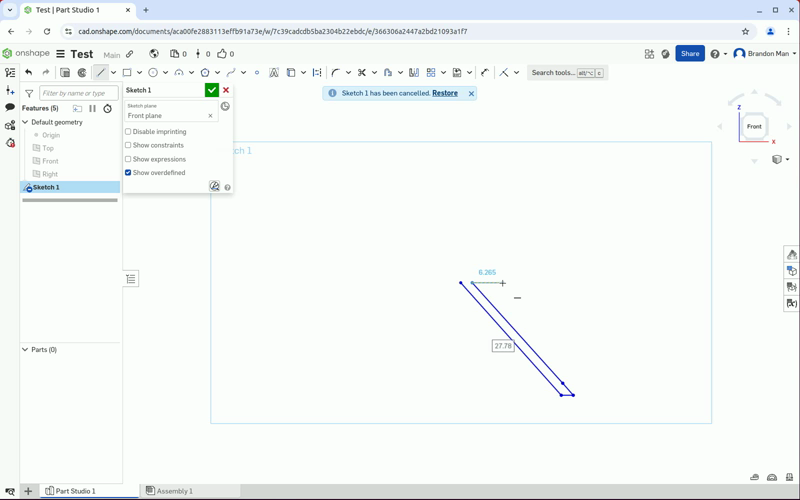
key_down(shift)
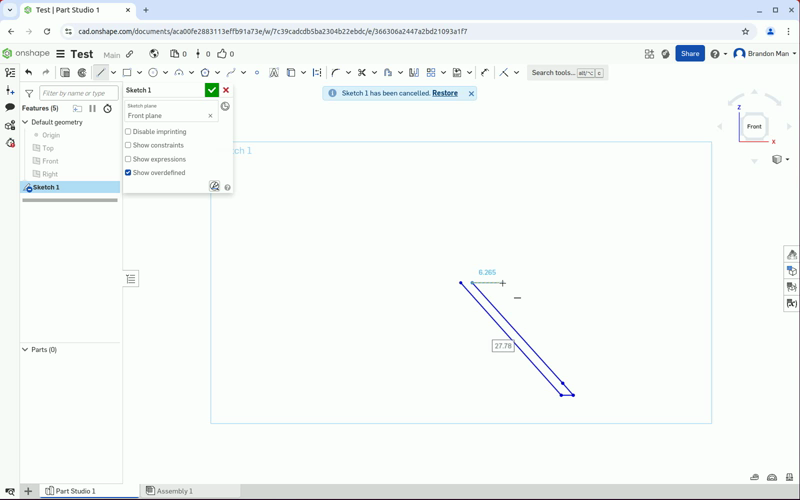
mouse_move(460, 282)
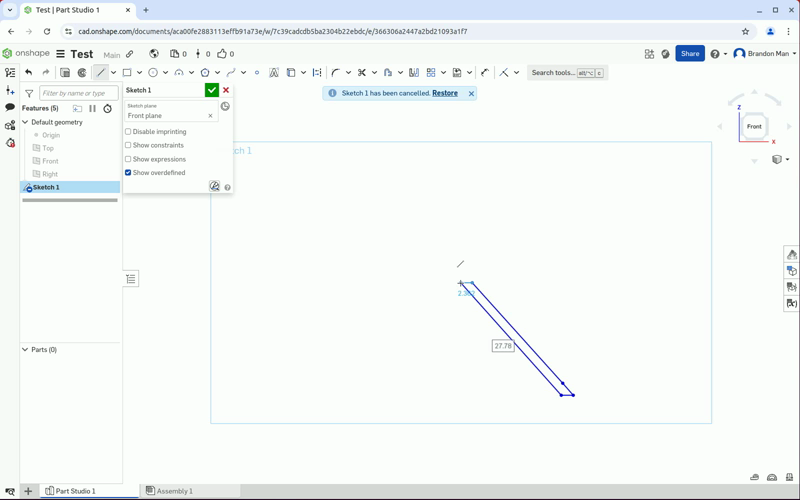
key_up(shift)
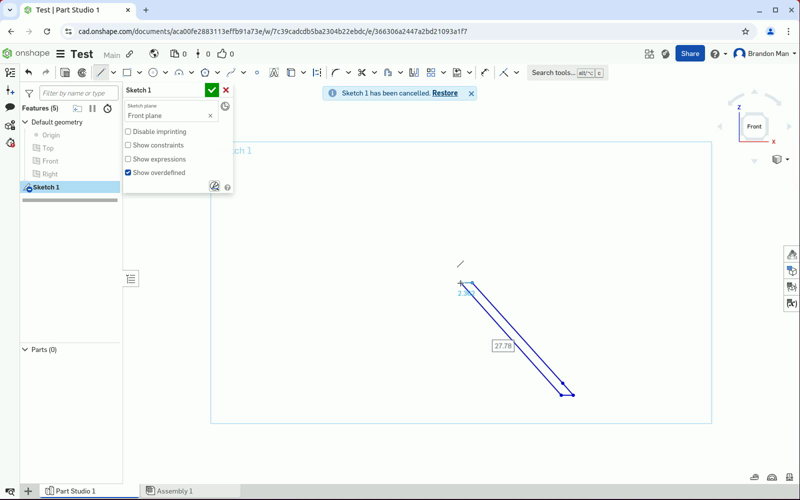
click(460, 282)
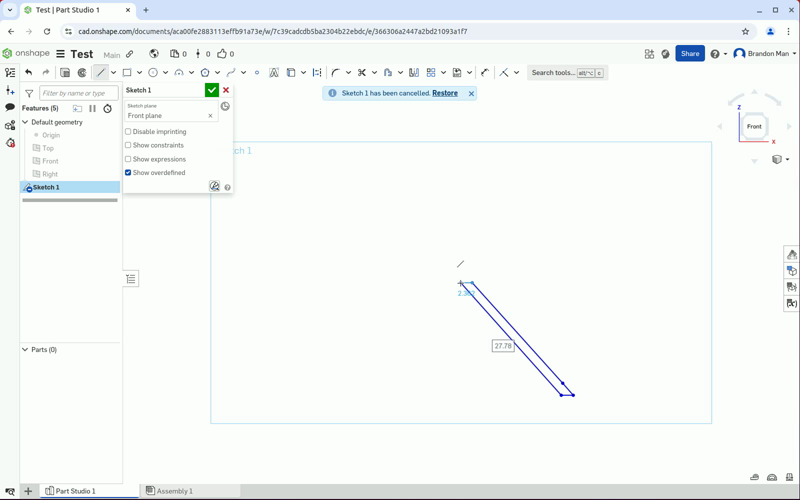
key(esc)
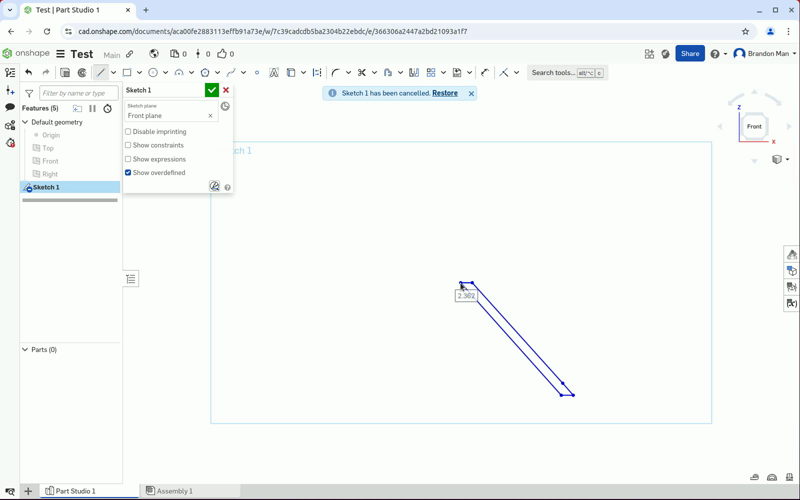
mouse_move(516, 339)
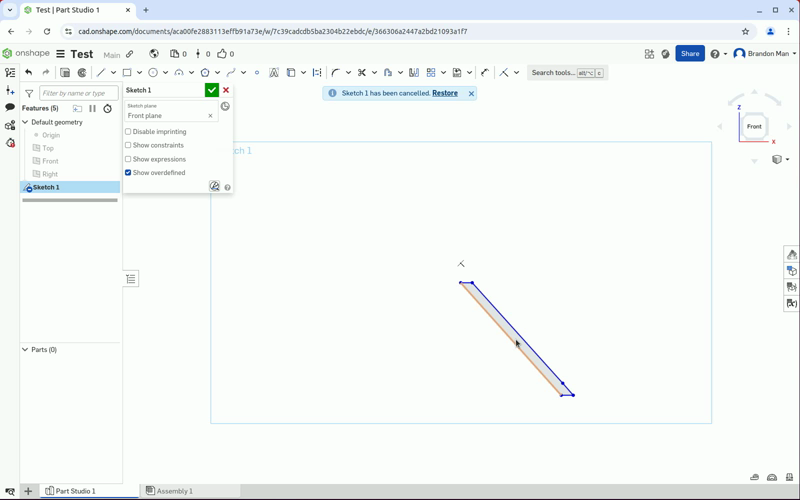
scroll(6)
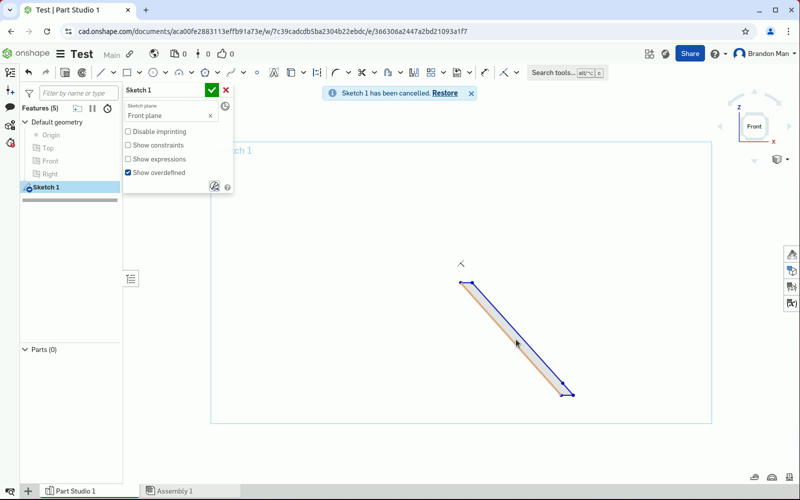
scroll(6)
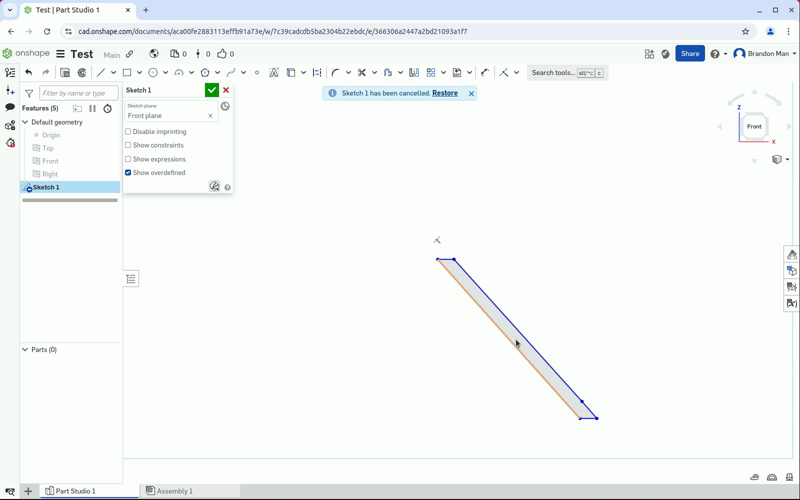
scroll(6)
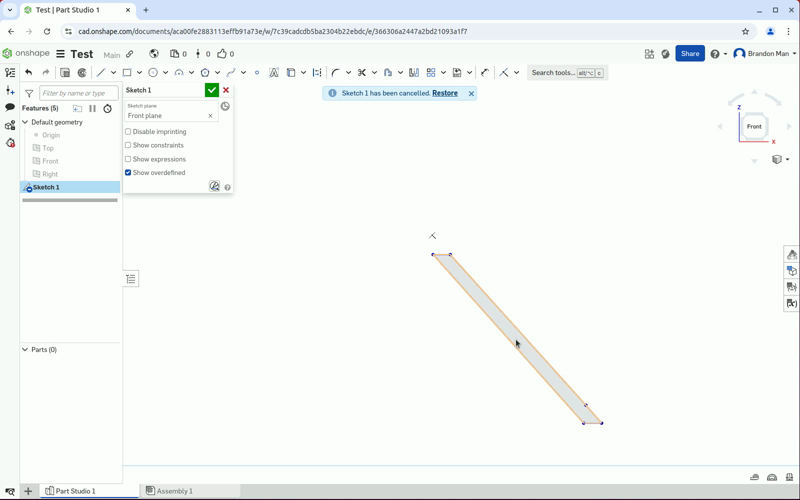
scroll(6)
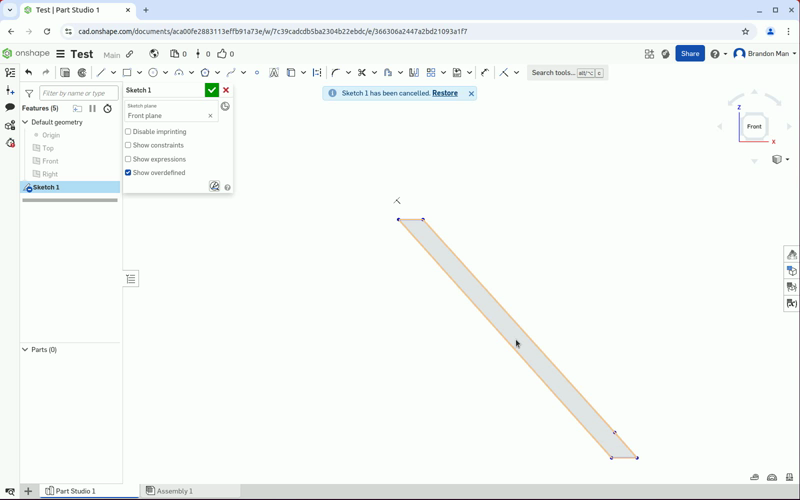
scroll(6)
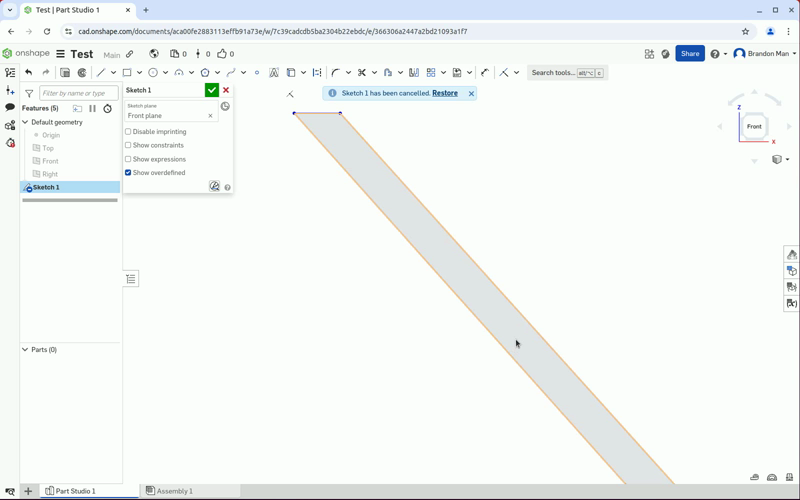
scroll(6)
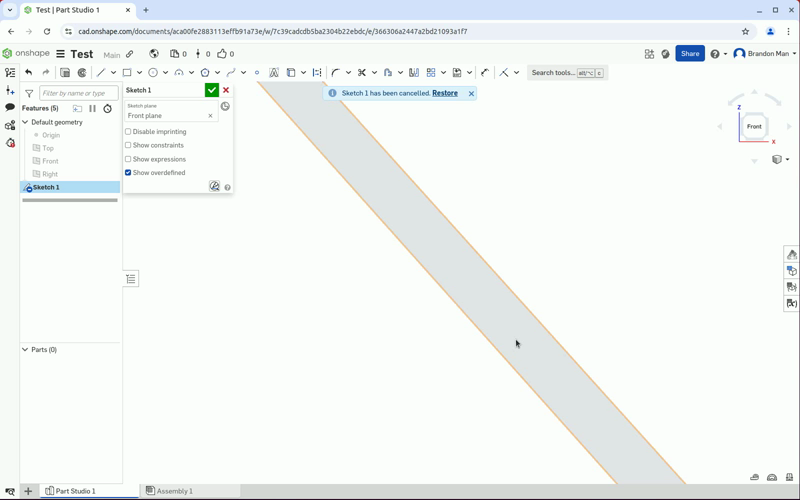
scroll(6)
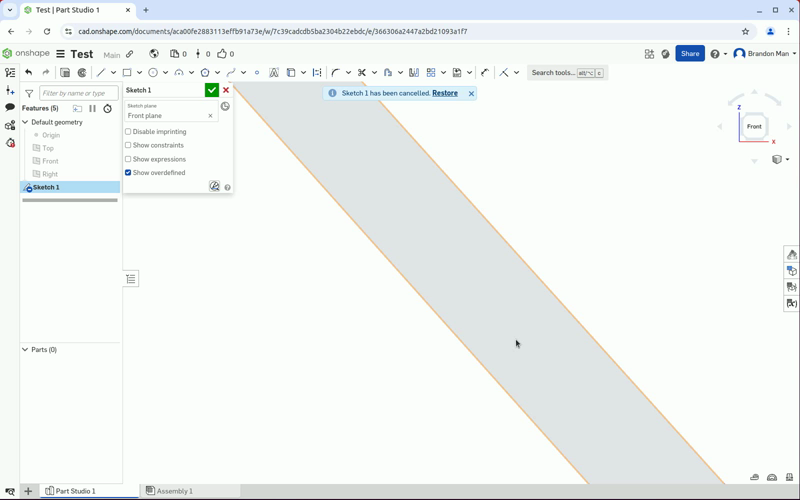
click(516, 339)
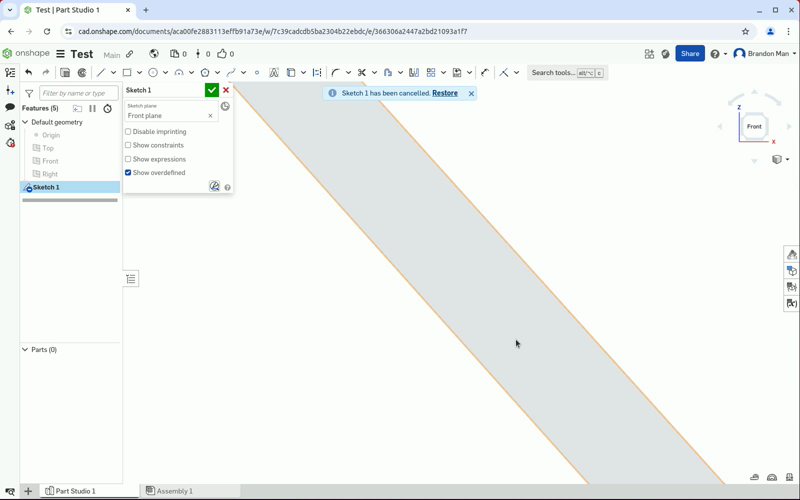
scroll(-6)
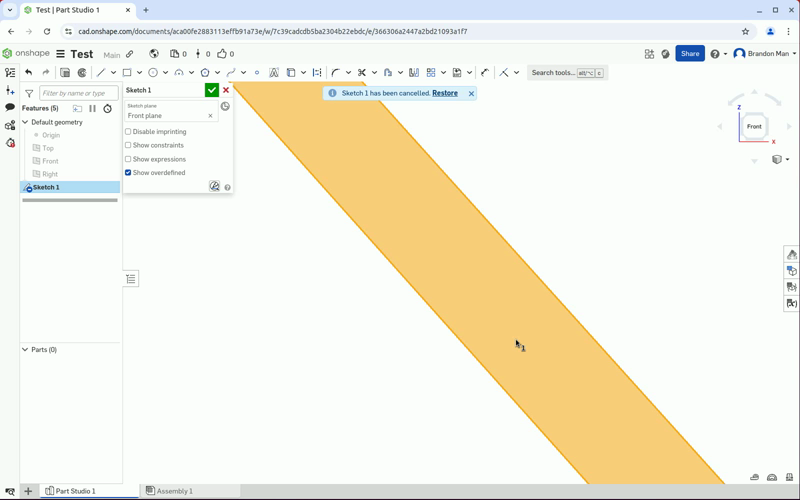
scroll(-6)
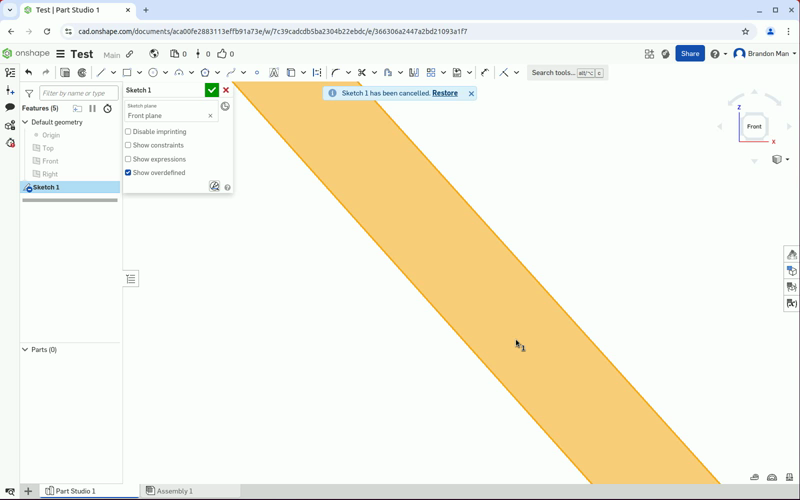
scroll(-6)
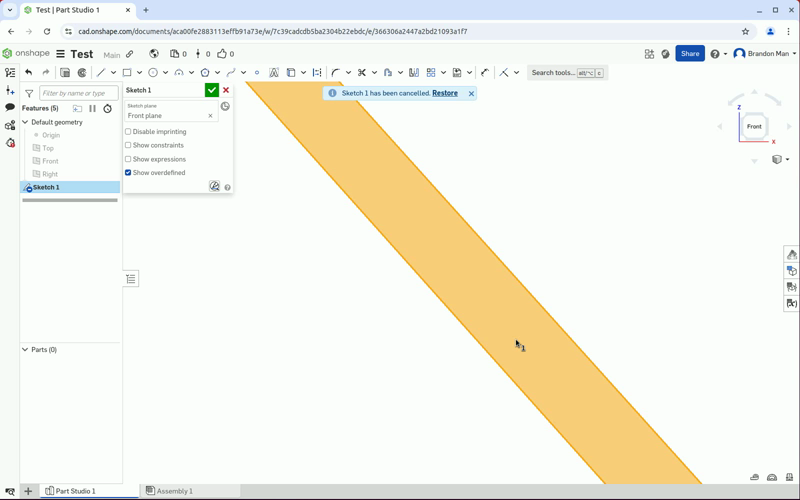
scroll(-6)
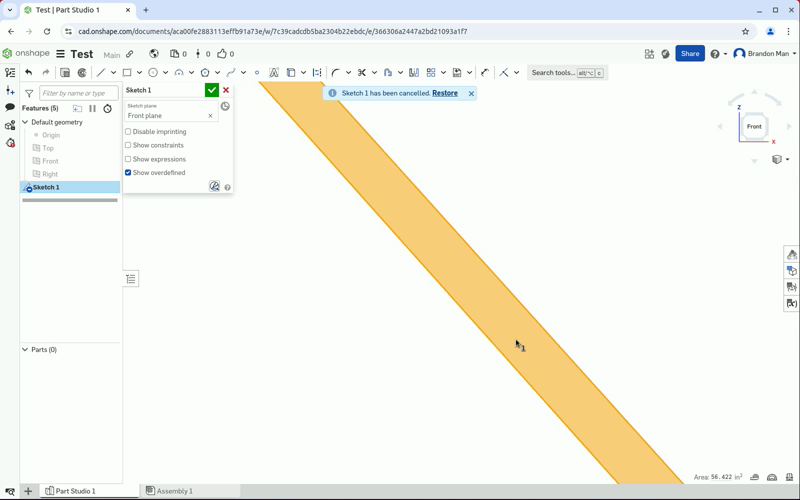
scroll(-6)
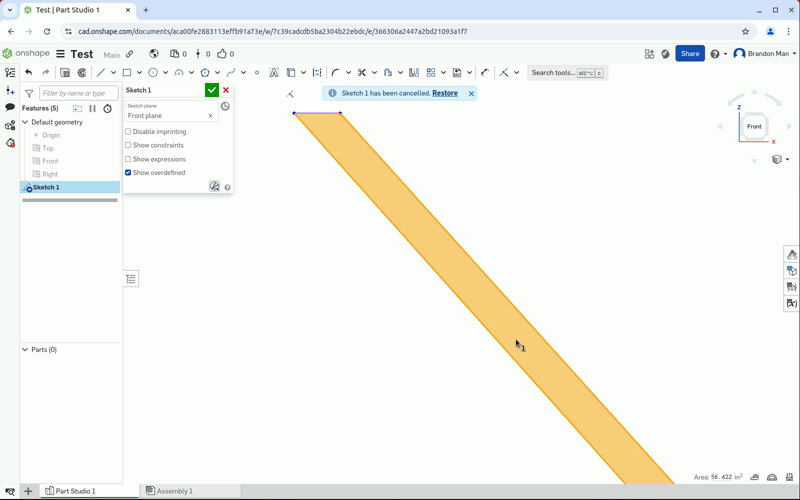
scroll(-6)
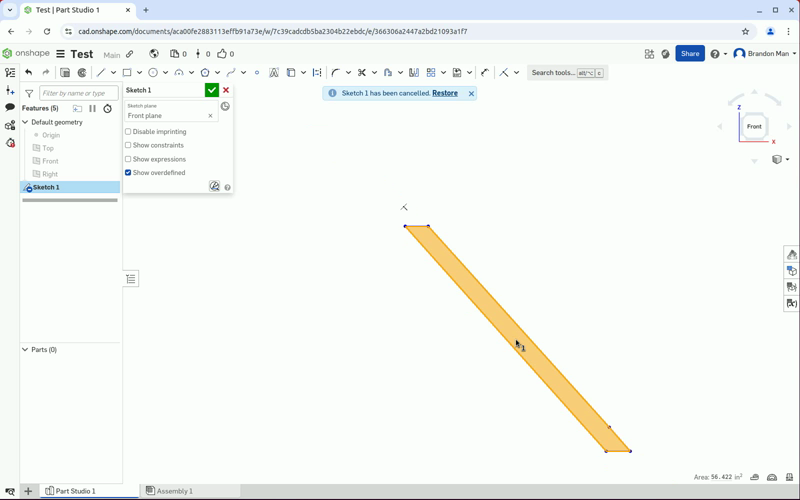
scroll(-6)
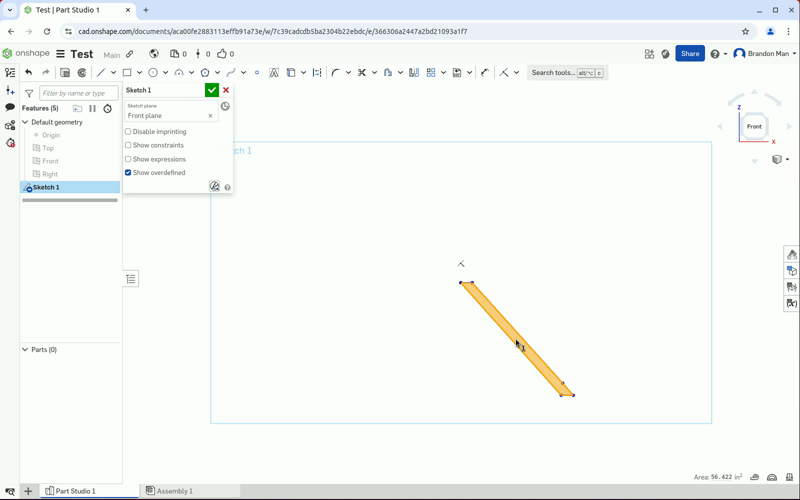
mouse_move(73, 352)
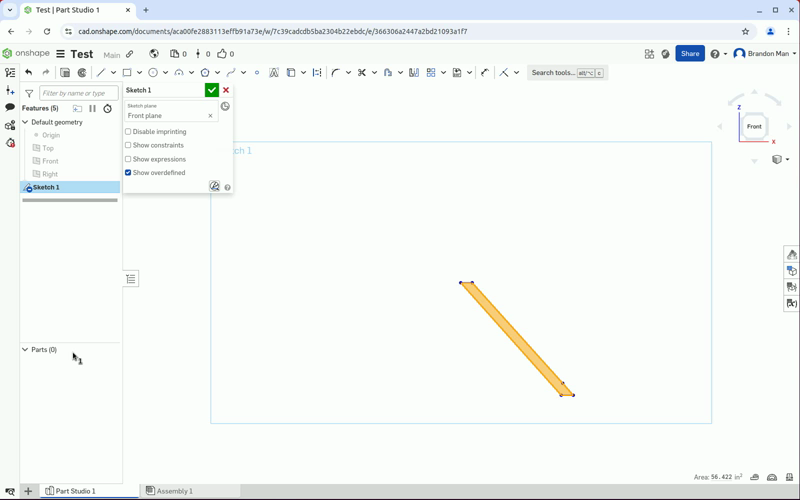
key(shift+y)
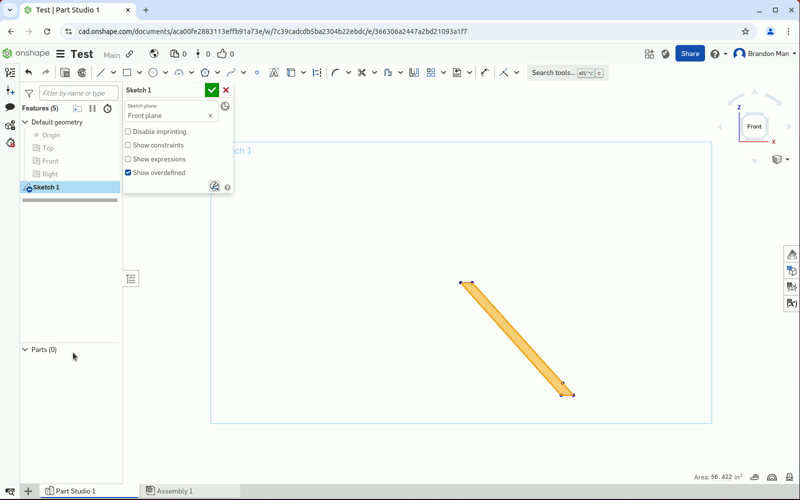
key(shift+e)
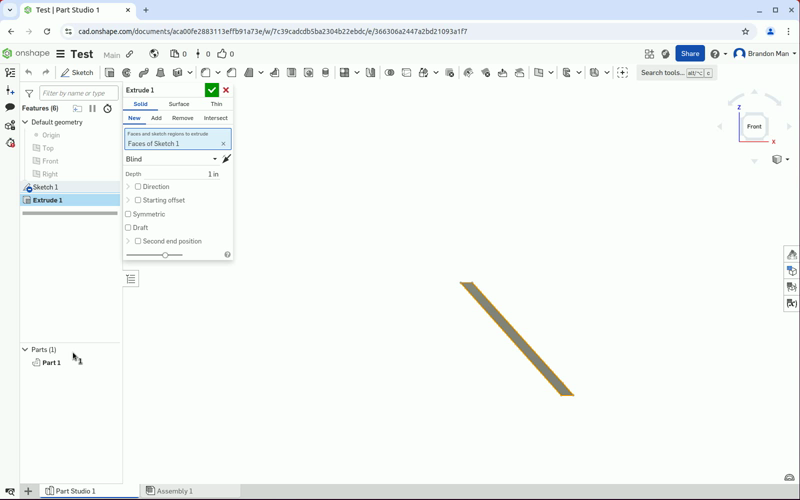
mouse_move(143, 106)
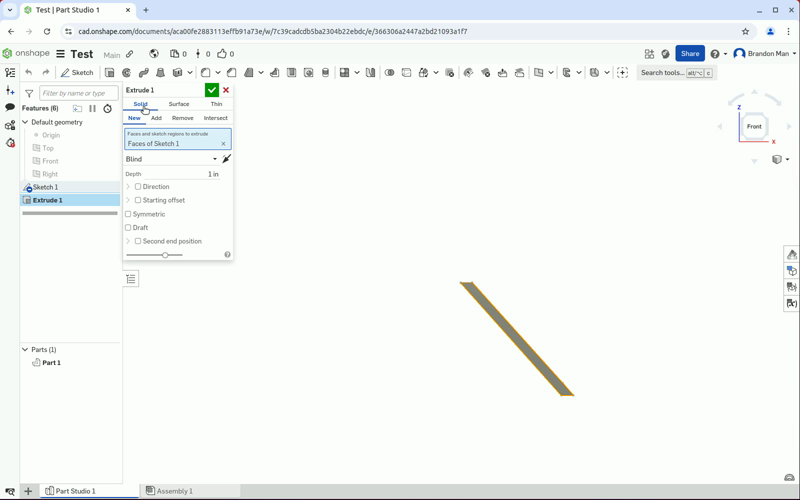
click(143, 106)
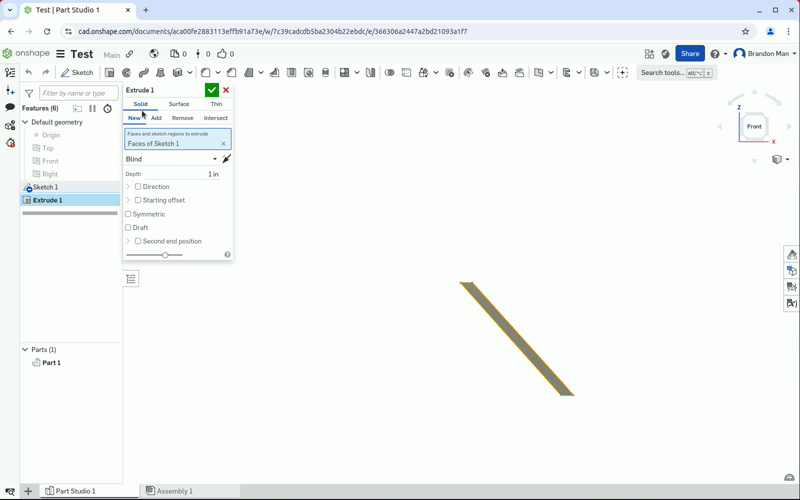
mouse_move(137, 120)
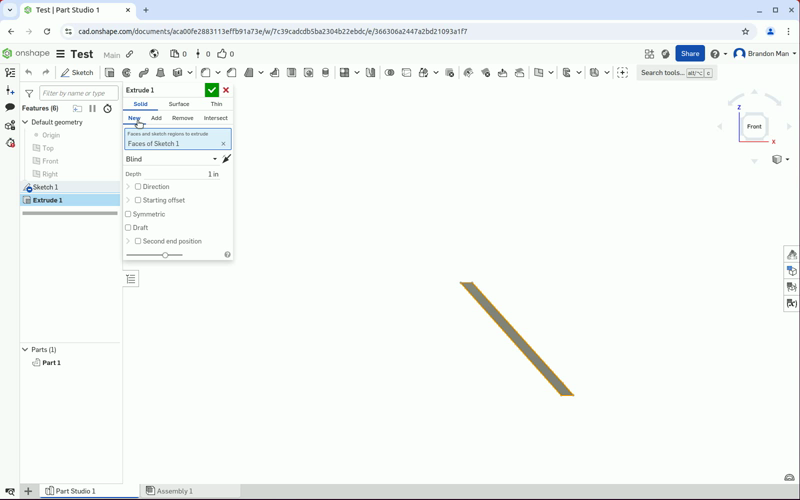
click(137, 120)
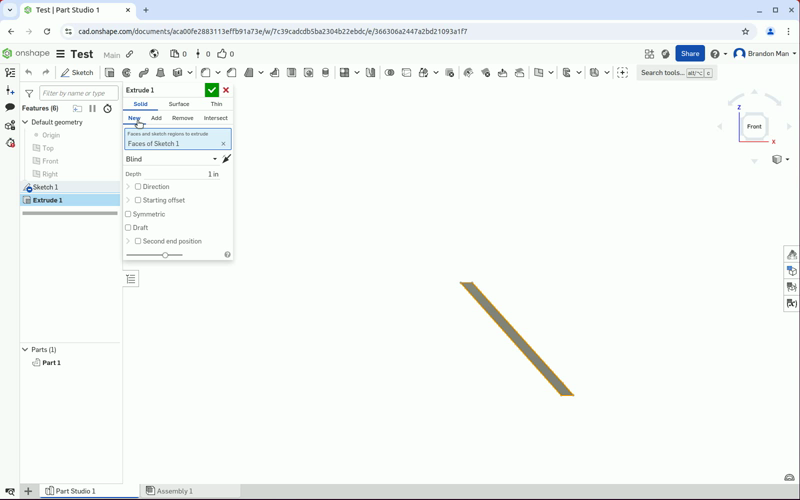
key(tab, 4)
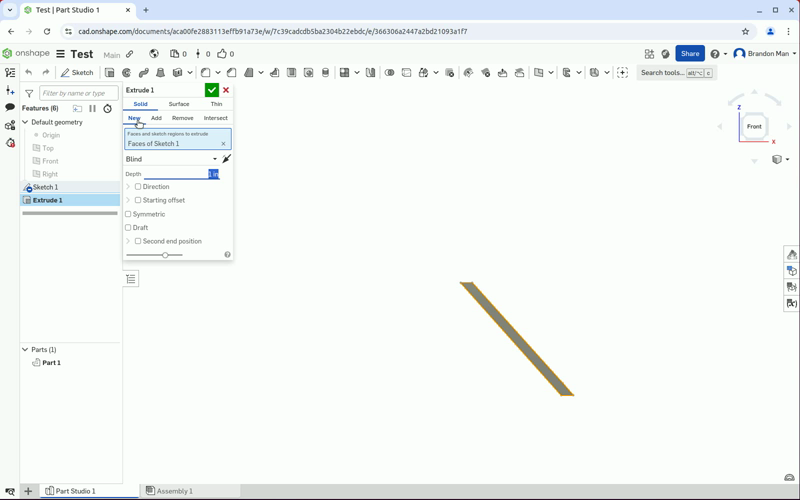
text(3.851)
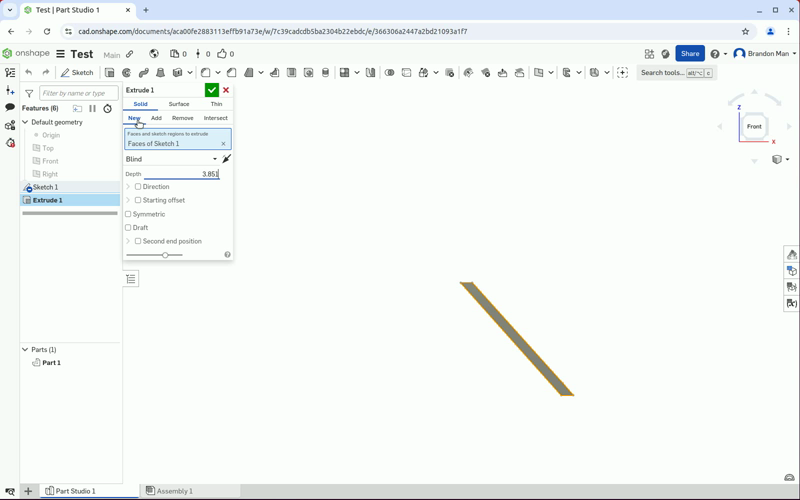
key(enter)
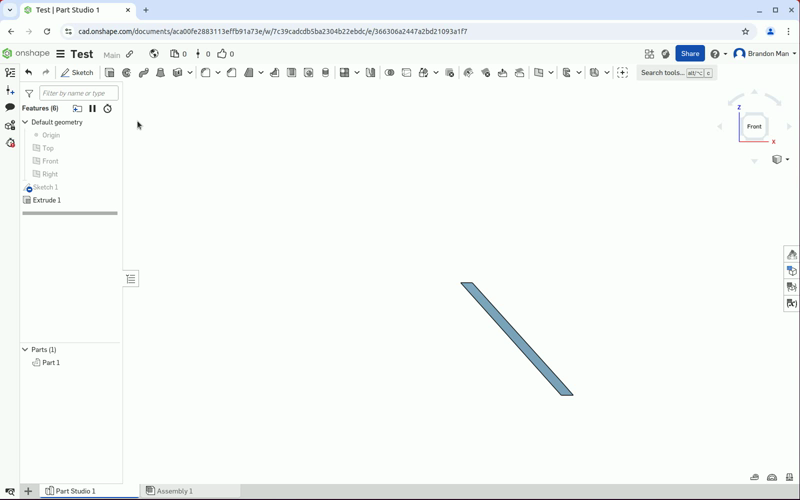
key(shift+h)
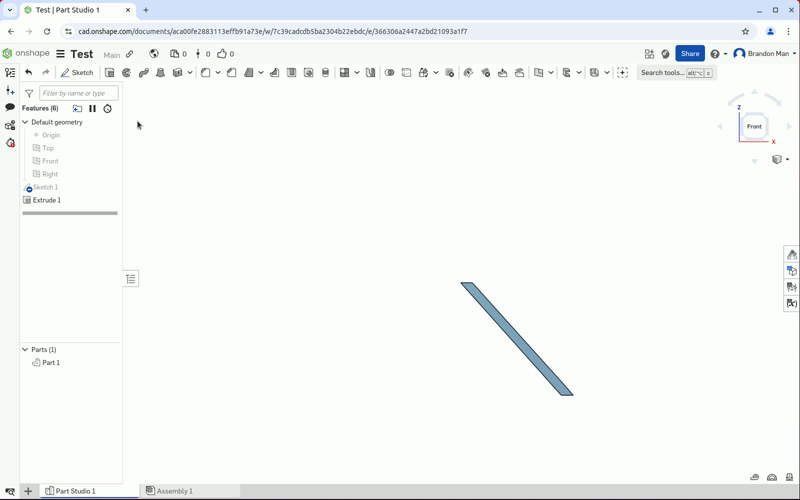
key(shift+h)
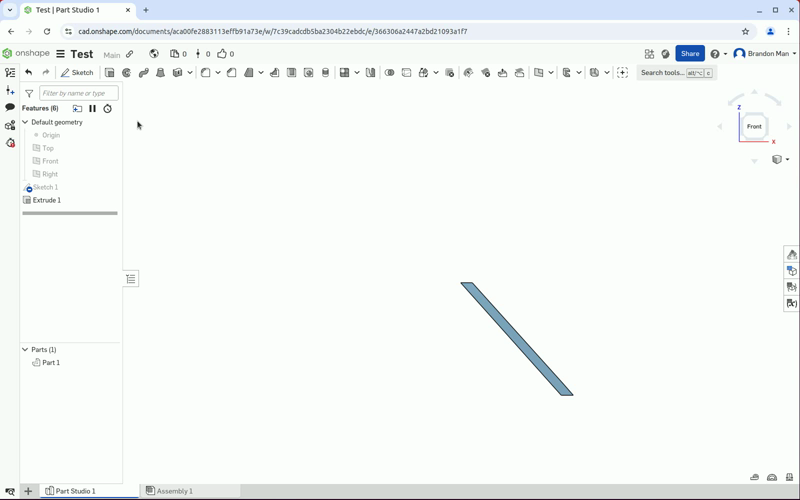
mouse_move(73, 189)
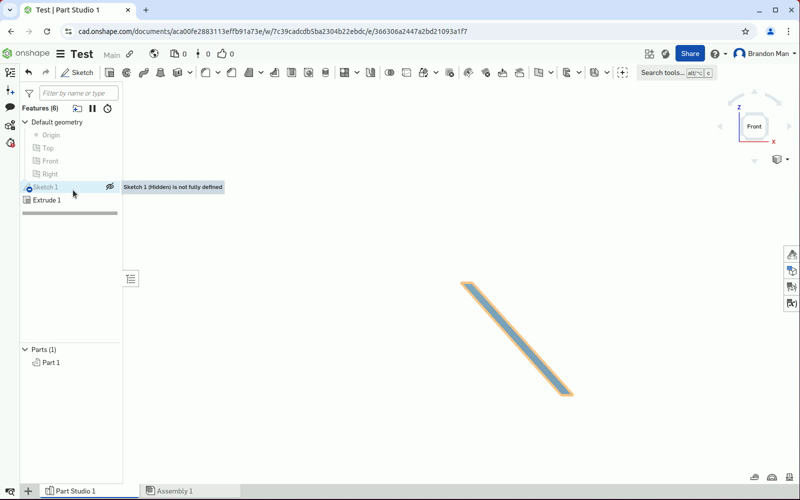
click(73, 189)
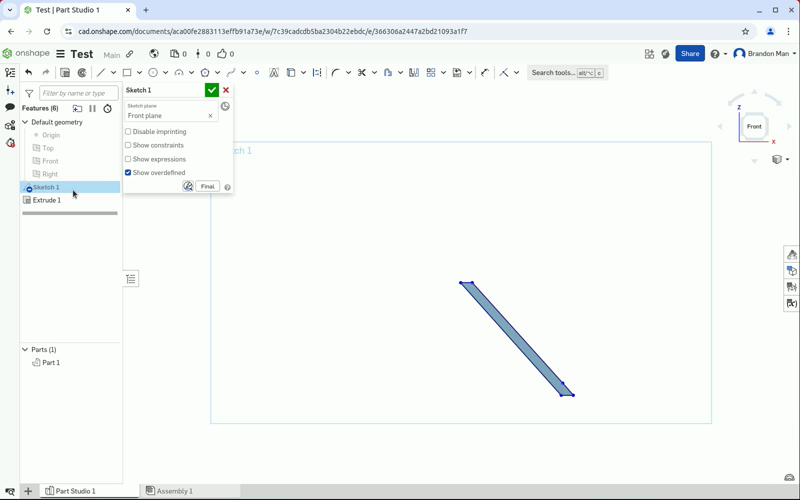
mouse_move(229, 92)
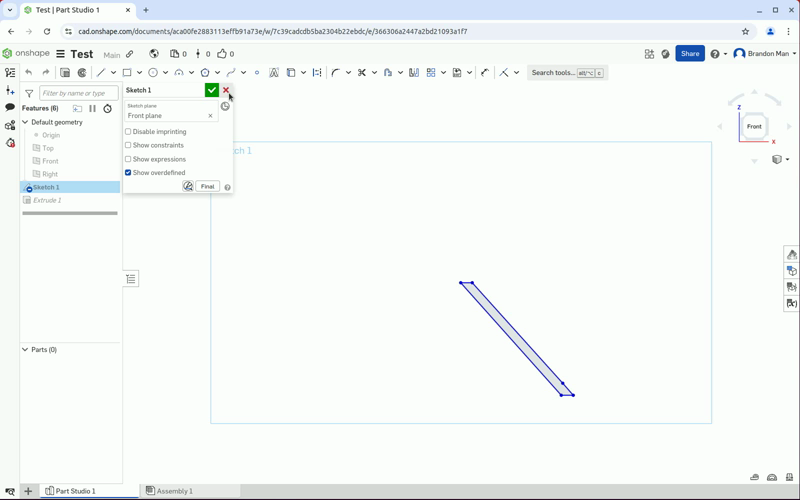
click(229, 92)
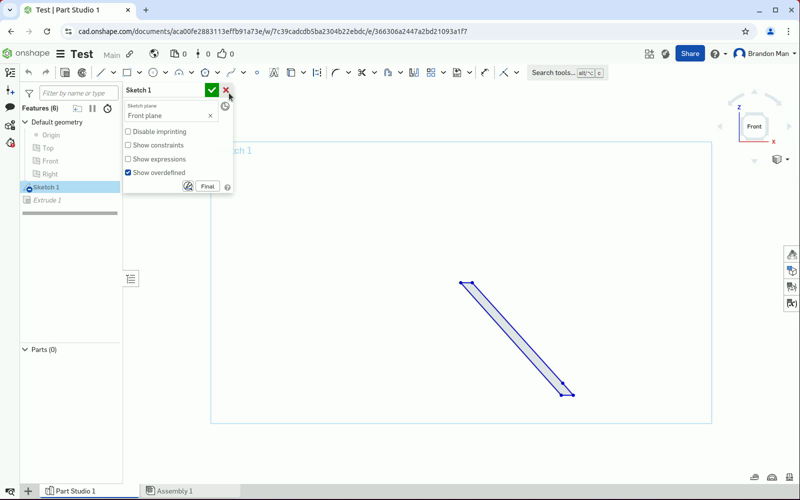
key(shift+s)
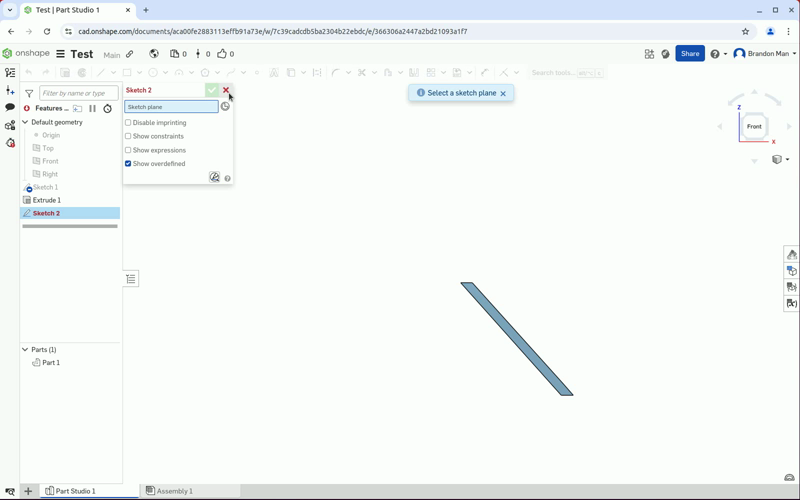
mouse_move(73, 163)
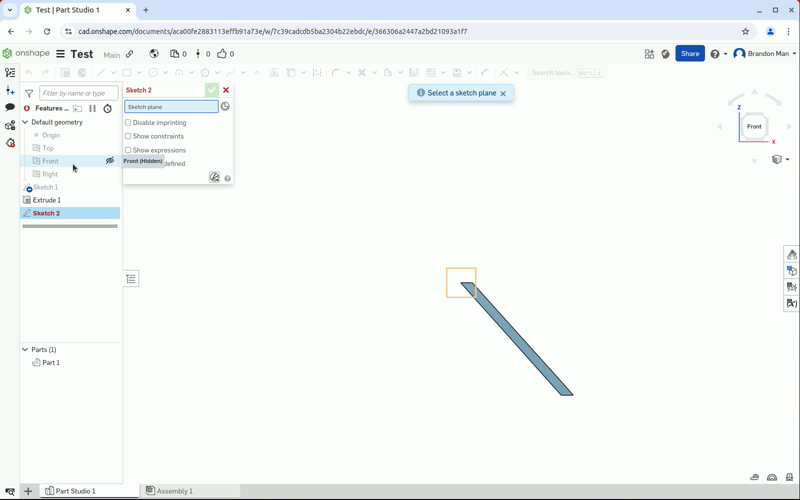
click(73, 163)
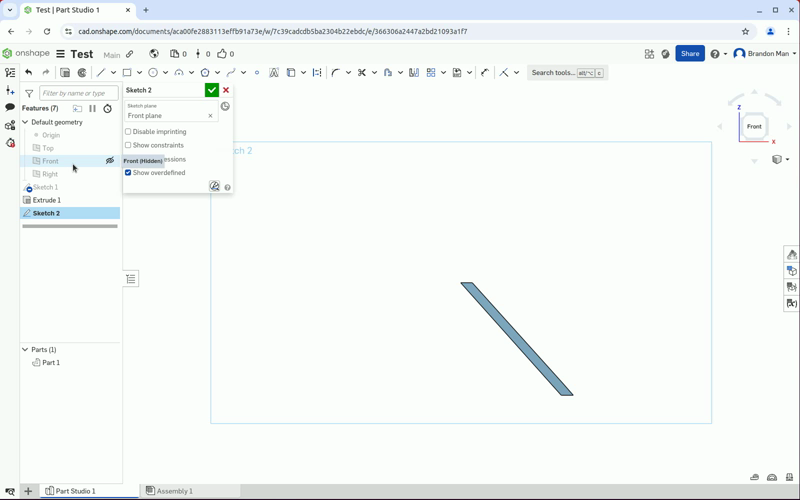
mouse_move(73, 352)
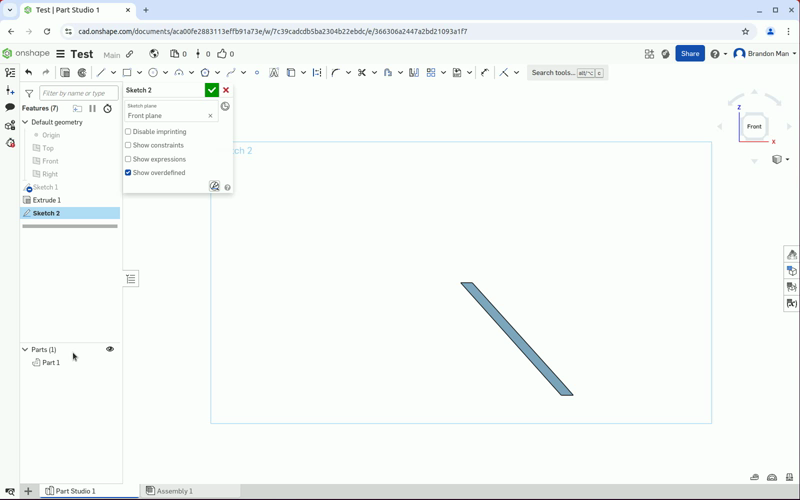
key(y)
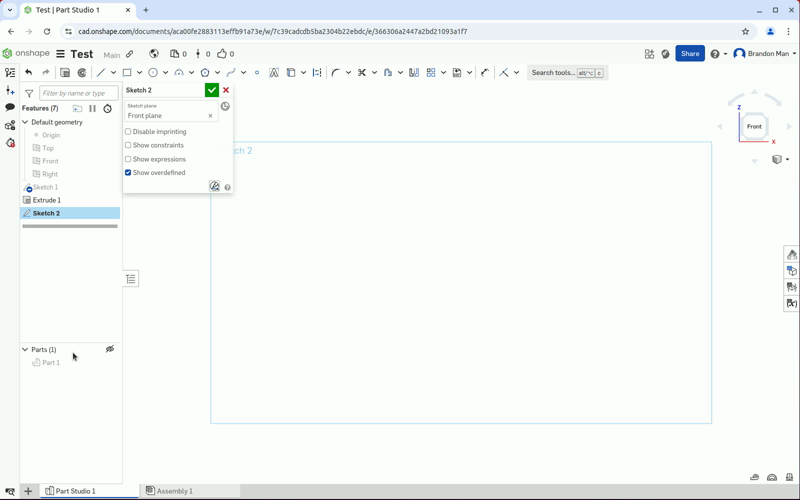
key(l)
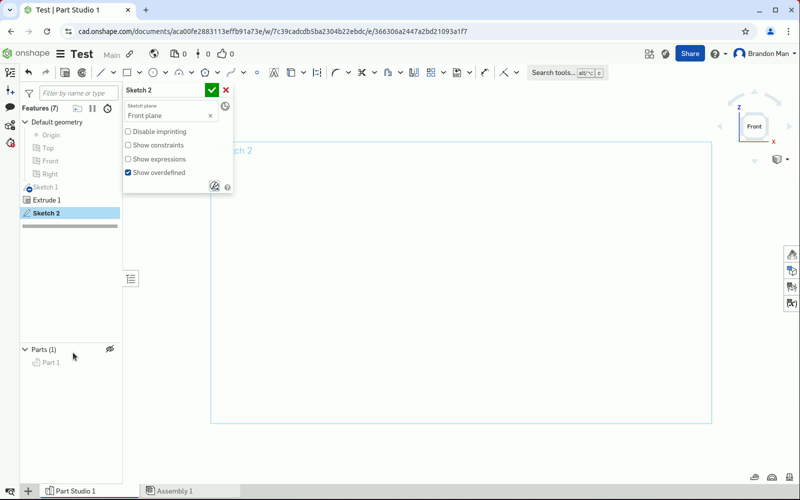
key_down(shift)
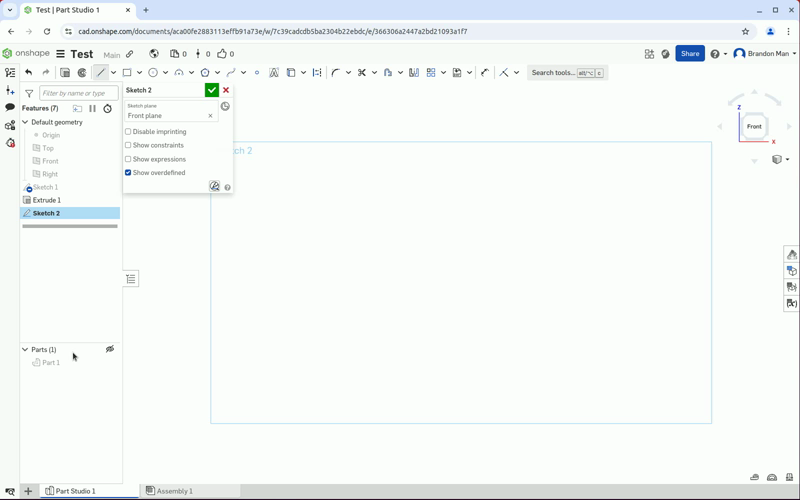
mouse_move(348, 394)
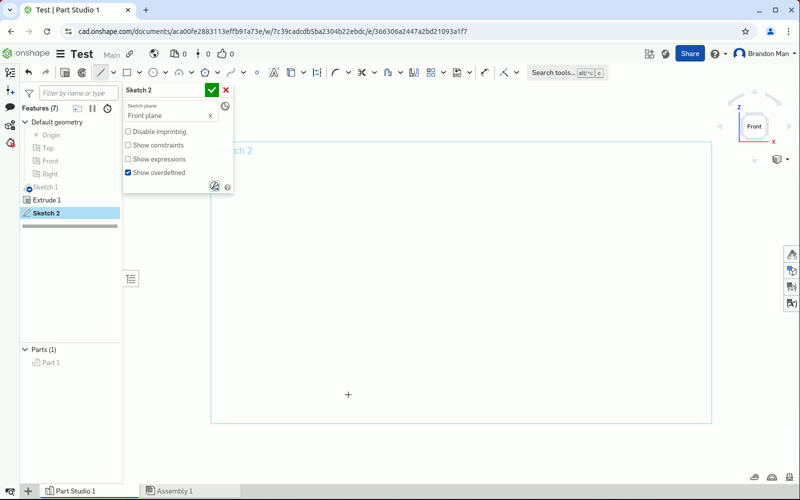
click(348, 394)
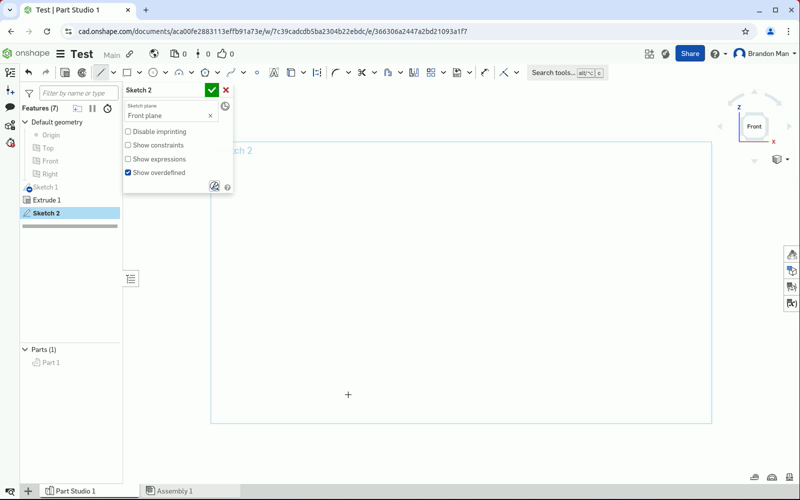
key_up(shift)
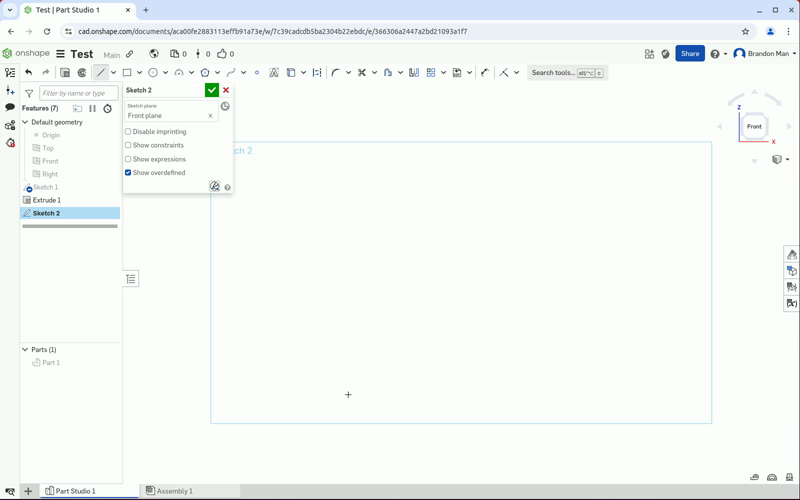
key_down(shift)
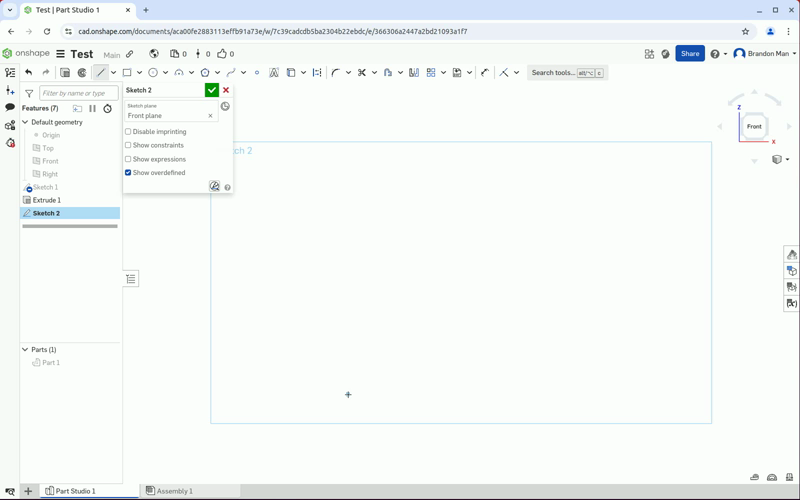
mouse_move(378, 394)
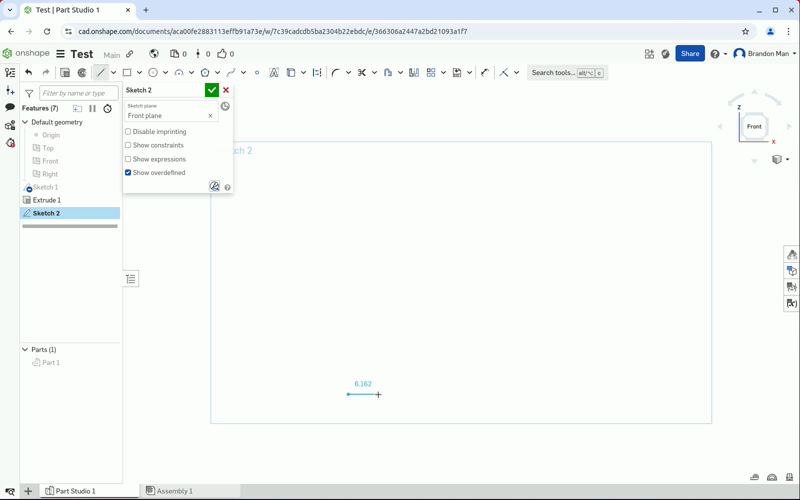
mouse_move(357, 394)
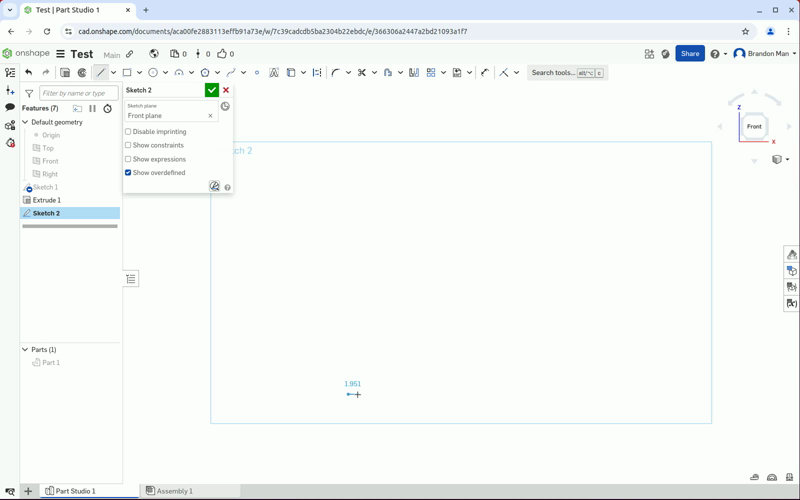
click(357, 394)
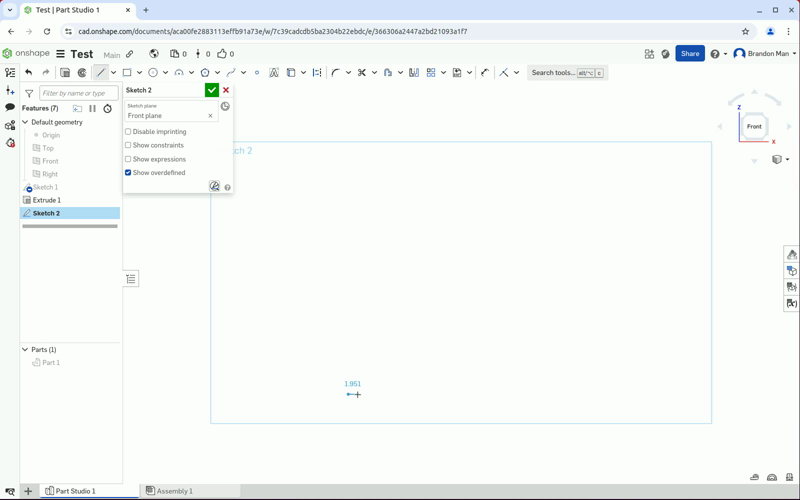
key_up(shift)
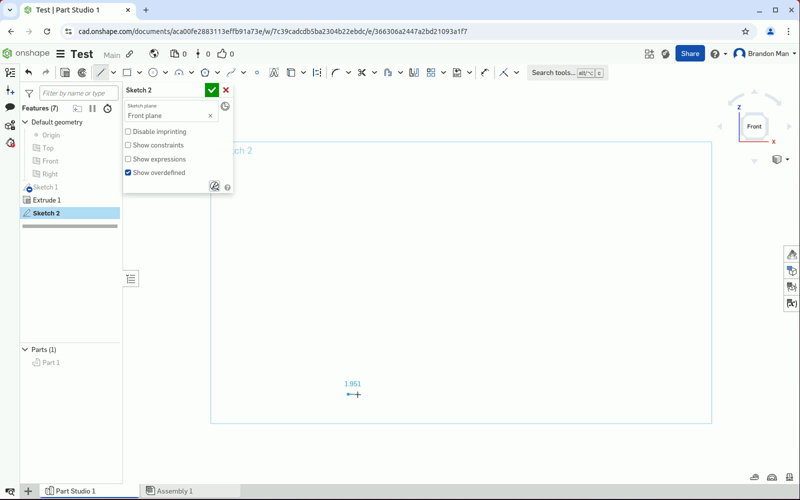
key_down(shift)
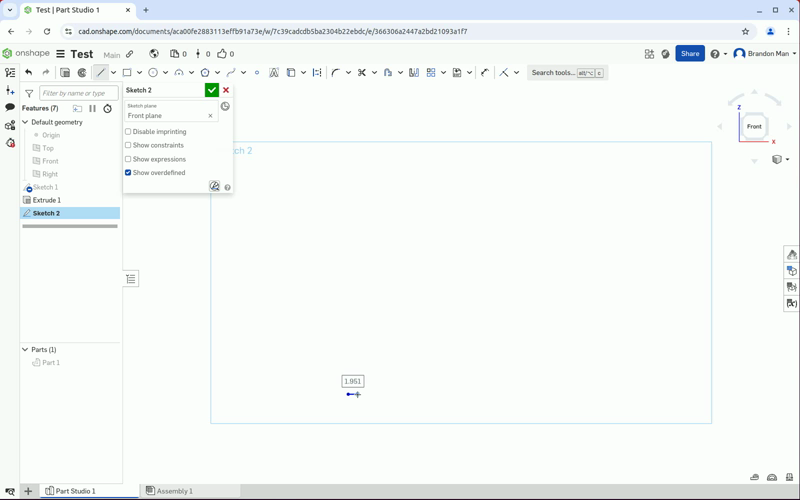
mouse_move(460, 282)
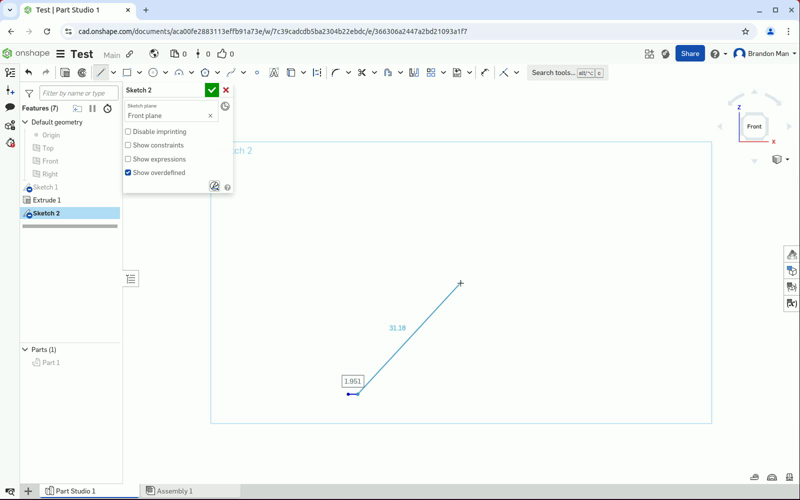
click(460, 282)
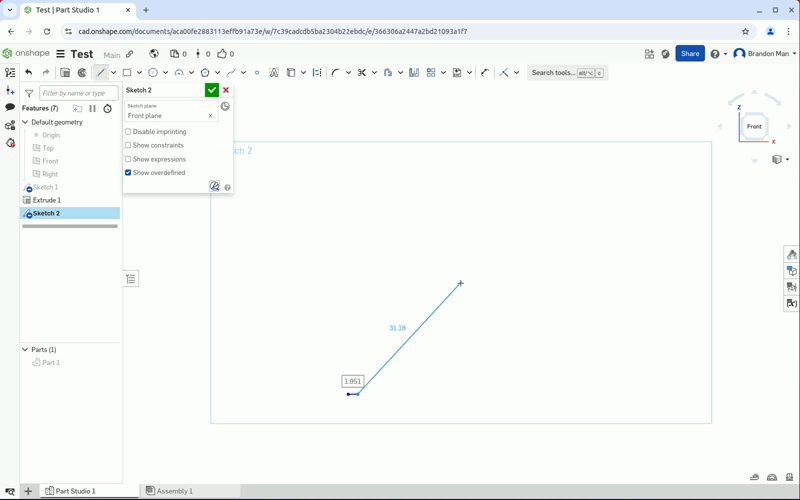
key_up(shift)
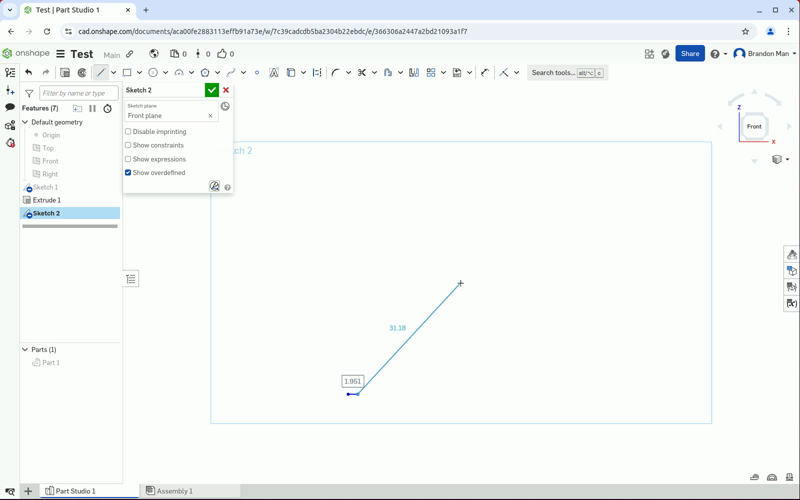
key_down(shift)
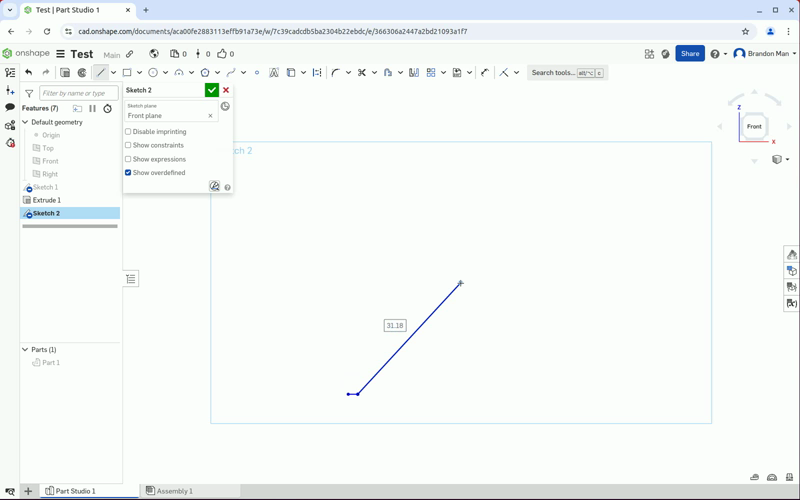
mouse_move(490, 282)
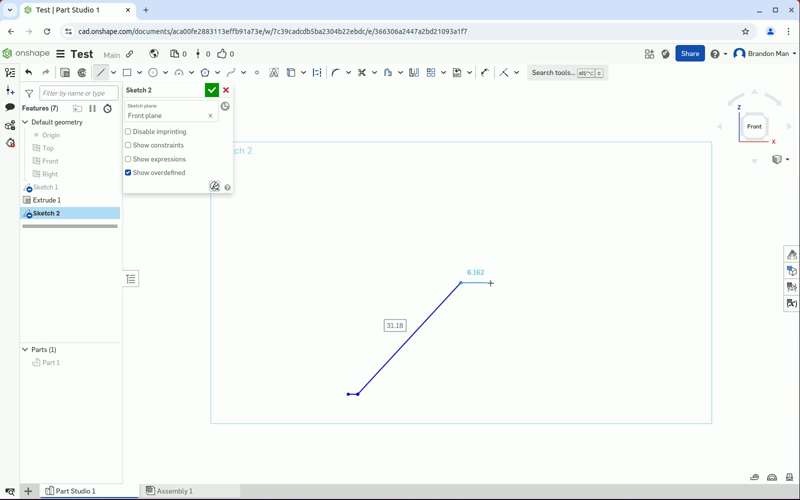
mouse_move(452, 282)
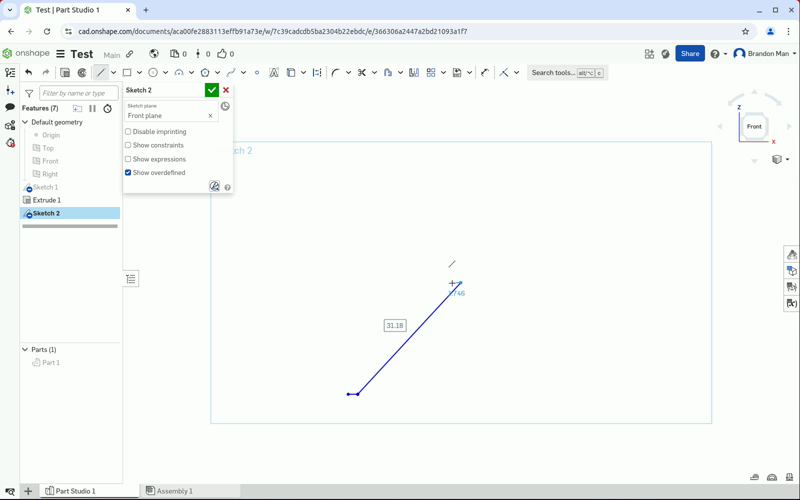
click(452, 282)
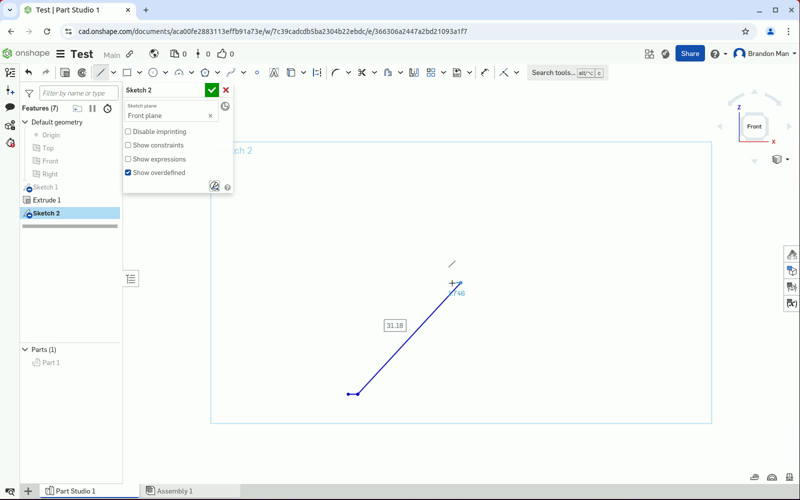
key_up(shift)
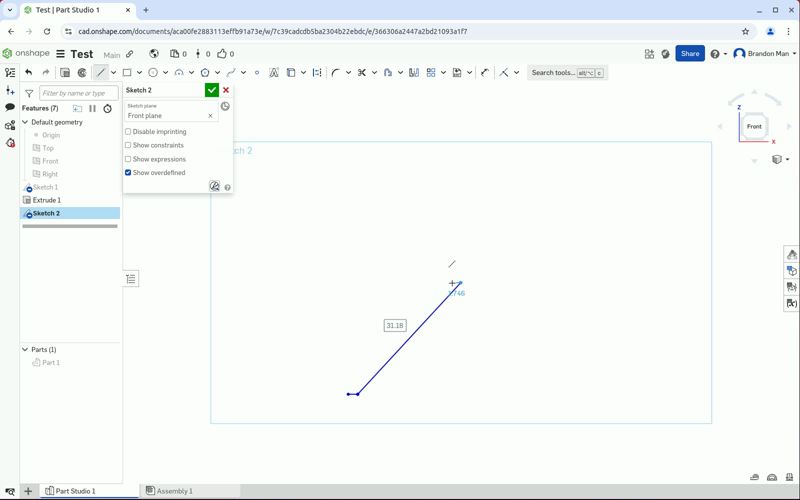
key_down(shift)
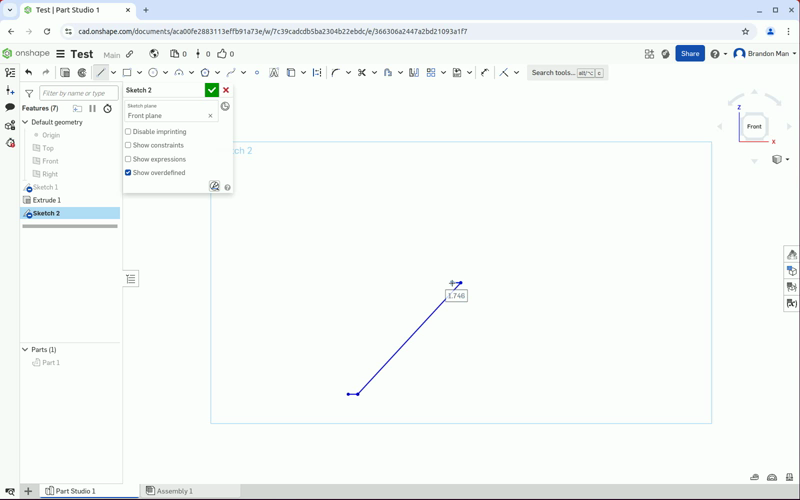
mouse_move(357, 384)
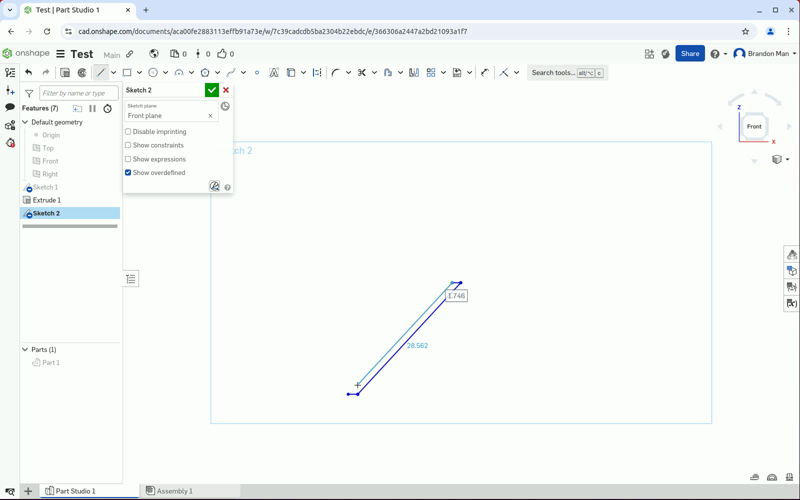
click(357, 384)
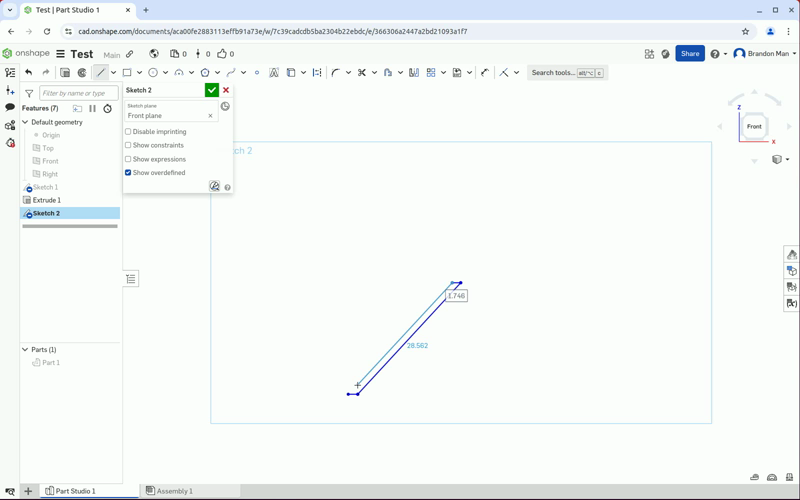
key_up(shift)
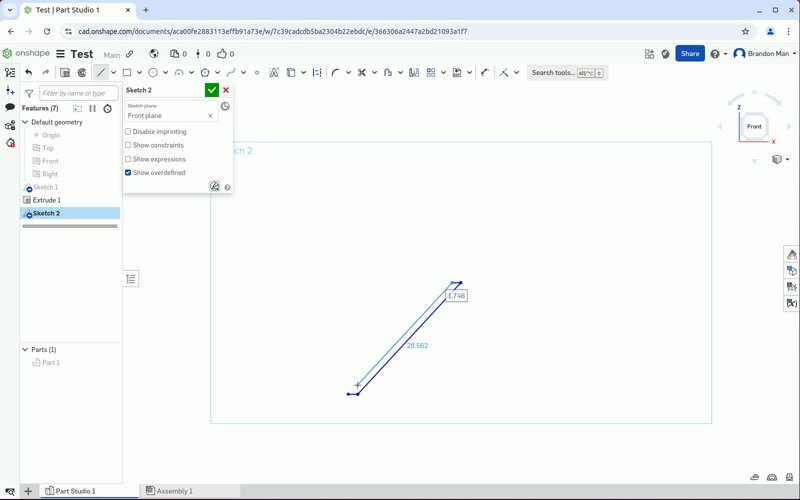
mouse_move(387, 384)
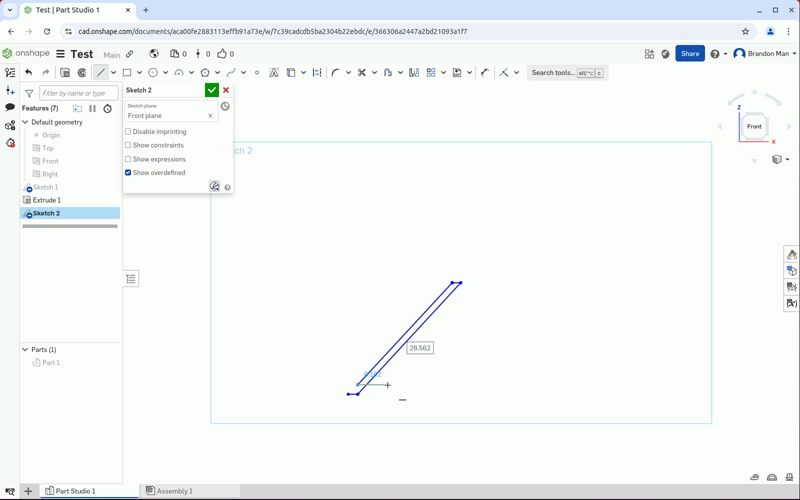
key_down(shift)
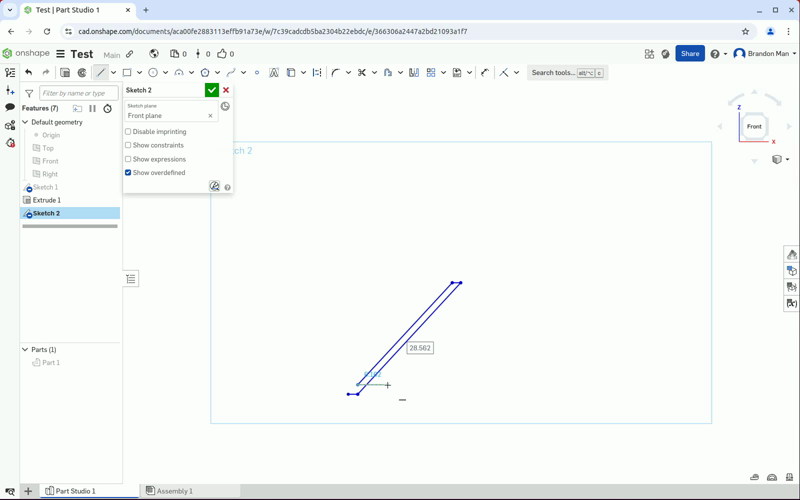
mouse_move(348, 394)
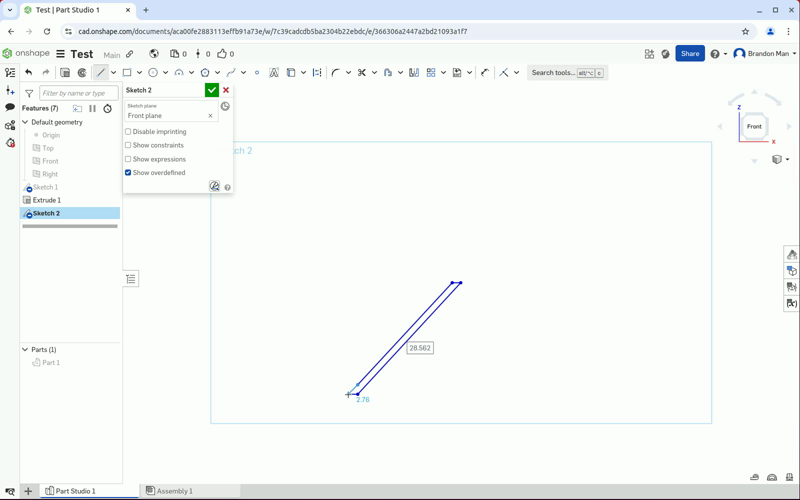
key_up(shift)
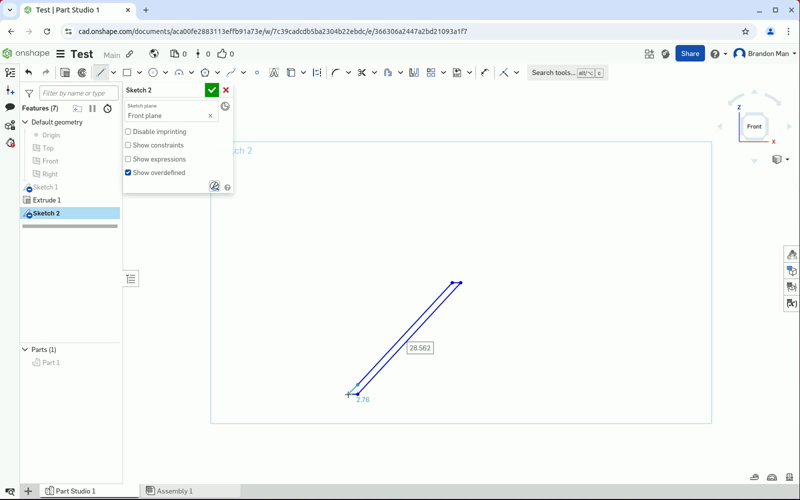
click(348, 394)
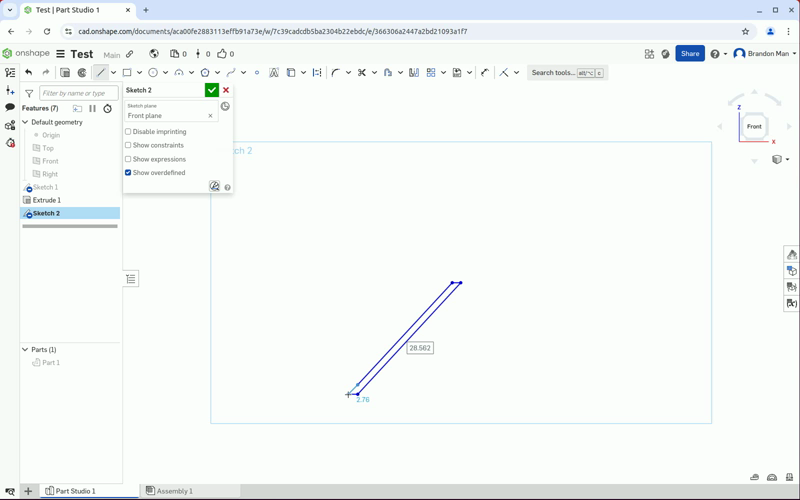
key(esc)
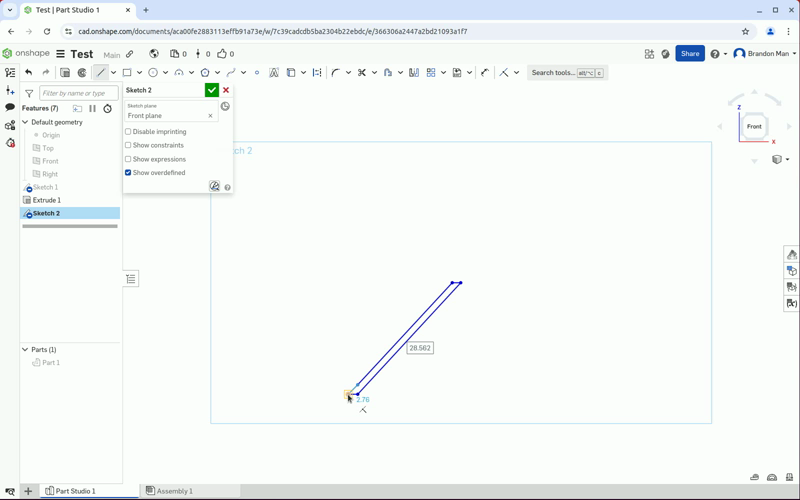
mouse_move(363, 385)
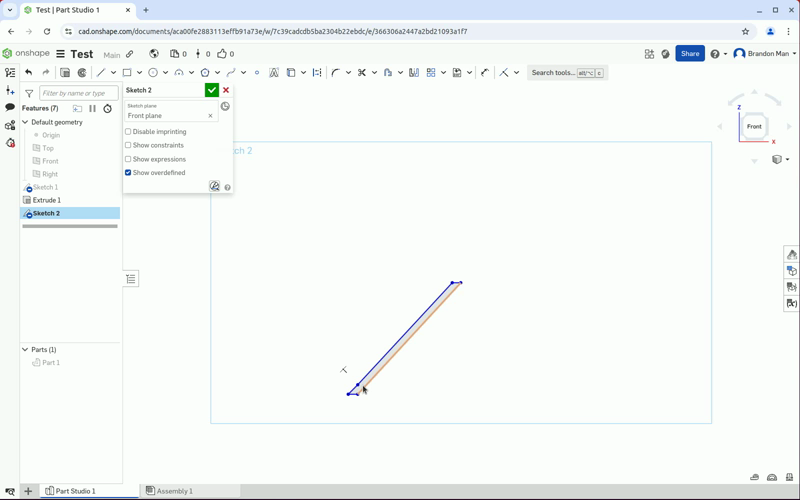
scroll(6)
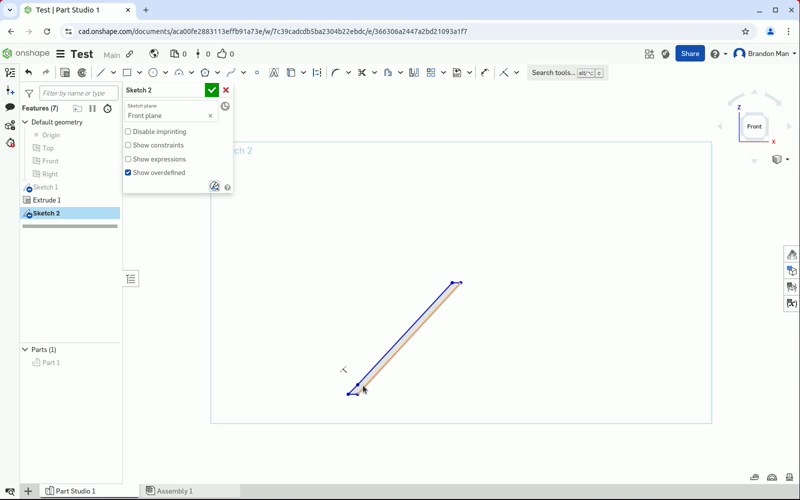
scroll(6)
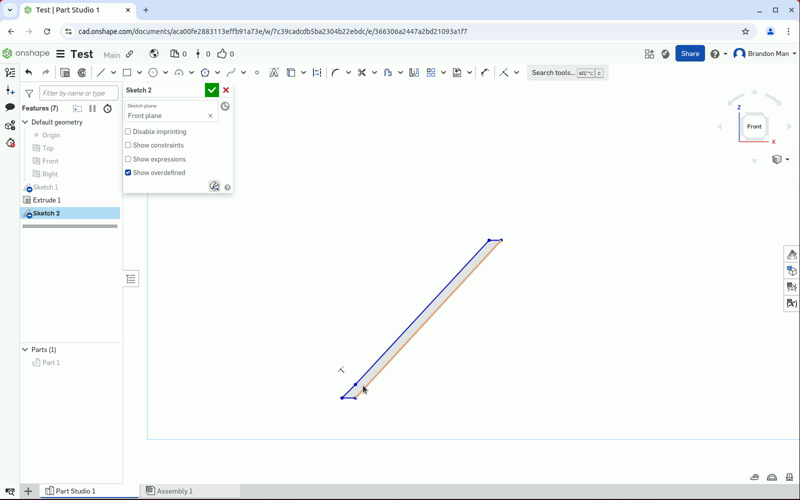
scroll(6)
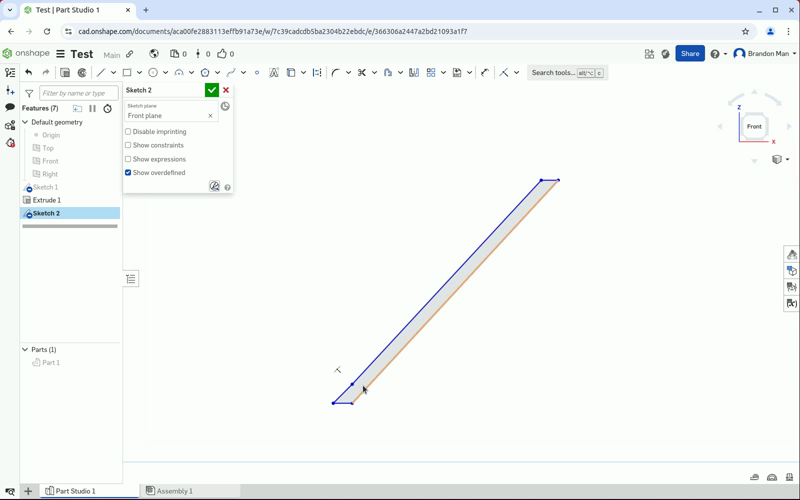
scroll(6)
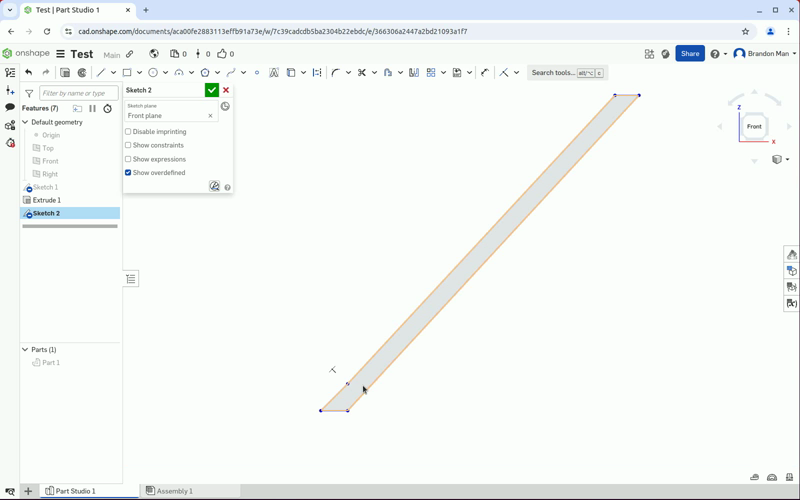
scroll(6)
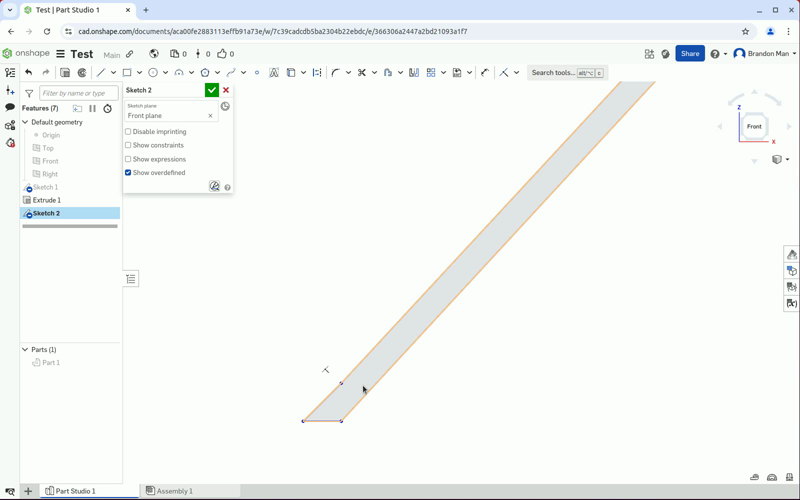
scroll(6)
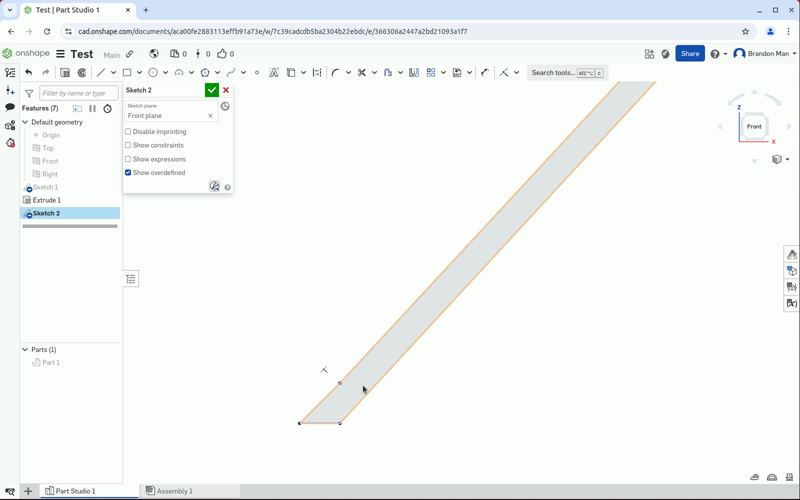
scroll(6)
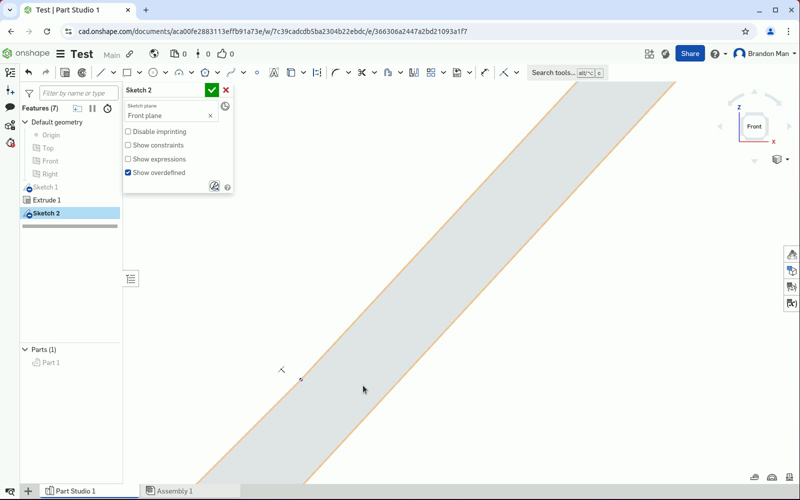
click(363, 385)
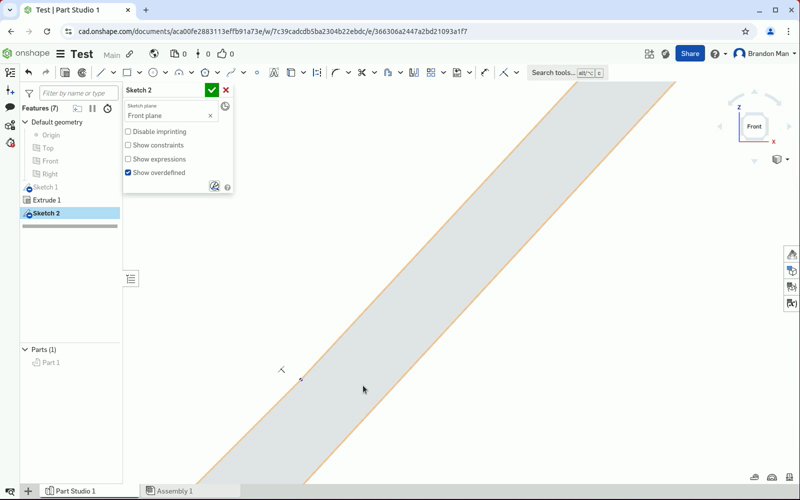
scroll(-6)
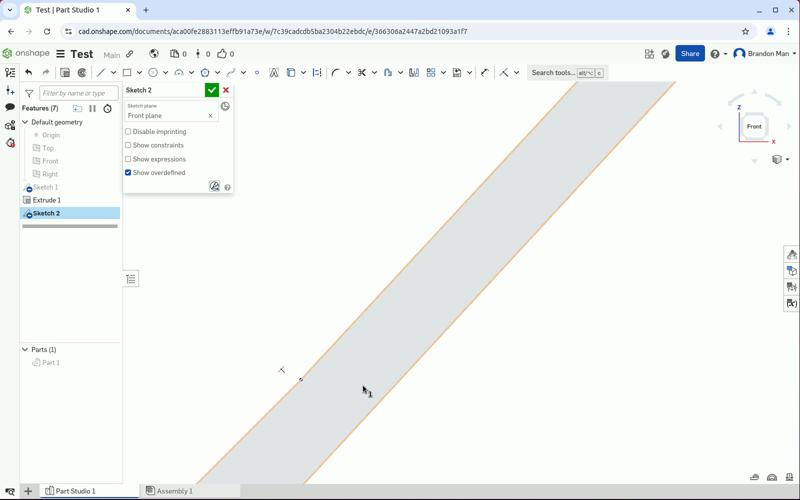
scroll(-6)
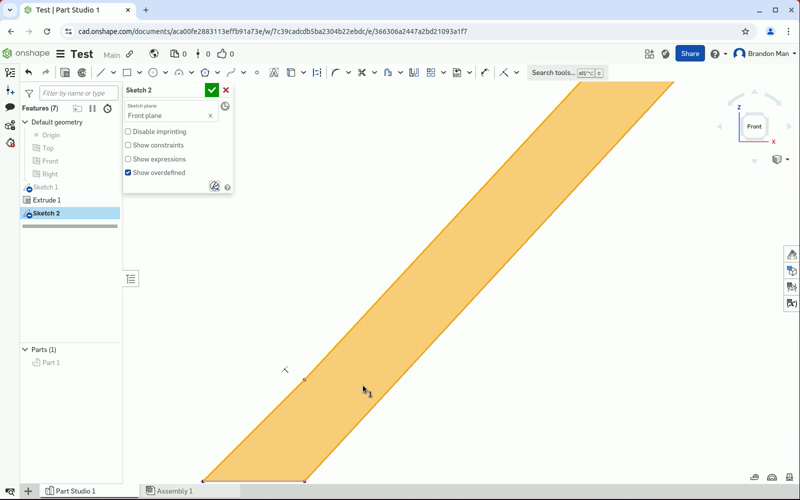
scroll(-6)
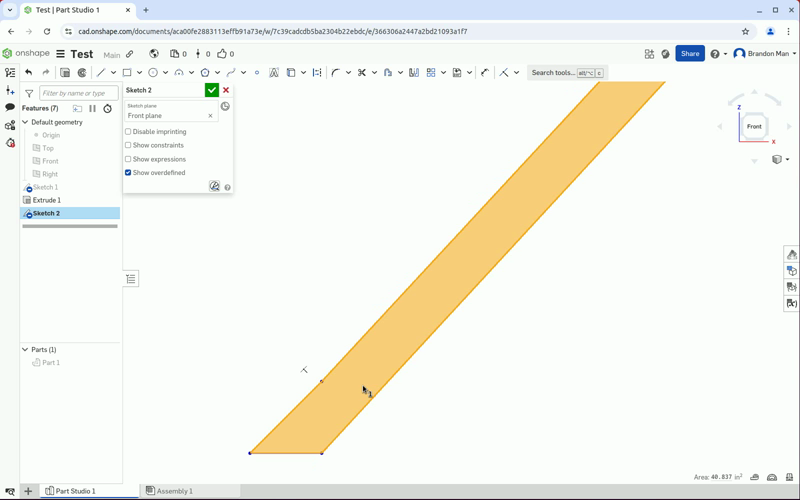
scroll(-6)
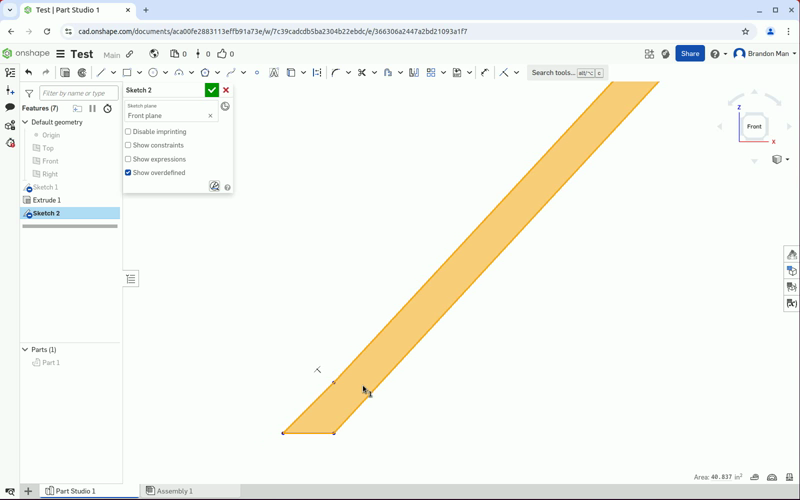
scroll(-6)
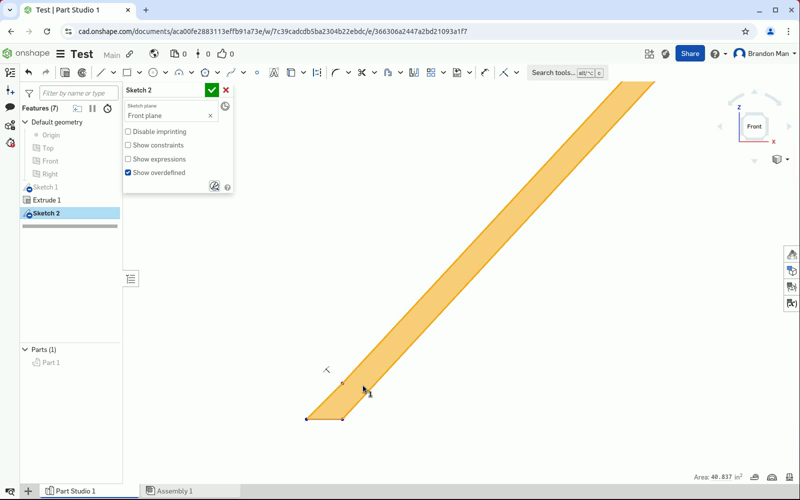
scroll(-6)
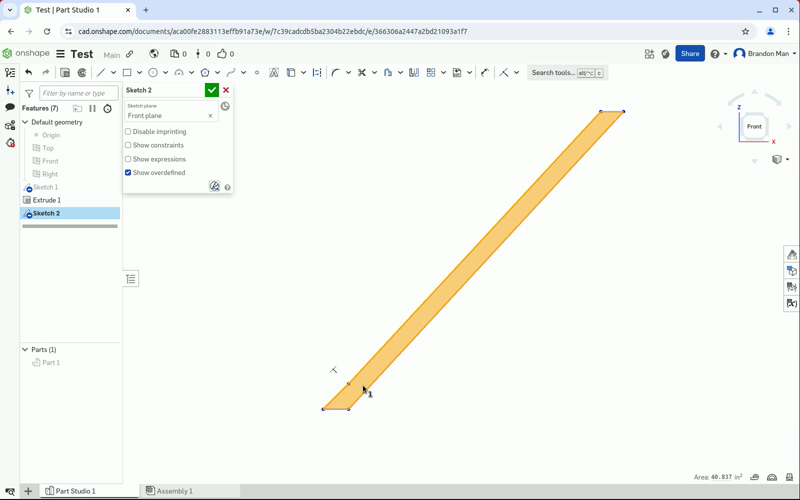
scroll(-6)
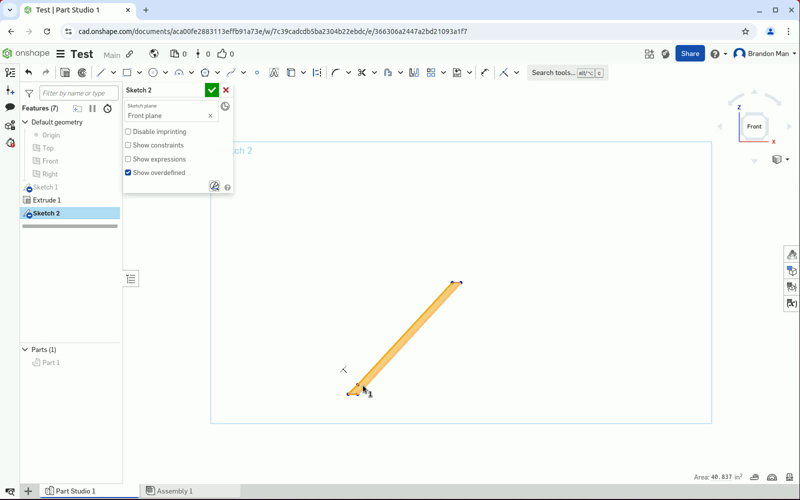
mouse_move(73, 352)
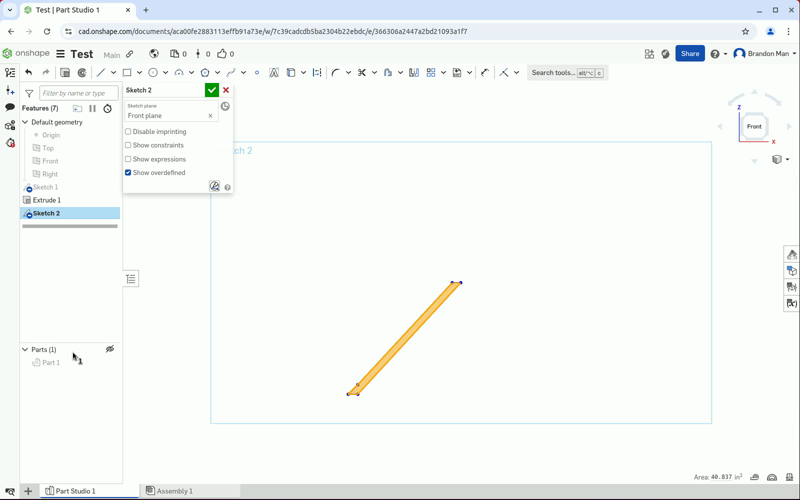
key(shift+y)
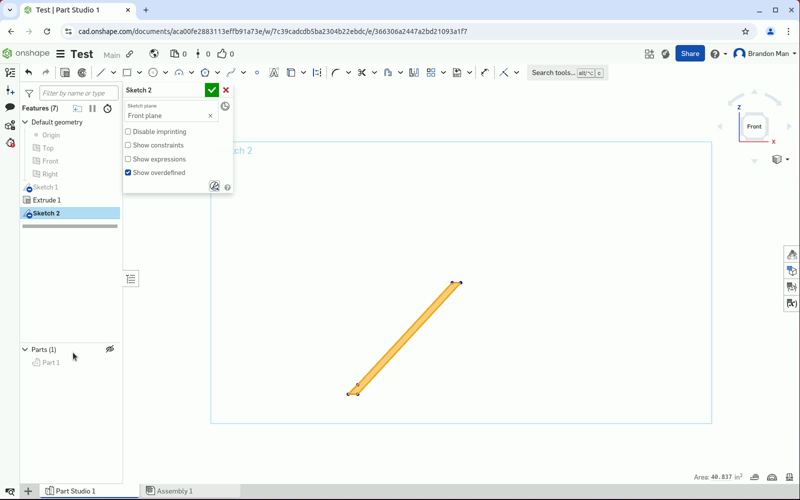
key(shift+e)
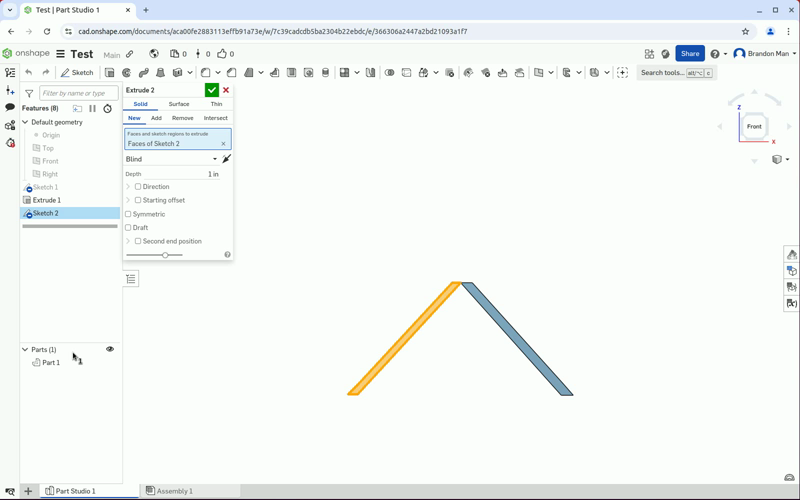
mouse_move(143, 106)
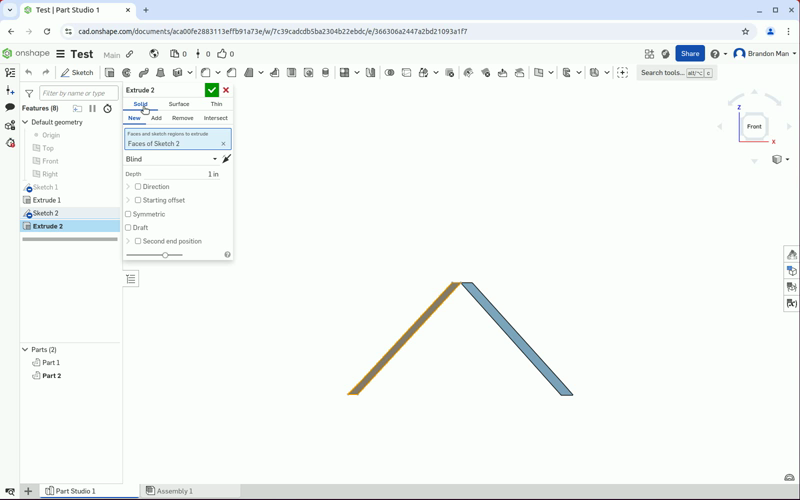
click(143, 106)
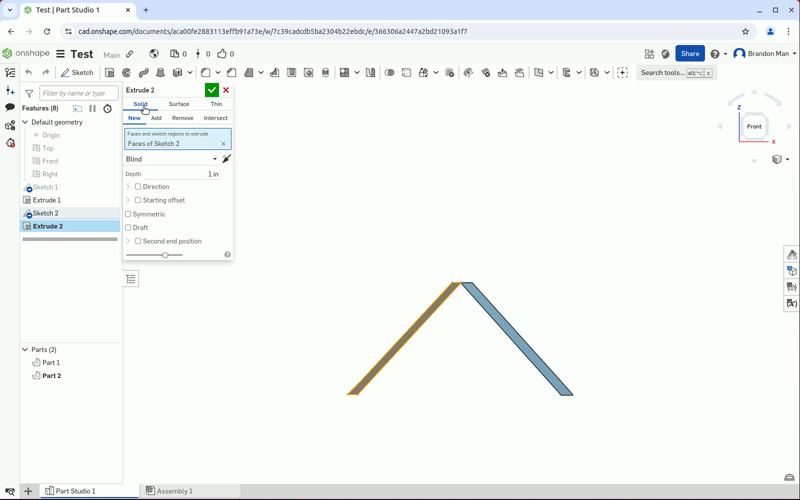
mouse_move(137, 120)
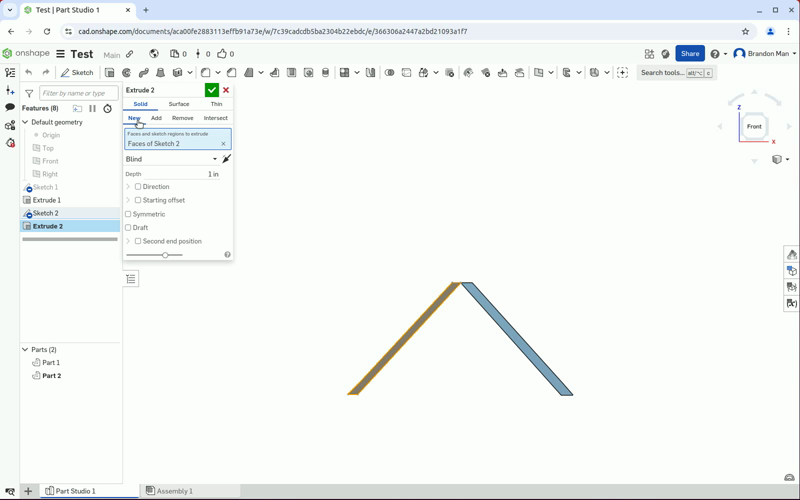
click(137, 120)
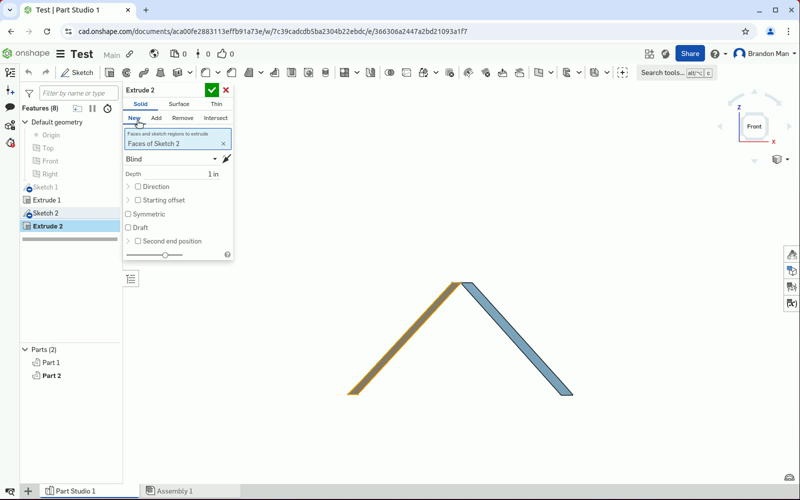
key(tab, 4)
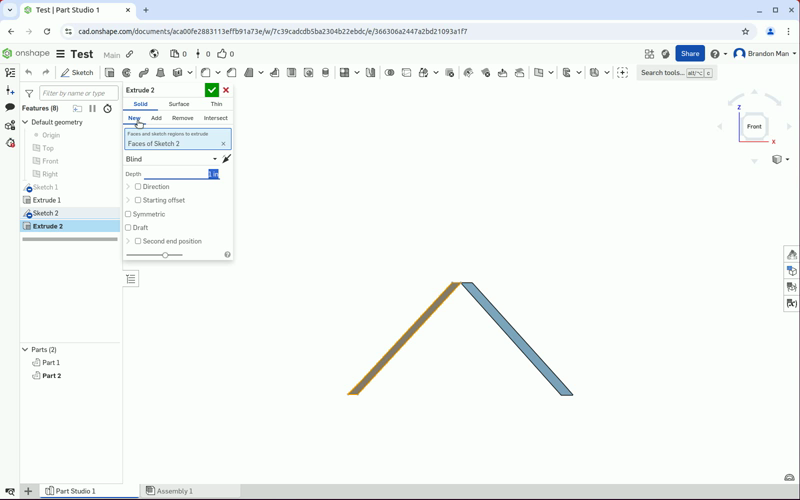
text(3.851)
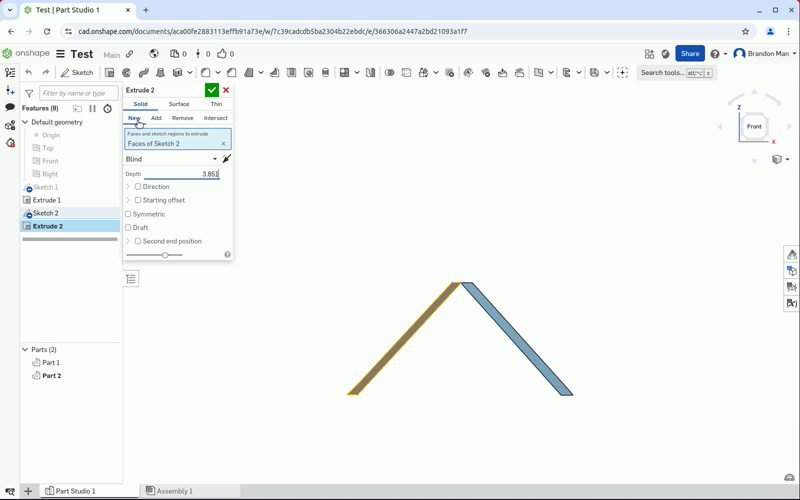
key(enter)
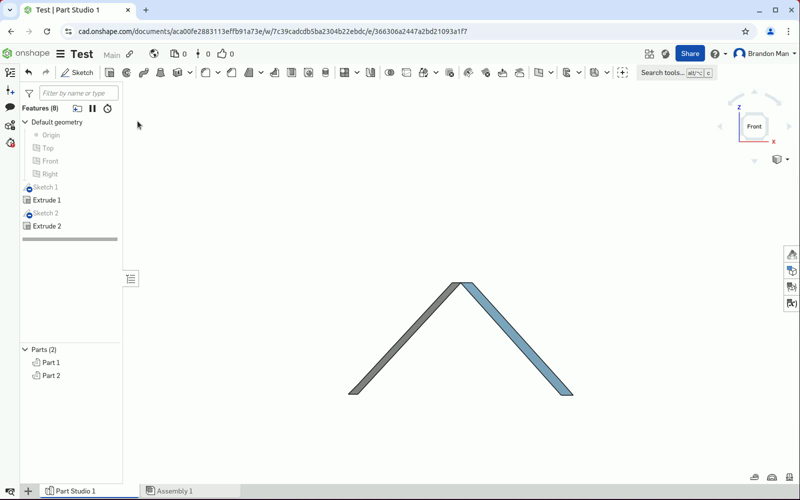
key(shift+h)
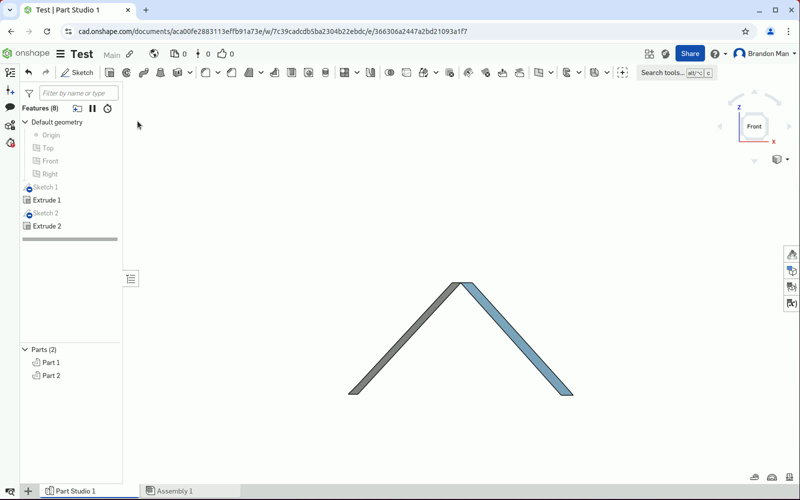
key(shift+h)
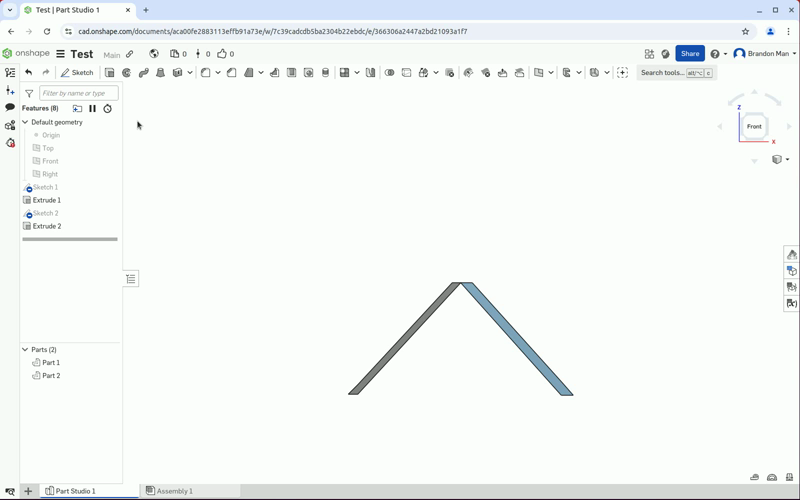
mouse_move(73, 189)
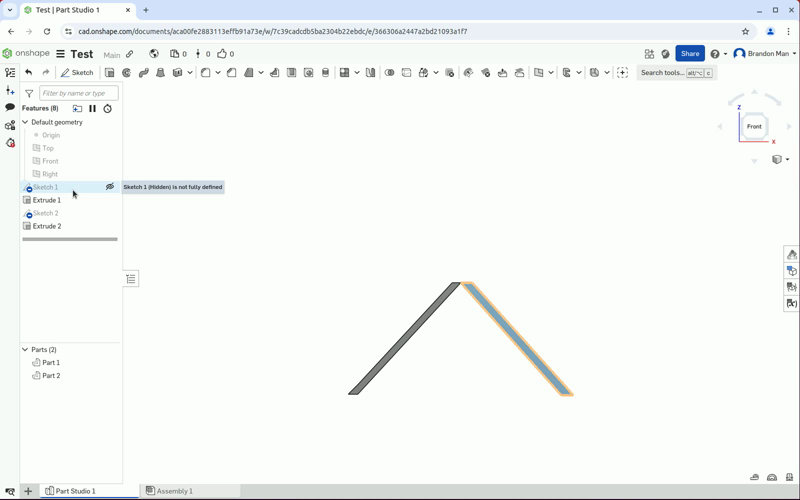
click(73, 189)
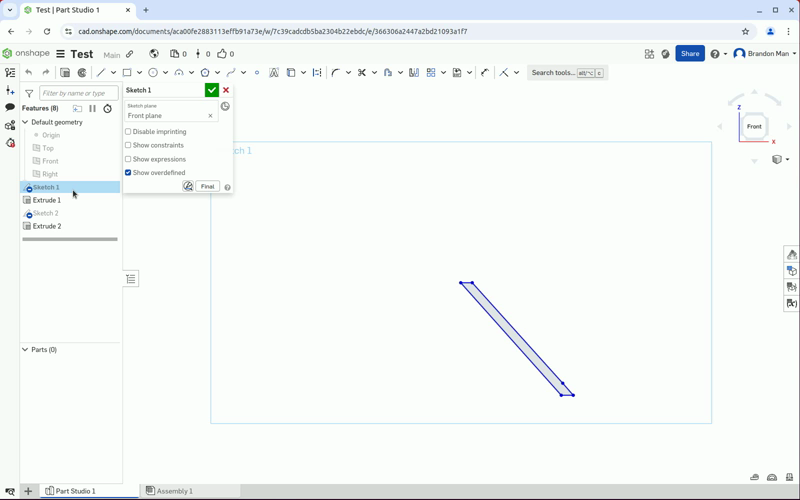
mouse_move(229, 92)
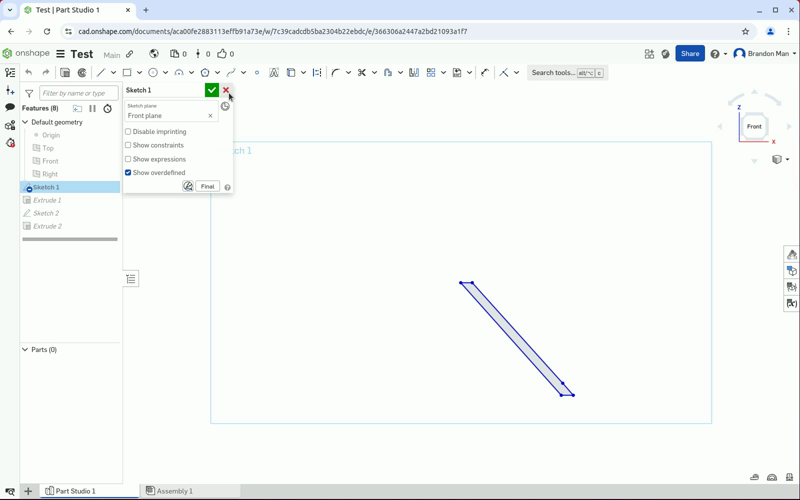
click(229, 92)
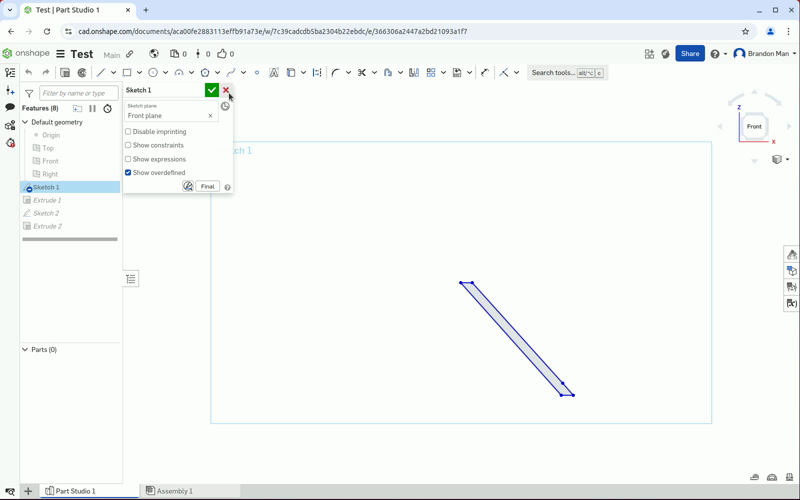
key(shift+s)
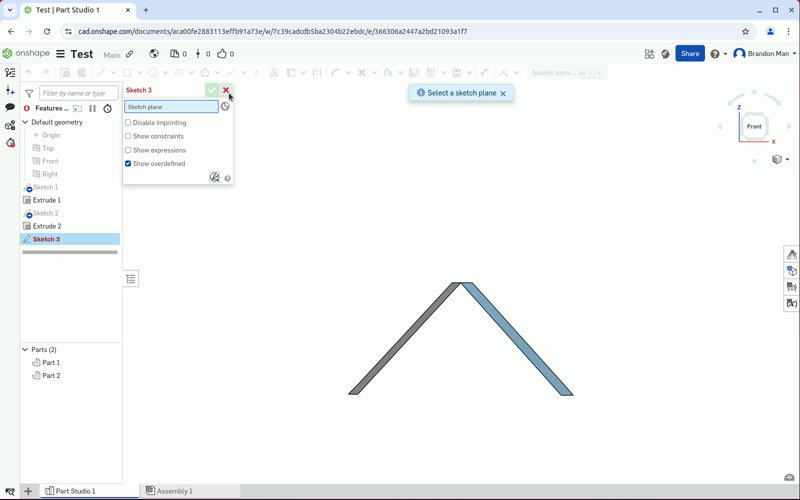
mouse_move(73, 163)
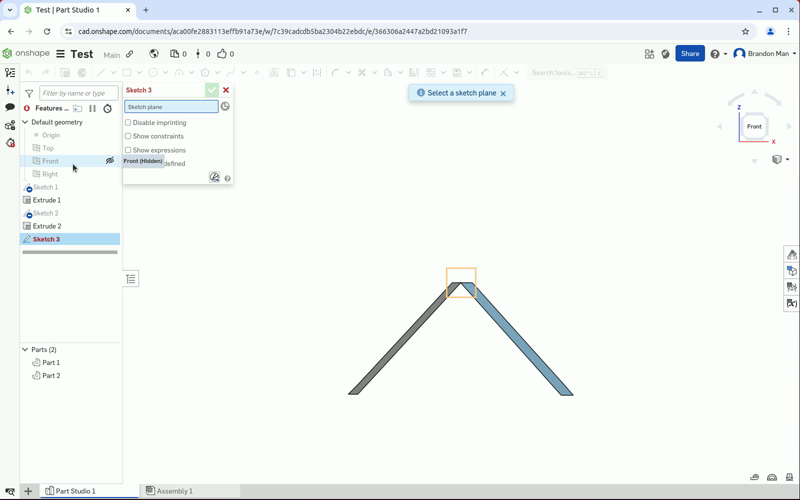
click(73, 163)
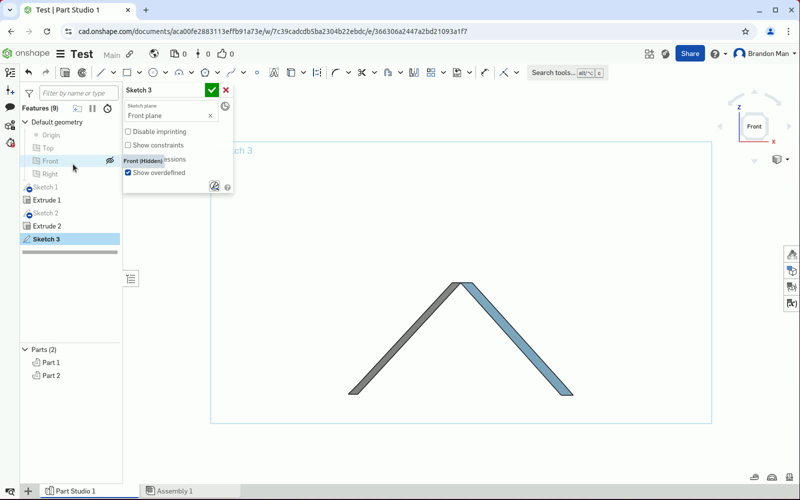
mouse_move(73, 352)
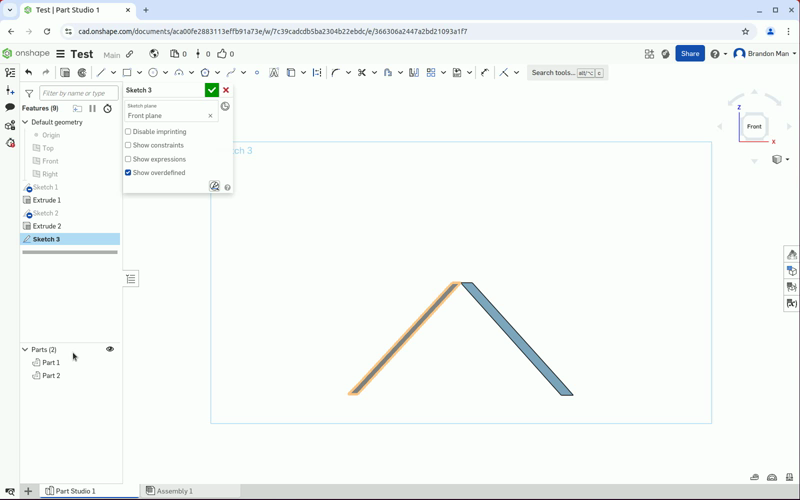
key(y)
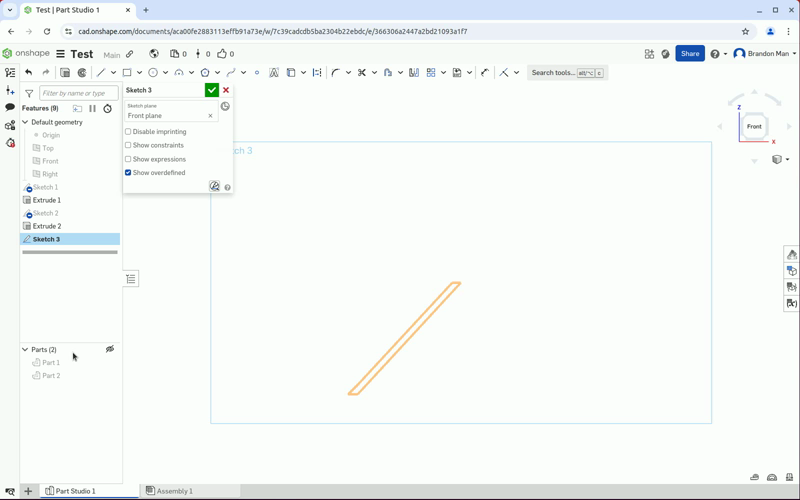
key(l)
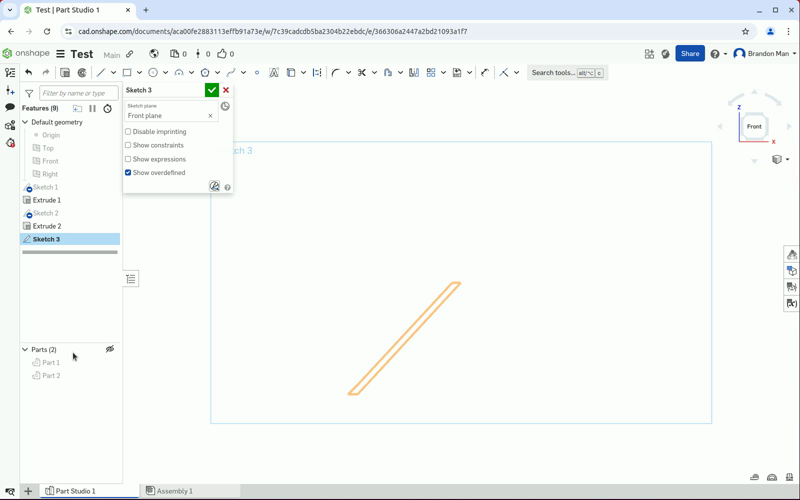
key_down(shift)
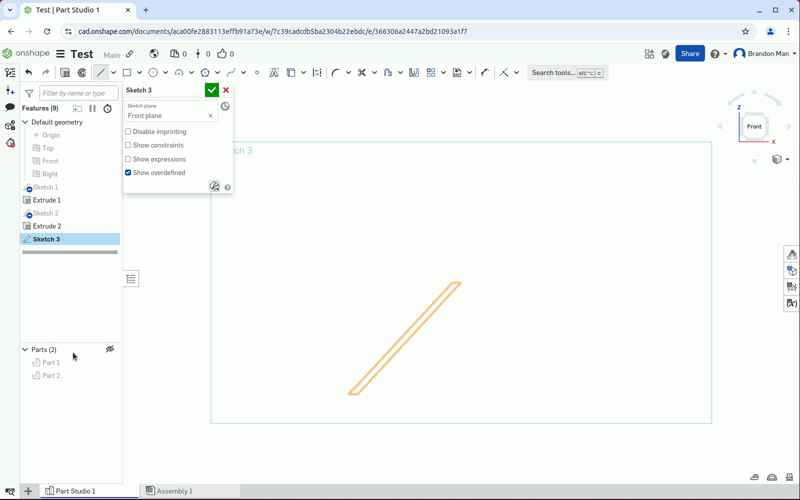
mouse_move(561, 382)
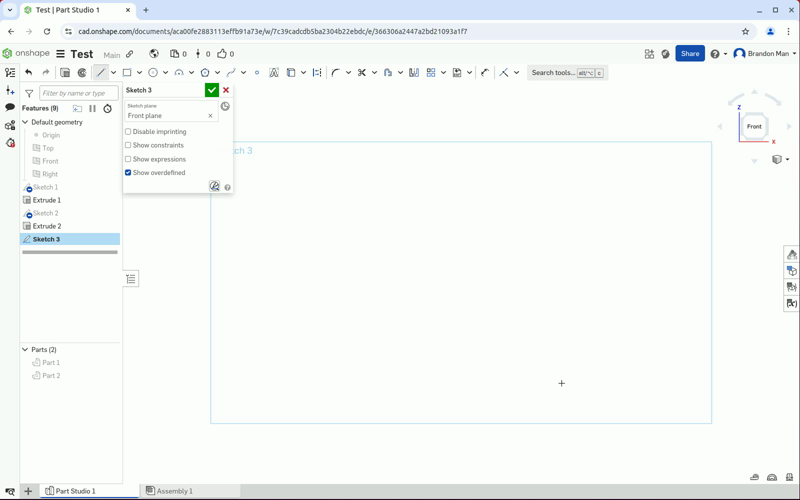
click(561, 382)
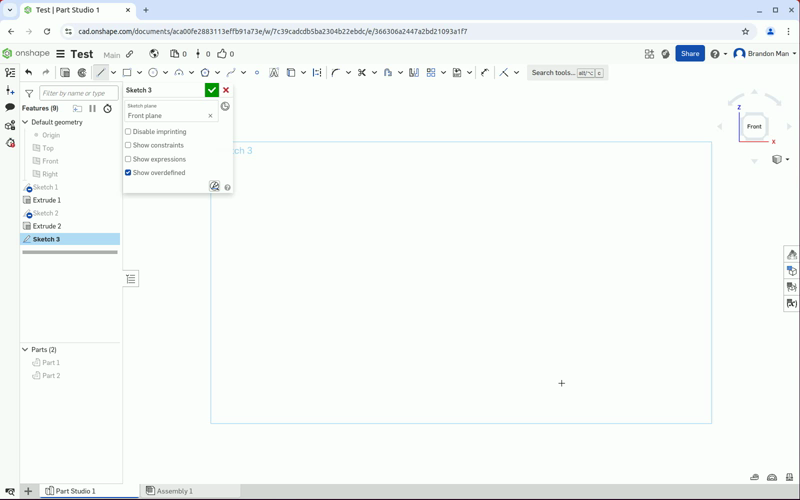
key_up(shift)
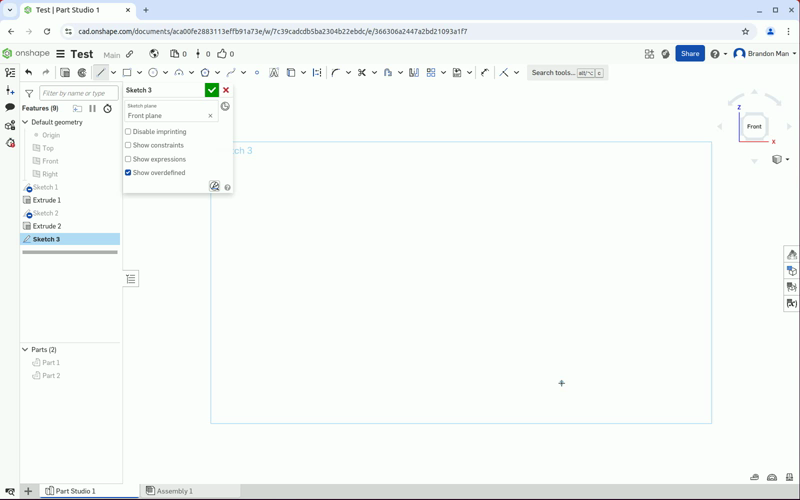
key_down(shift)
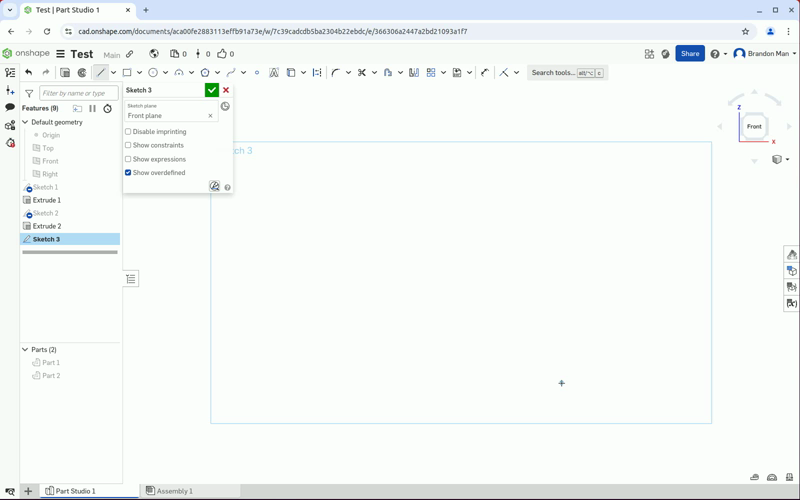
mouse_move(589, 382)
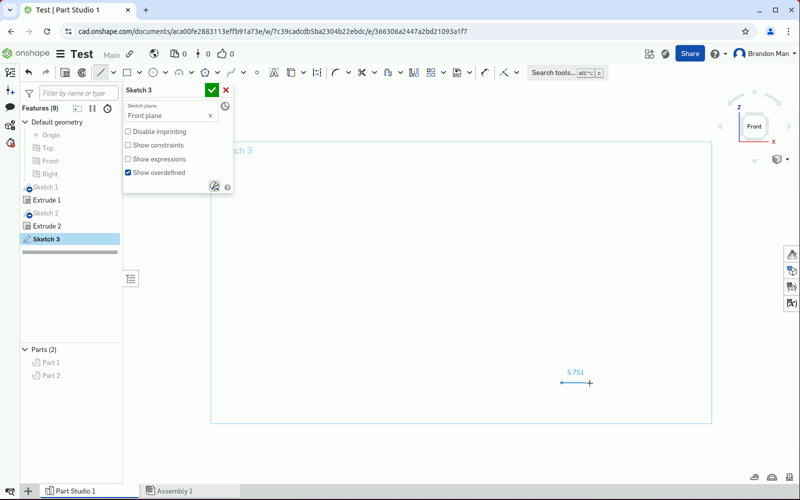
mouse_move(572, 395)
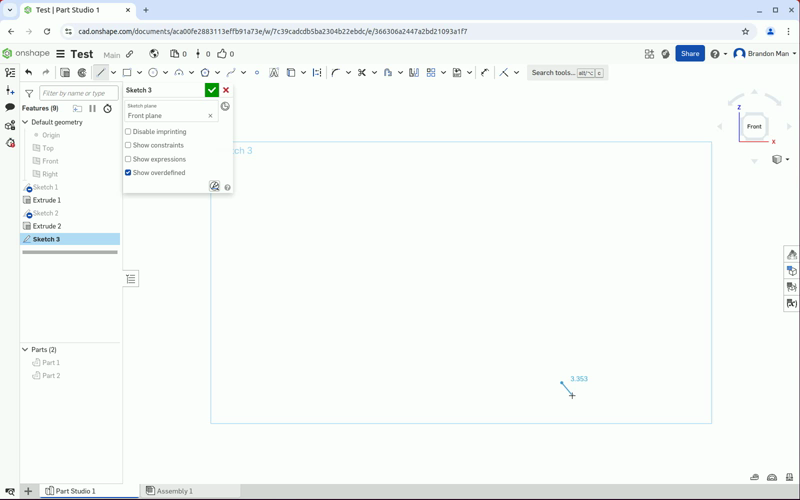
click(572, 395)
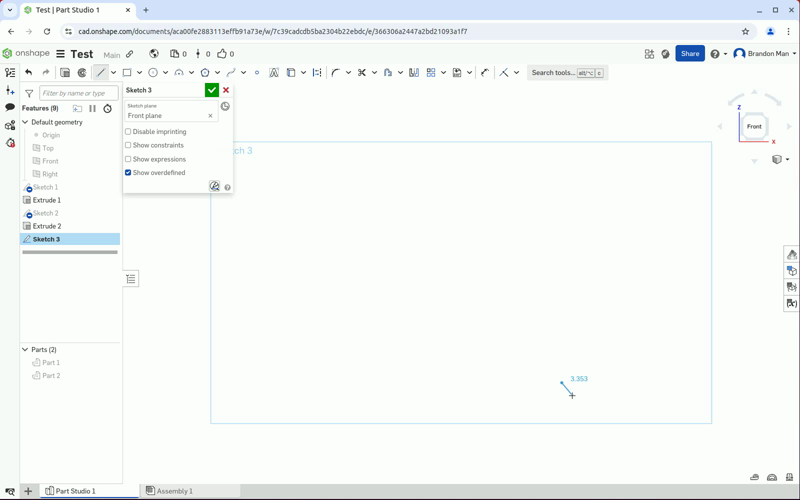
key_up(shift)
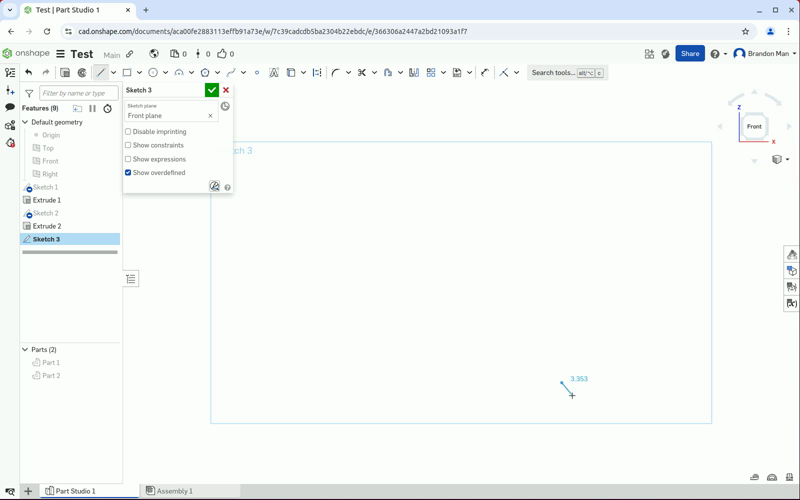
key_down(shift)
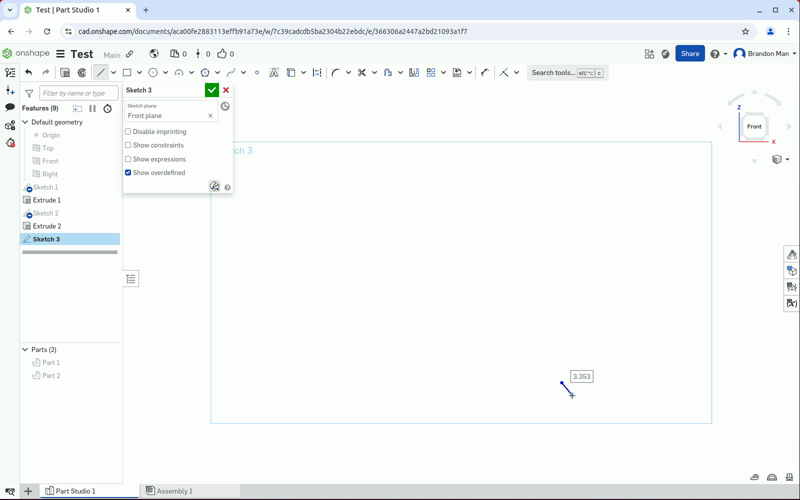
mouse_move(572, 282)
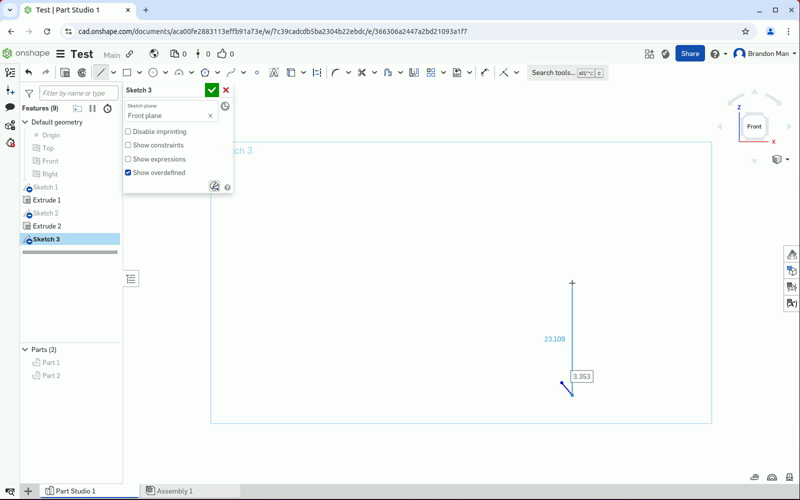
click(572, 282)
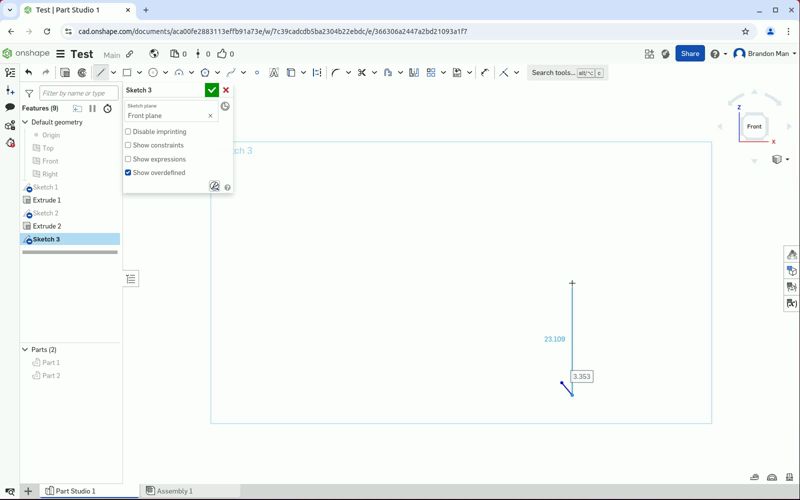
key_up(shift)
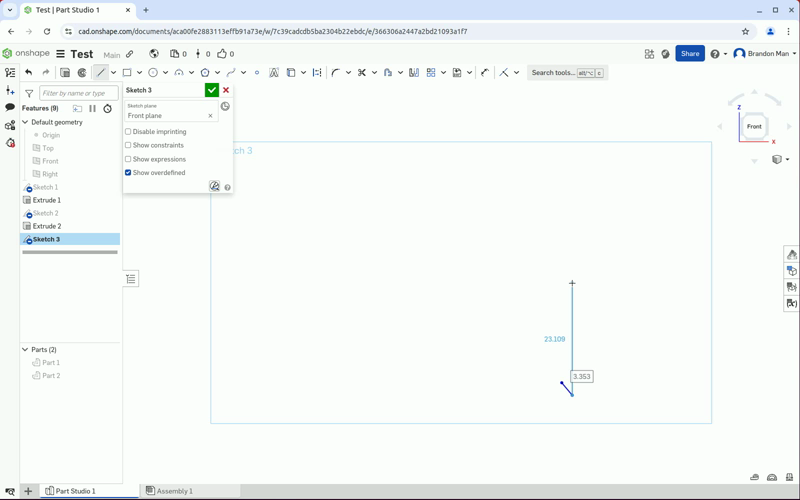
key_down(shift)
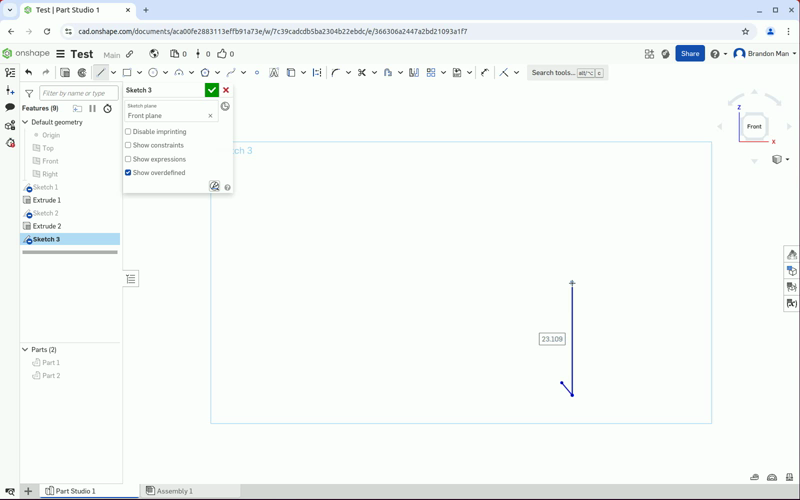
mouse_move(589, 282)
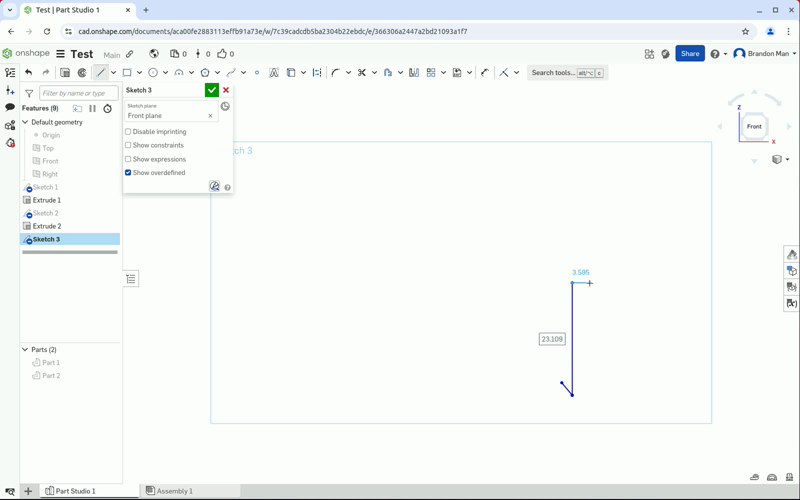
mouse_move(561, 282)
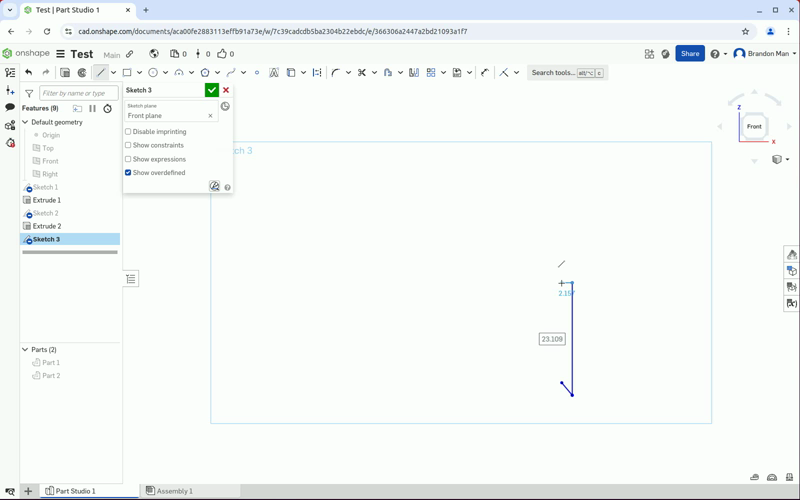
click(561, 282)
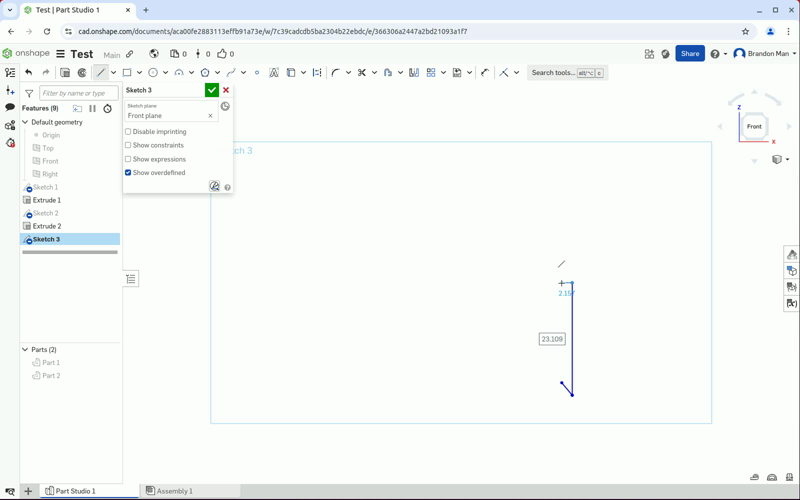
key_up(shift)
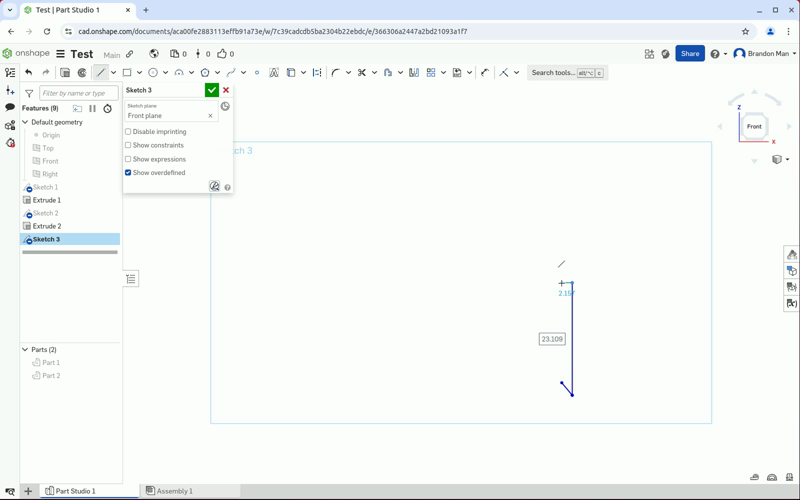
key_down(shift)
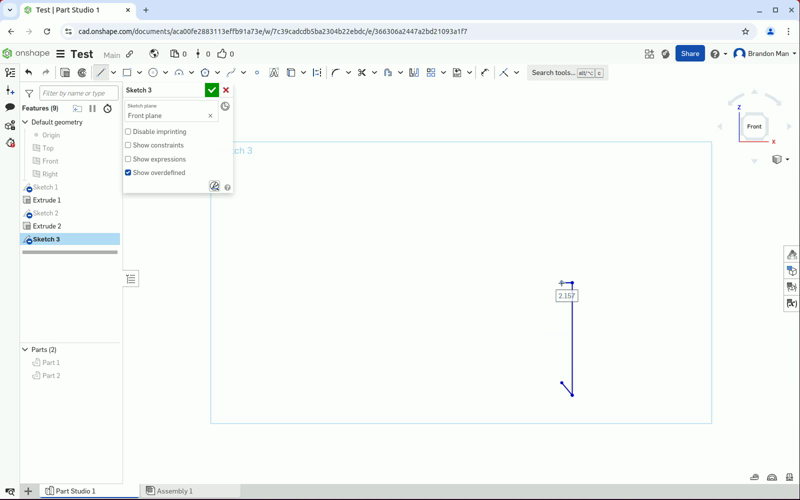
mouse_move(561, 382)
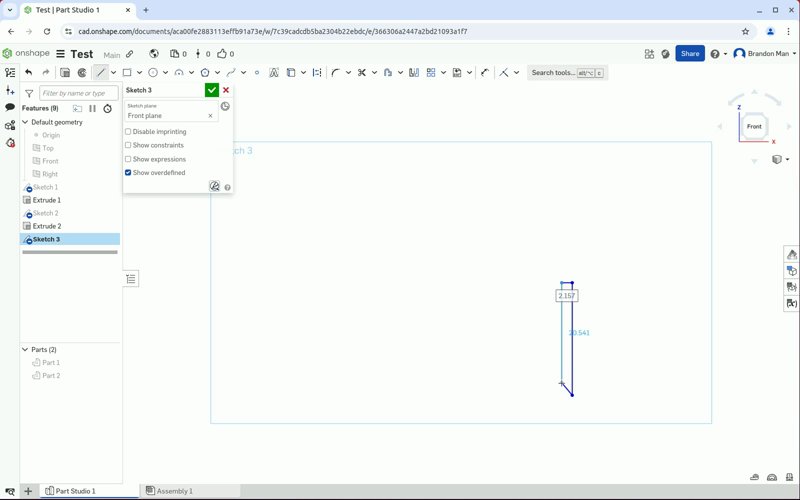
key_up(shift)
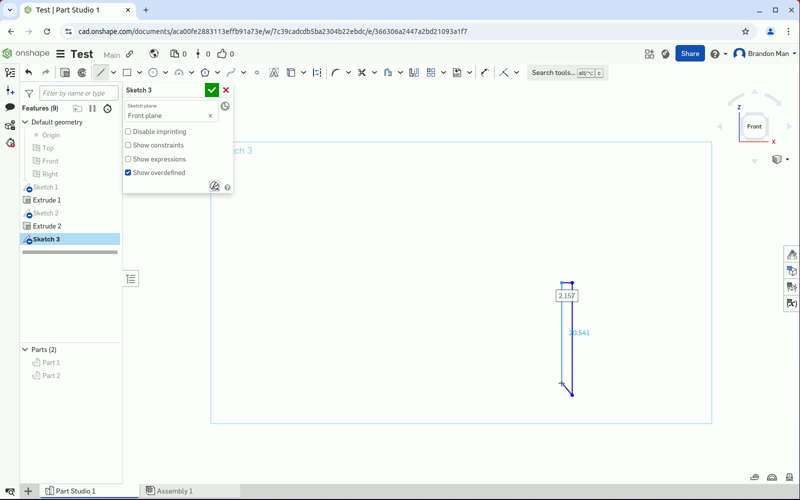
click(561, 382)
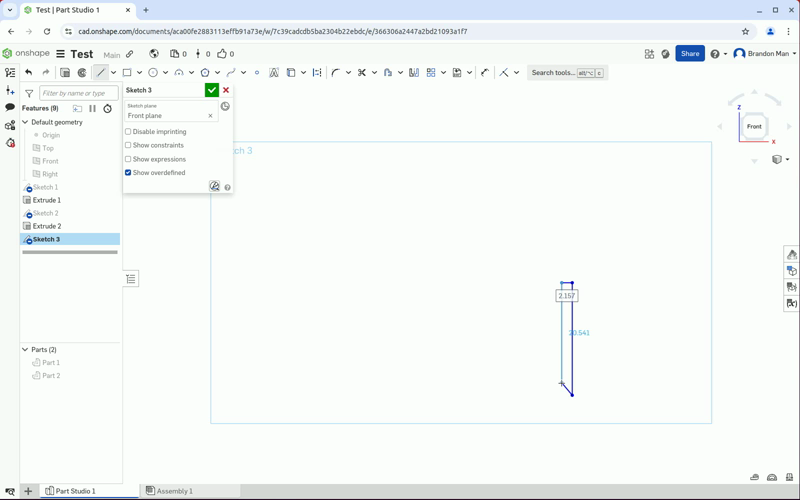
key(esc)
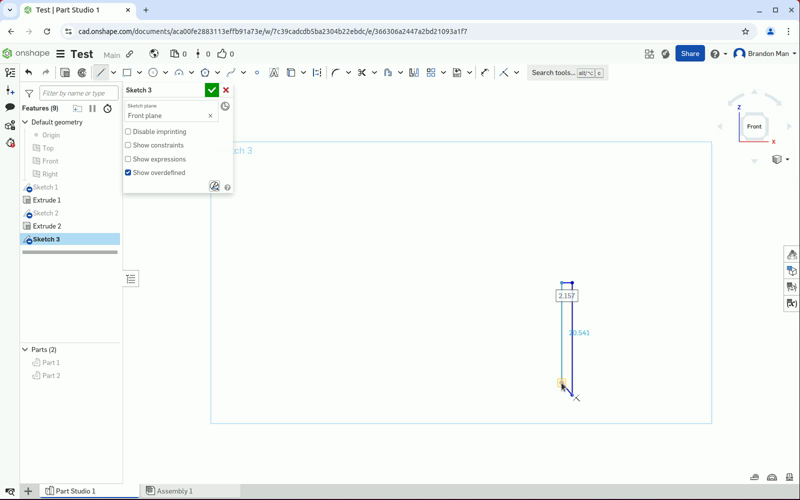
mouse_move(568, 345)
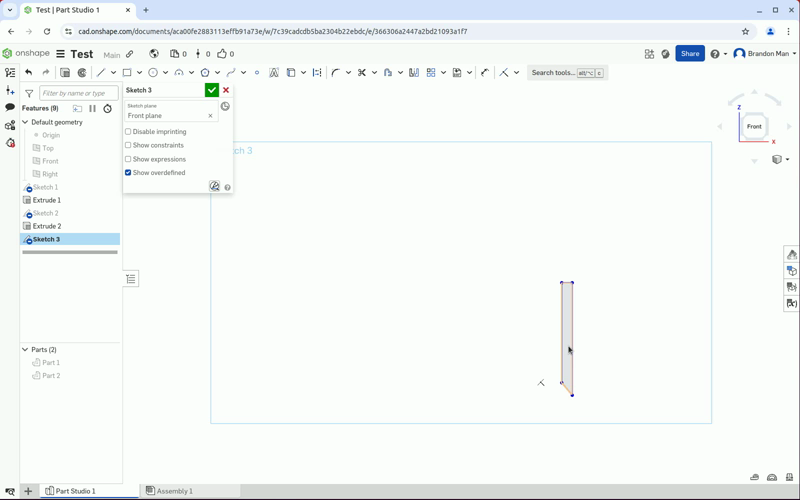
scroll(6)
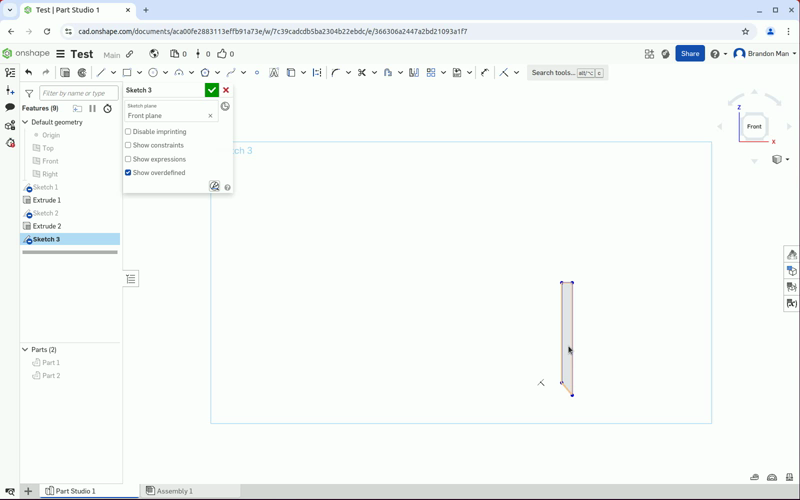
scroll(6)
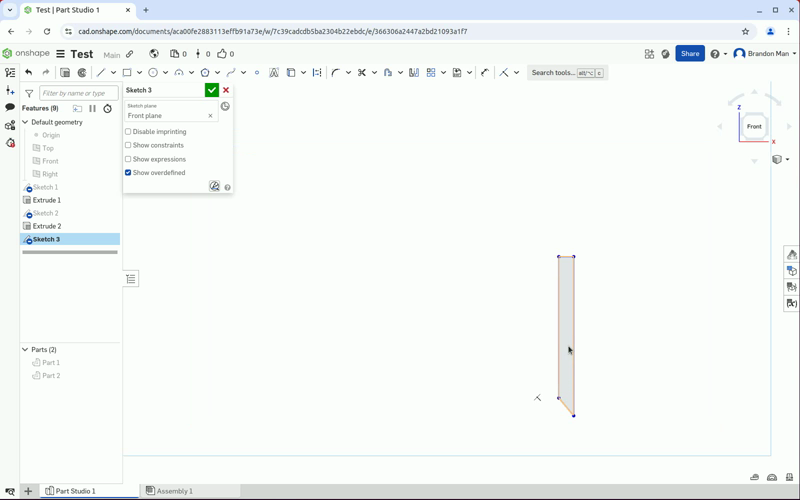
scroll(6)
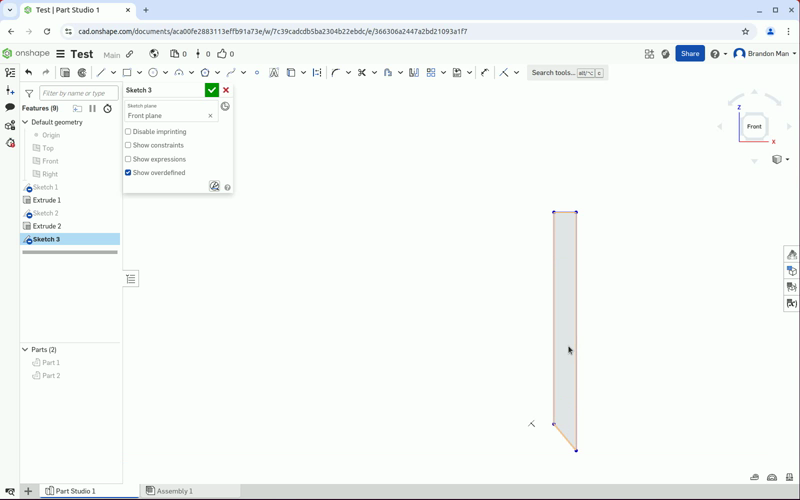
scroll(6)
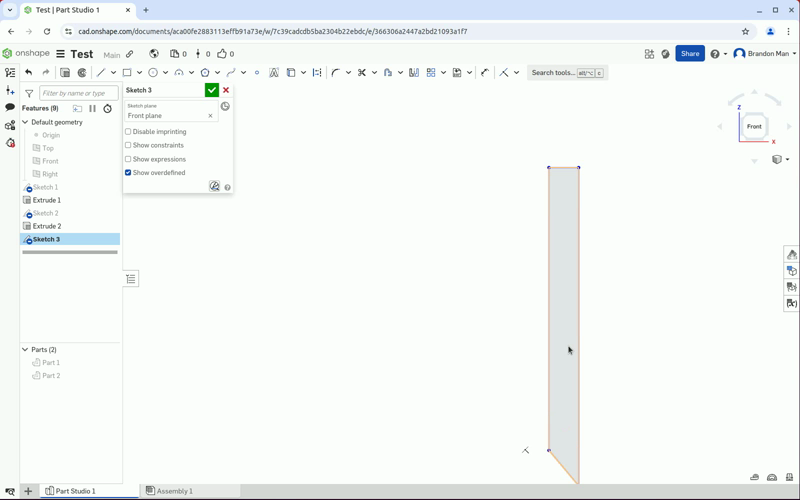
scroll(6)
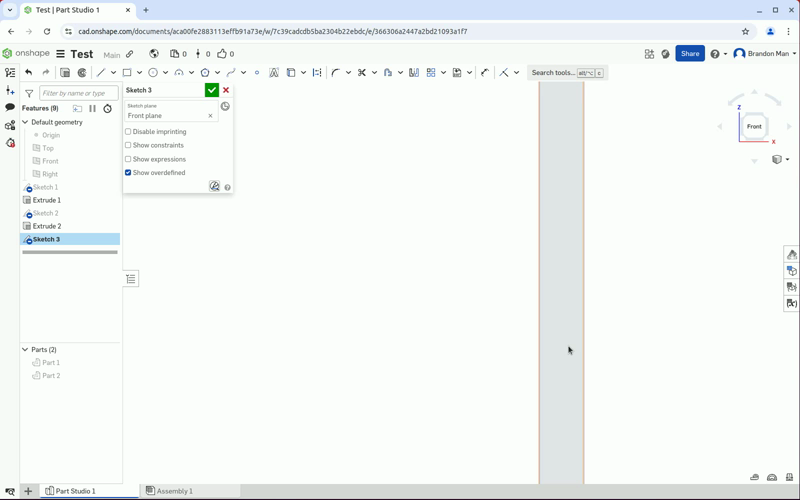
scroll(6)
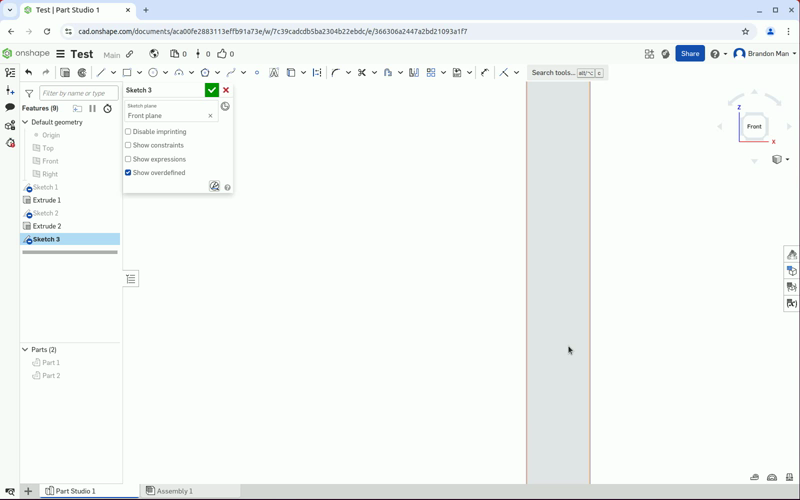
scroll(6)
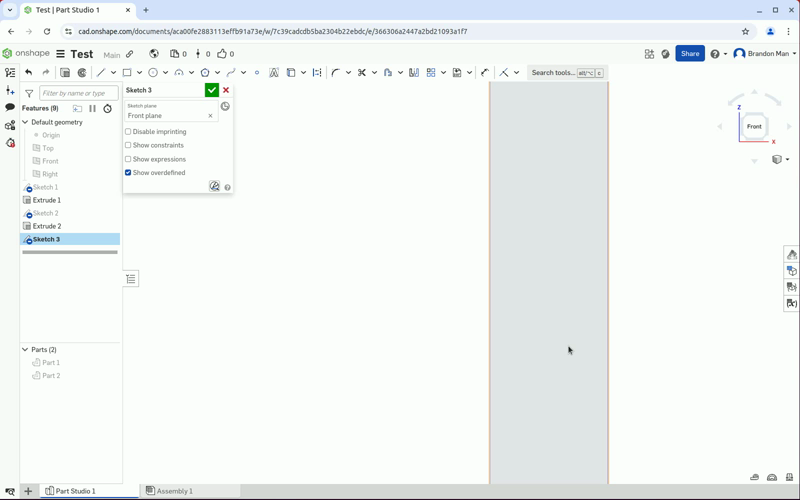
click(568, 345)
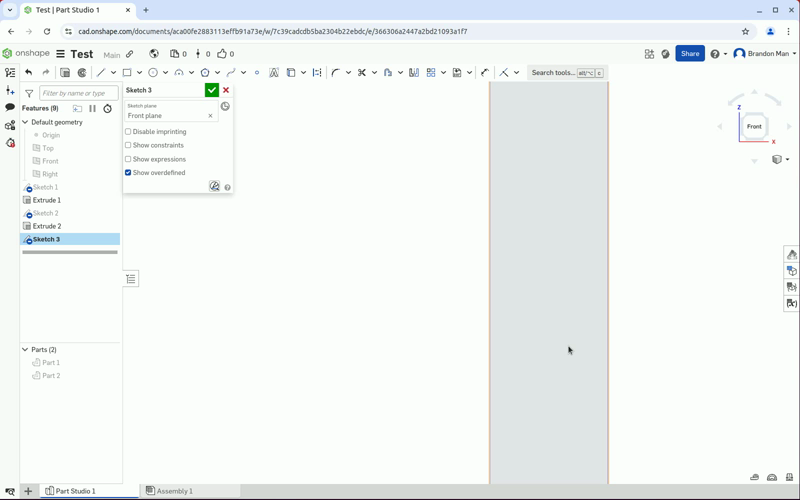
scroll(-6)
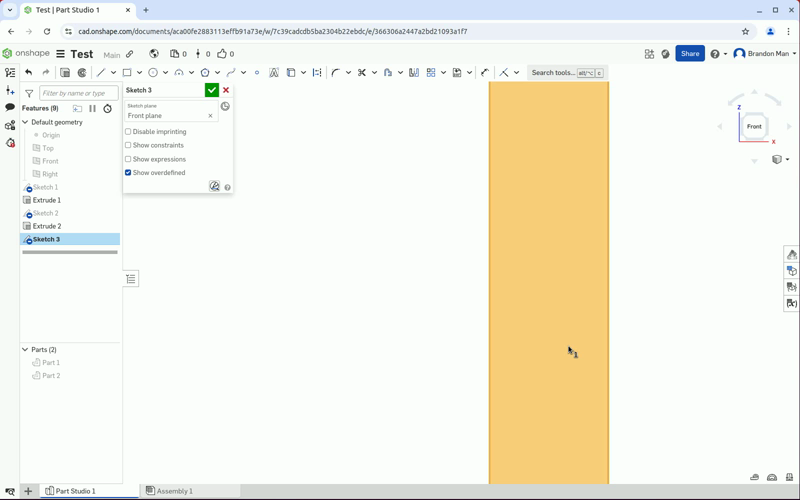
scroll(-6)
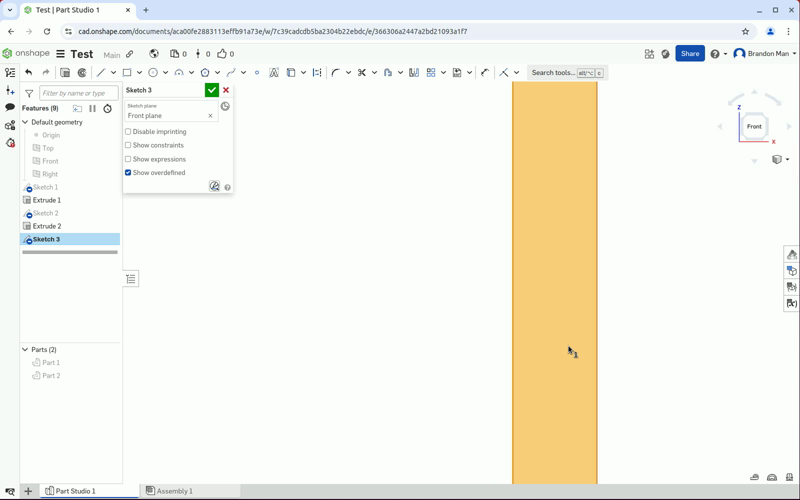
scroll(-6)
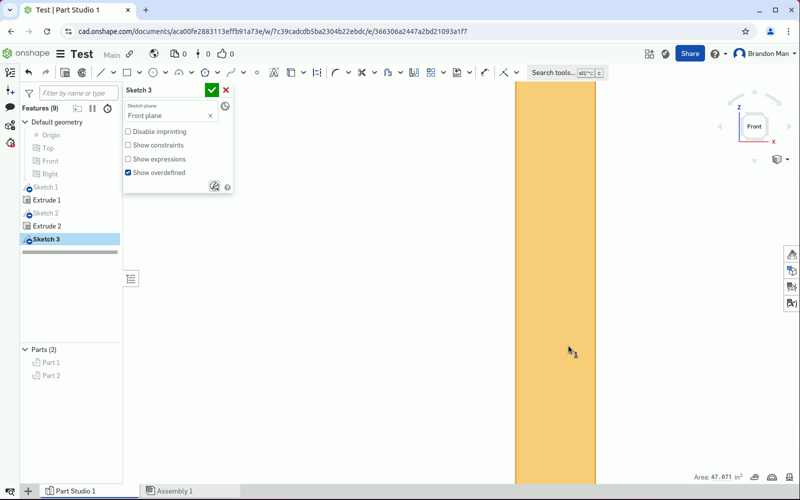
scroll(-6)
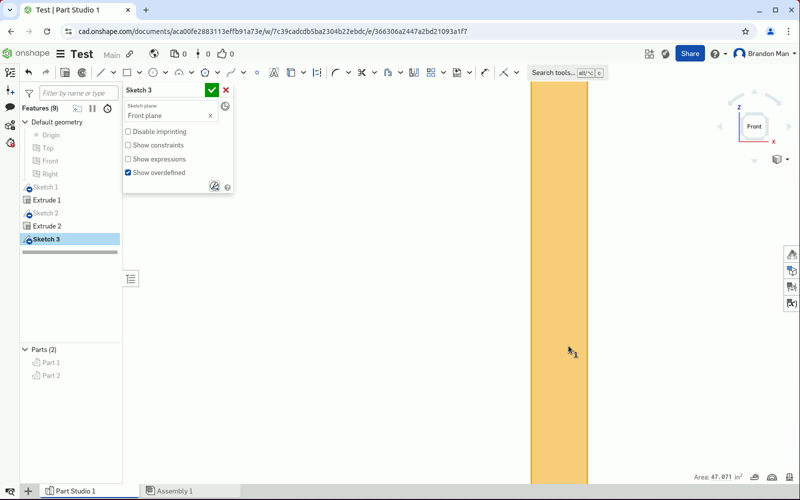
scroll(-6)
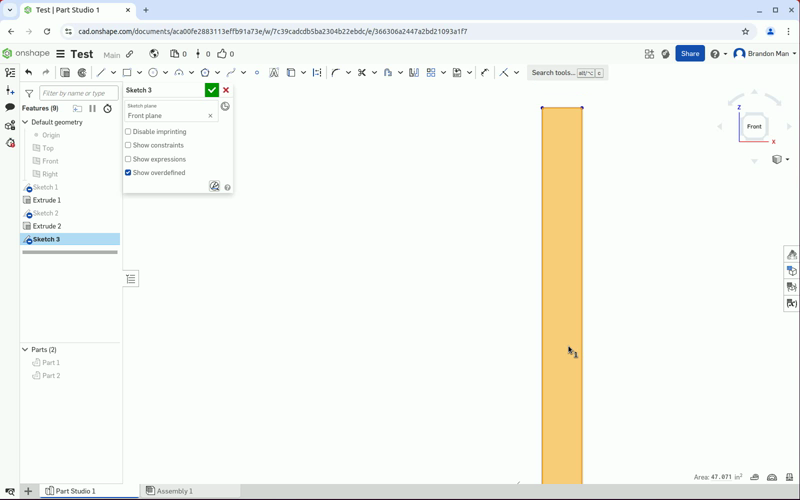
scroll(-6)
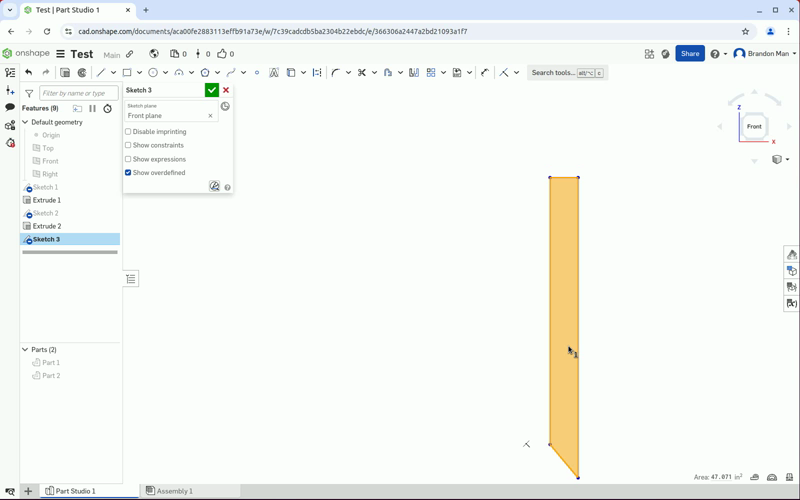
scroll(-6)
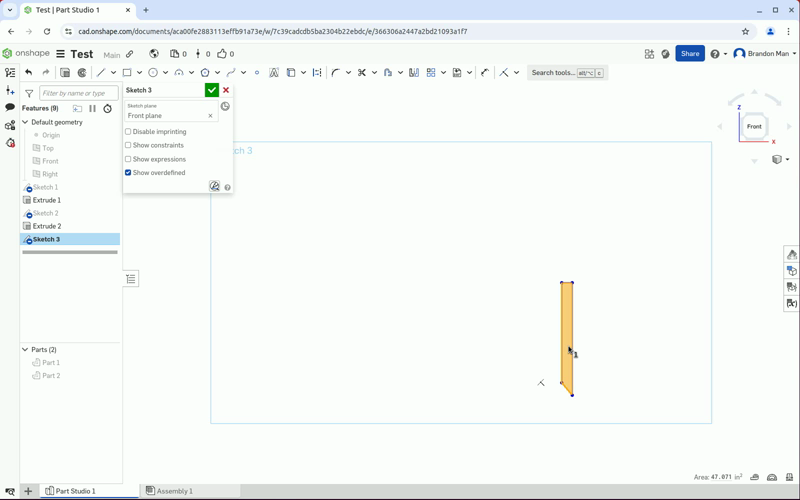
mouse_move(73, 352)
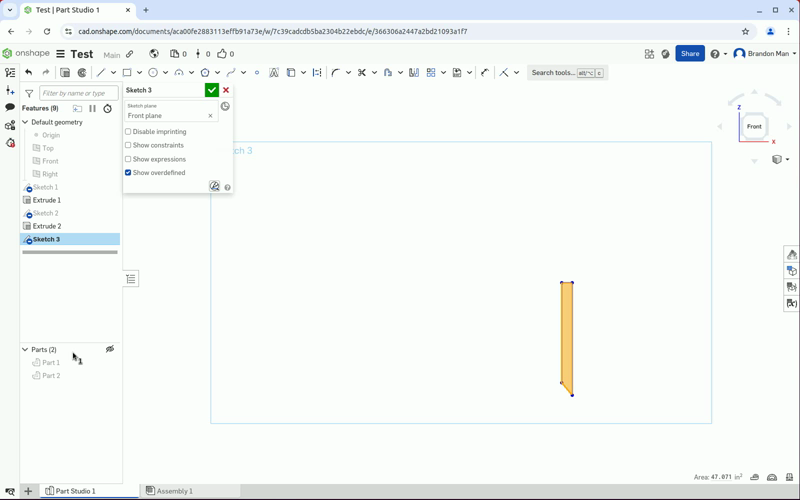
key(shift+y)
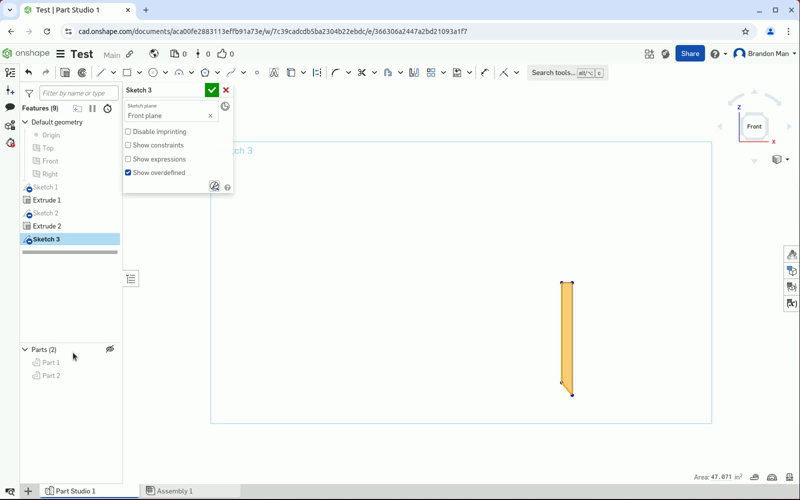
key(shift+e)
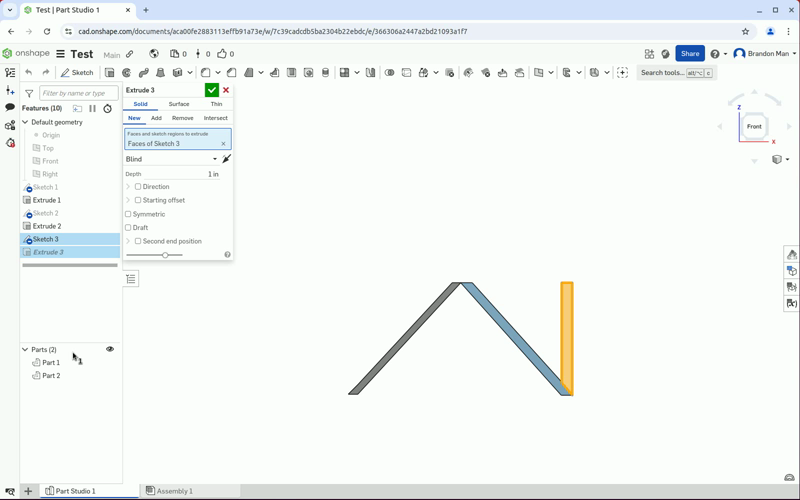
mouse_move(143, 106)
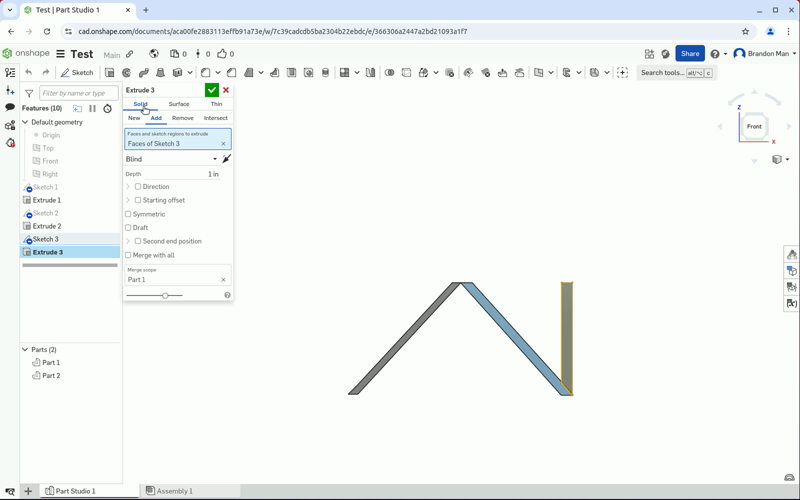
click(143, 106)
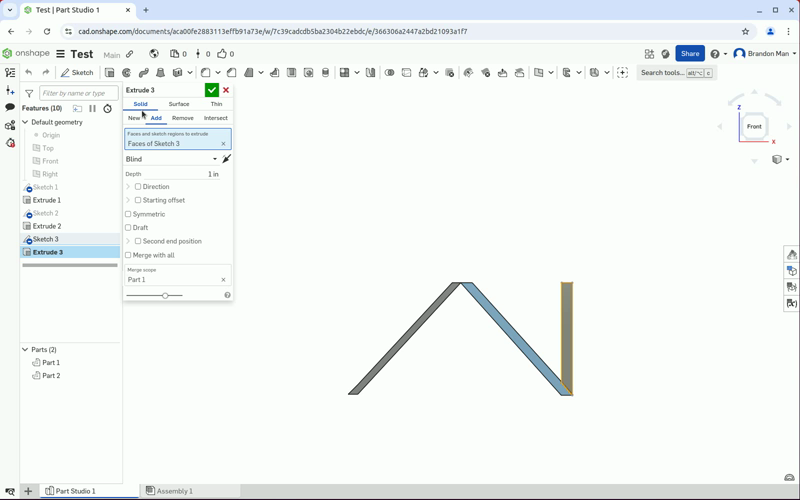
mouse_move(137, 120)
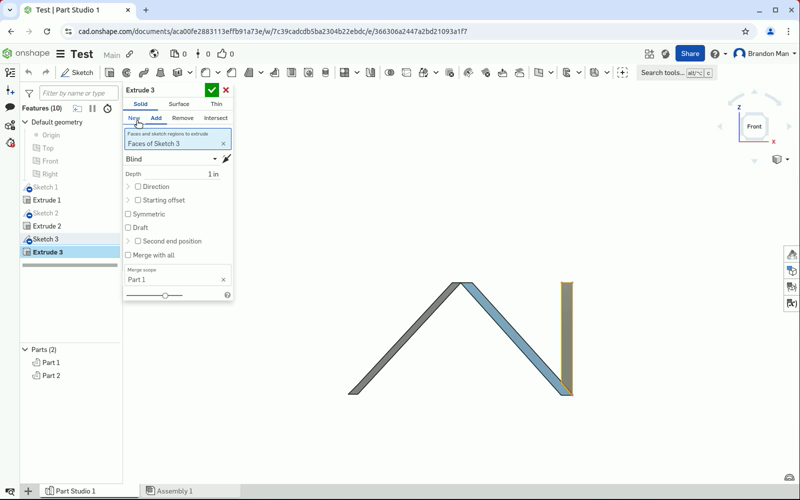
click(137, 120)
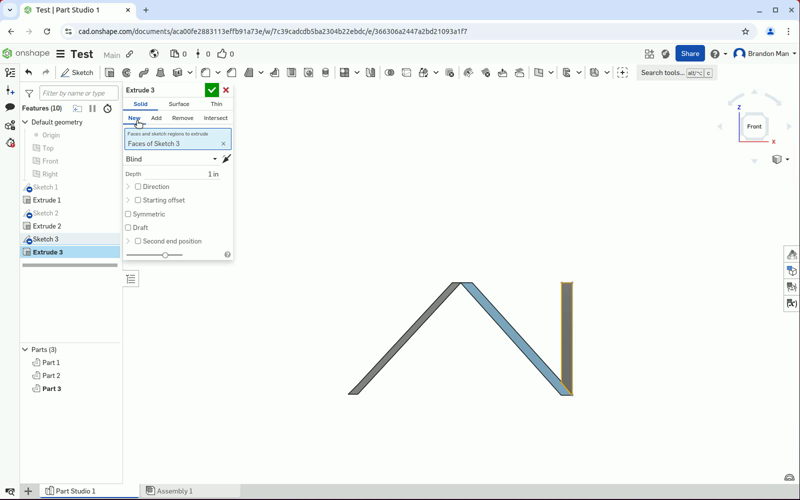
key(tab, 4)
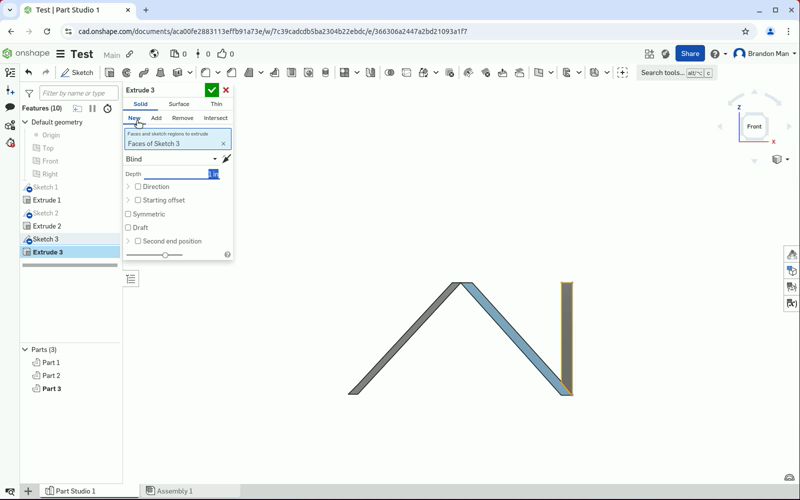
text(3.851)
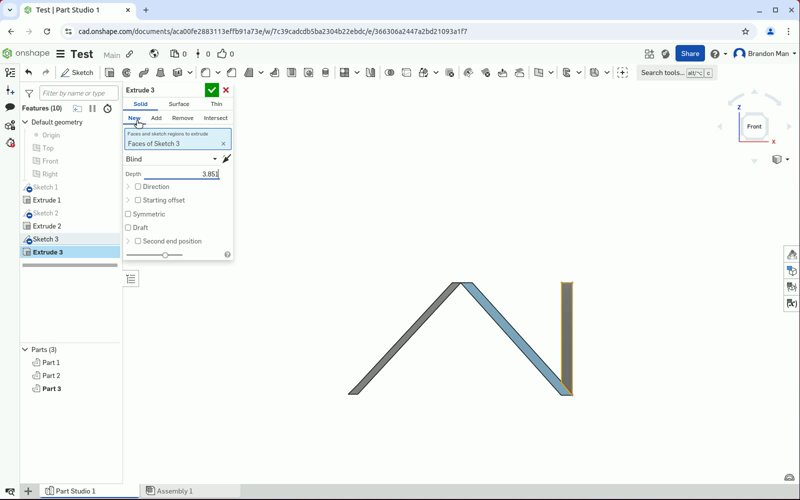
key(enter)
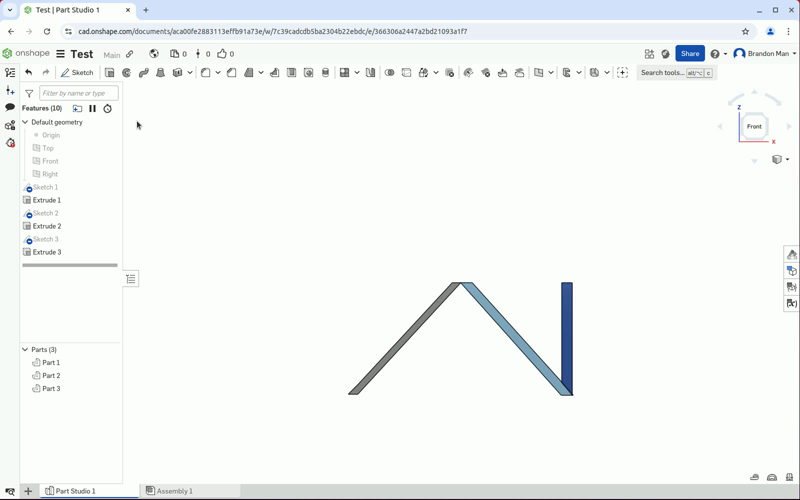
key(shift+h)
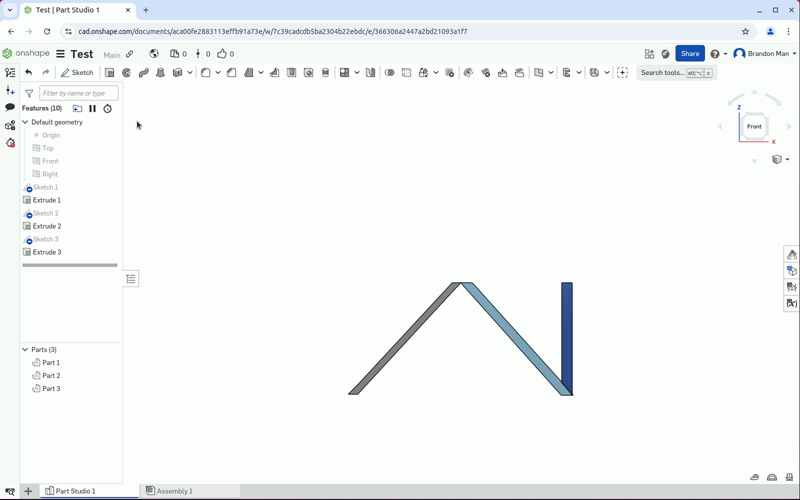
key(shift+h)
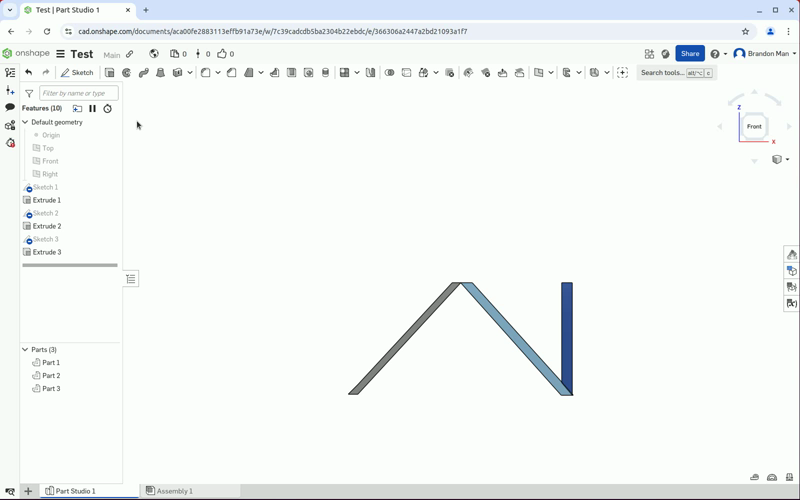
mouse_move(73, 189)
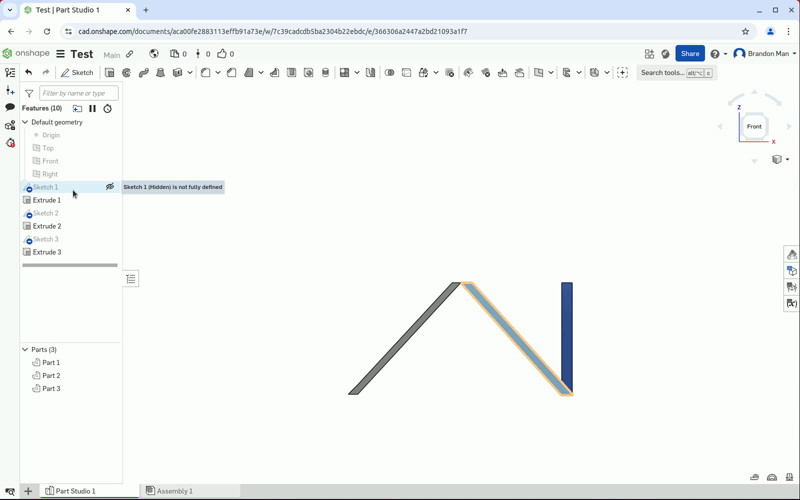
click(73, 189)
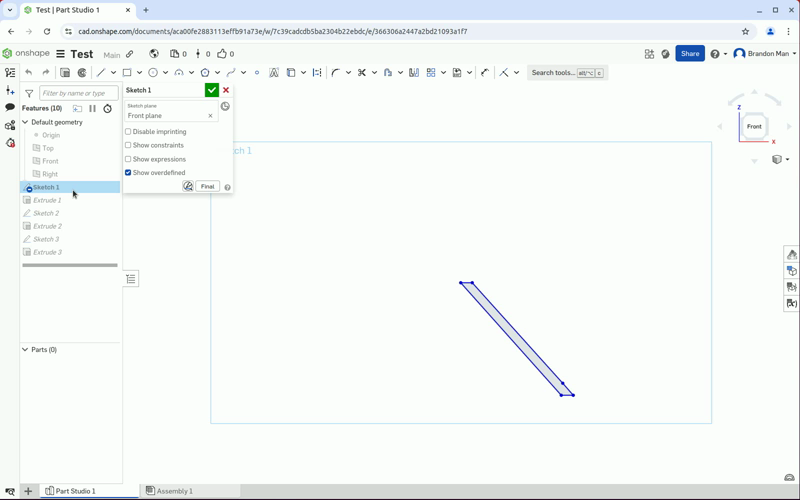
mouse_move(229, 92)
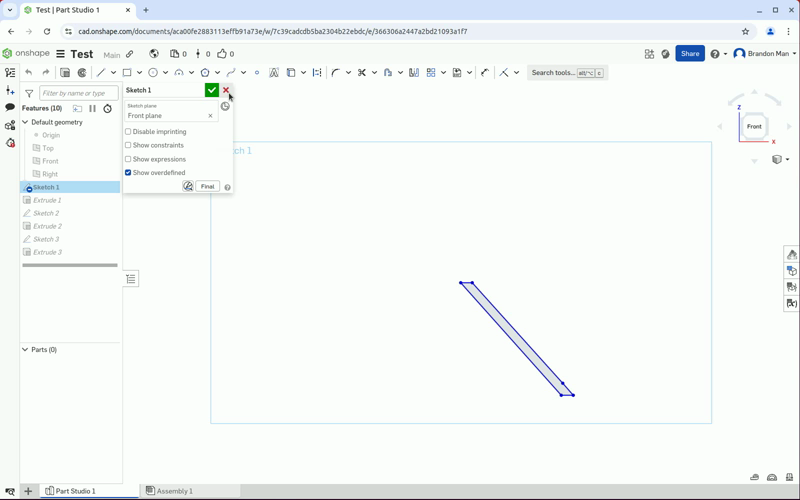
click(229, 92)
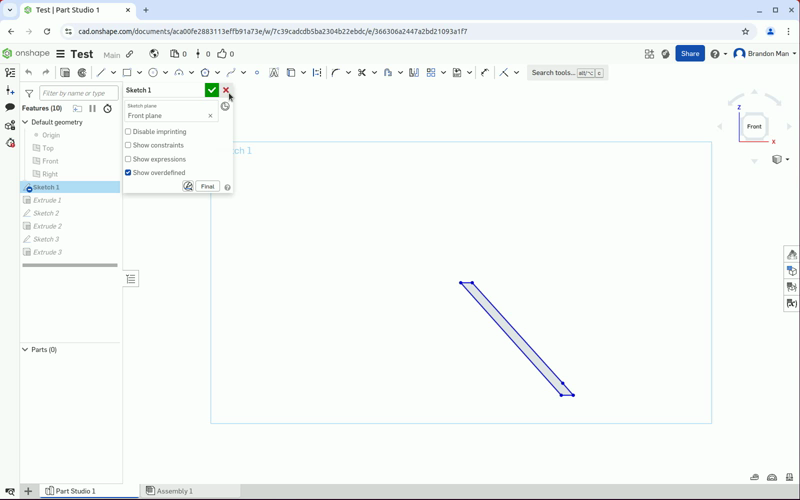
key(shift+s)
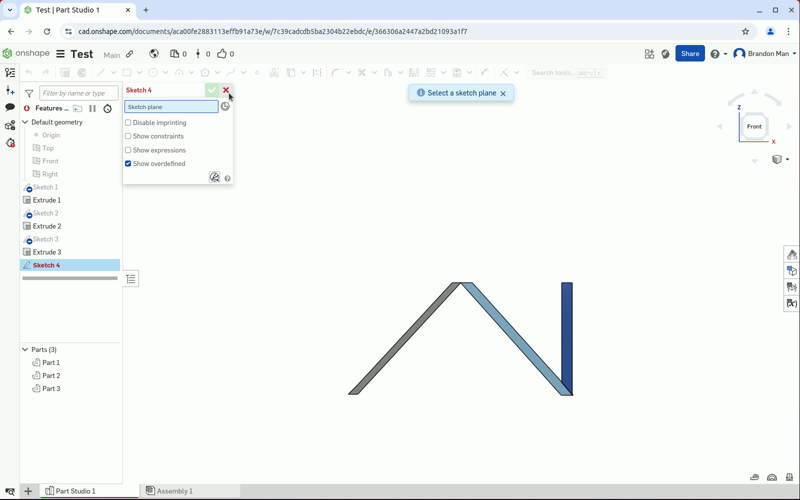
mouse_move(73, 163)
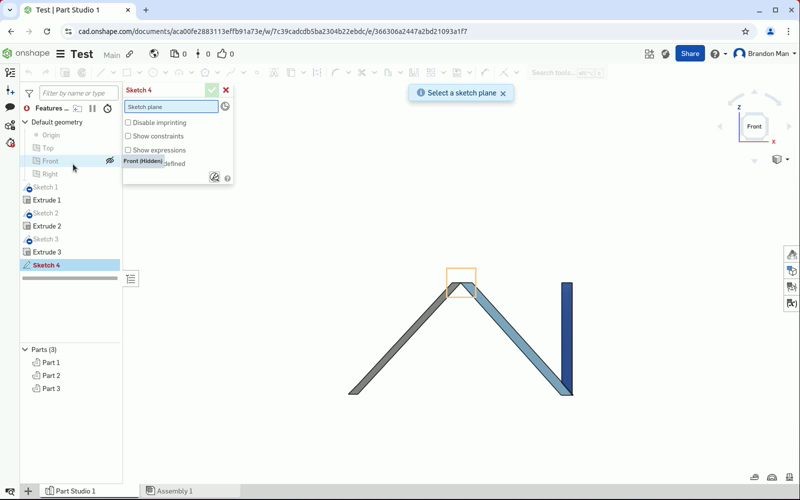
click(73, 163)
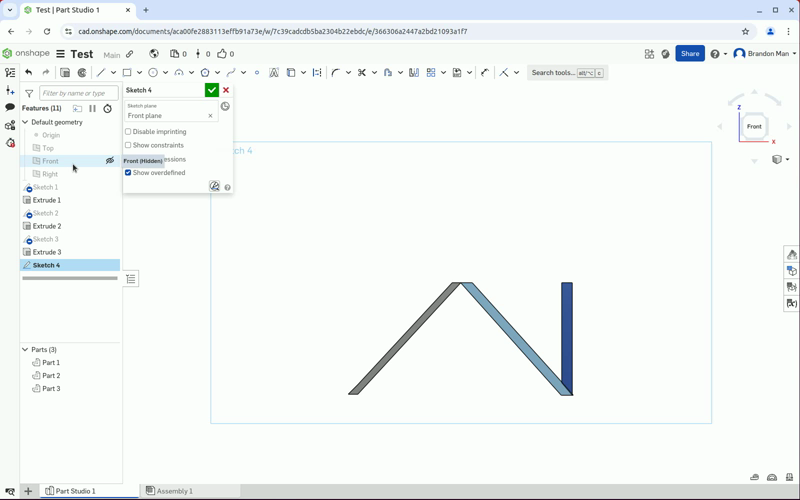
mouse_move(73, 352)
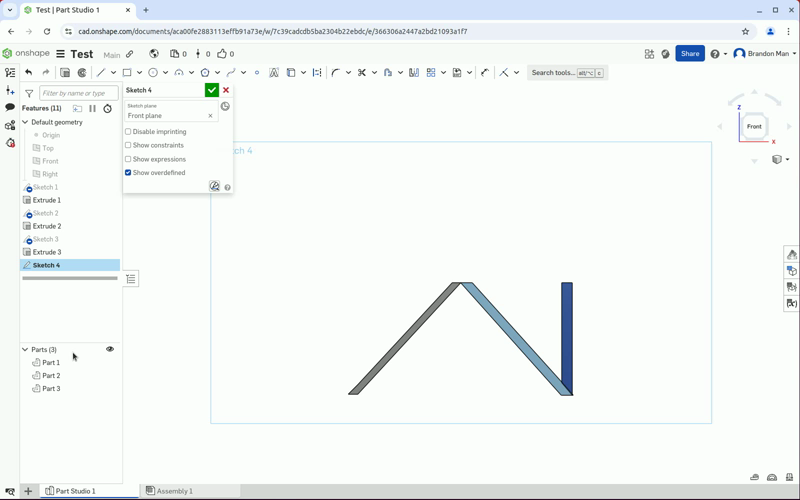
key(y)
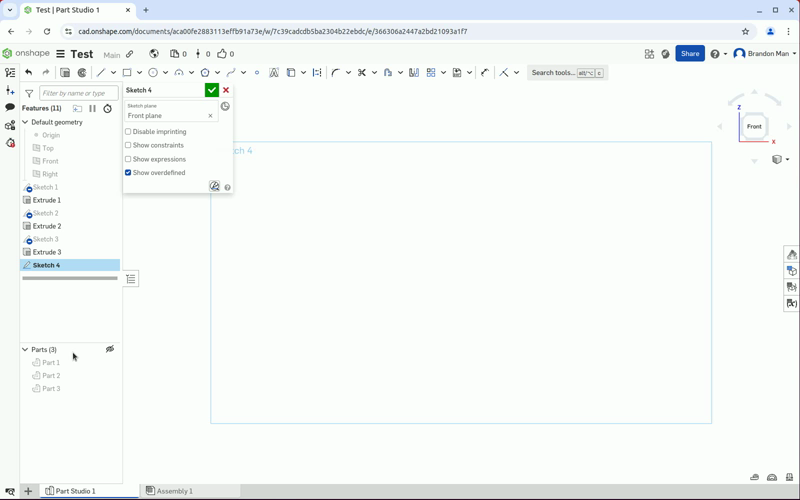
key(l)
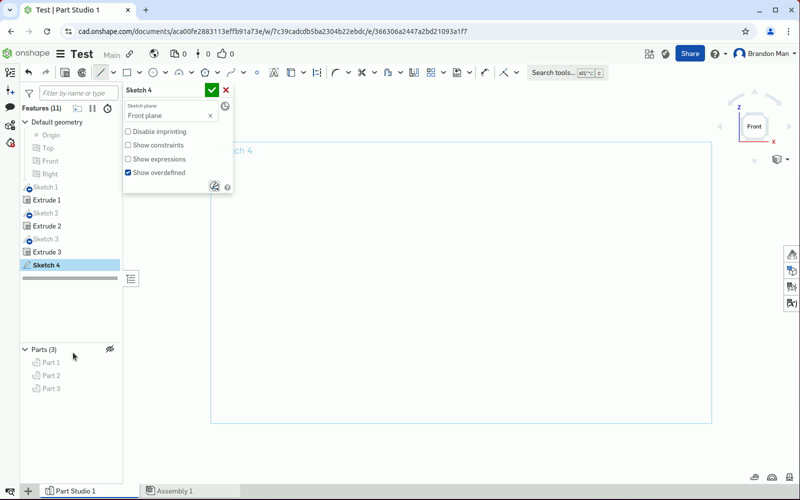
key_down(shift)
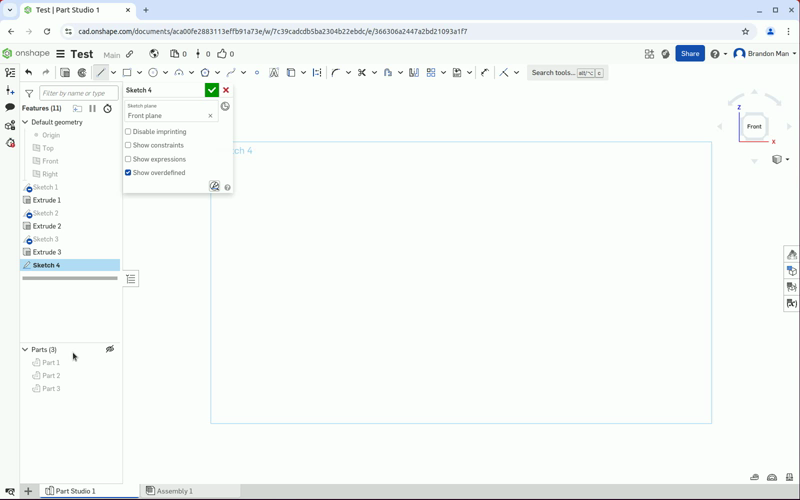
mouse_move(348, 394)
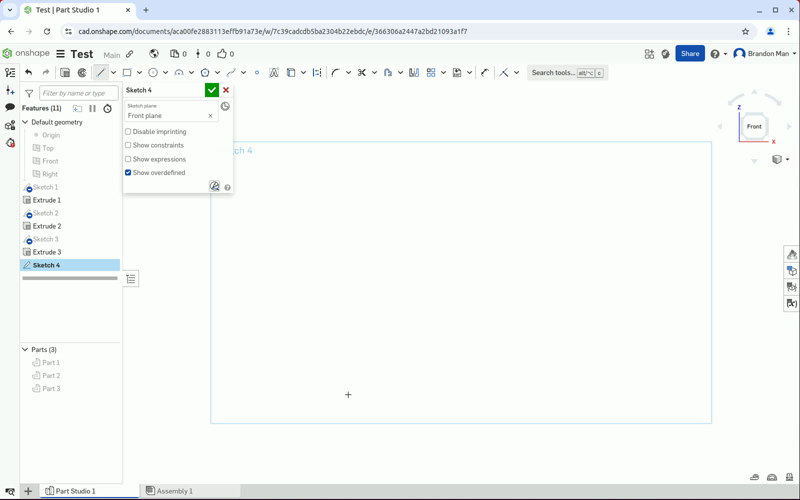
click(348, 394)
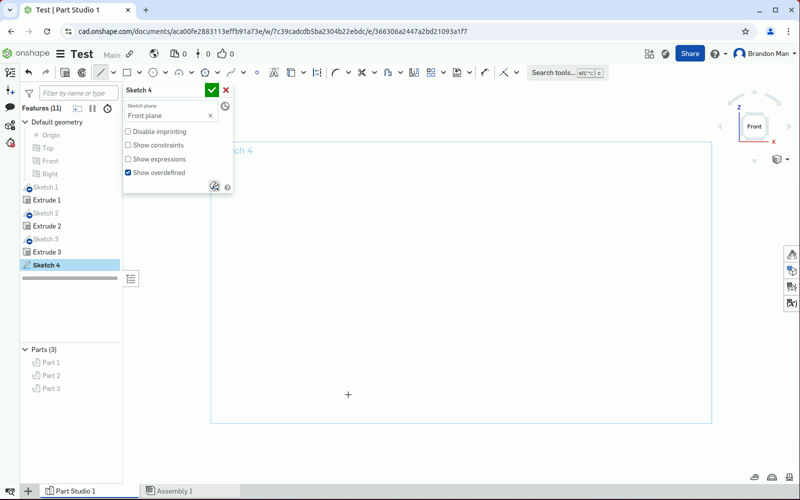
key_up(shift)
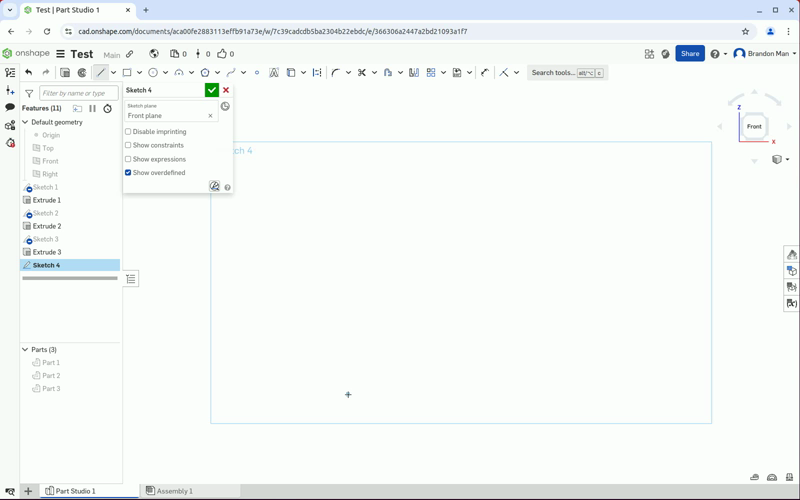
key_down(shift)
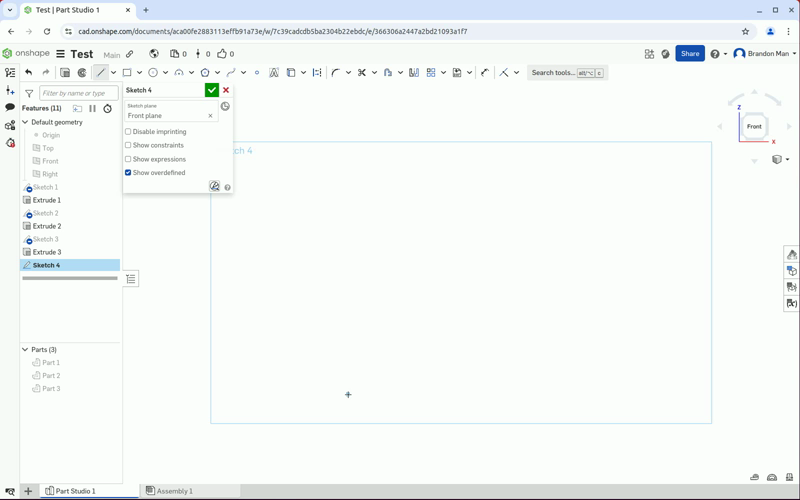
mouse_move(378, 394)
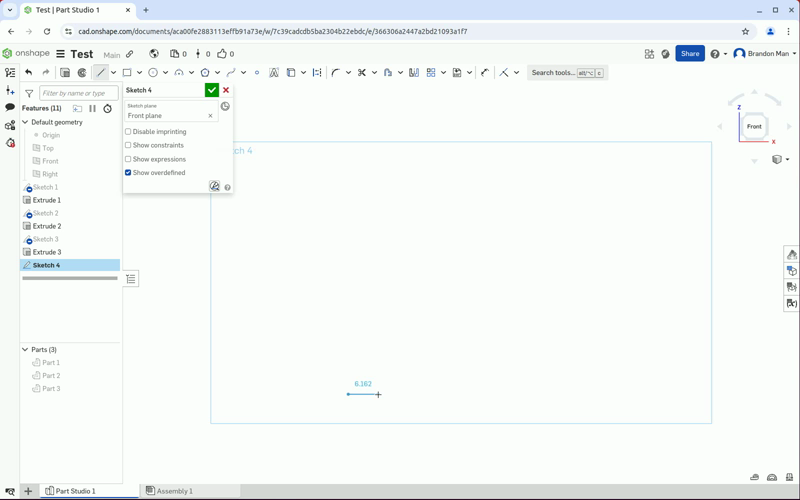
mouse_move(357, 384)
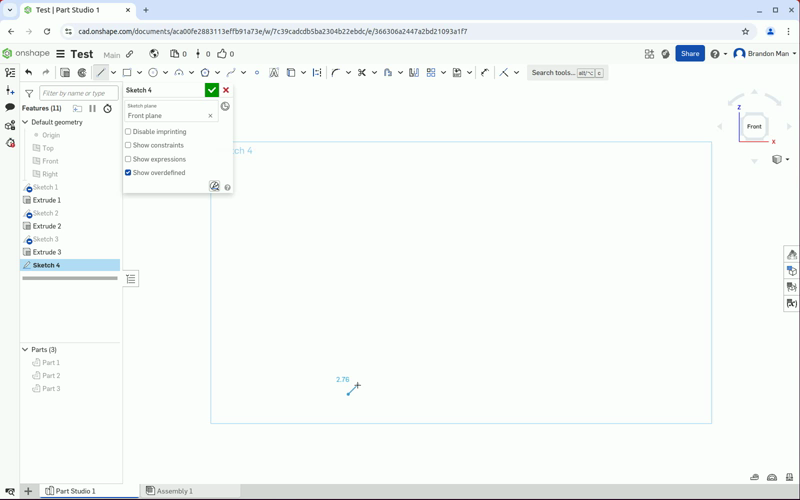
click(357, 384)
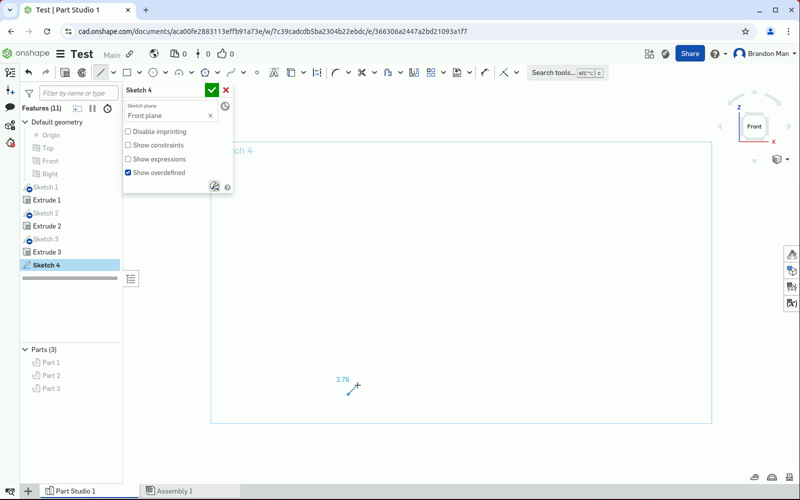
key_up(shift)
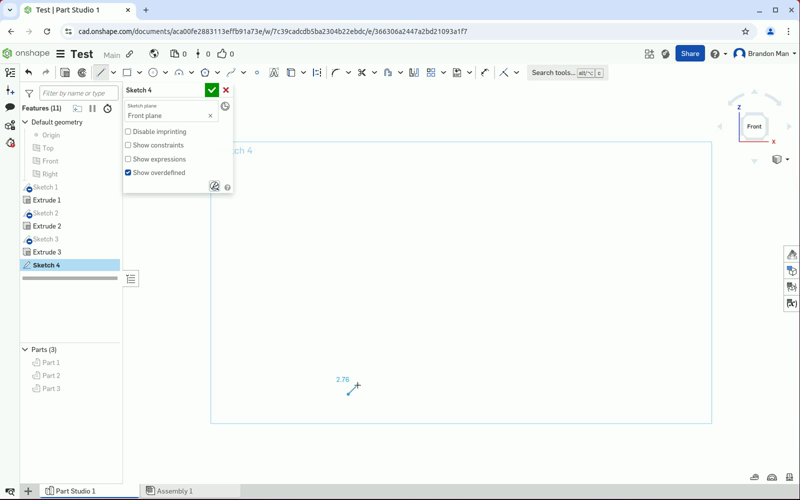
key_down(shift)
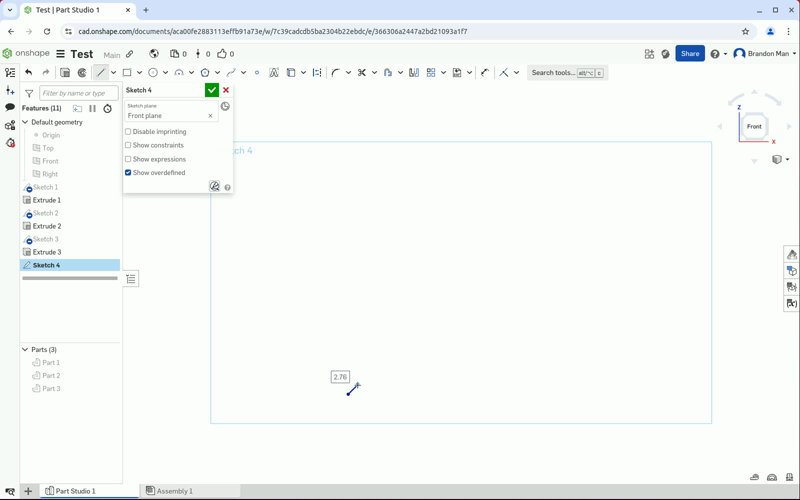
mouse_move(358, 282)
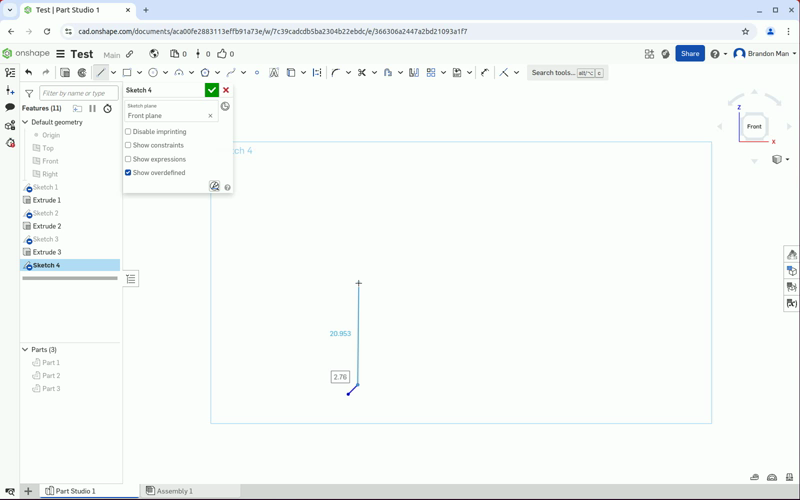
click(358, 282)
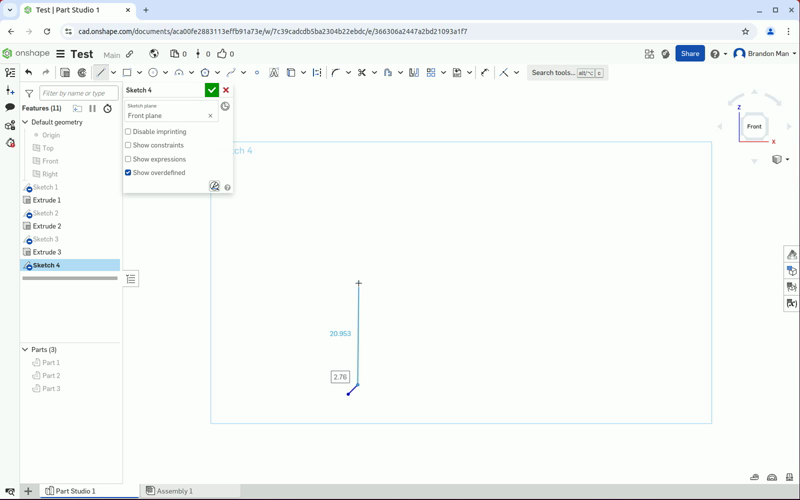
key_up(shift)
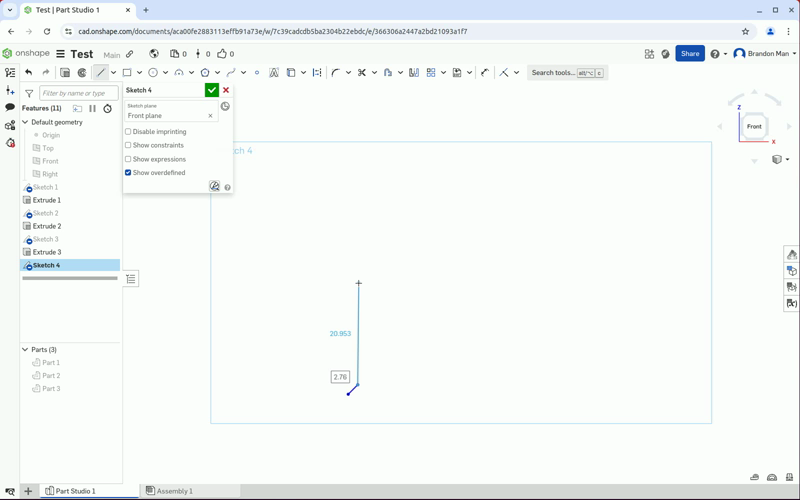
key_down(shift)
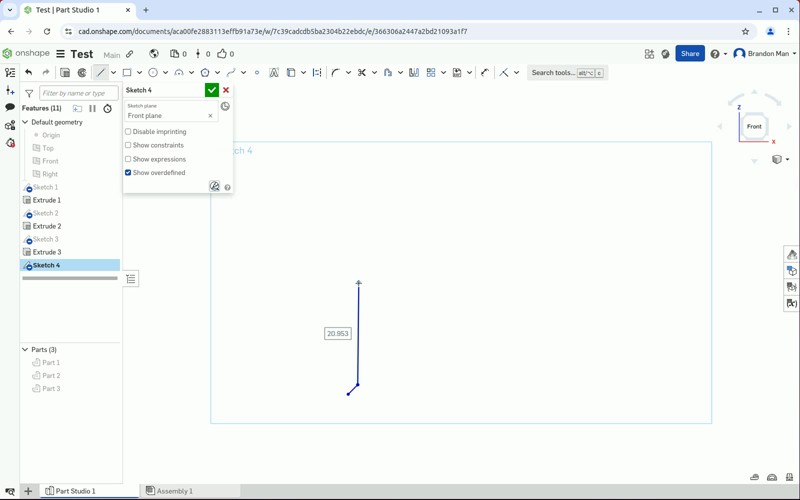
mouse_move(388, 282)
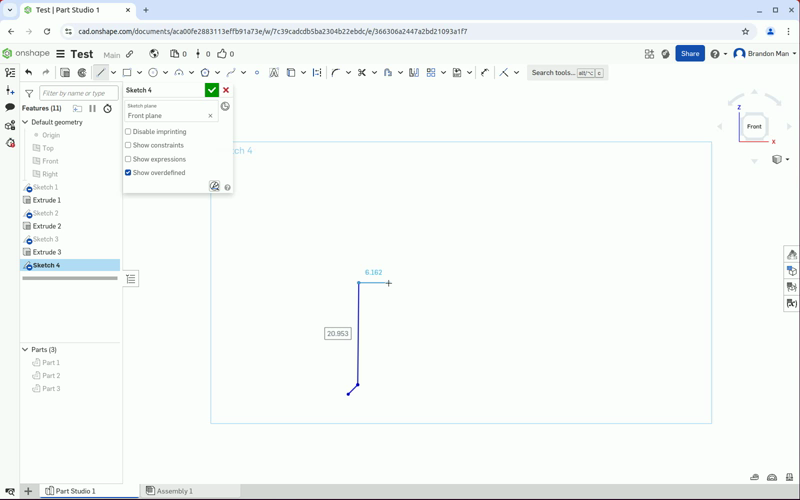
mouse_move(348, 282)
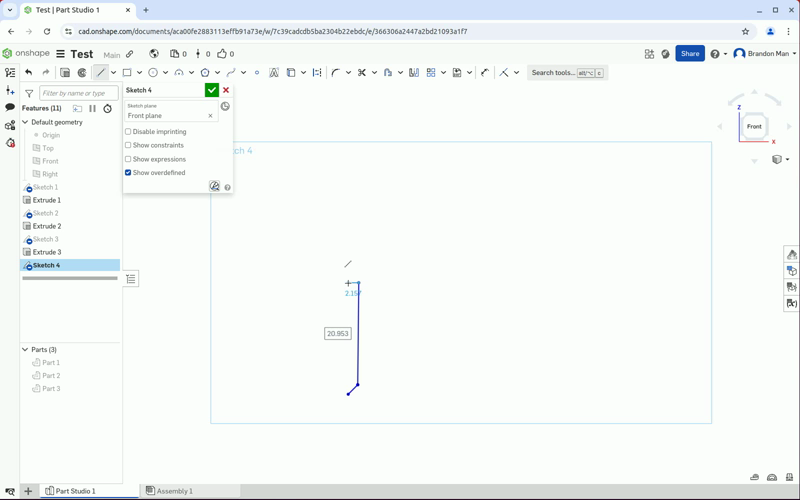
click(348, 282)
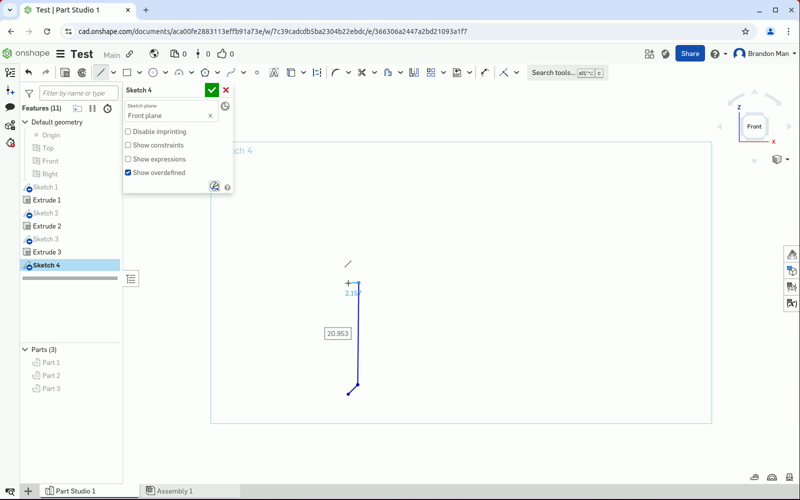
key_up(shift)
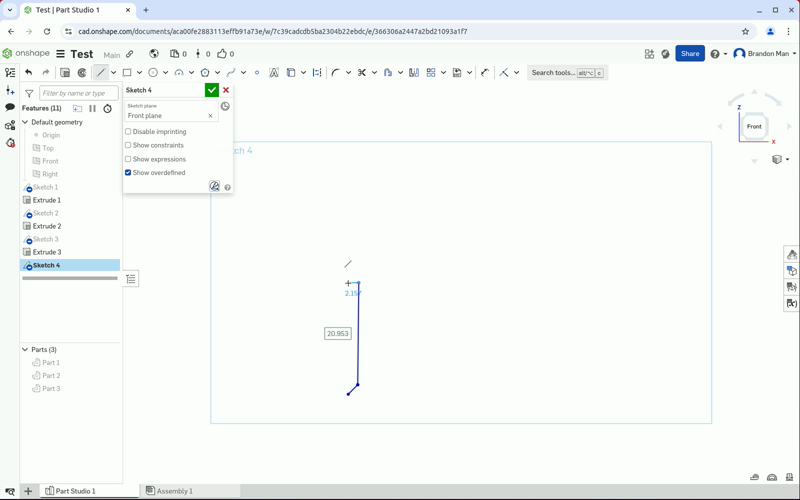
key_down(shift)
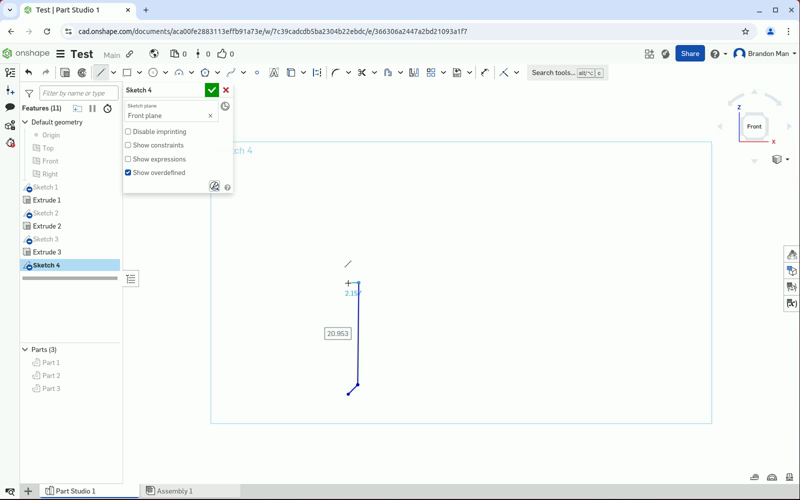
mouse_move(348, 394)
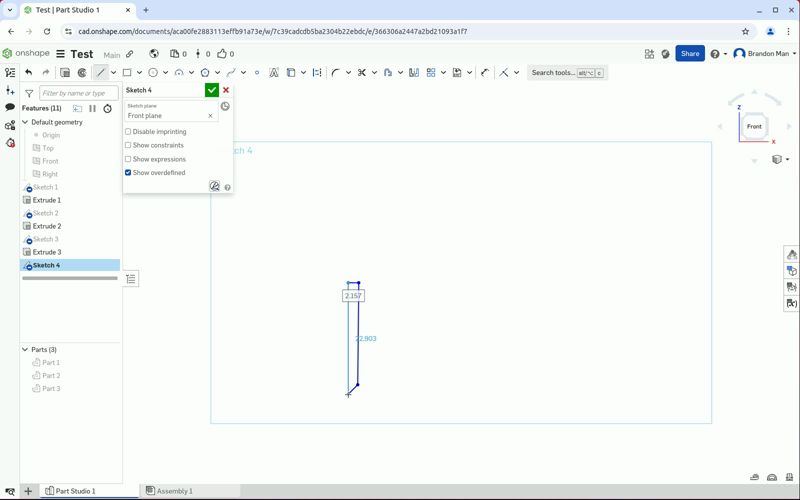
key_up(shift)
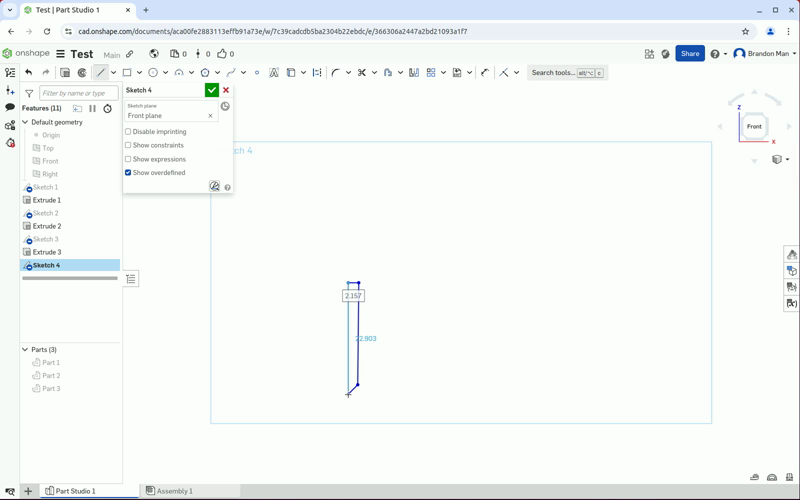
click(348, 394)
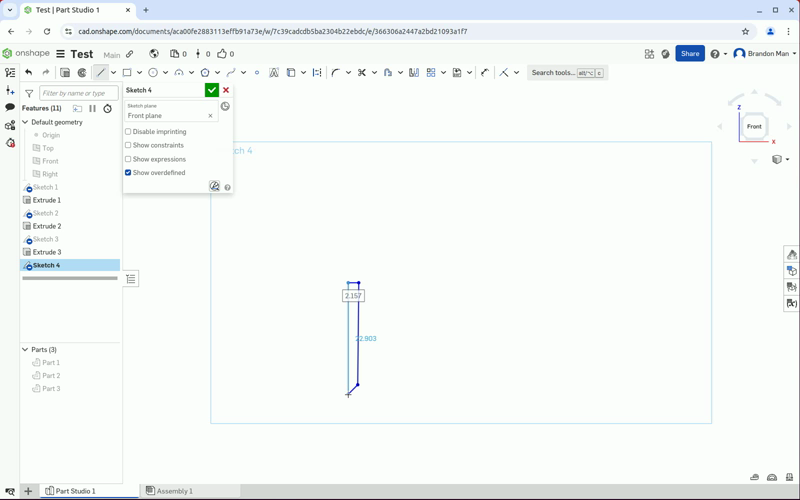
key(esc)
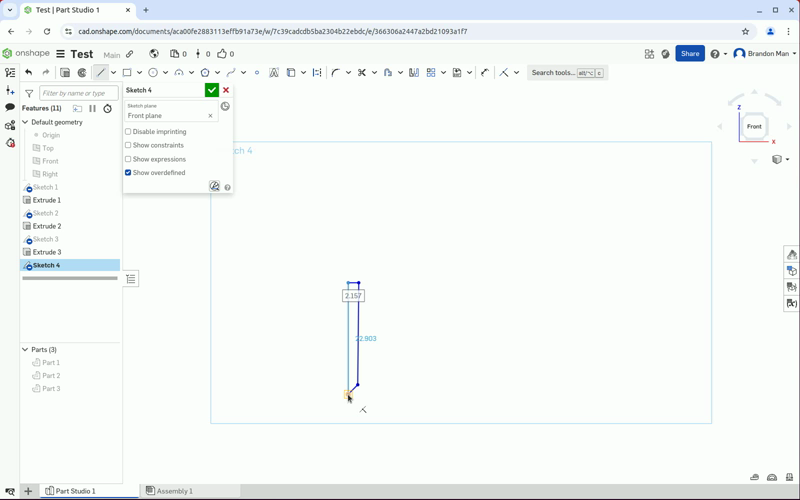
mouse_move(349, 334)
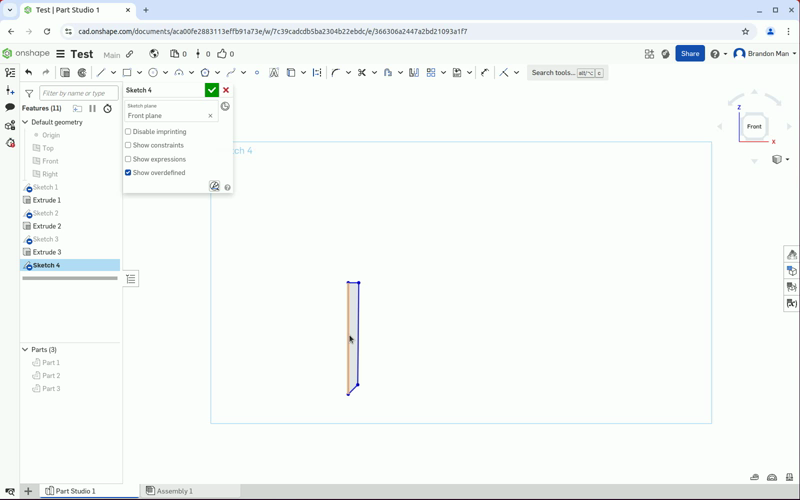
scroll(6)
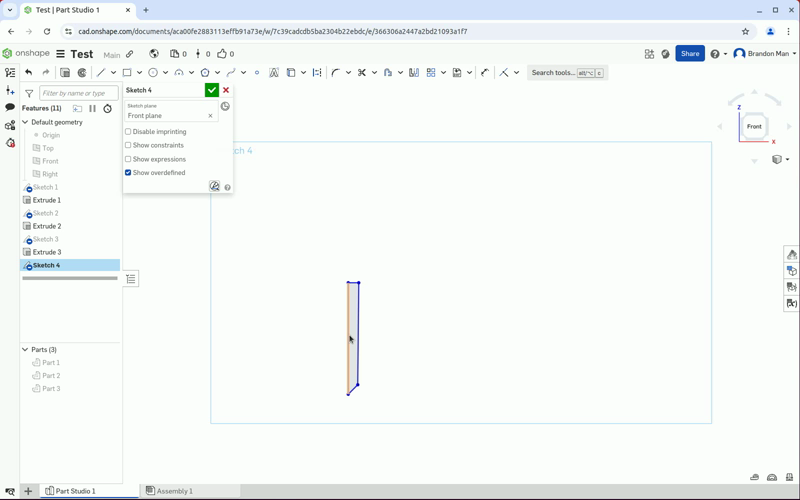
scroll(6)
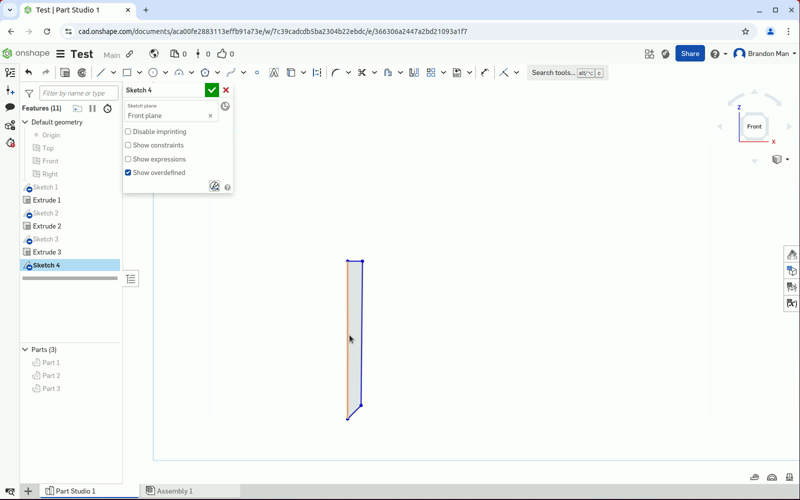
scroll(6)
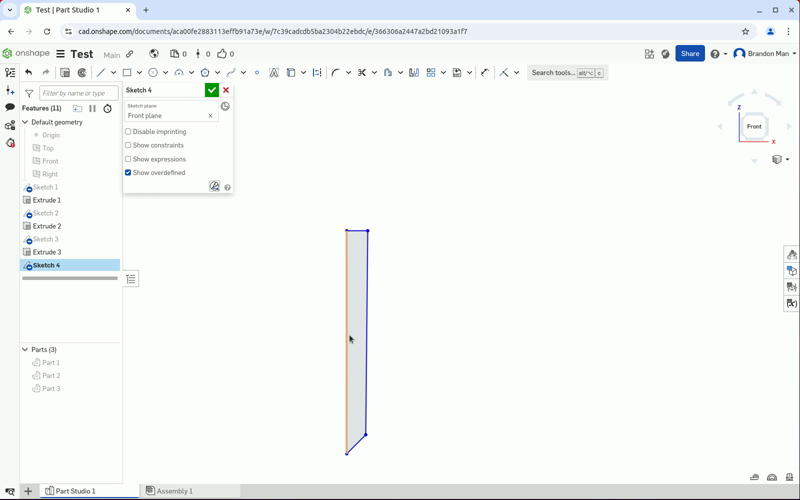
scroll(6)
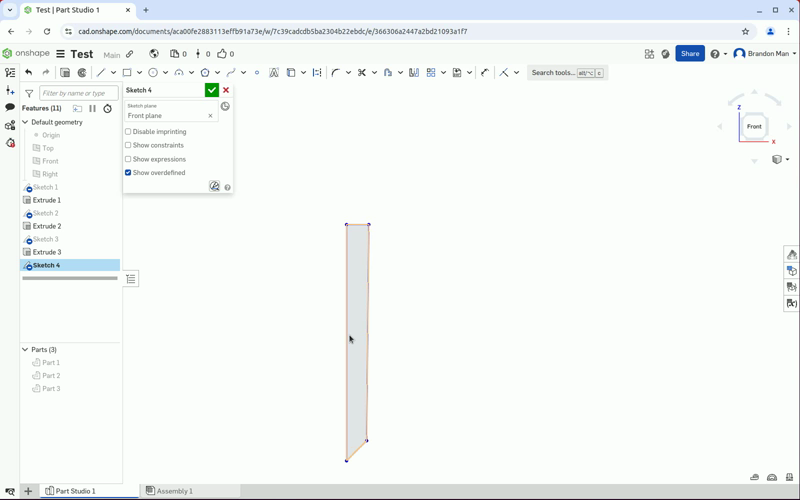
scroll(6)
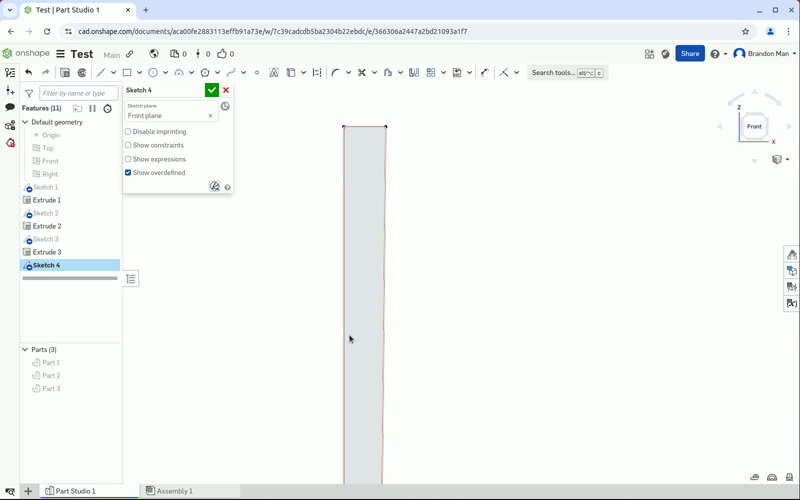
scroll(6)
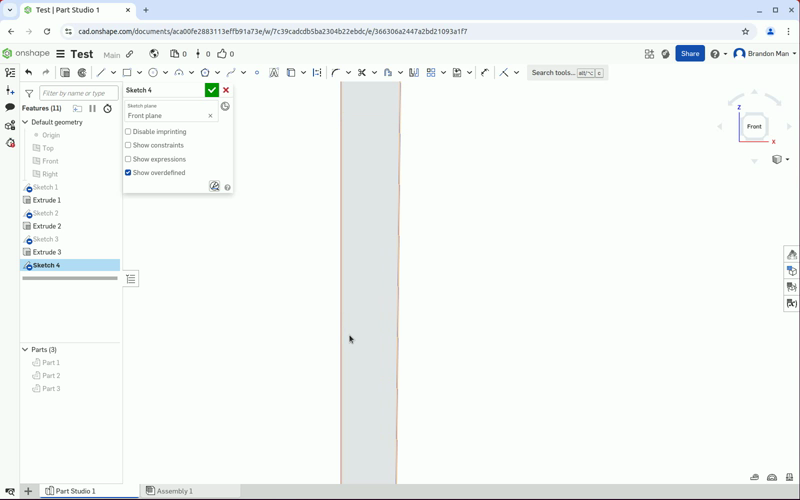
scroll(6)
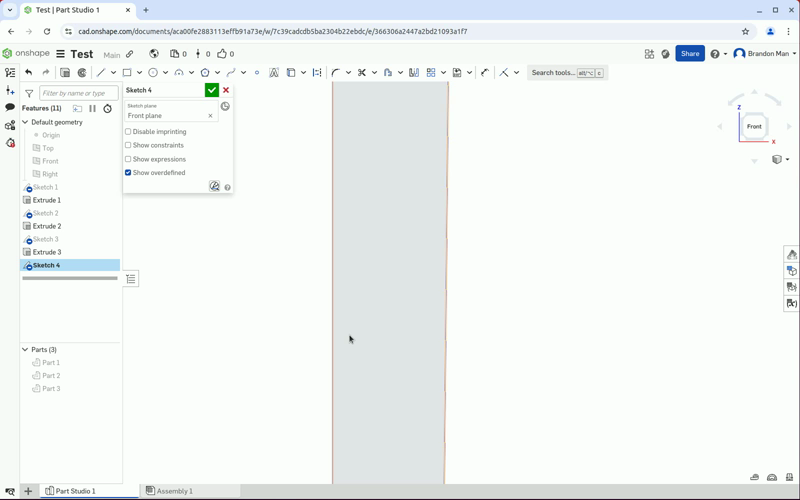
click(349, 334)
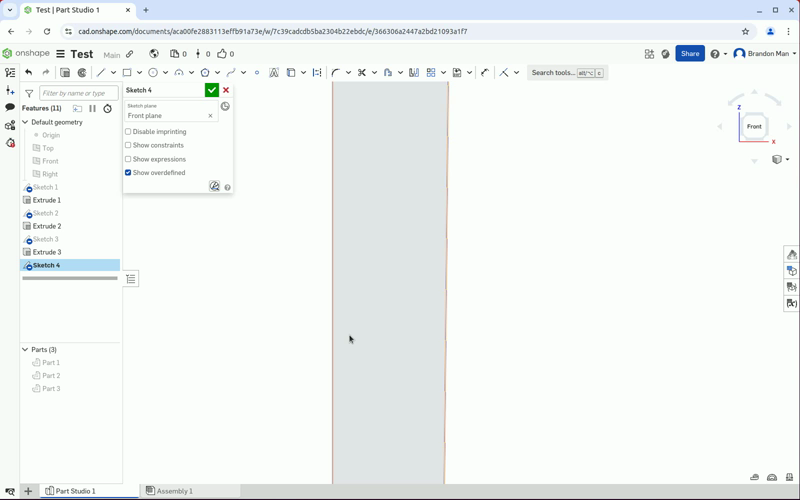
scroll(-6)
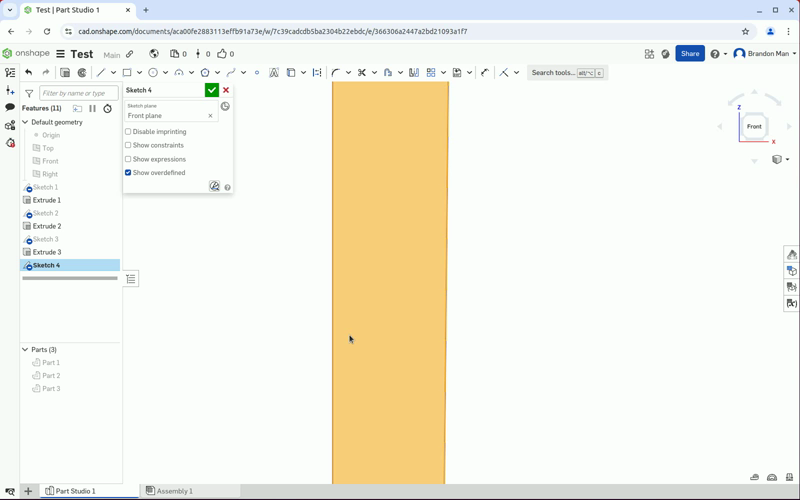
scroll(-6)
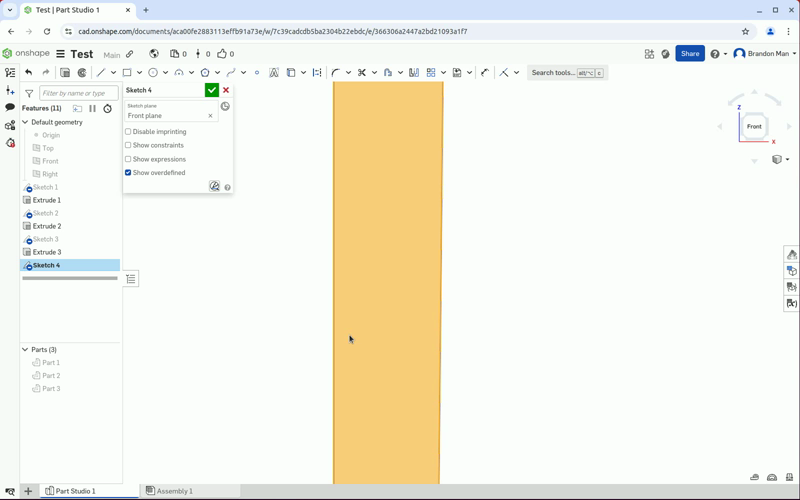
scroll(-6)
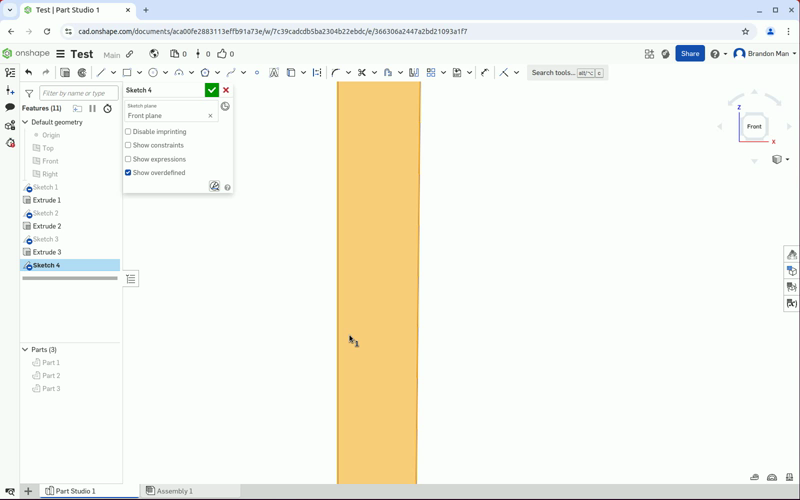
scroll(-6)
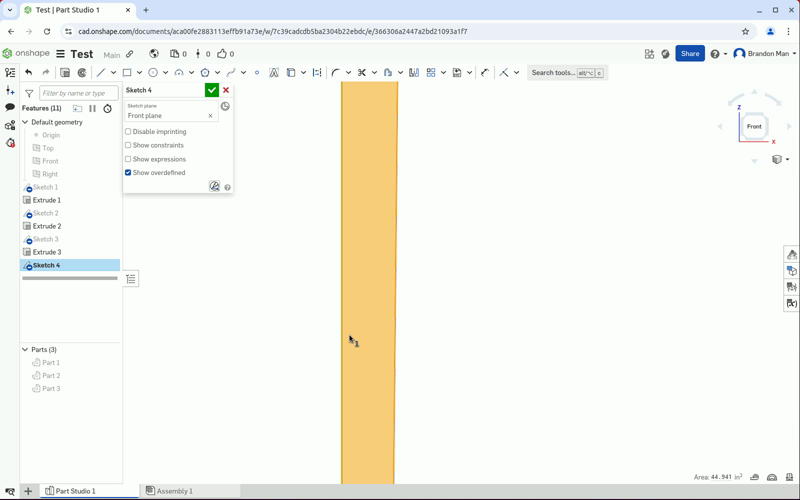
scroll(-6)
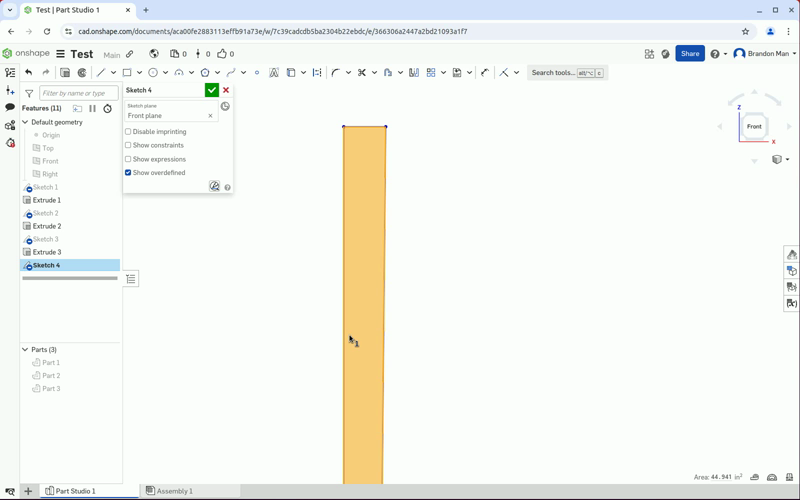
scroll(-6)
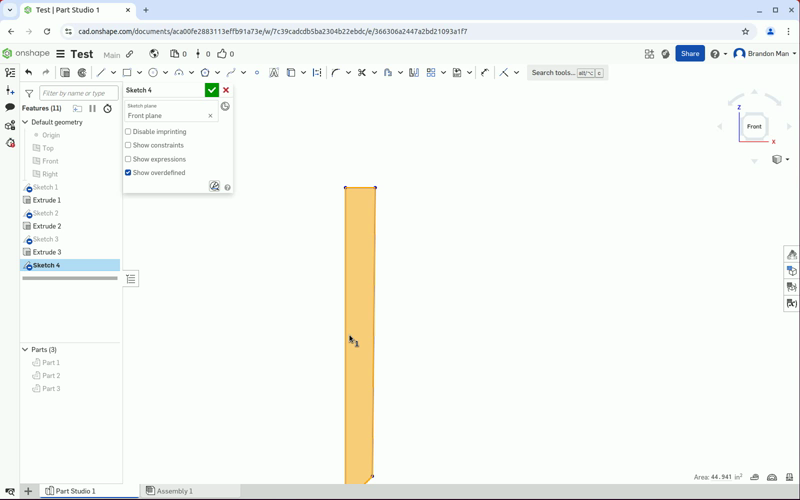
scroll(-6)
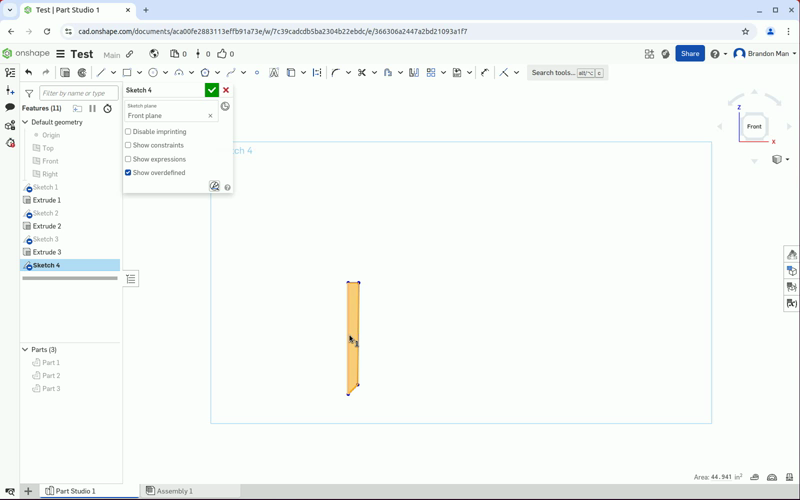
mouse_move(73, 352)
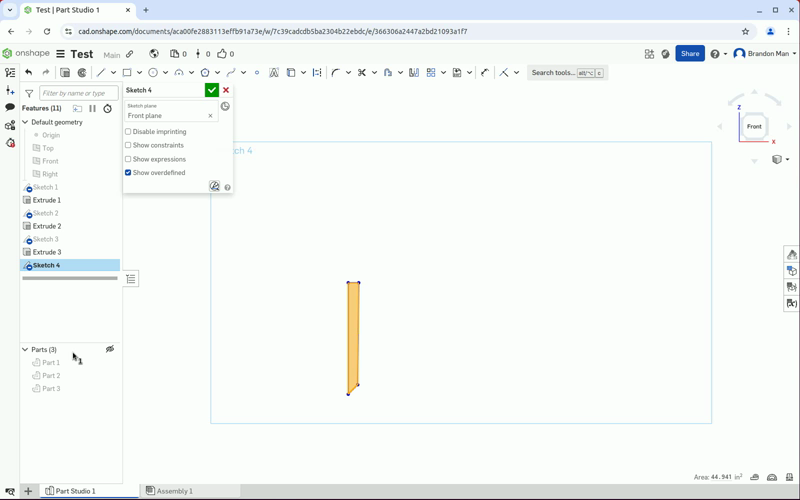
key(shift+y)
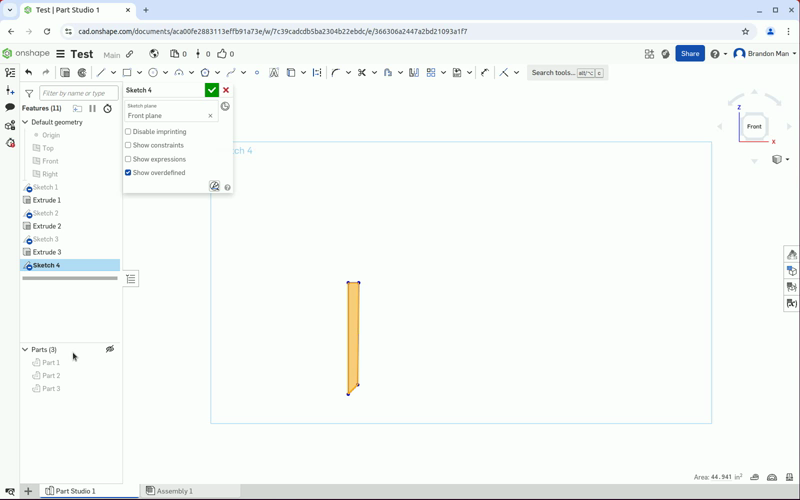
key(shift+e)
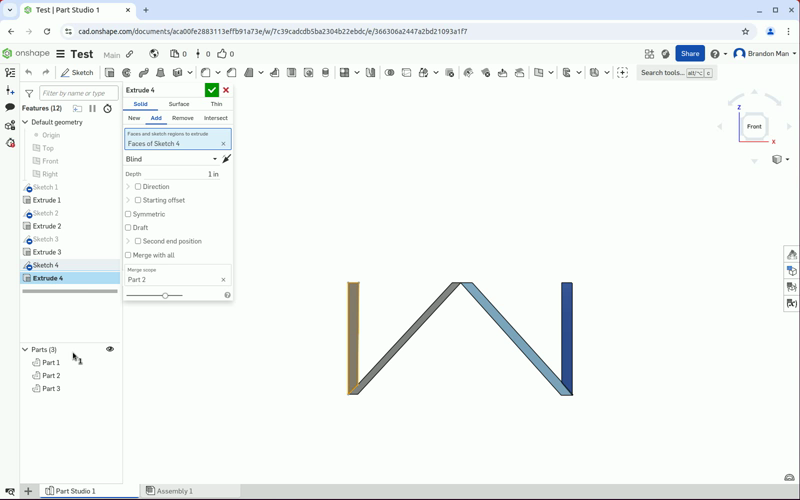
mouse_move(143, 106)
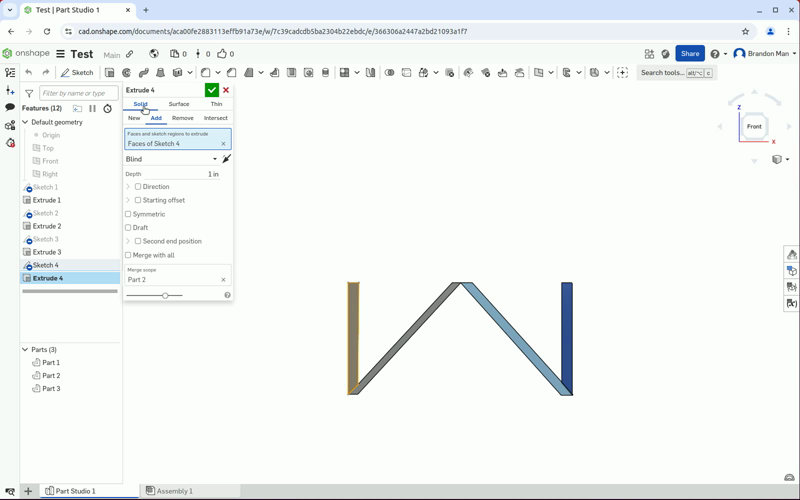
click(143, 106)
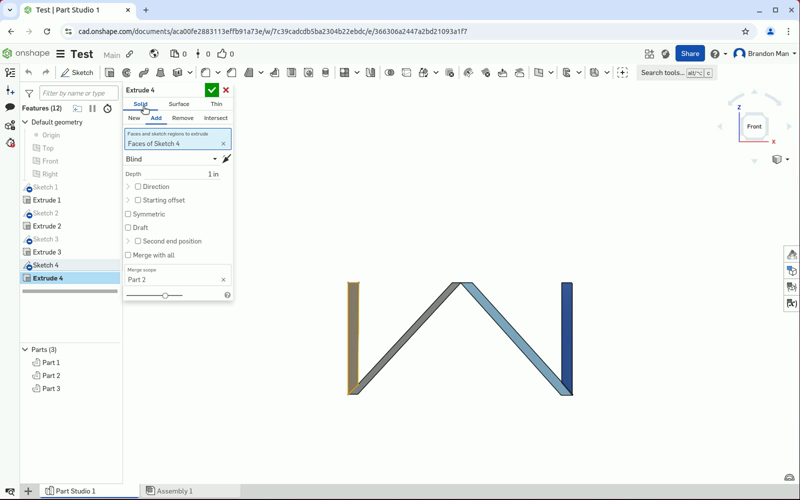
mouse_move(137, 120)
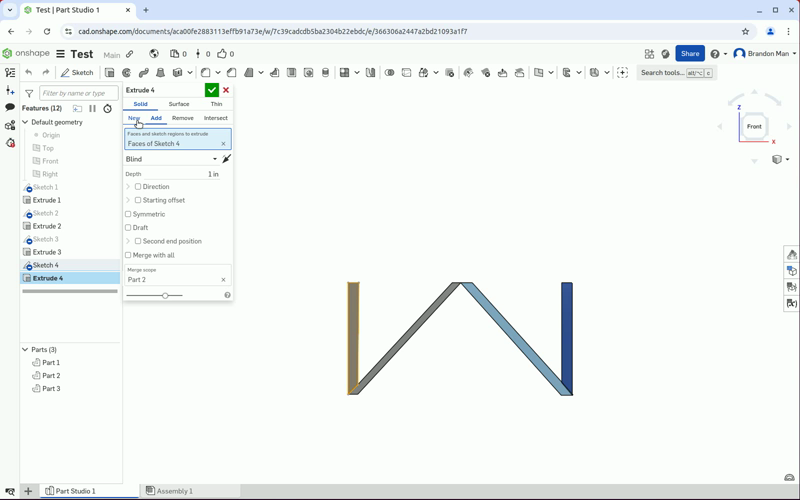
click(137, 120)
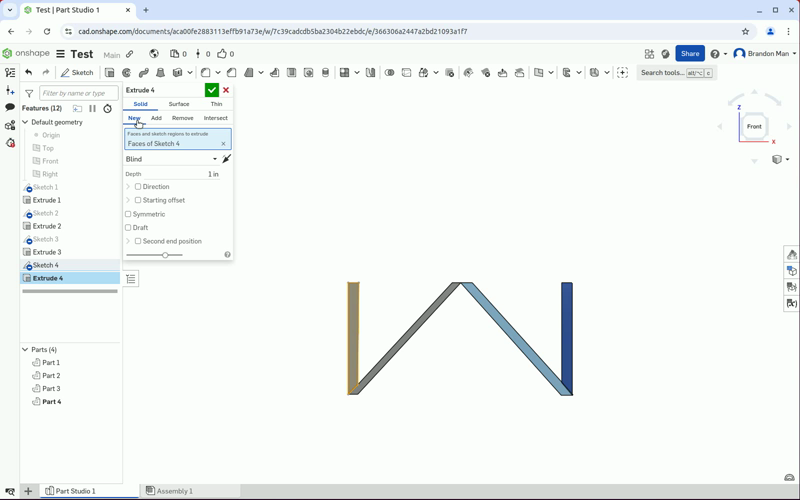
key(tab, 4)
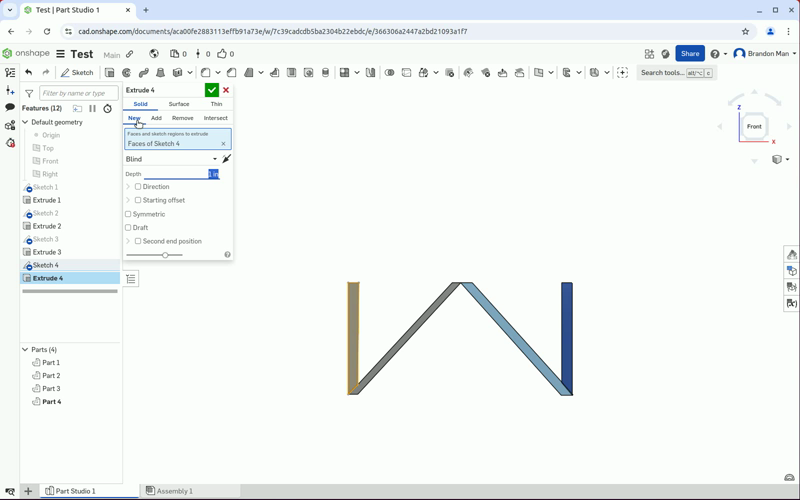
text(3.851)
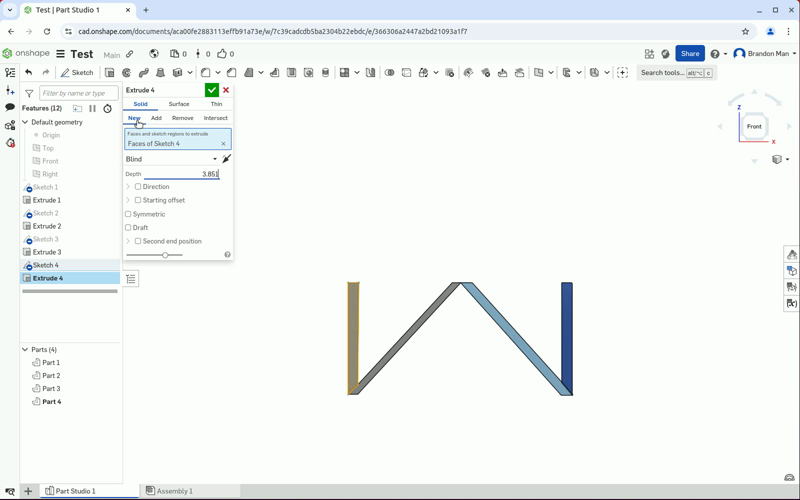
key(enter)
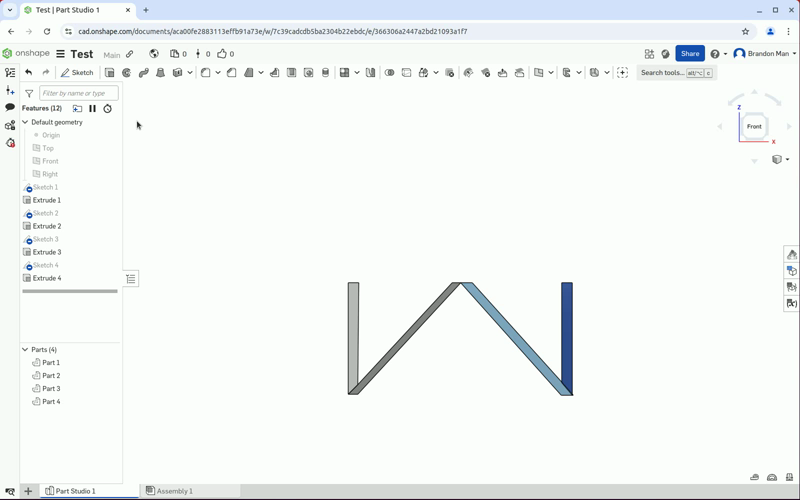
key(shift+h)
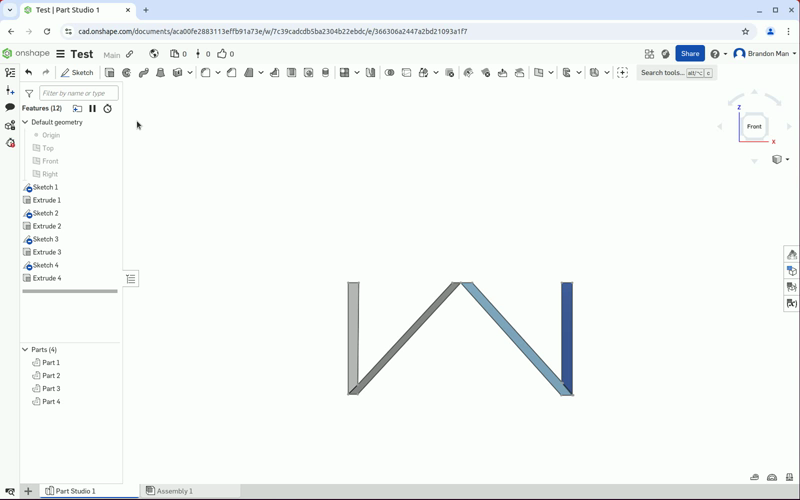
key(shift+h)
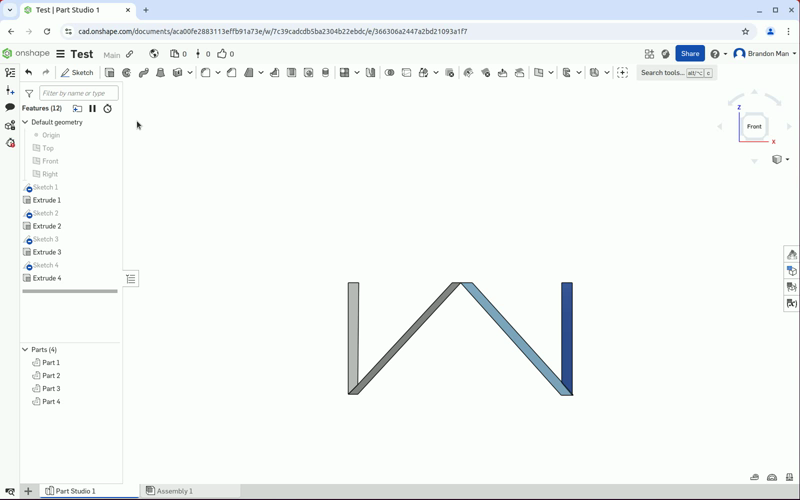
mouse_move(73, 189)
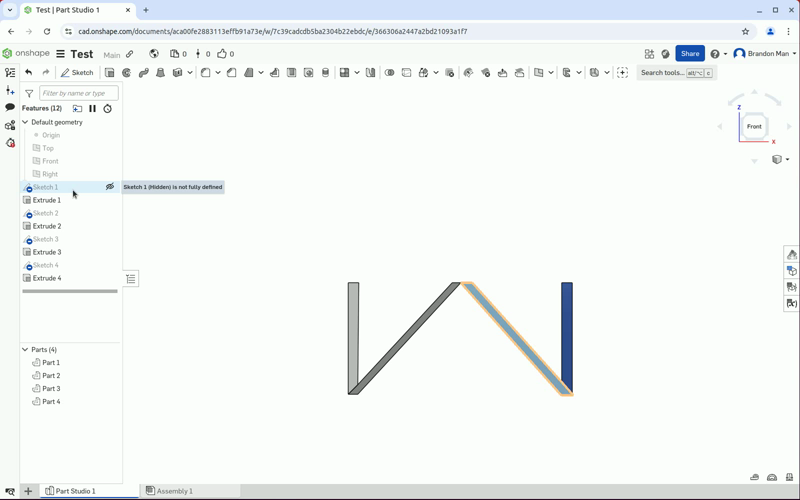
click(73, 189)
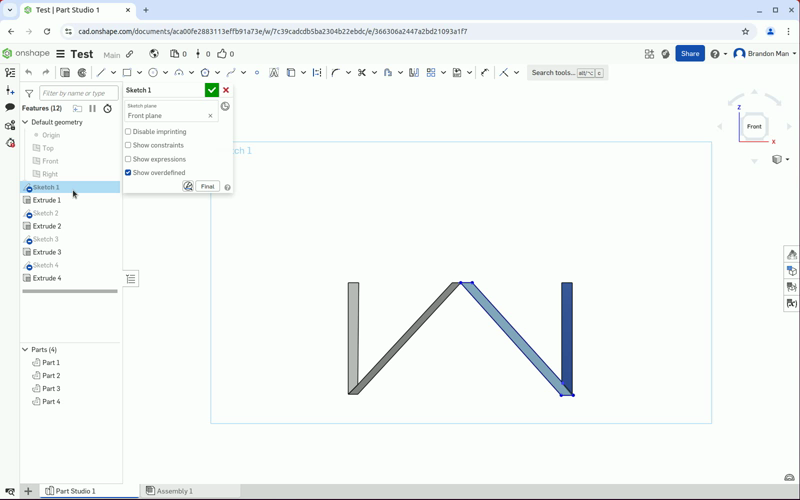
mouse_move(229, 92)
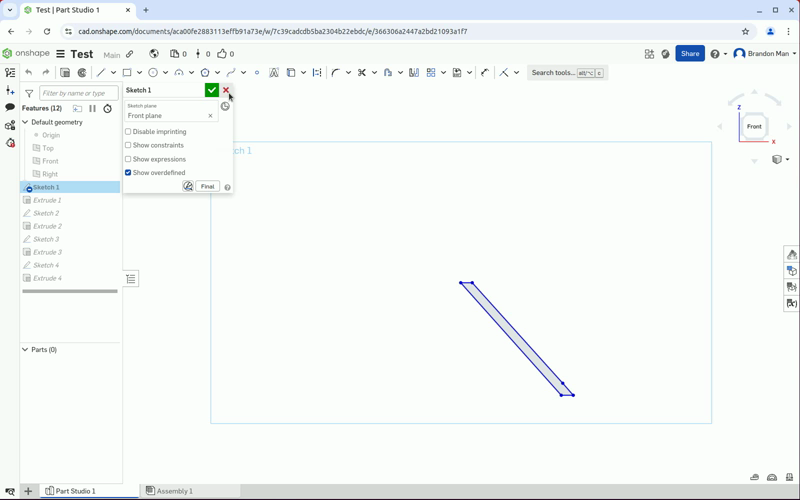
click(229, 92)
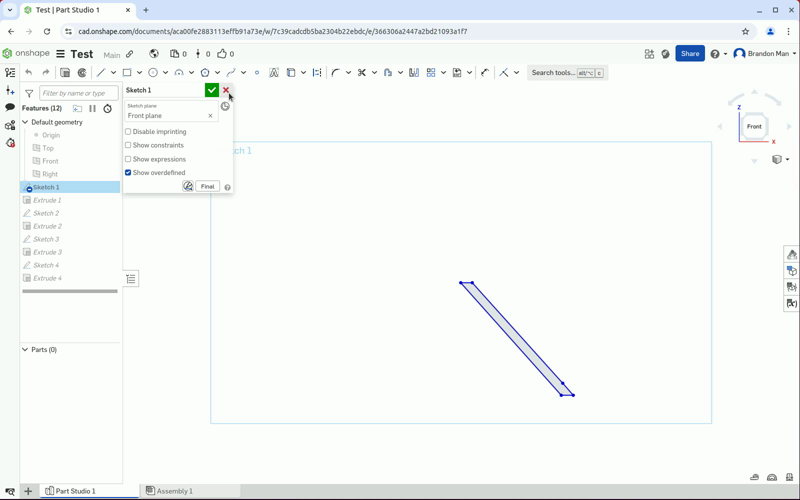
key(shift+s)
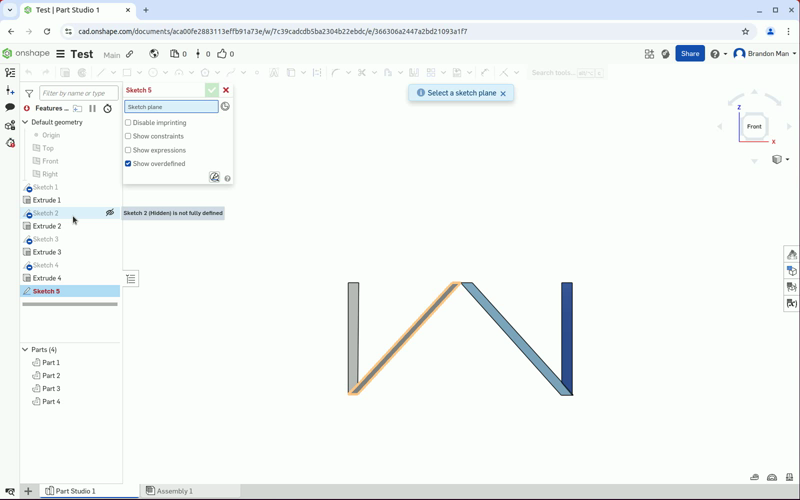
scroll(3)
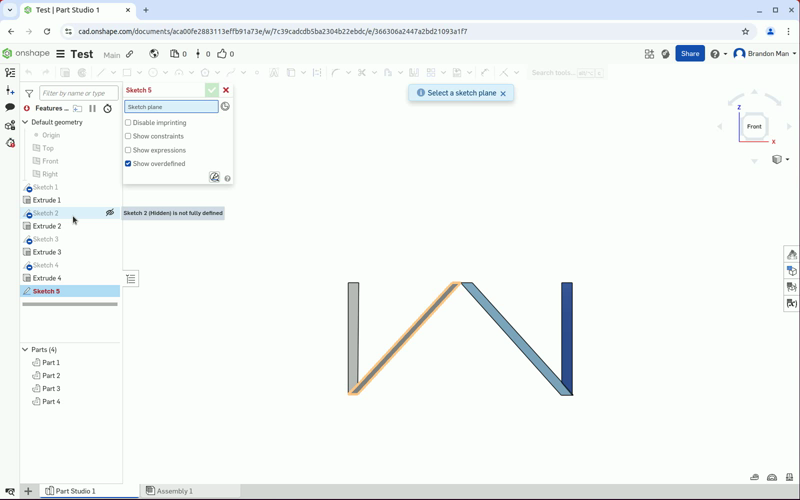
mouse_move(73, 163)
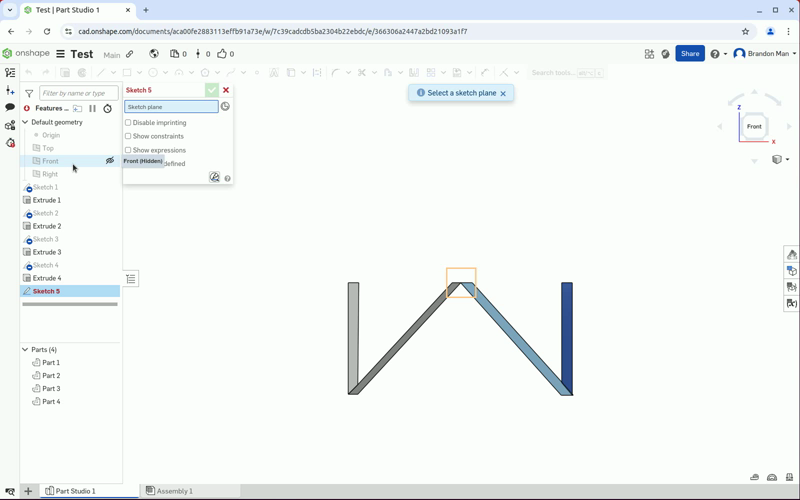
click(73, 163)
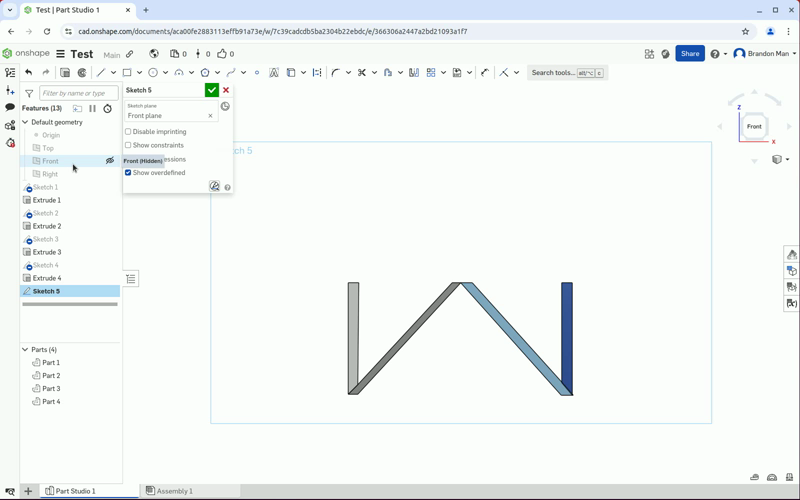
mouse_move(73, 352)
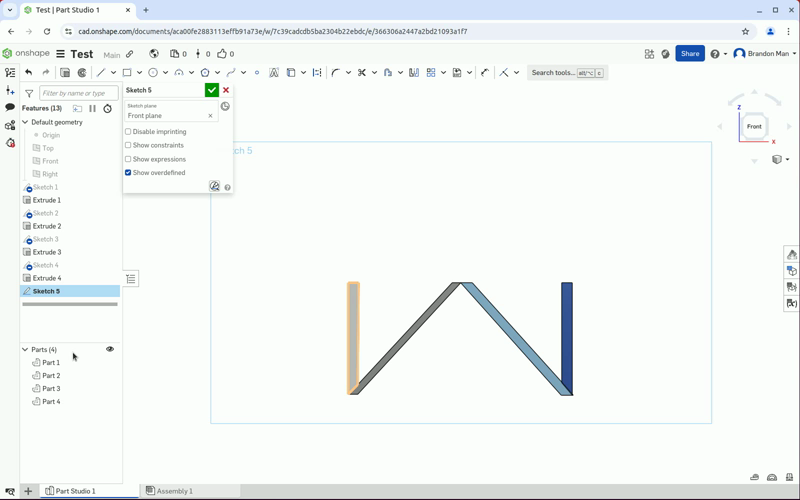
key(y)
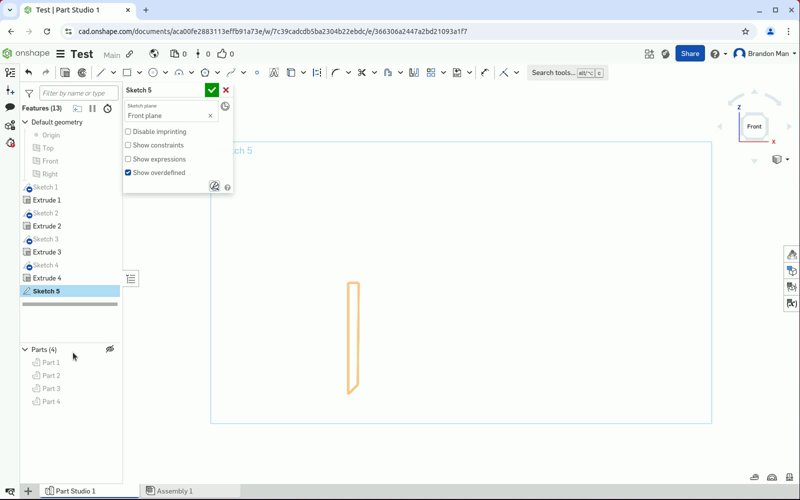
key(l)
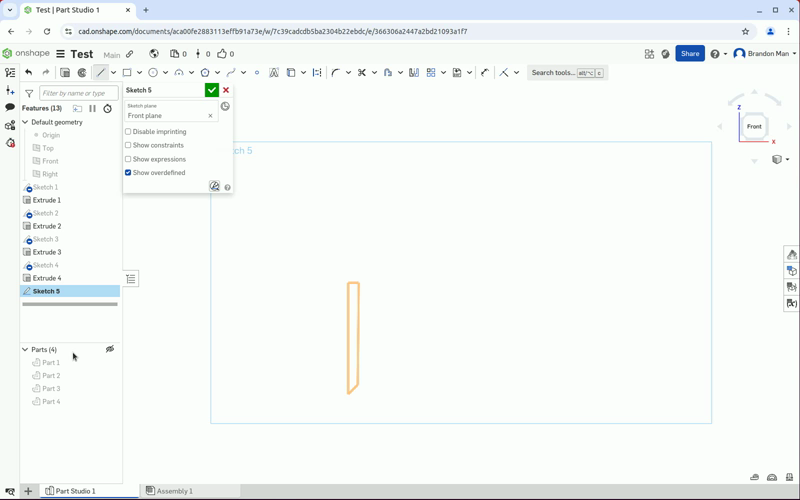
key_down(shift)
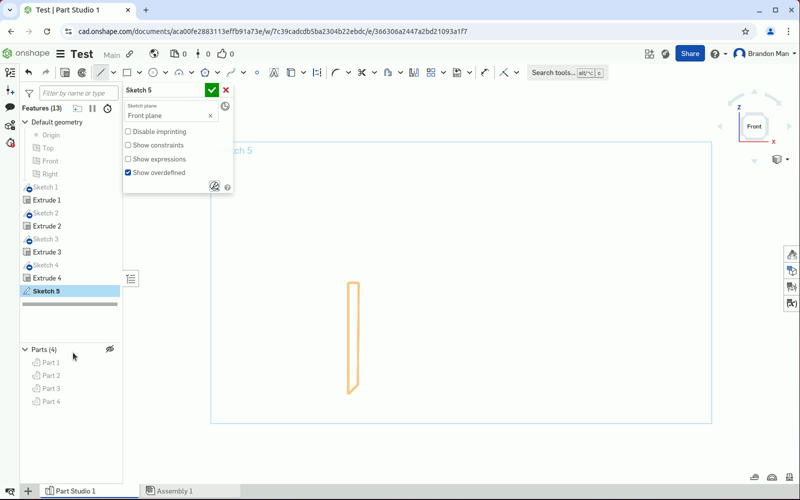
mouse_move(348, 394)
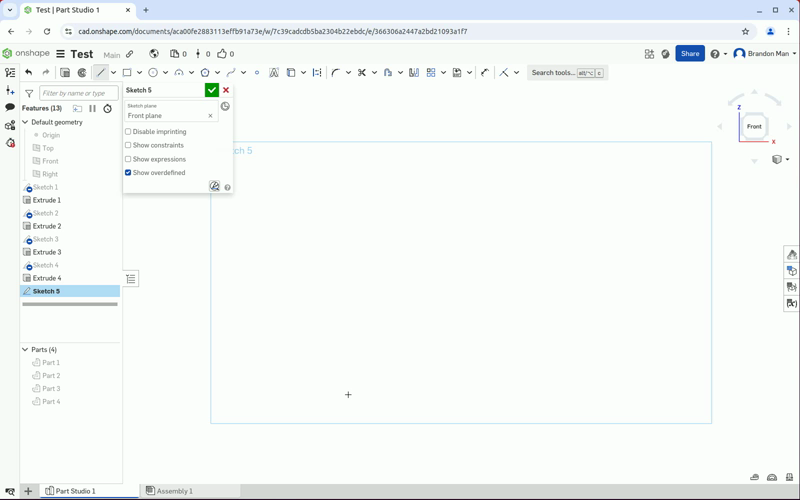
click(348, 394)
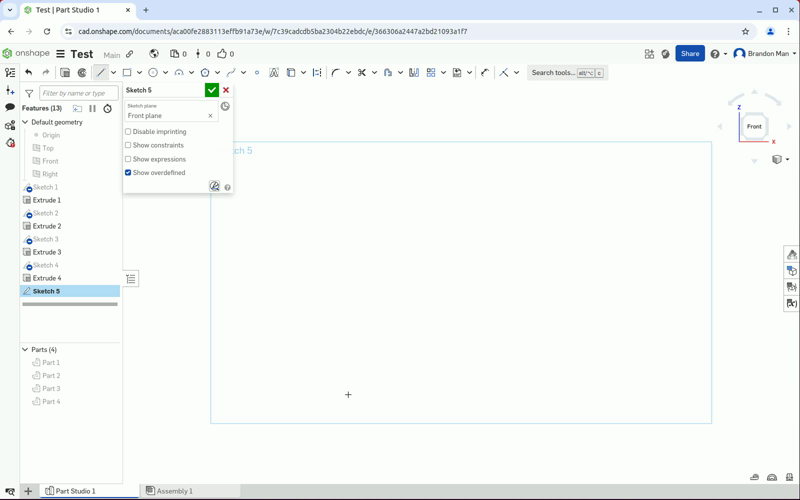
key_up(shift)
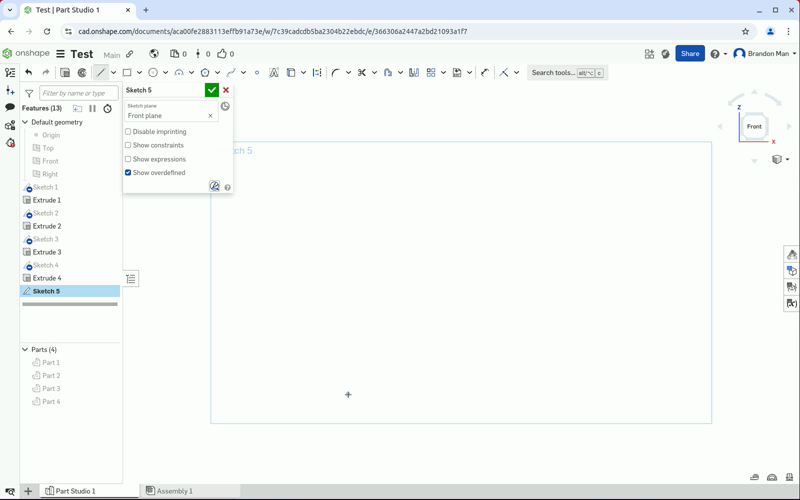
key_down(shift)
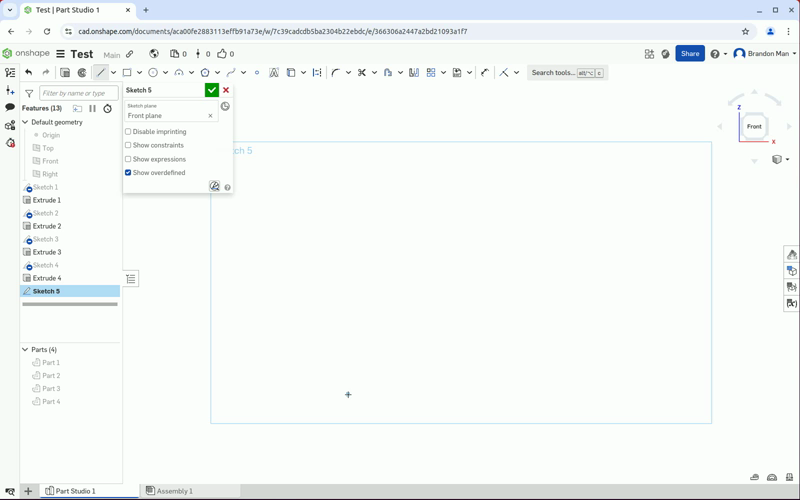
mouse_move(378, 394)
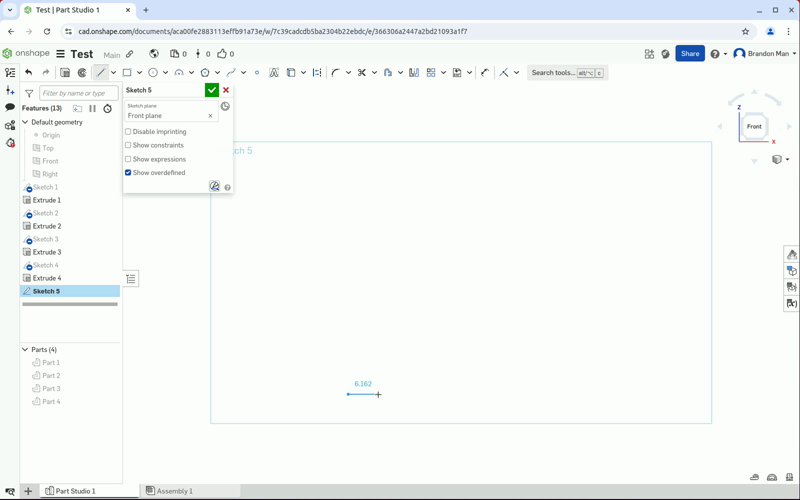
mouse_move(357, 394)
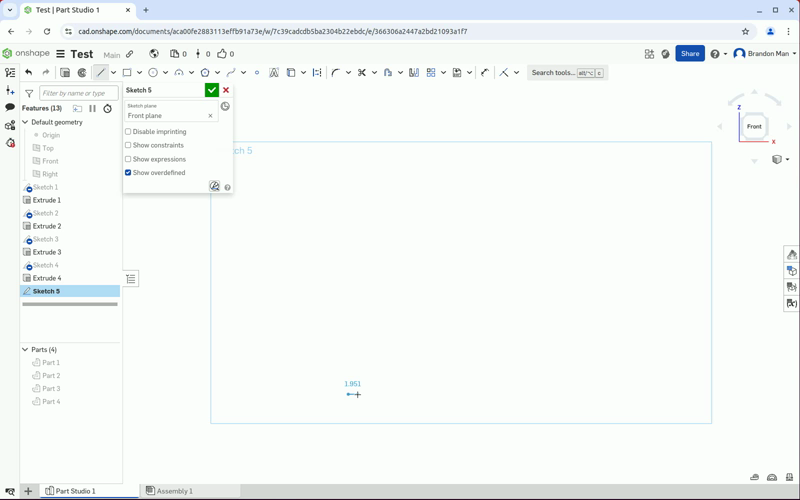
click(357, 394)
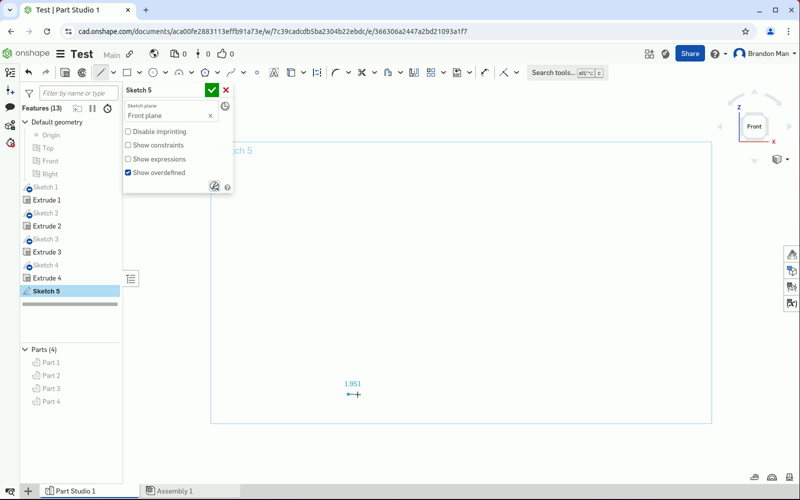
key_up(shift)
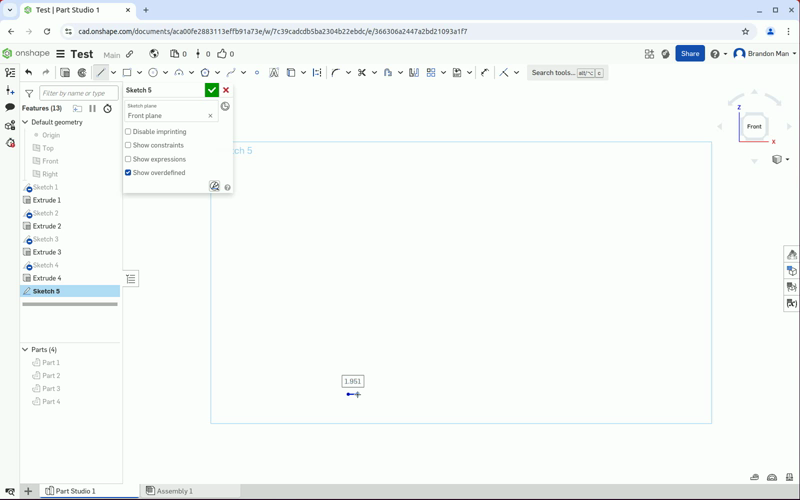
key_down(shift)
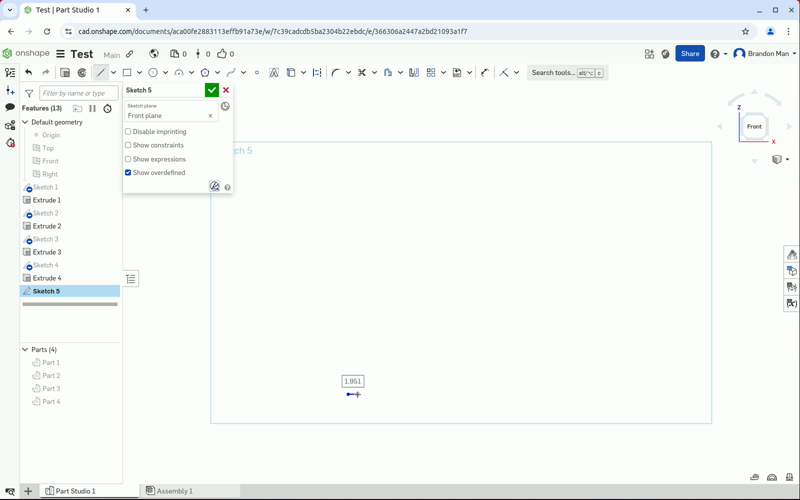
mouse_move(460, 282)
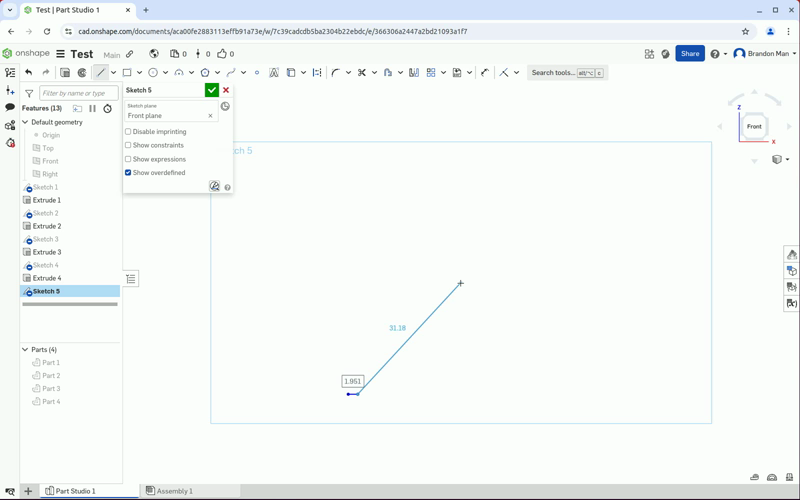
click(460, 282)
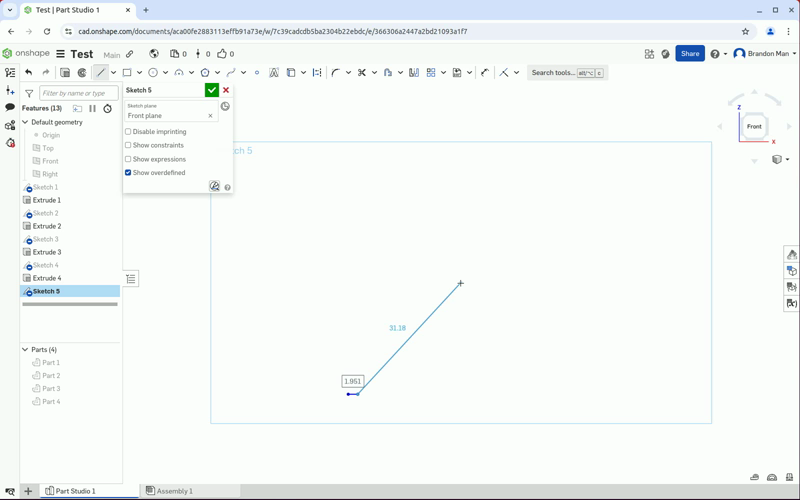
key_up(shift)
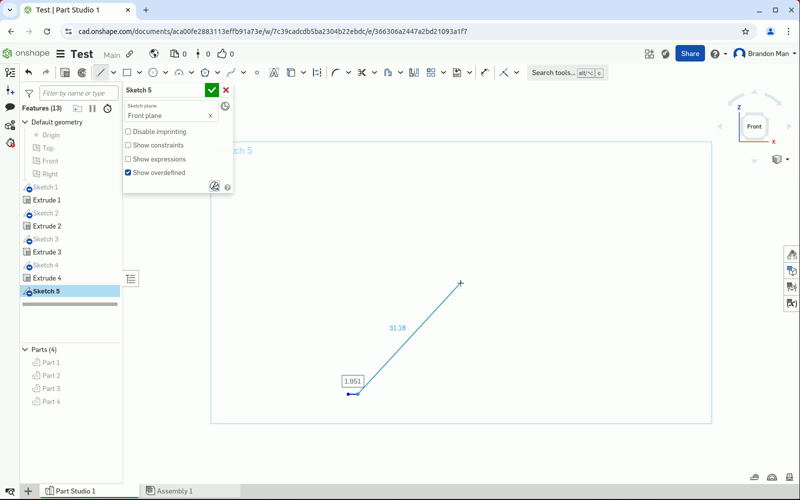
key_down(shift)
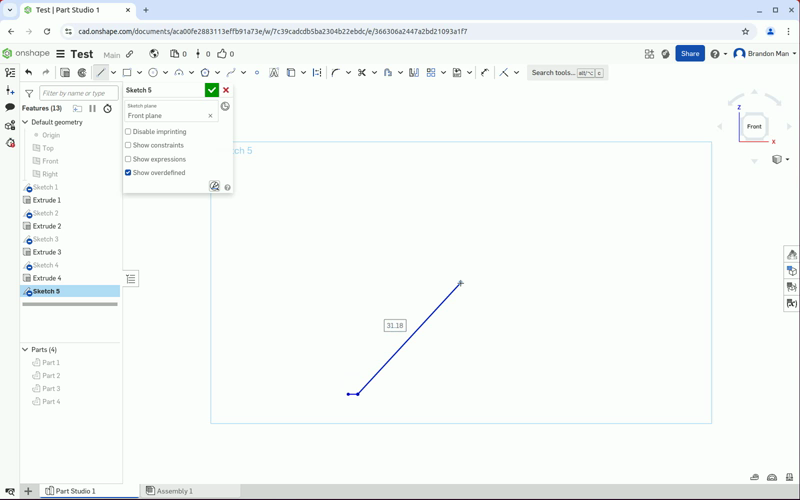
mouse_move(490, 282)
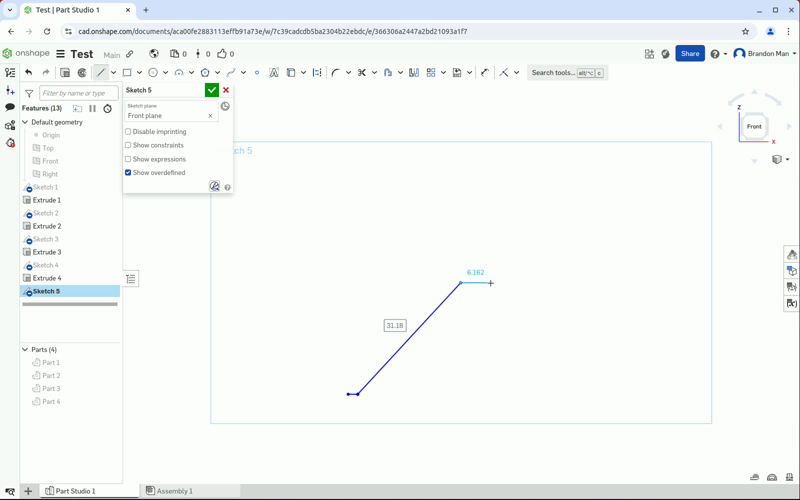
mouse_move(452, 282)
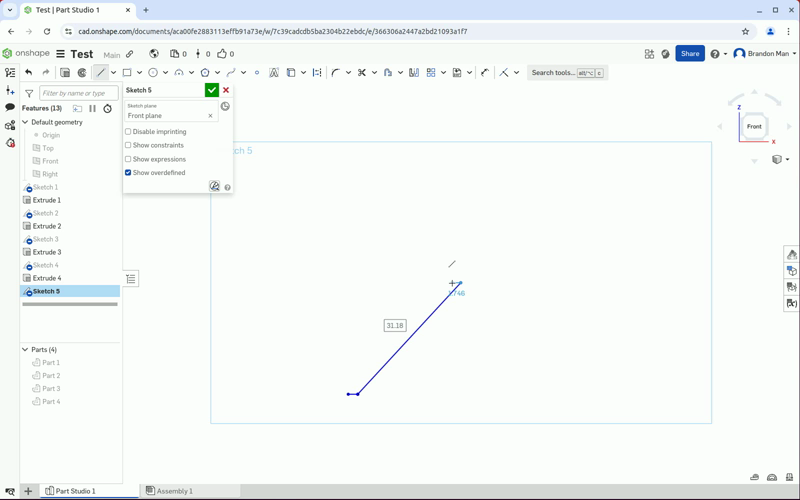
click(452, 282)
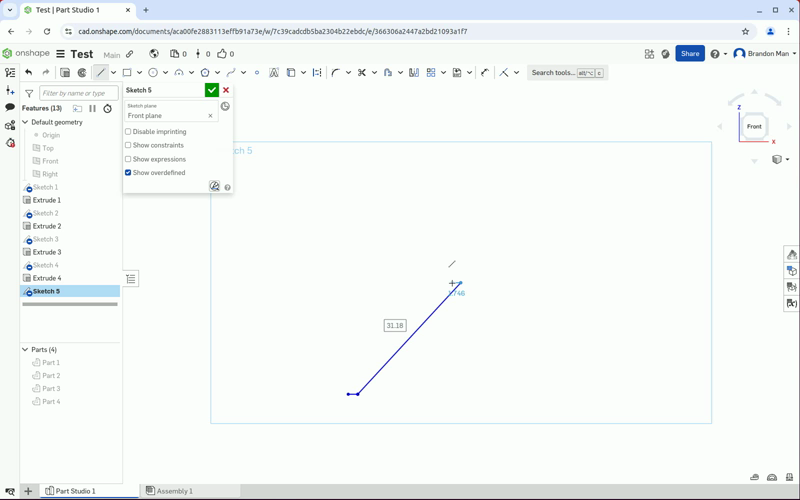
key_up(shift)
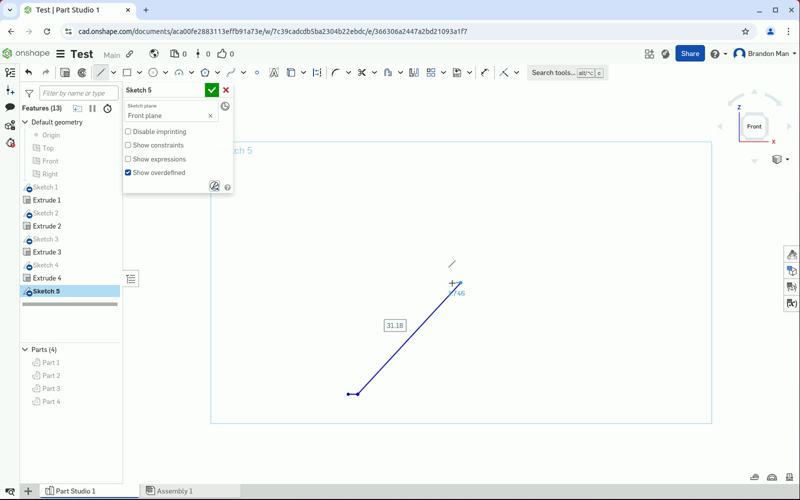
key_down(shift)
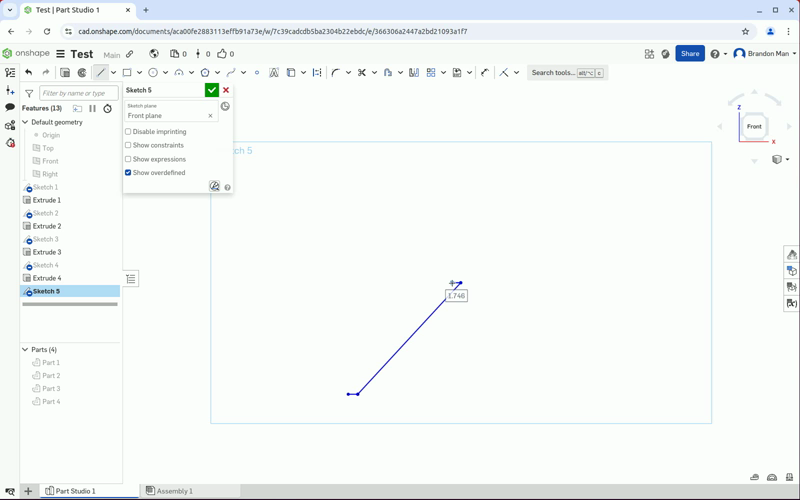
mouse_move(357, 384)
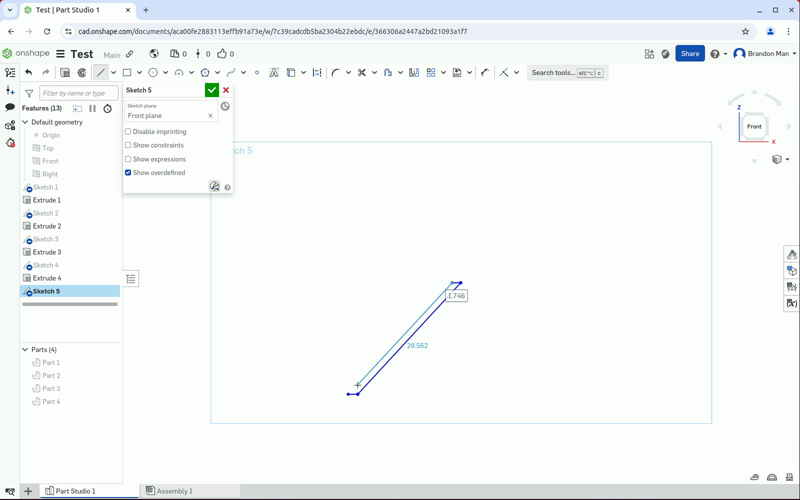
click(357, 384)
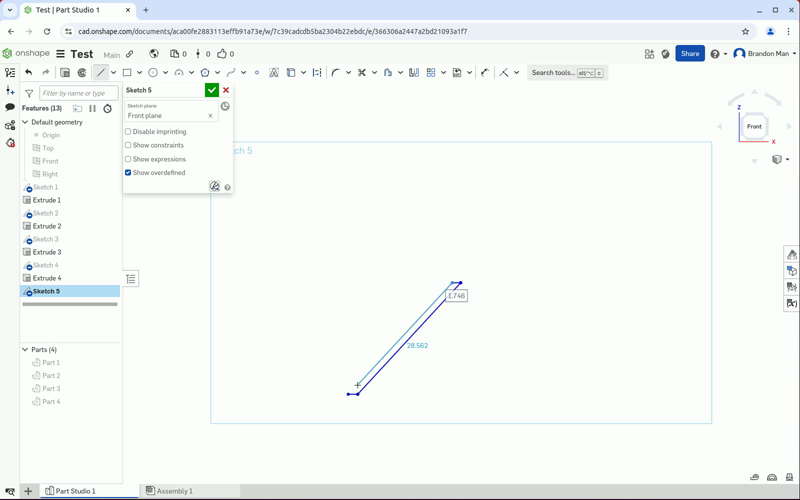
key_up(shift)
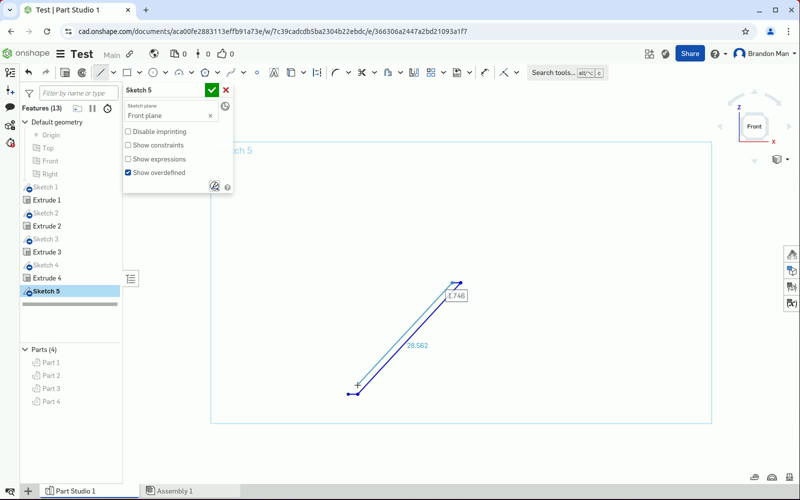
mouse_move(387, 384)
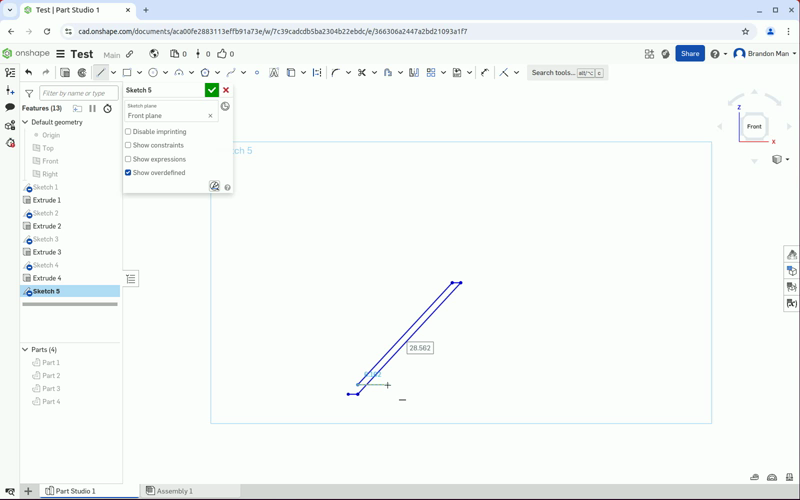
key_down(shift)
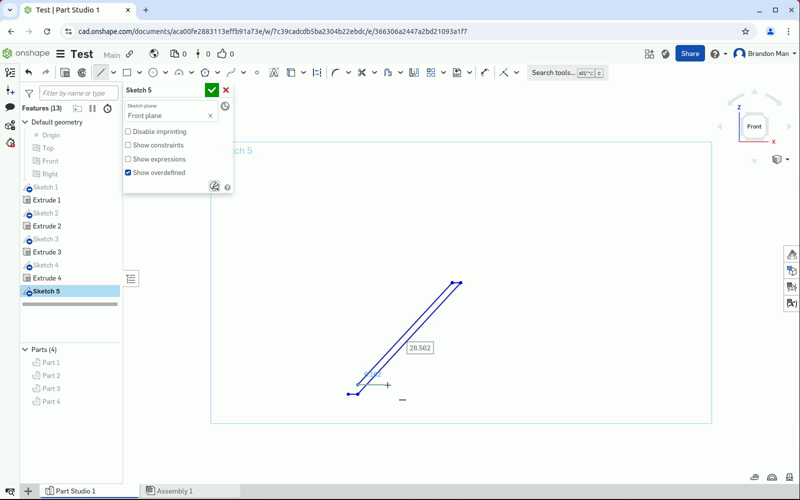
mouse_move(348, 394)
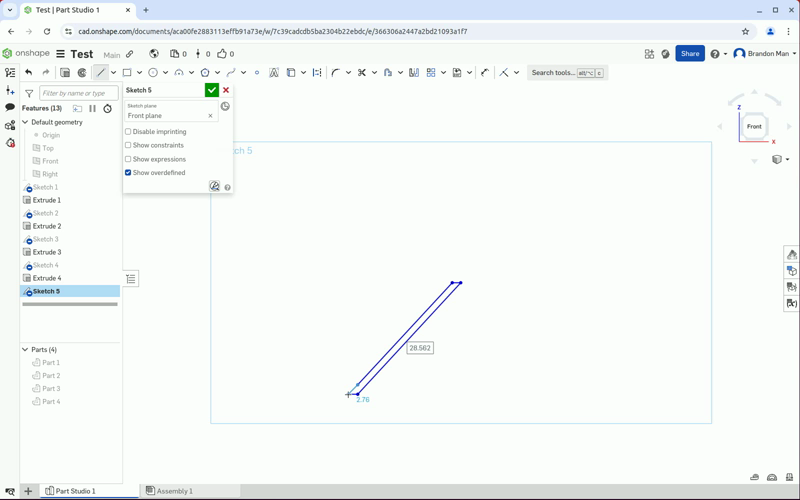
key_up(shift)
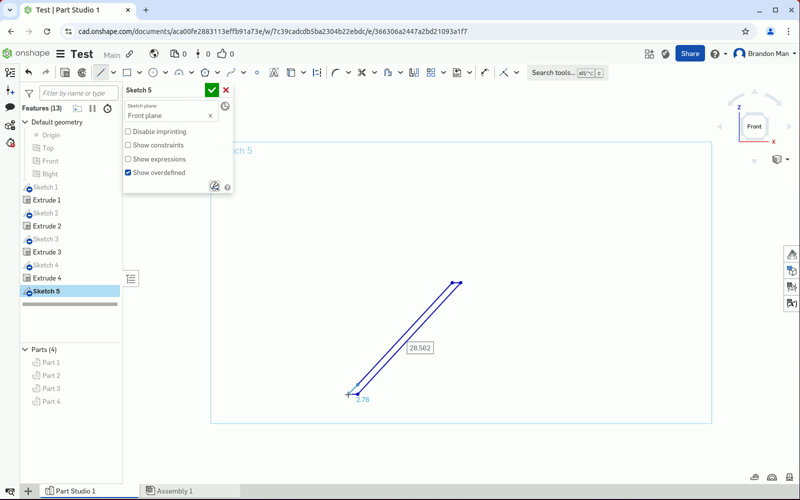
click(348, 394)
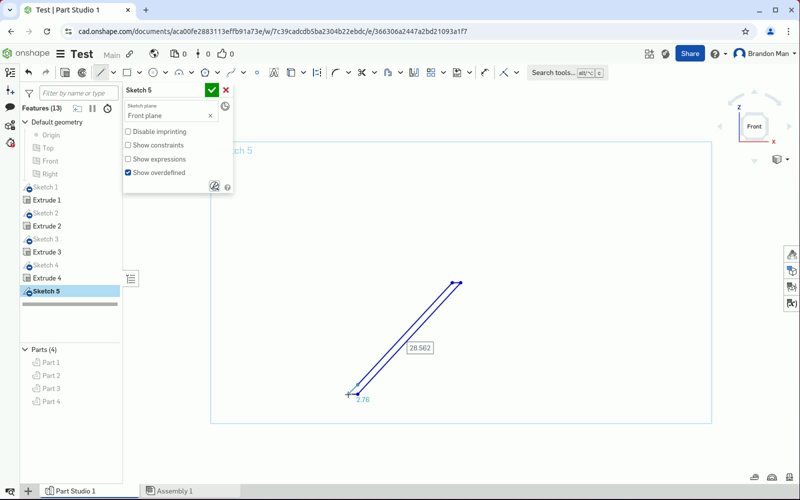
key(esc)
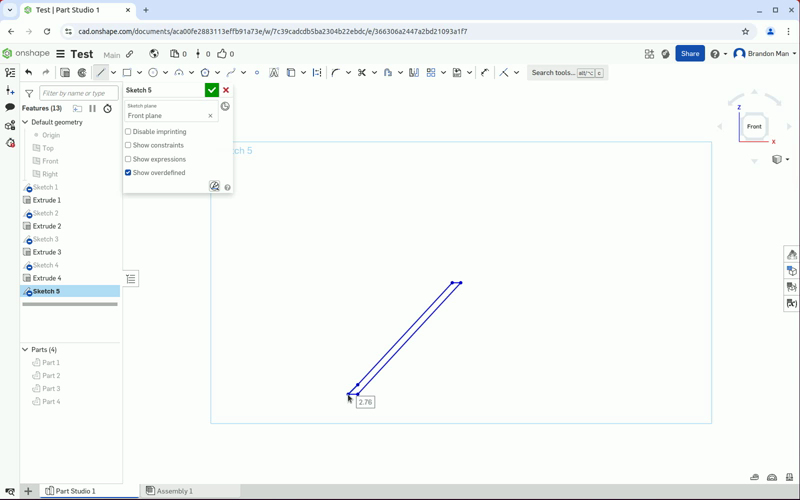
mouse_move(374, 372)
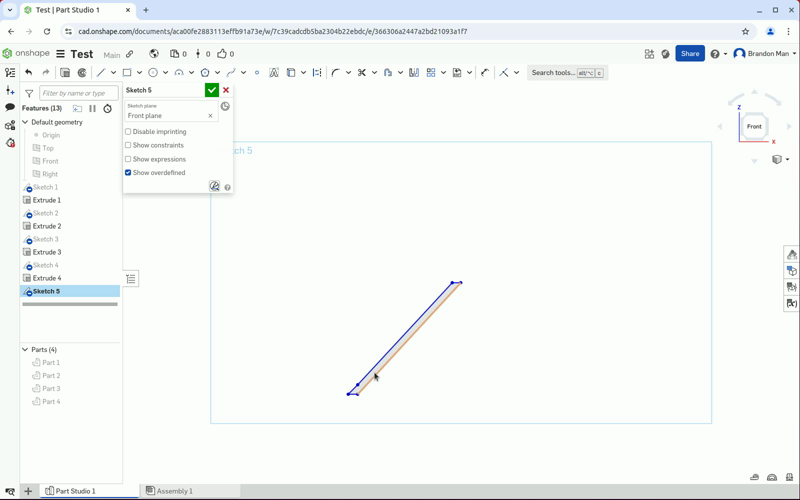
scroll(6)
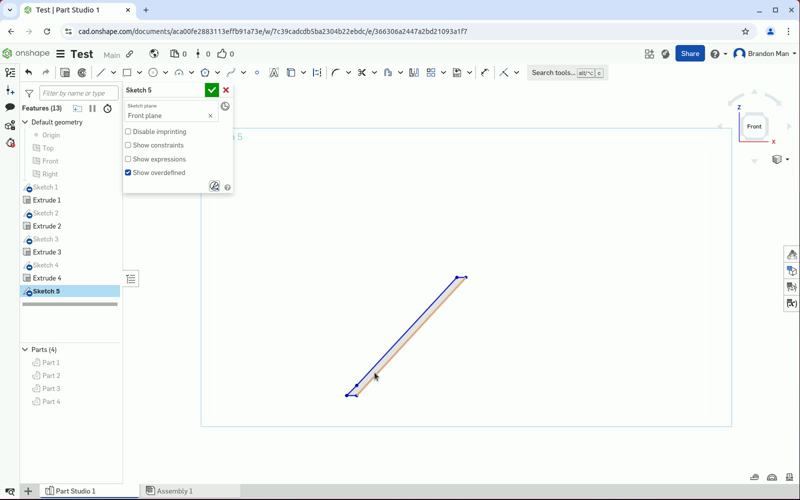
scroll(6)
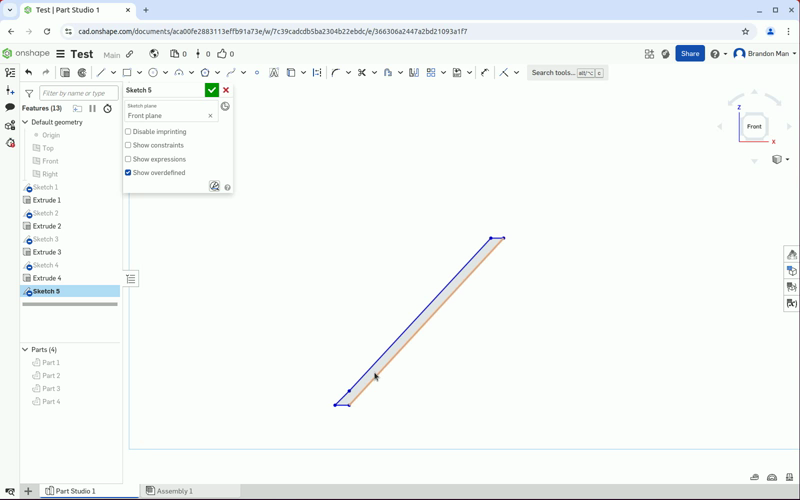
scroll(6)
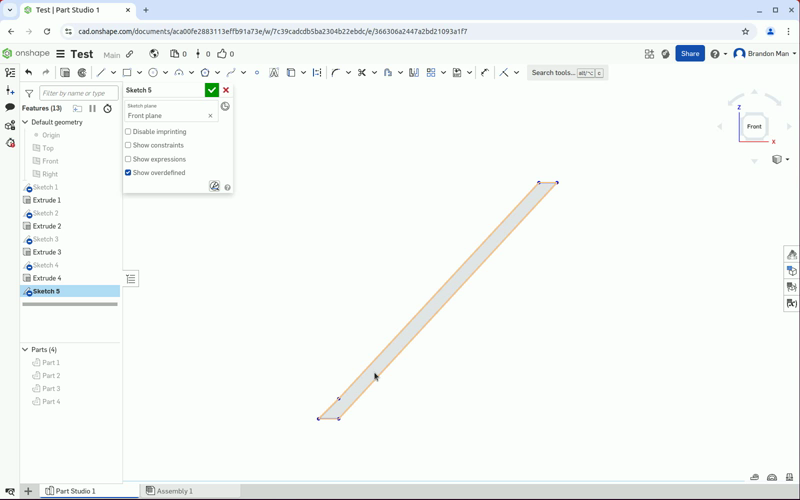
scroll(6)
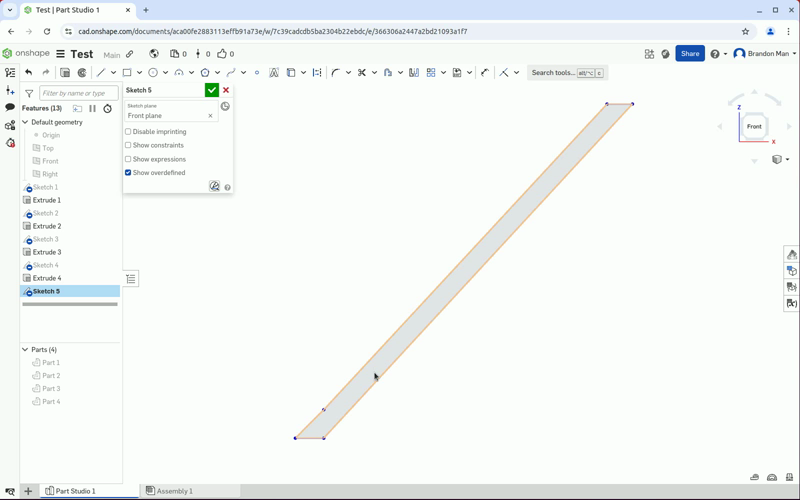
scroll(6)
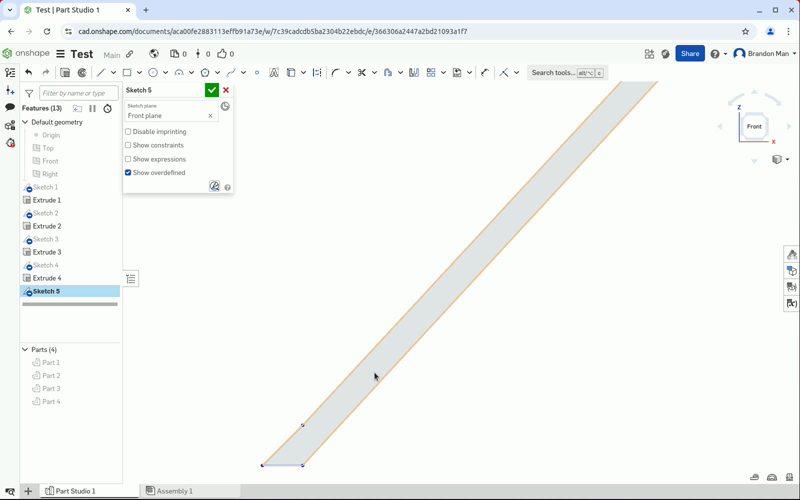
scroll(6)
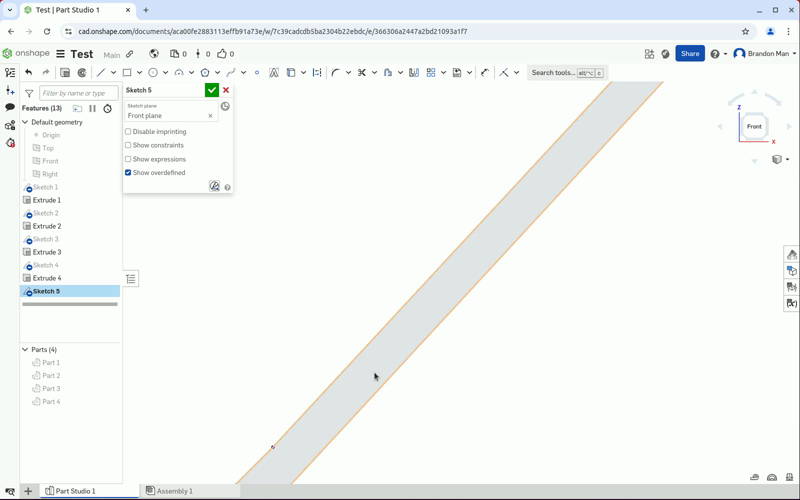
scroll(6)
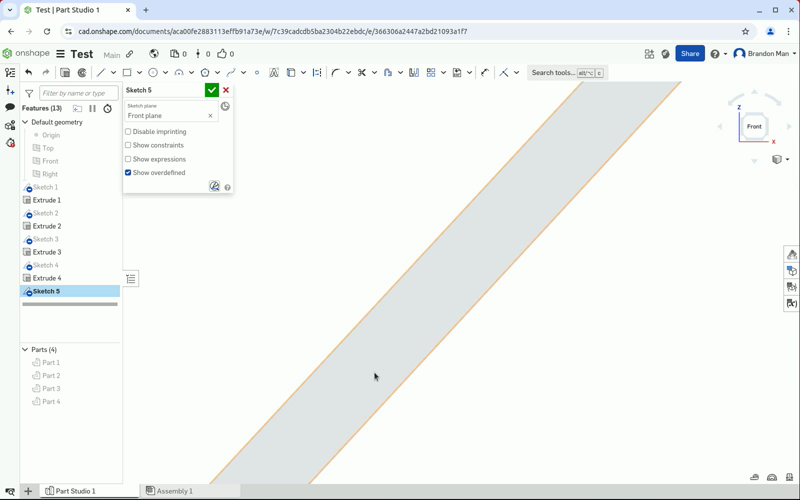
click(374, 372)
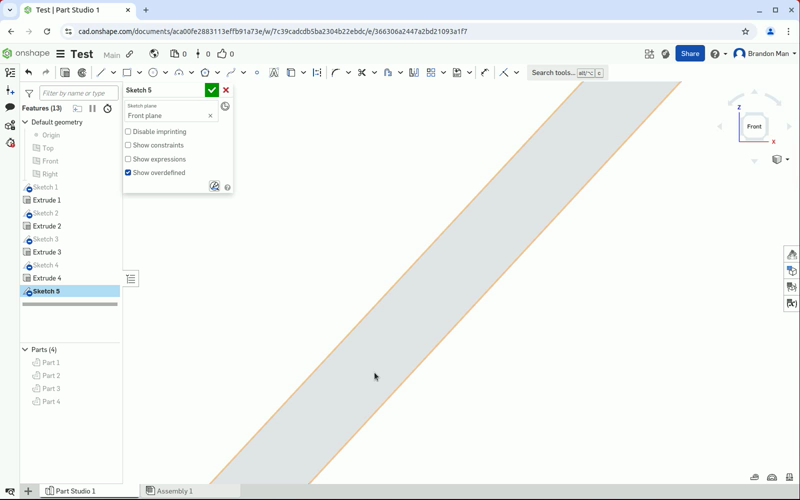
scroll(-6)
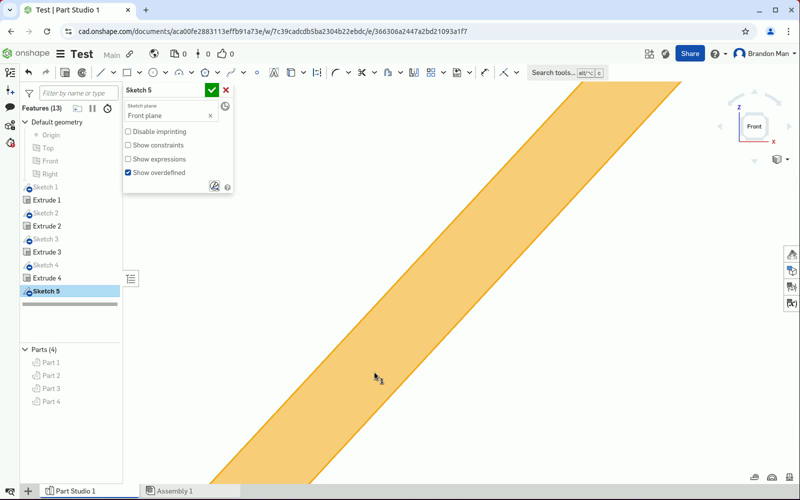
scroll(-6)
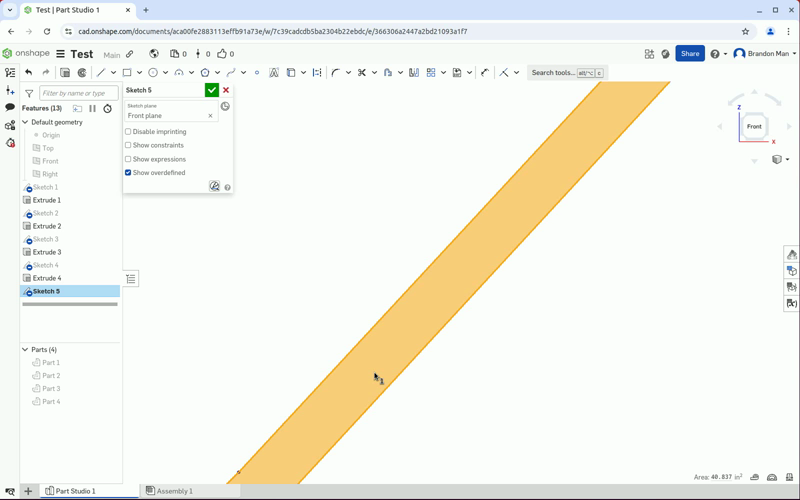
scroll(-6)
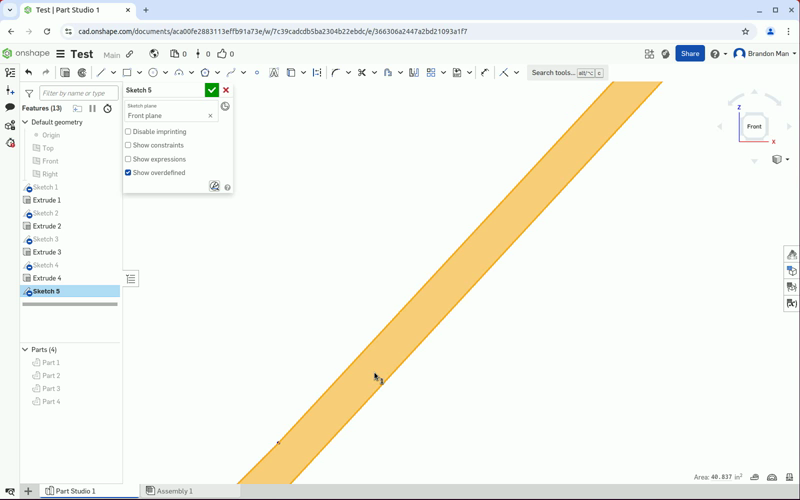
scroll(-6)
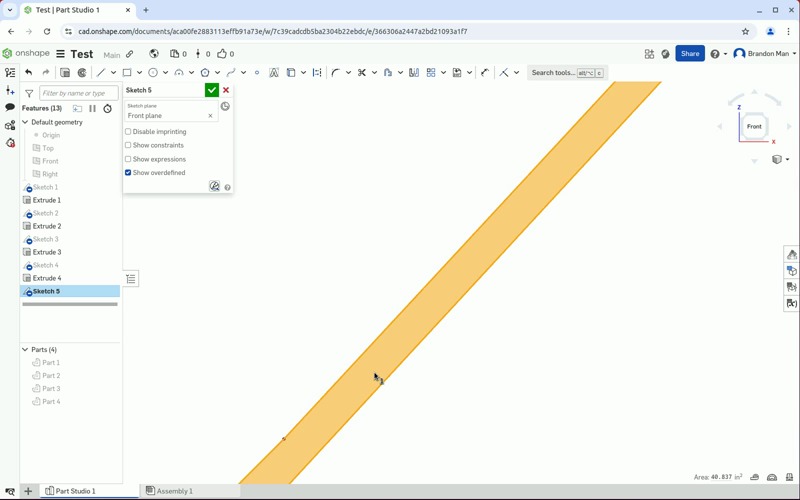
scroll(-6)
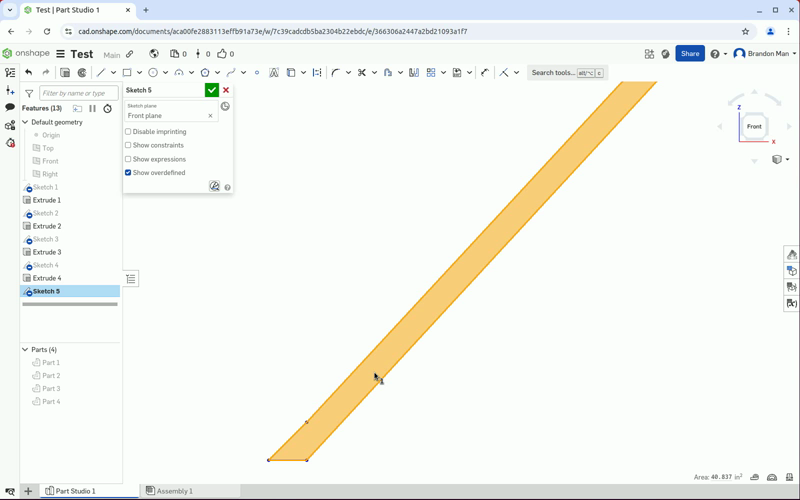
scroll(-6)
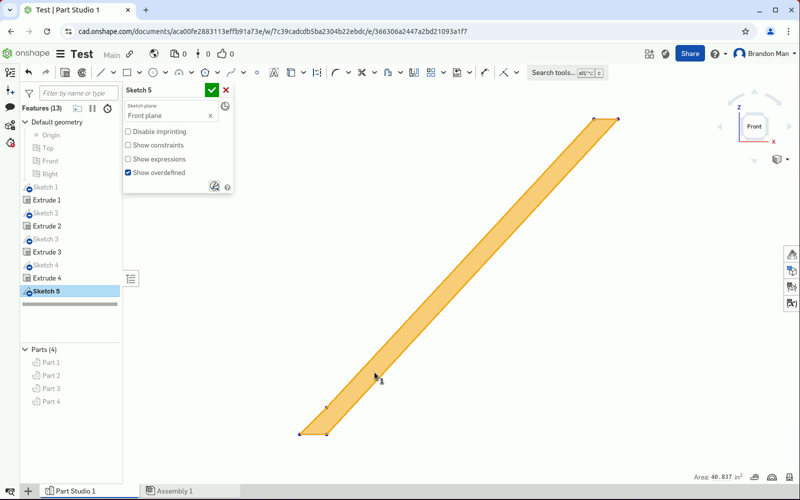
scroll(-6)
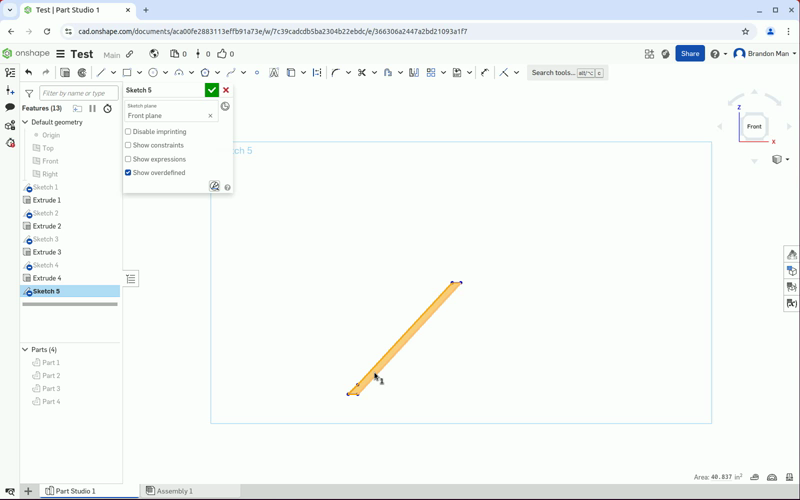
mouse_move(73, 352)
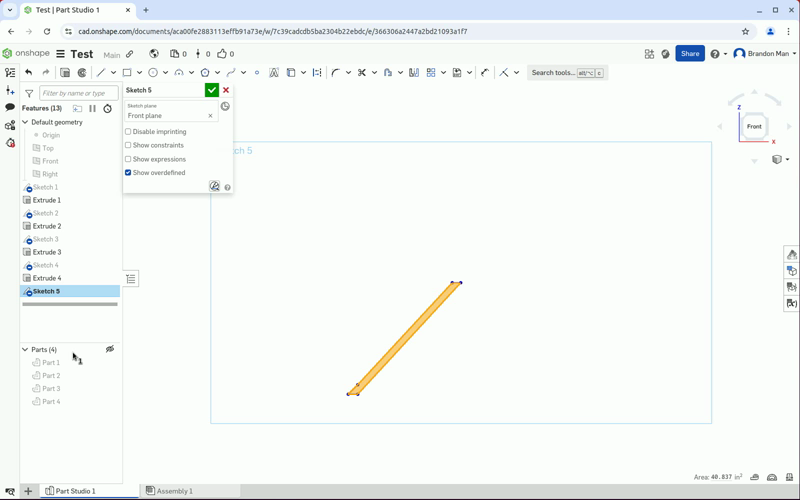
key(shift+y)
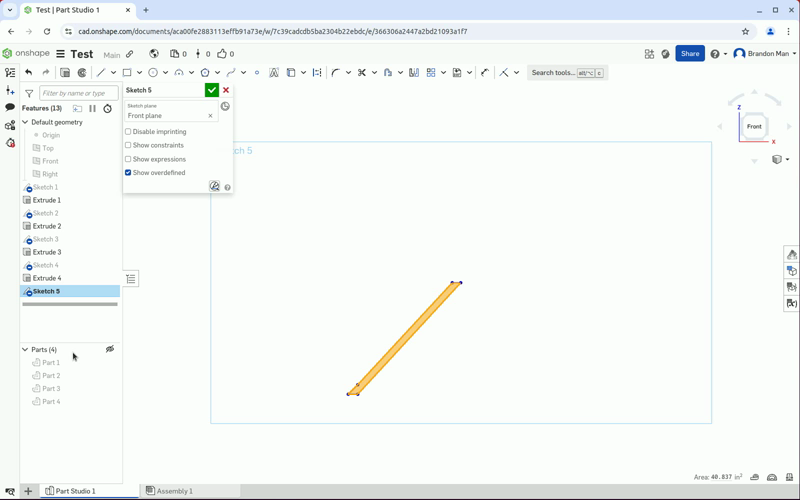
key(shift+e)
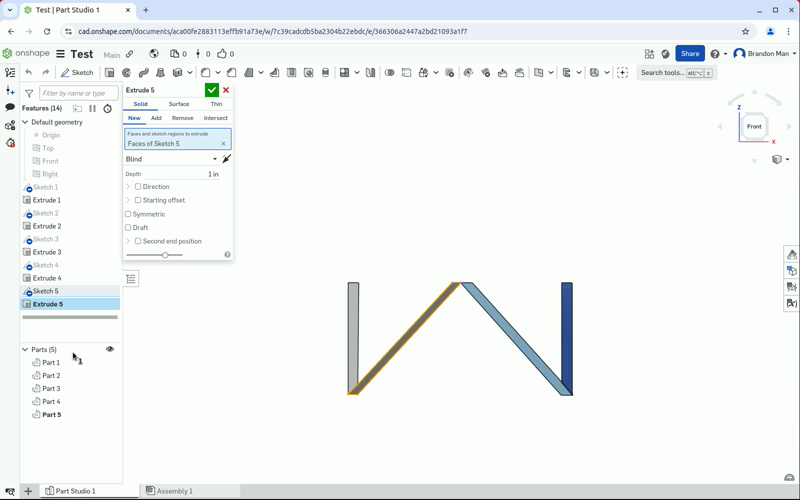
mouse_move(143, 106)
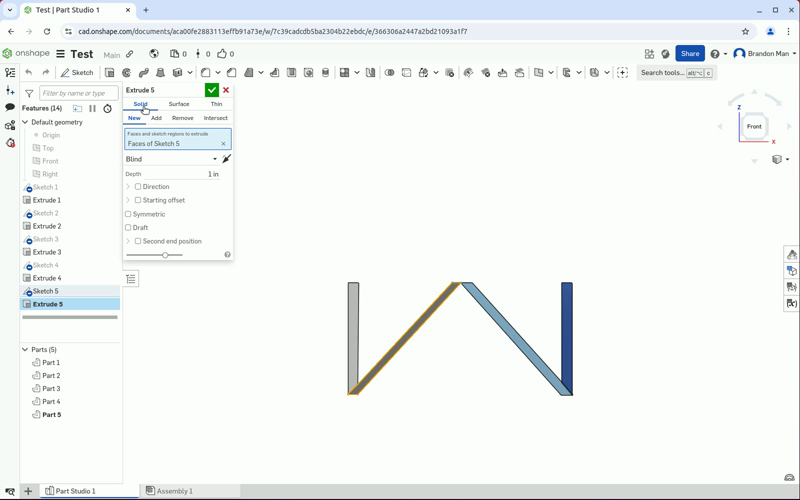
click(143, 106)
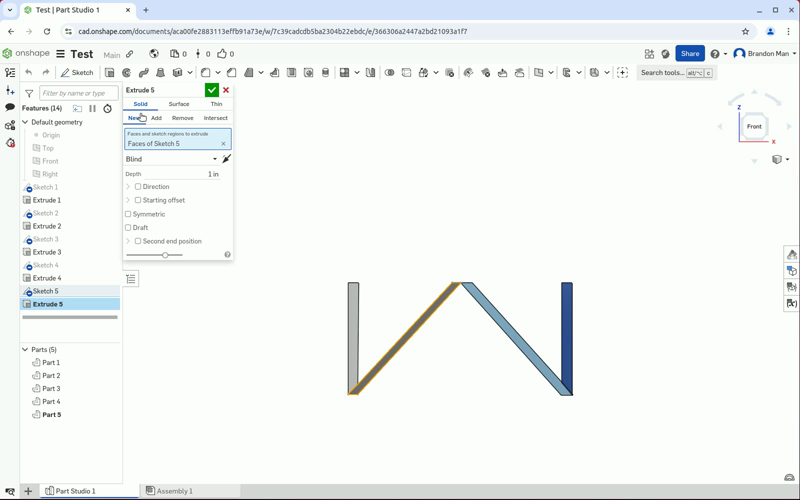
mouse_move(137, 120)
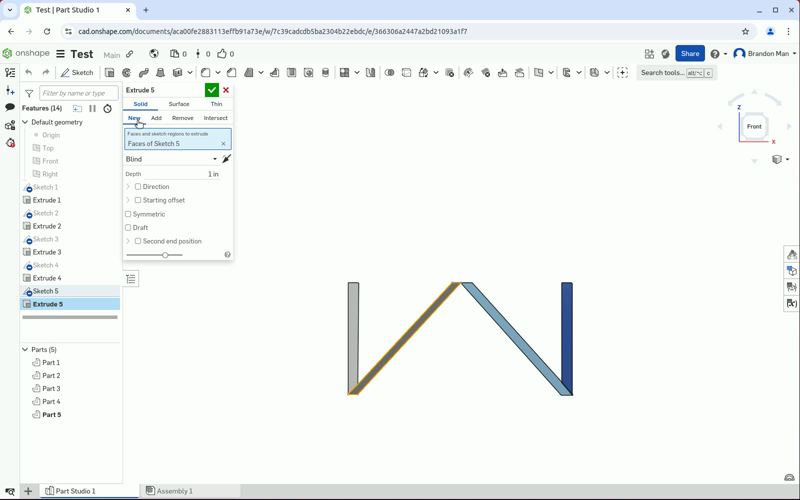
click(137, 120)
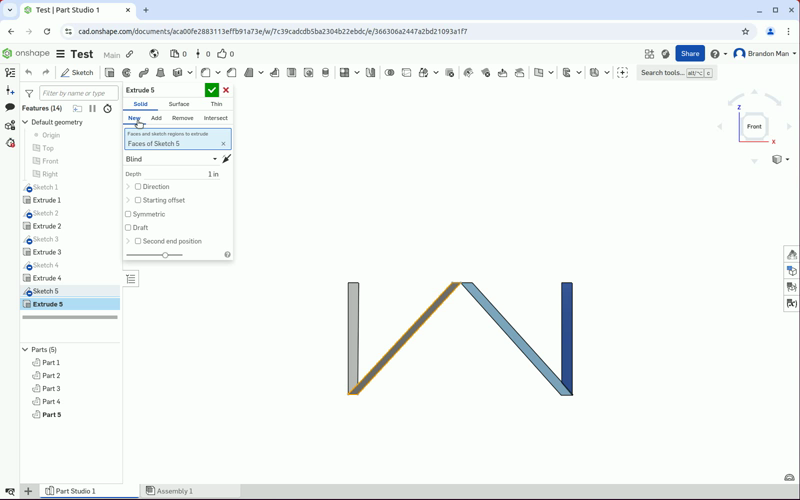
key(tab, 4)
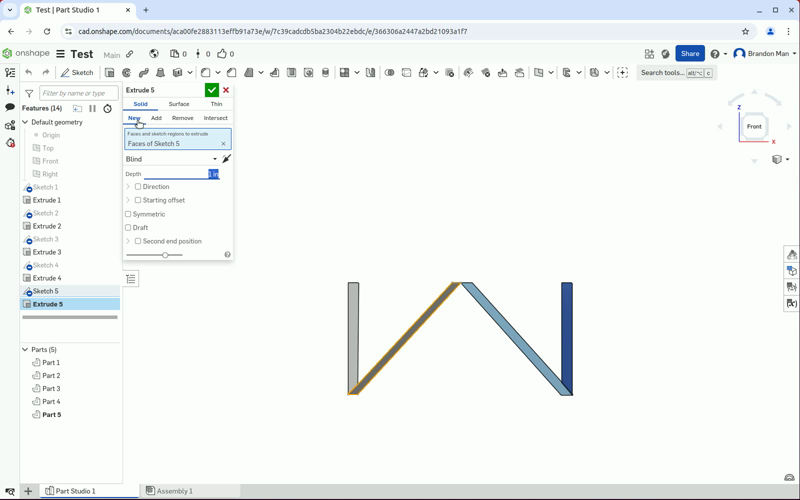
text(3.851)
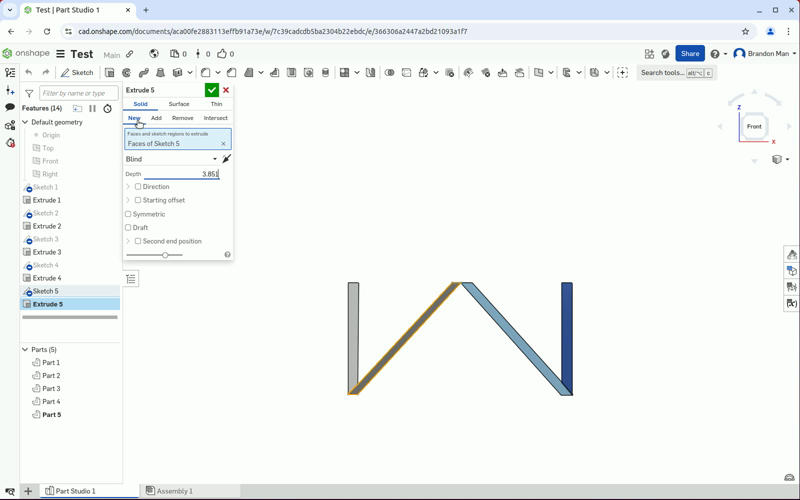
key(enter)
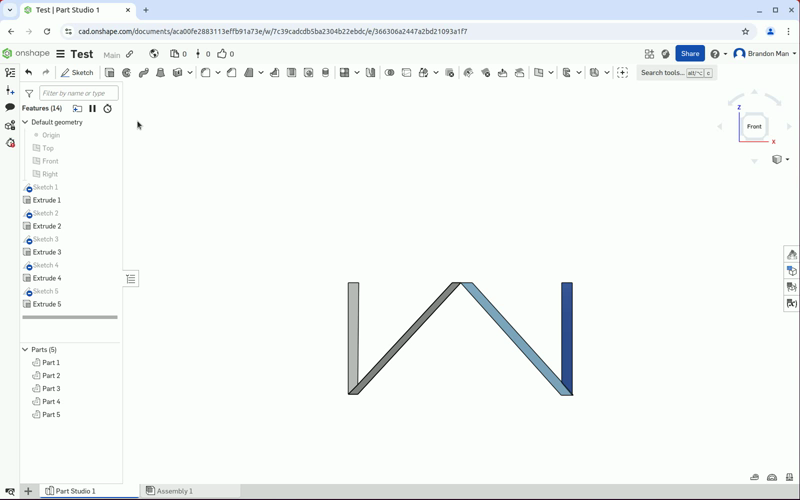
key(shift+h)
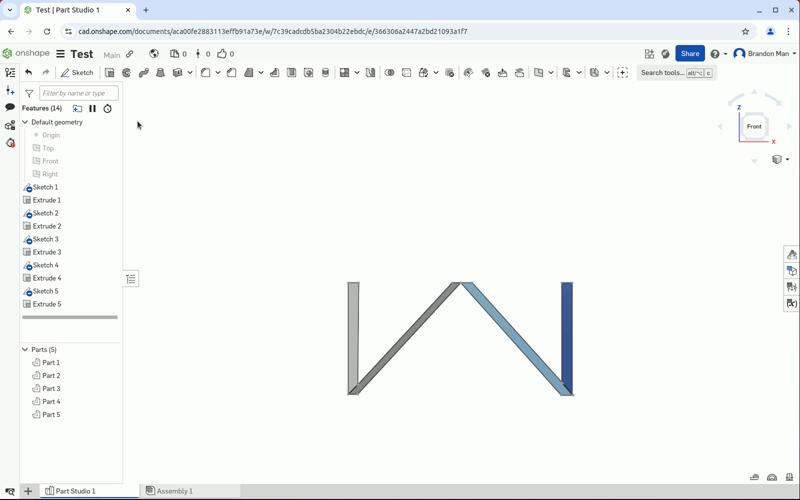
key(shift+h)
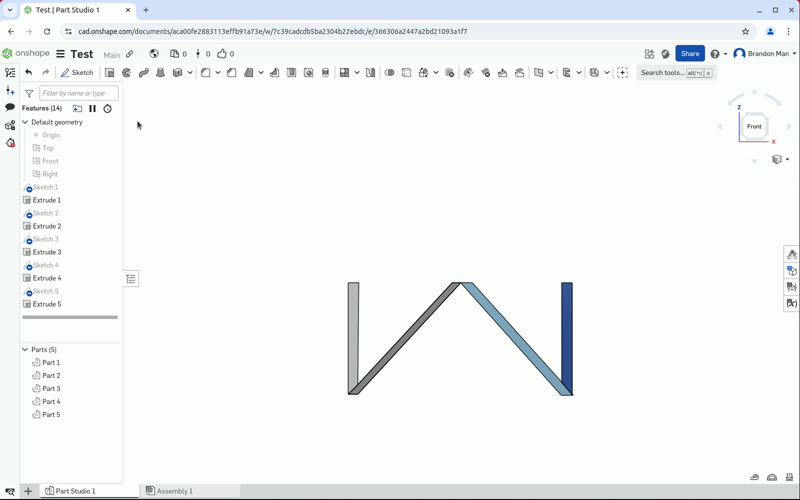
mouse_move(73, 189)
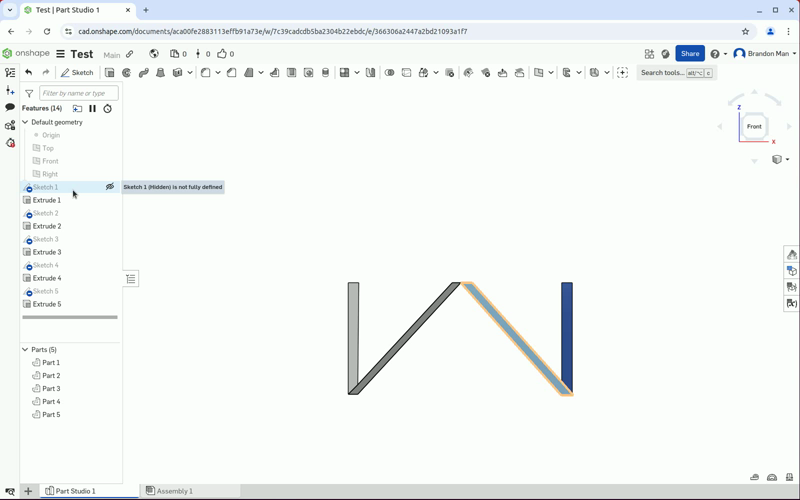
click(73, 189)
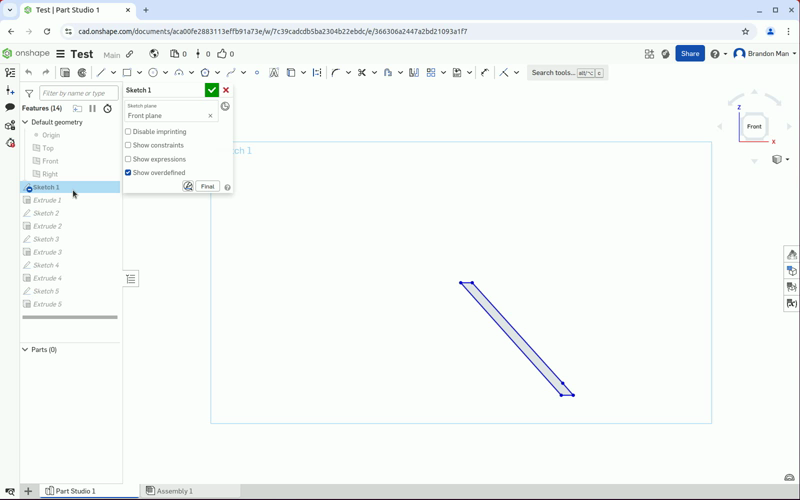
mouse_move(229, 92)
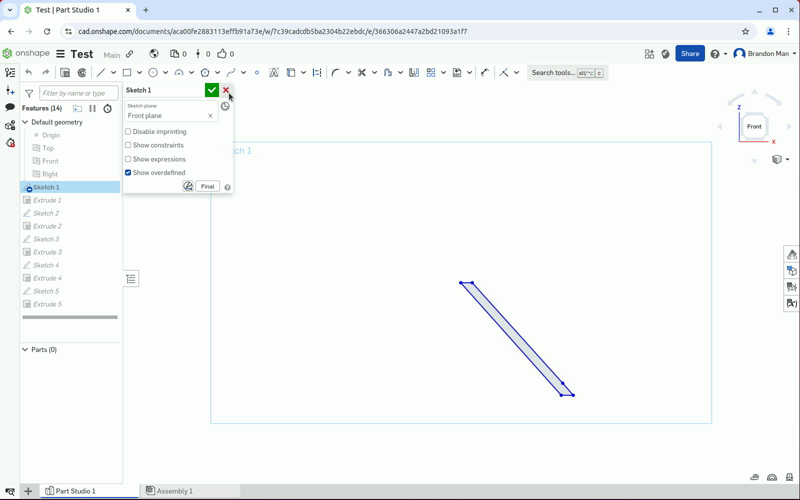
click(229, 92)
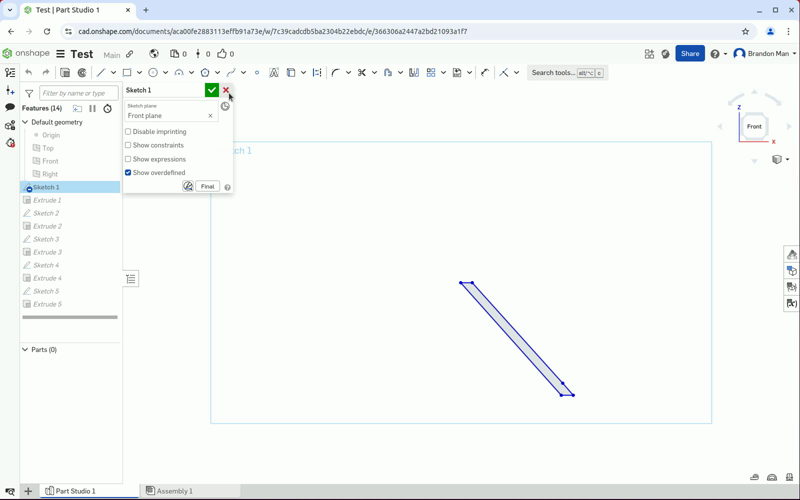
key(shift+s)
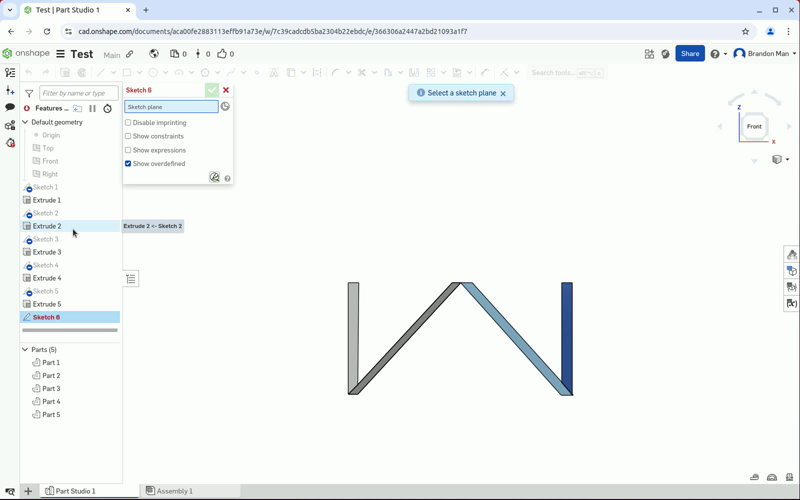
scroll(3)
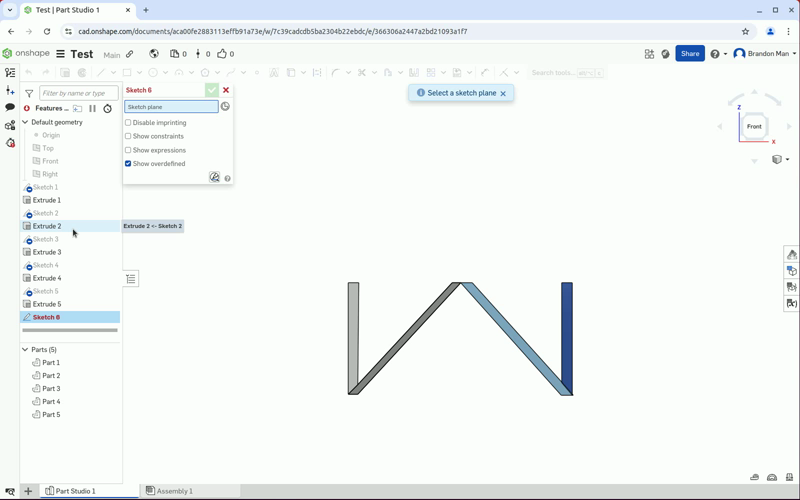
mouse_move(73, 163)
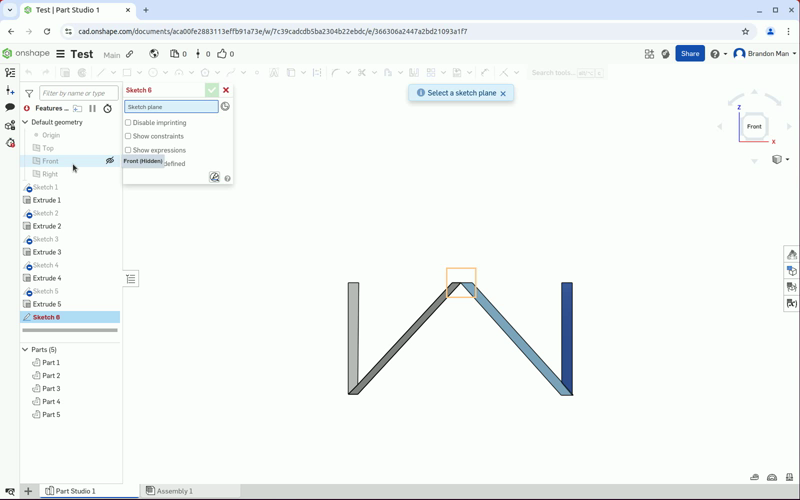
click(73, 163)
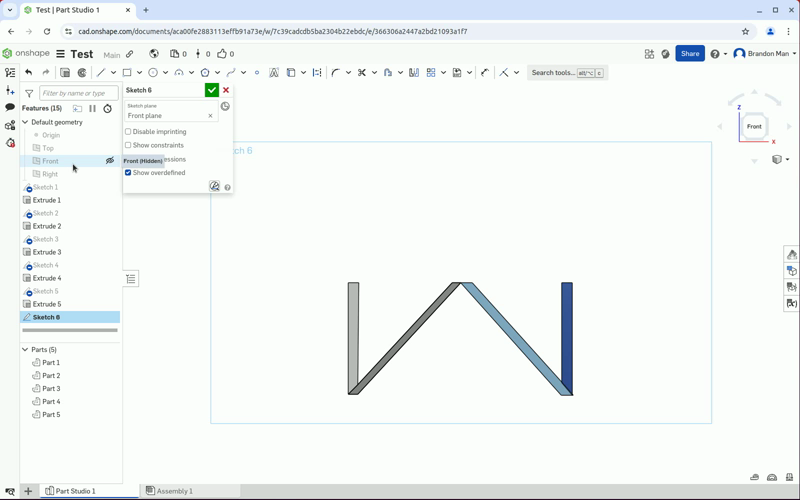
mouse_move(73, 352)
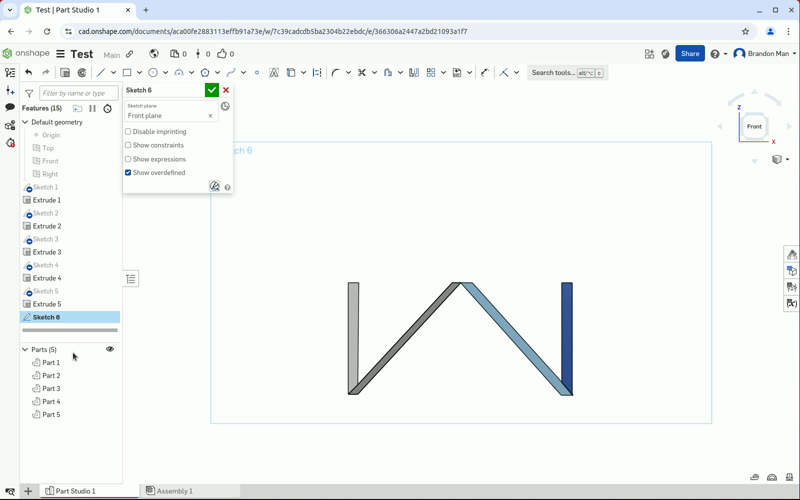
key(y)
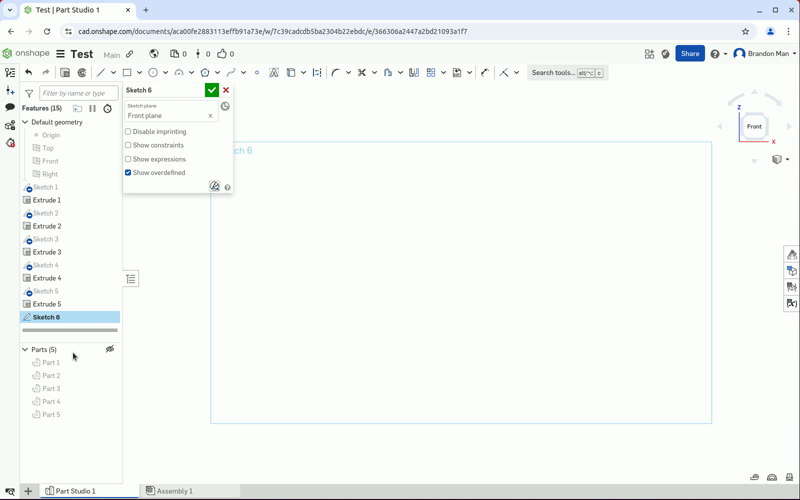
key(l)
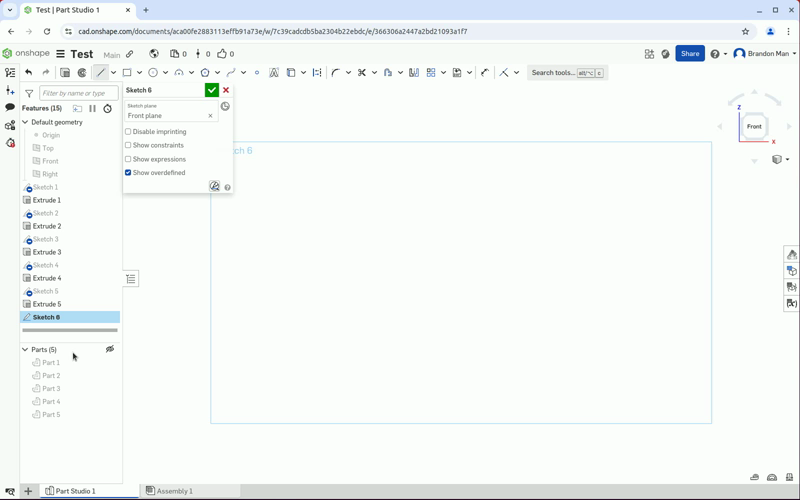
key_down(shift)
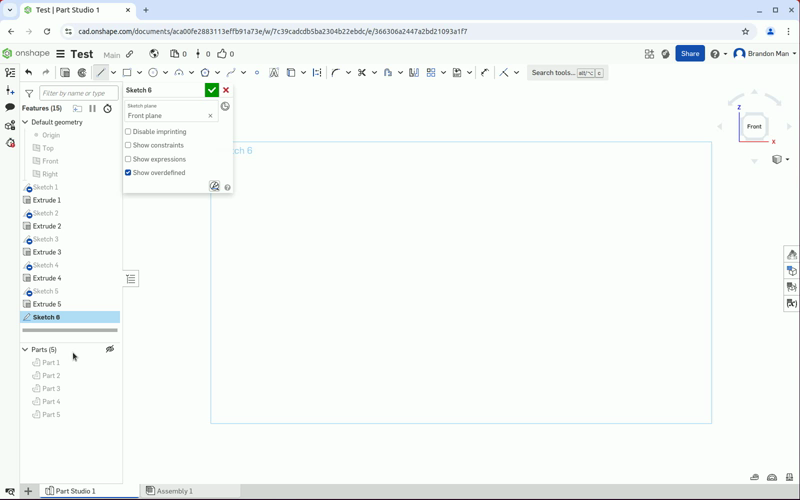
mouse_move(348, 394)
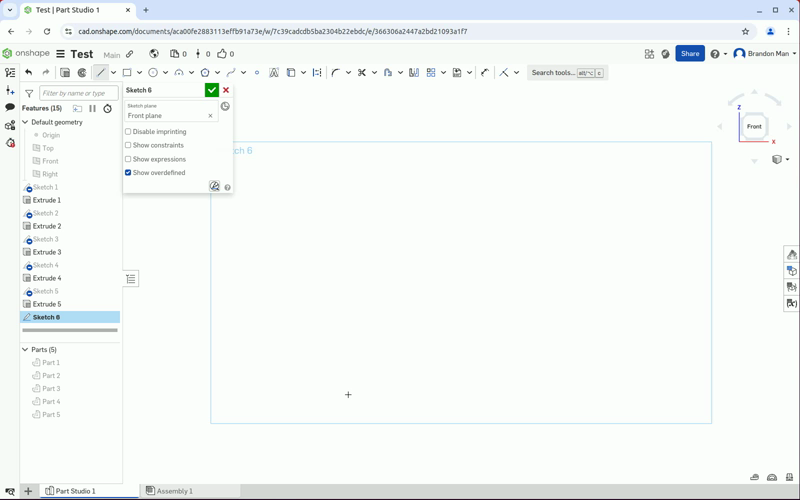
click(348, 394)
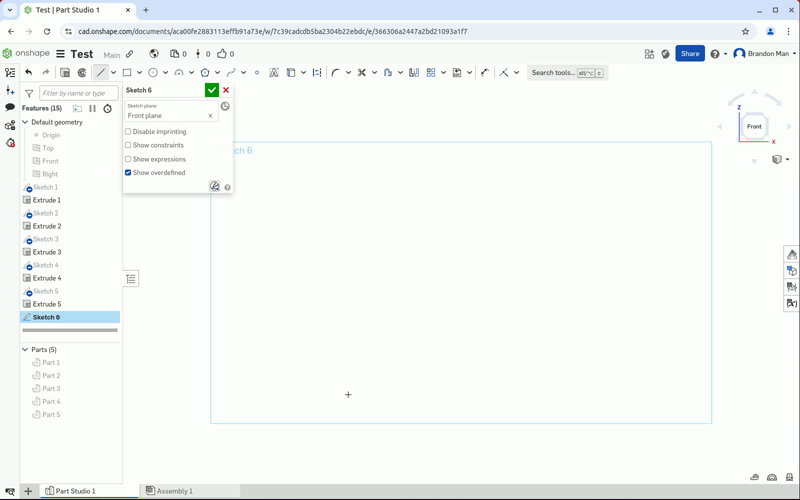
key_up(shift)
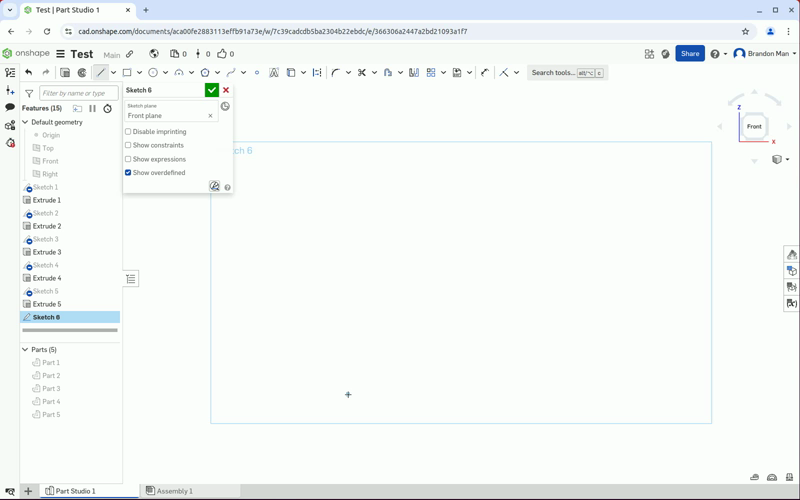
key_down(shift)
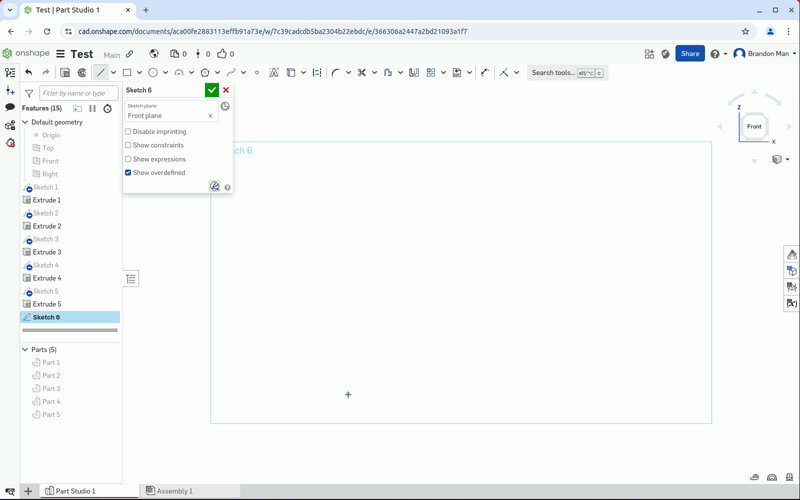
mouse_move(378, 394)
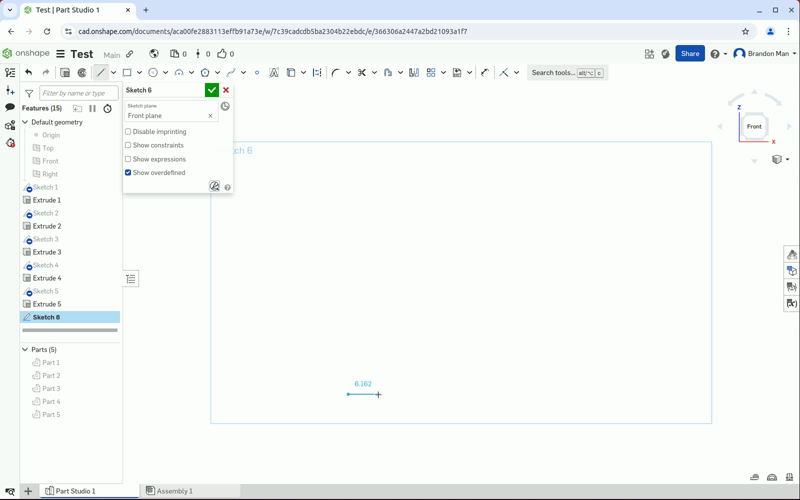
mouse_move(357, 384)
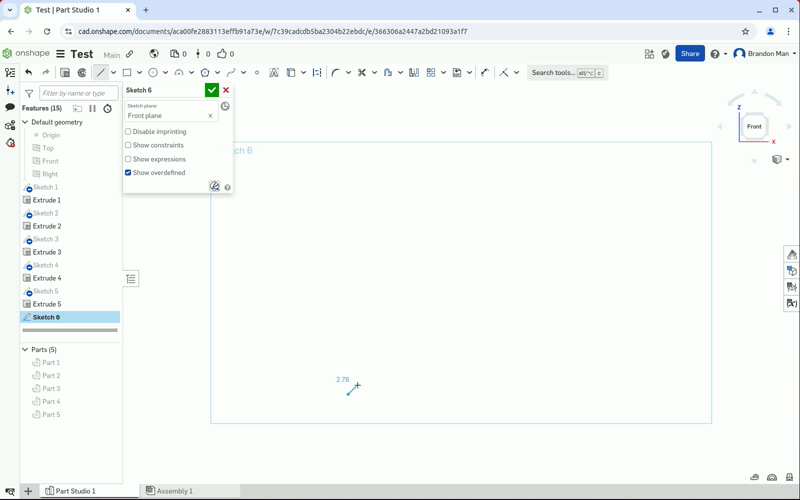
click(357, 384)
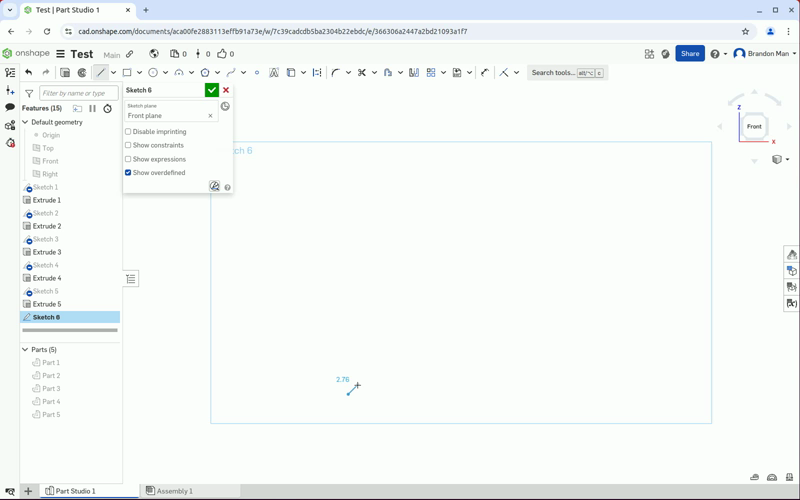
key_up(shift)
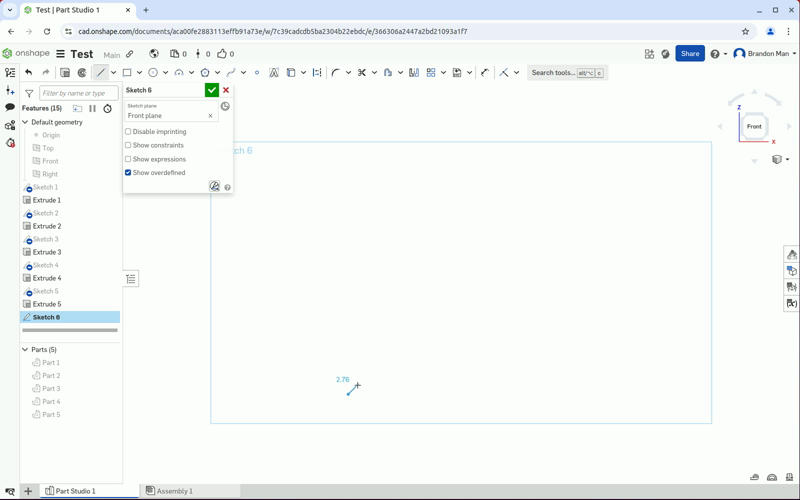
key_down(shift)
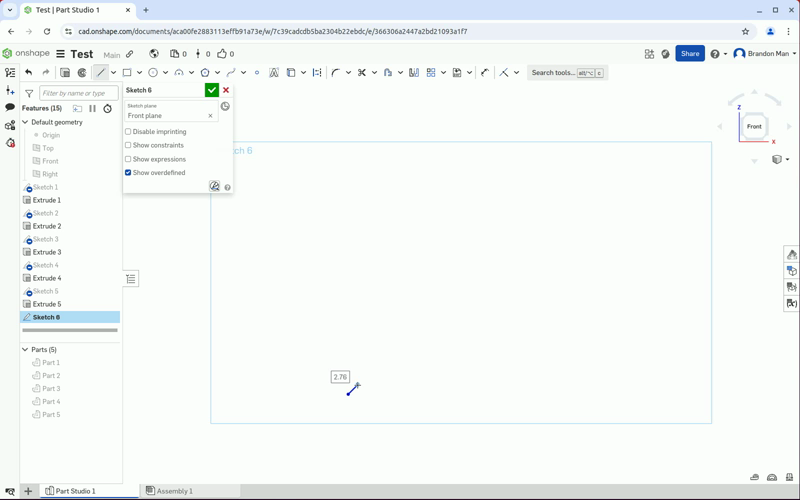
mouse_move(358, 282)
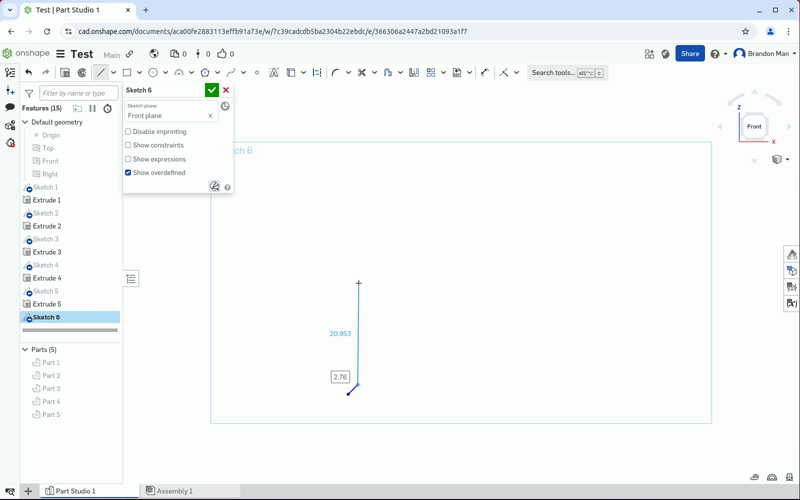
click(358, 282)
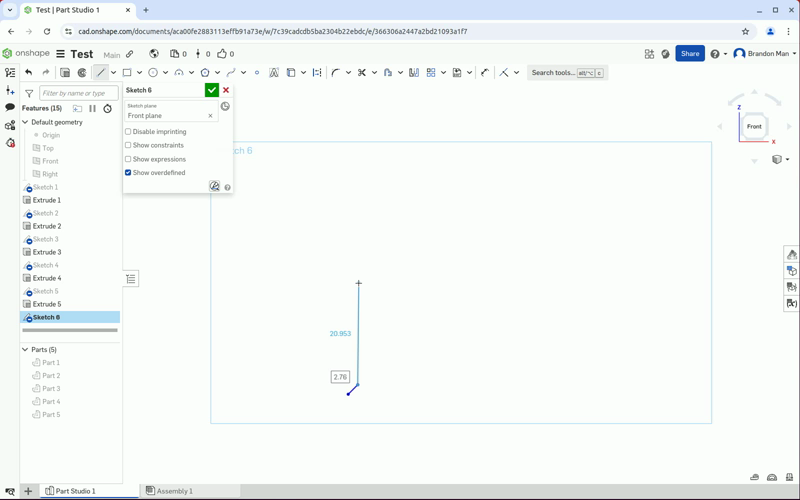
key_up(shift)
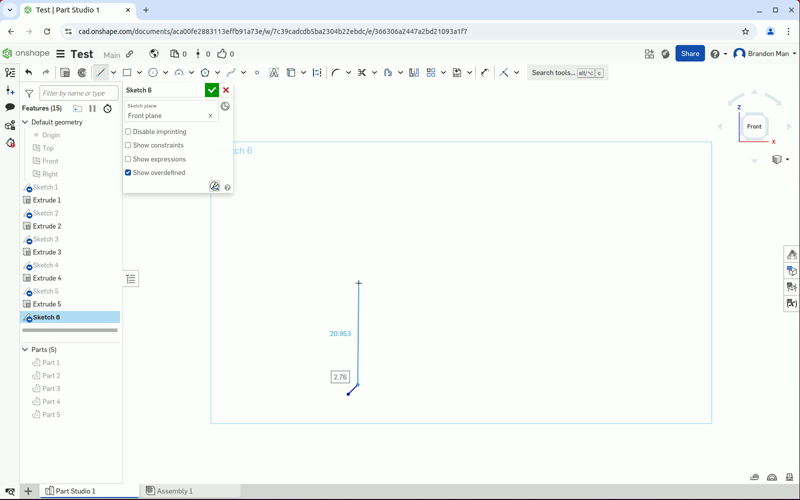
key_down(shift)
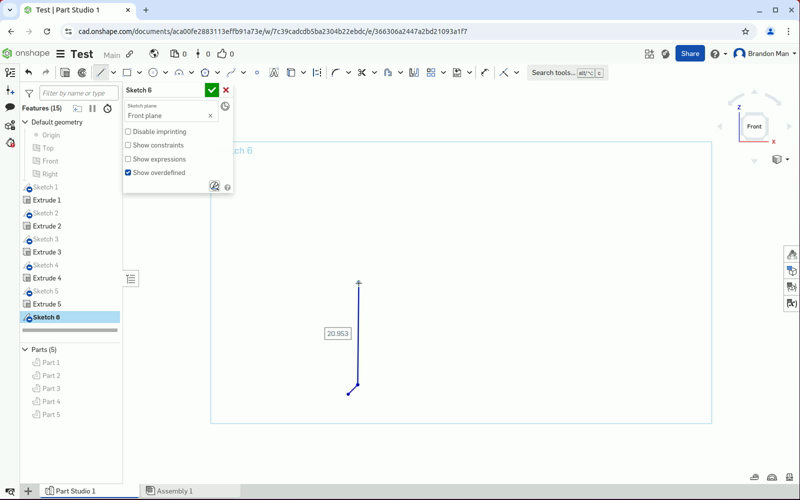
mouse_move(388, 282)
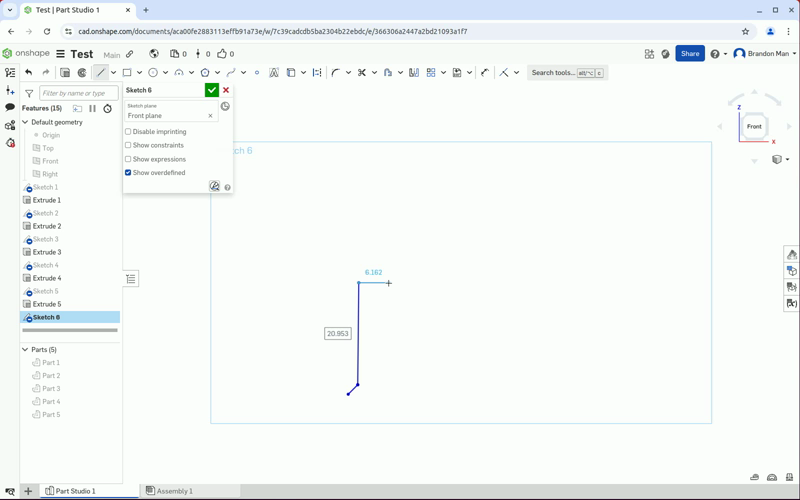
mouse_move(348, 282)
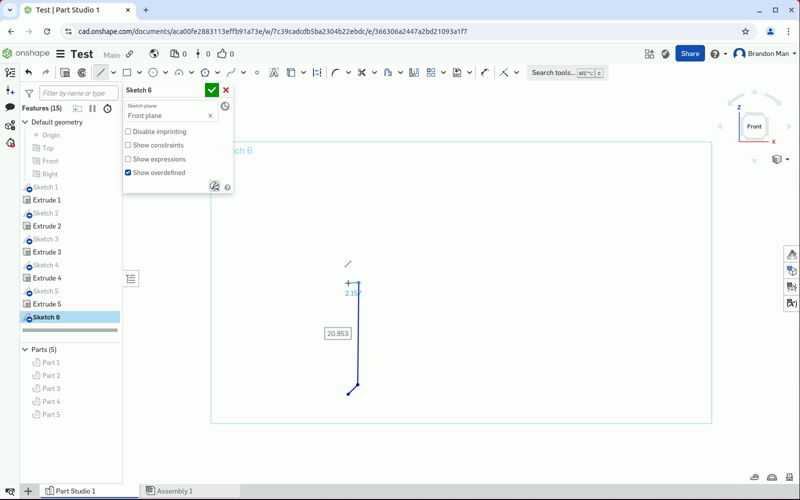
click(348, 282)
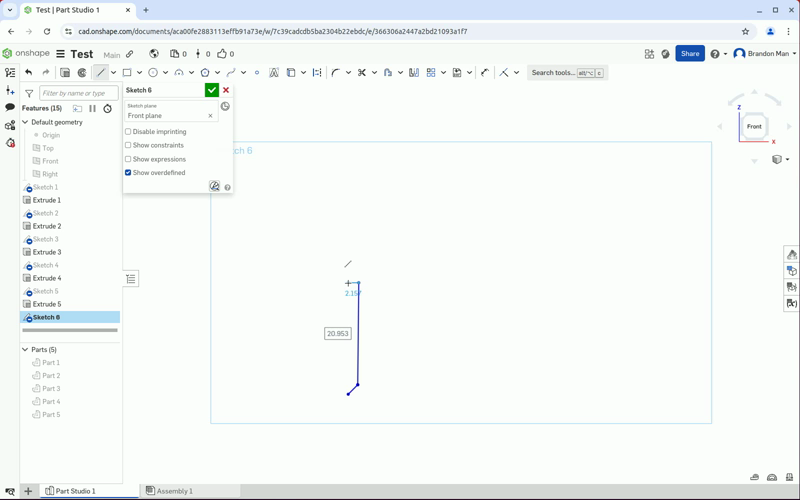
key_up(shift)
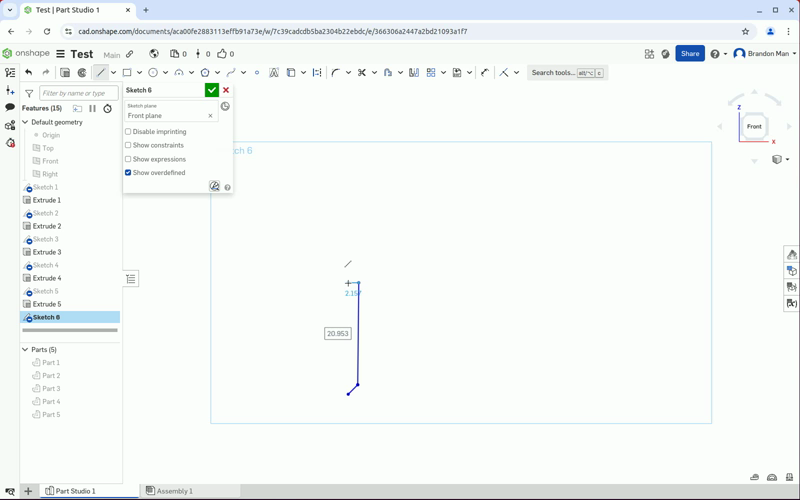
key_down(shift)
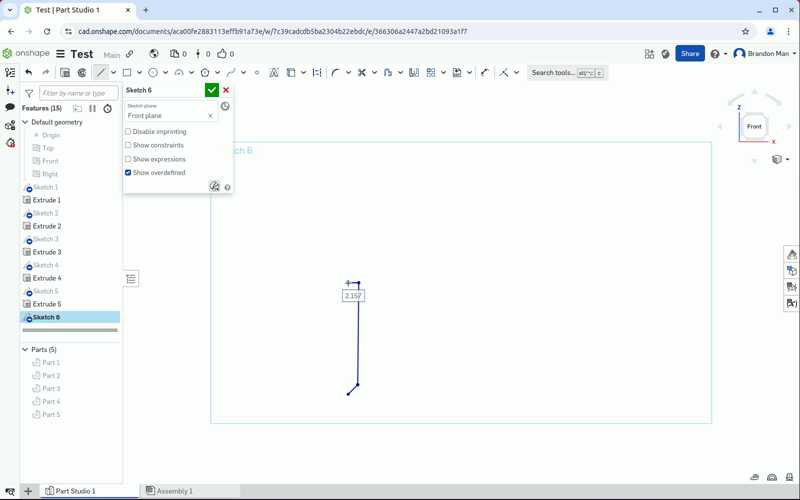
mouse_move(348, 394)
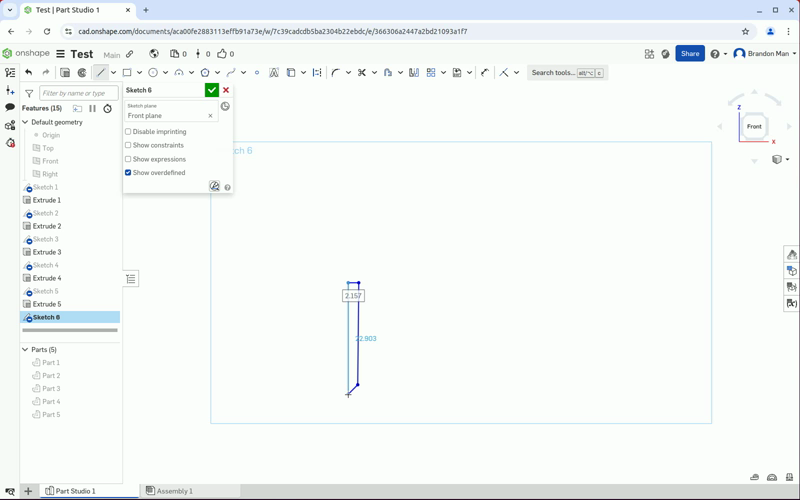
key_up(shift)
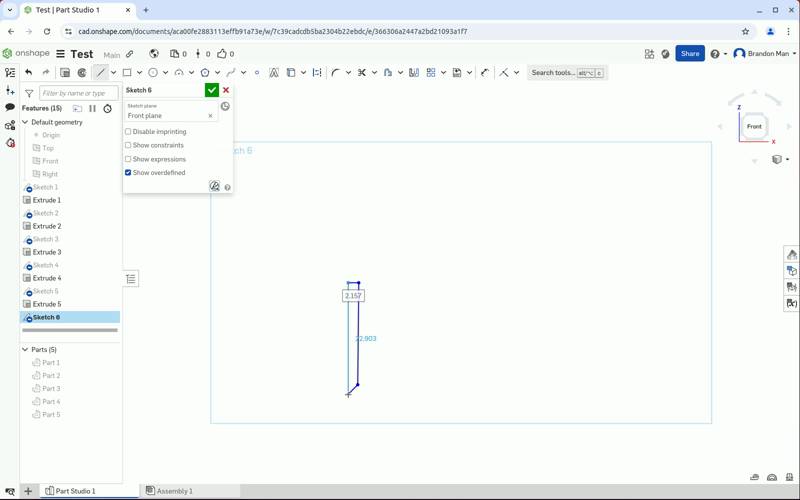
click(348, 394)
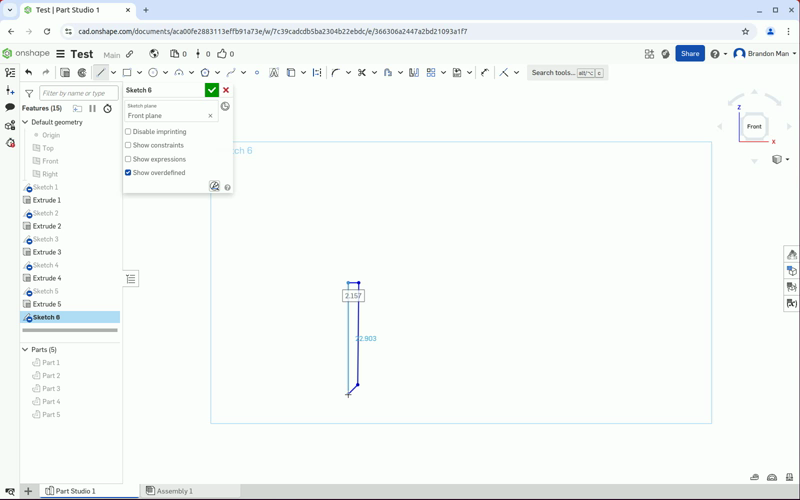
key(esc)
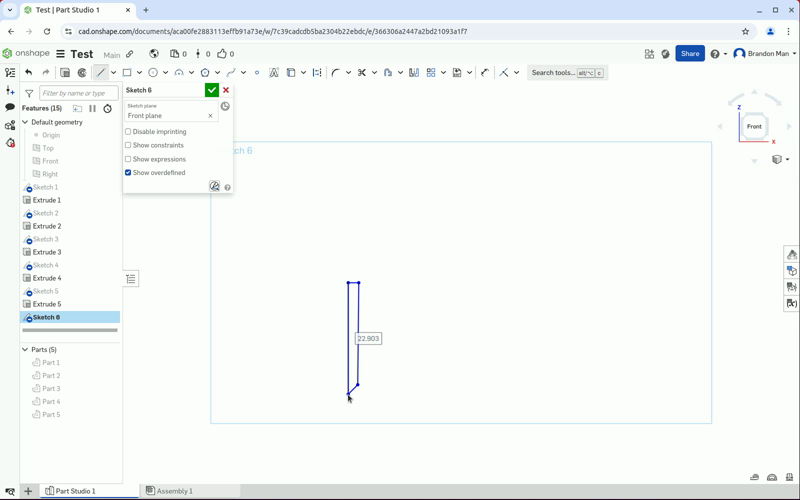
mouse_move(353, 357)
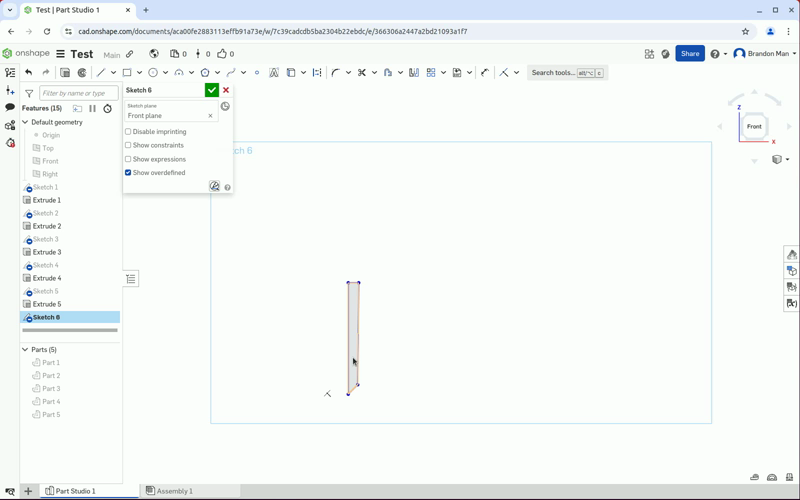
scroll(6)
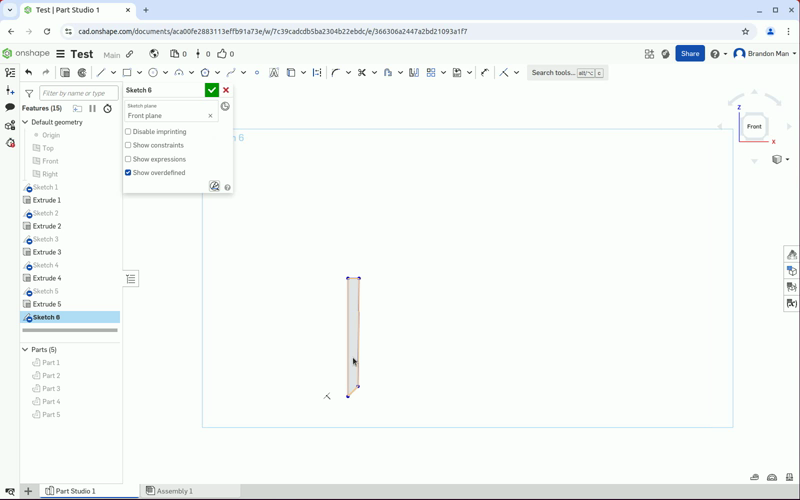
scroll(6)
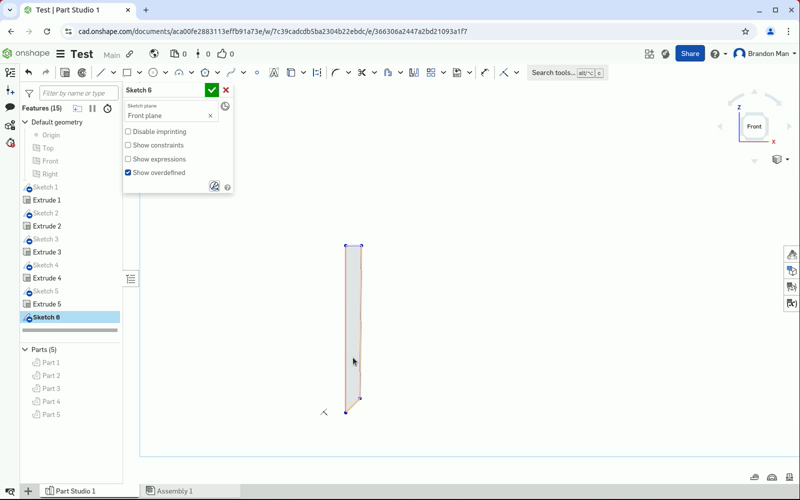
scroll(6)
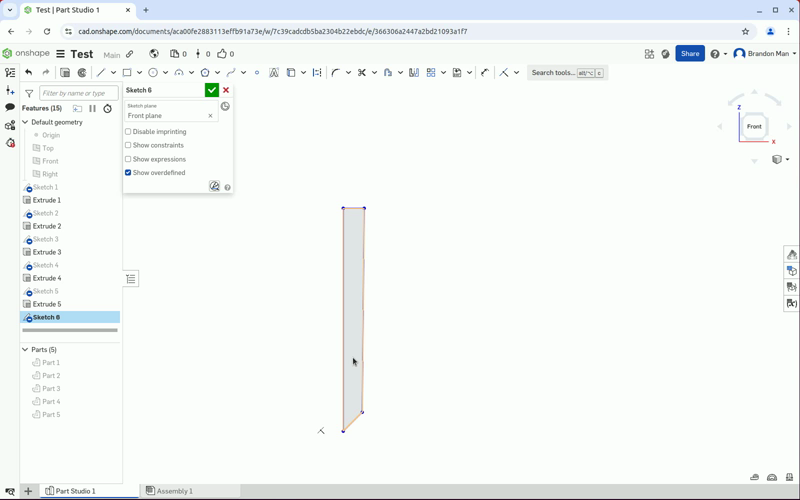
scroll(6)
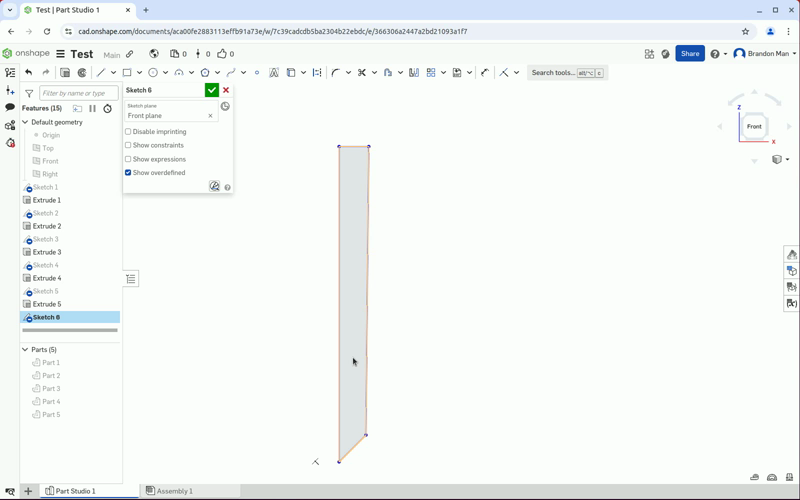
scroll(6)
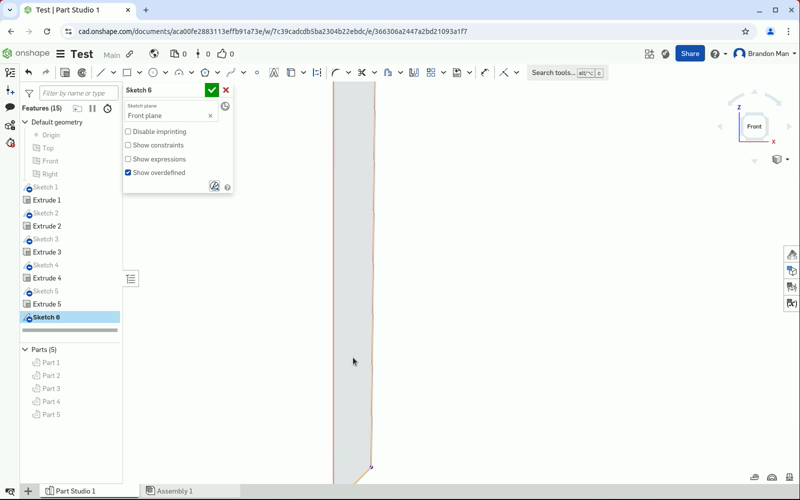
scroll(6)
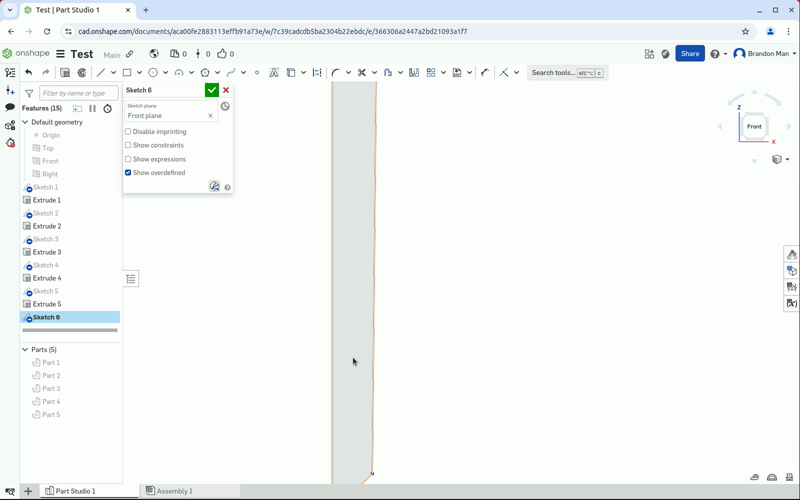
scroll(6)
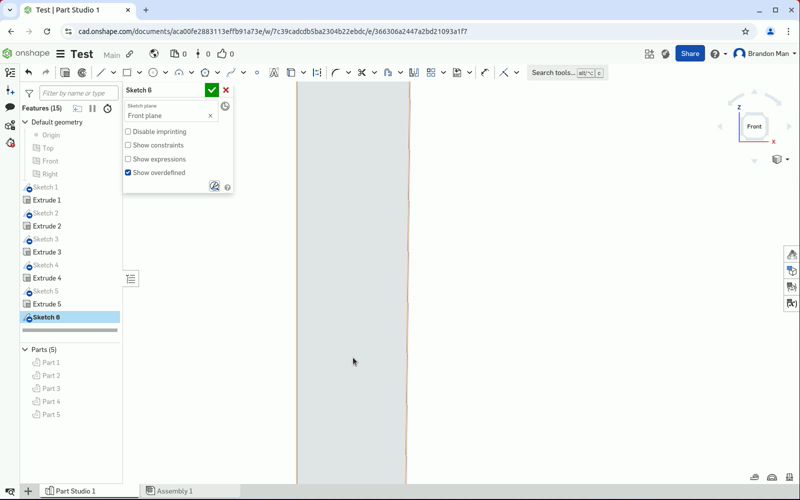
click(353, 357)
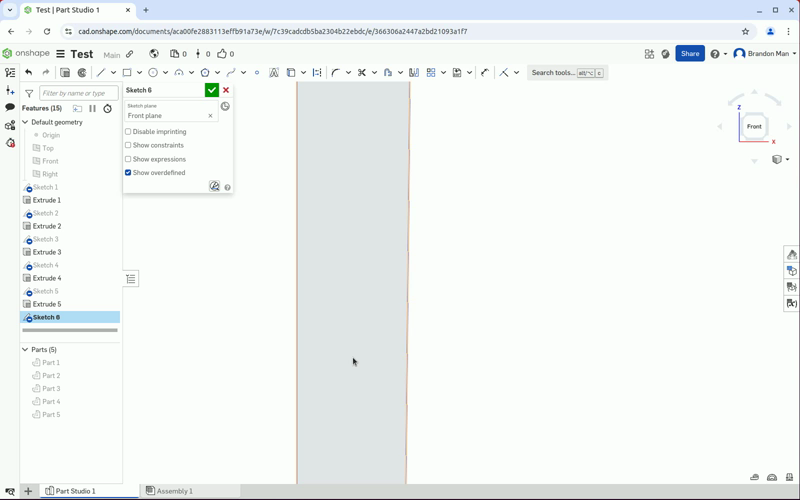
scroll(-6)
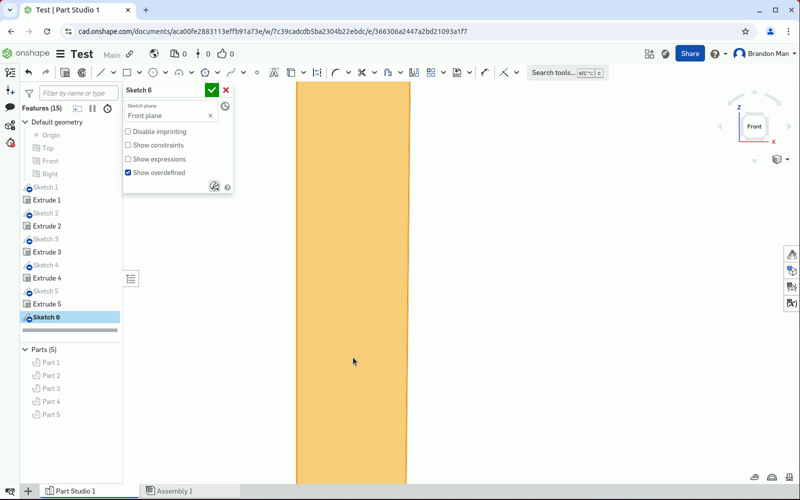
scroll(-6)
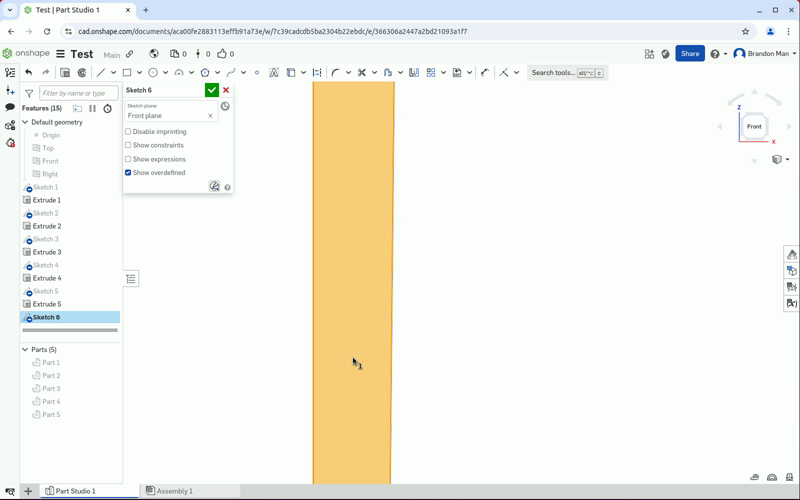
scroll(-6)
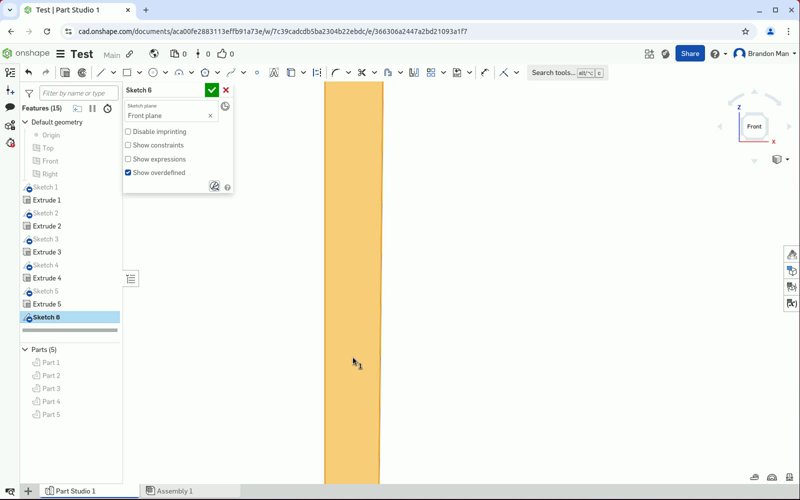
scroll(-6)
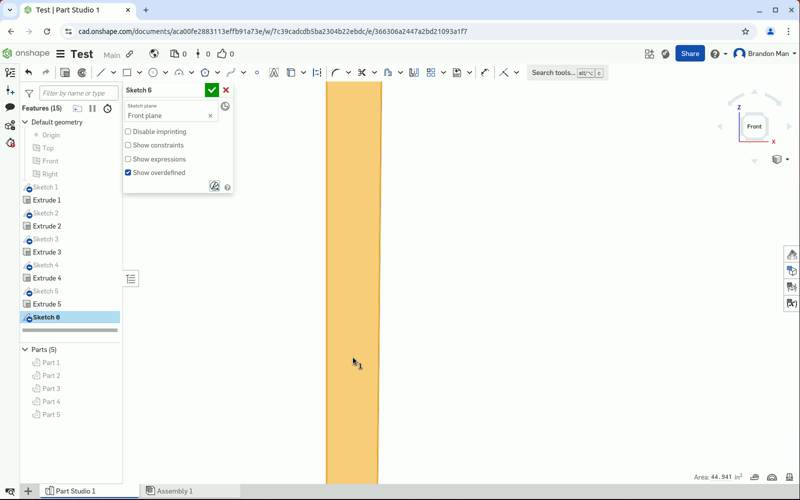
scroll(-6)
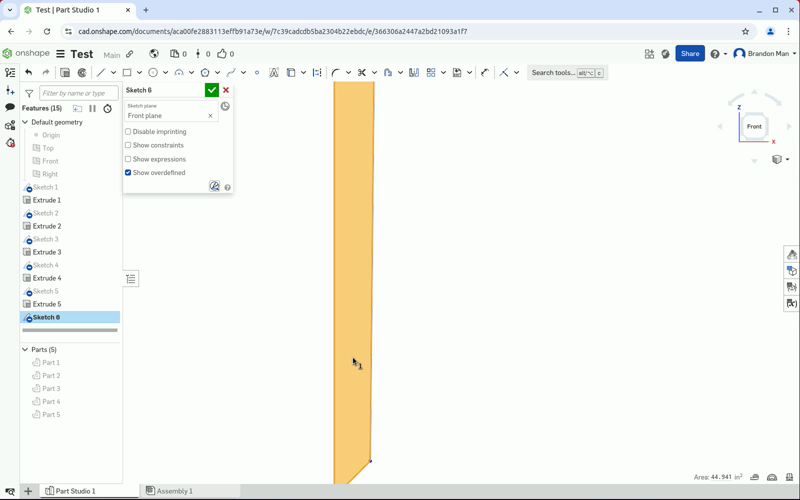
scroll(-6)
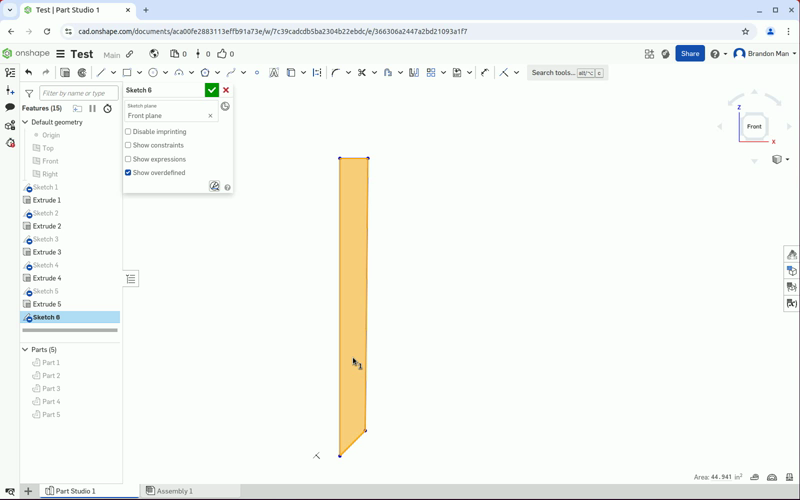
scroll(-6)
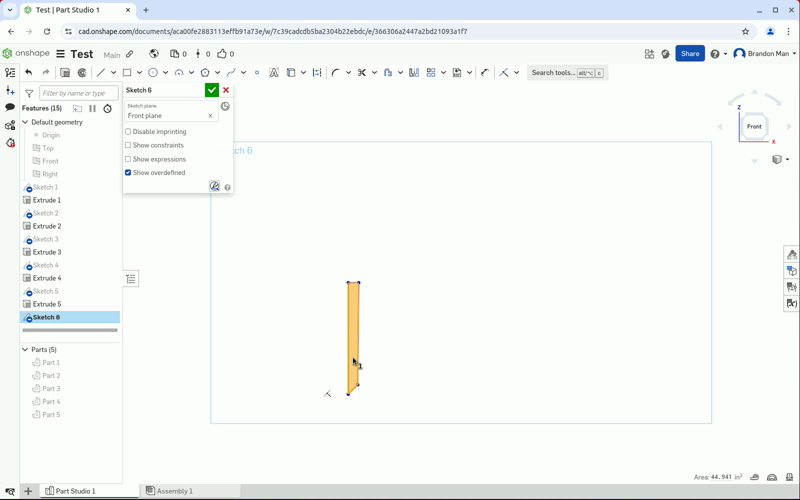
mouse_move(73, 352)
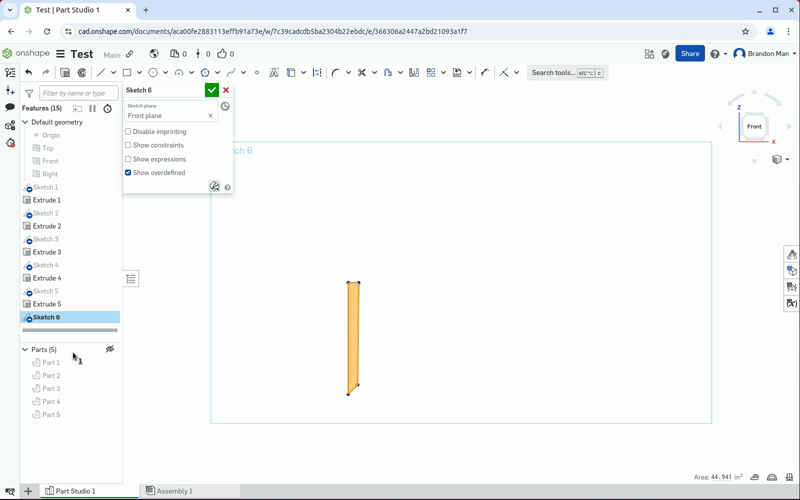
key(shift+y)
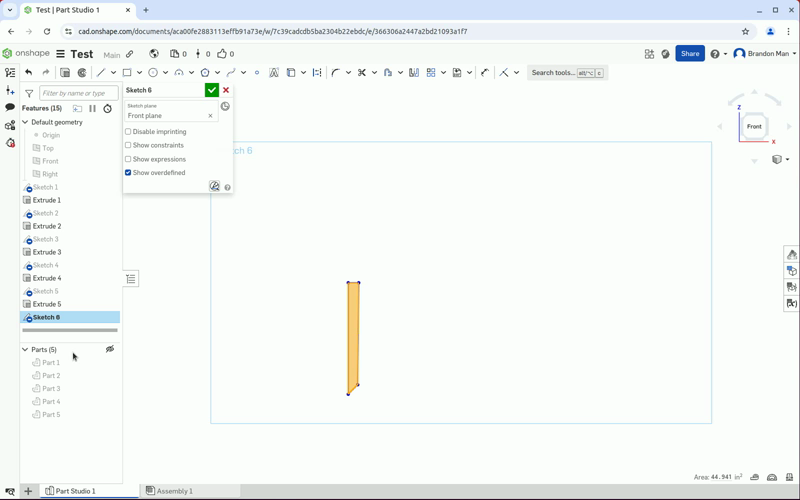
key(shift+e)
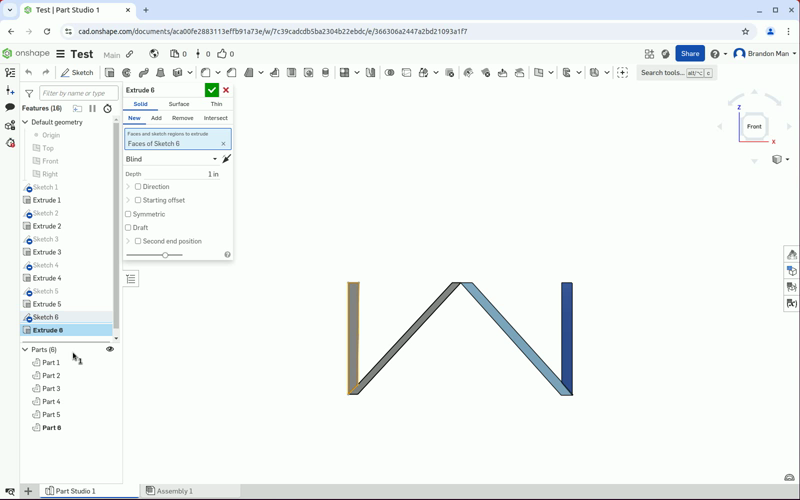
mouse_move(143, 106)
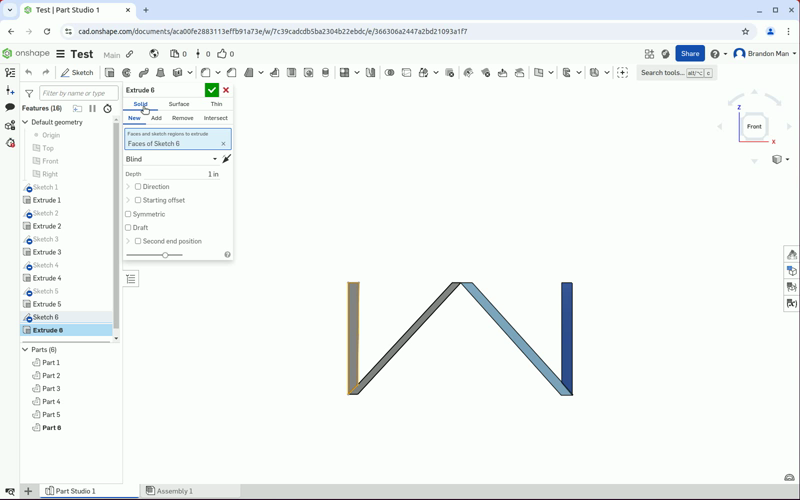
click(143, 106)
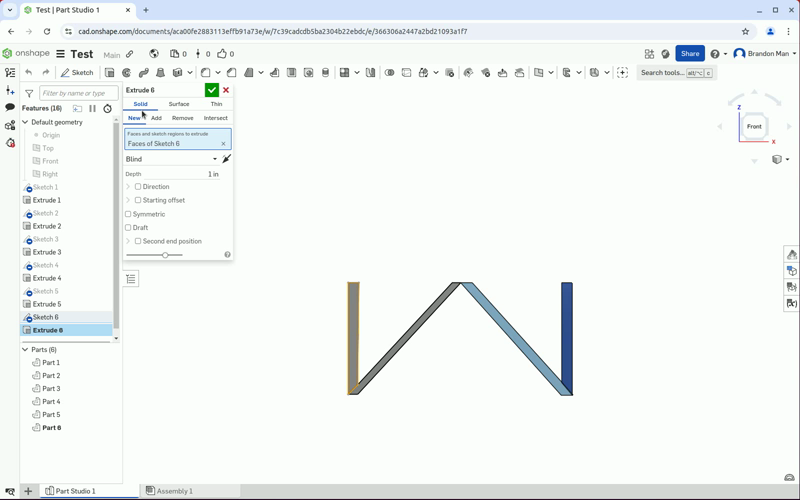
mouse_move(137, 120)
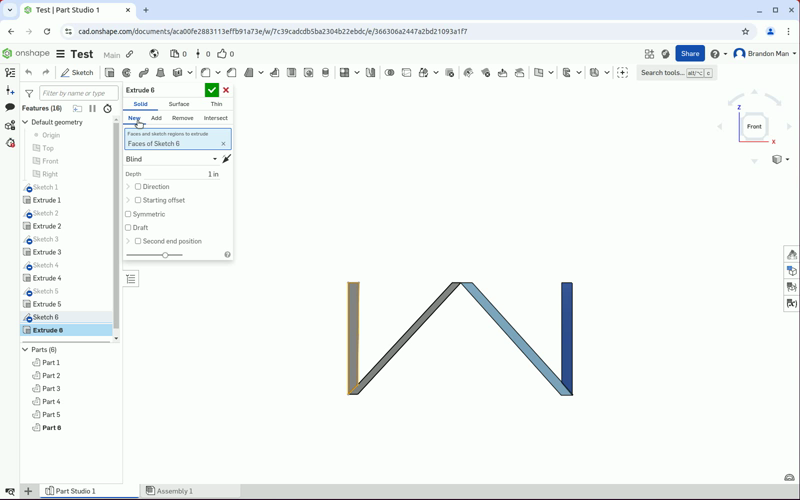
click(137, 120)
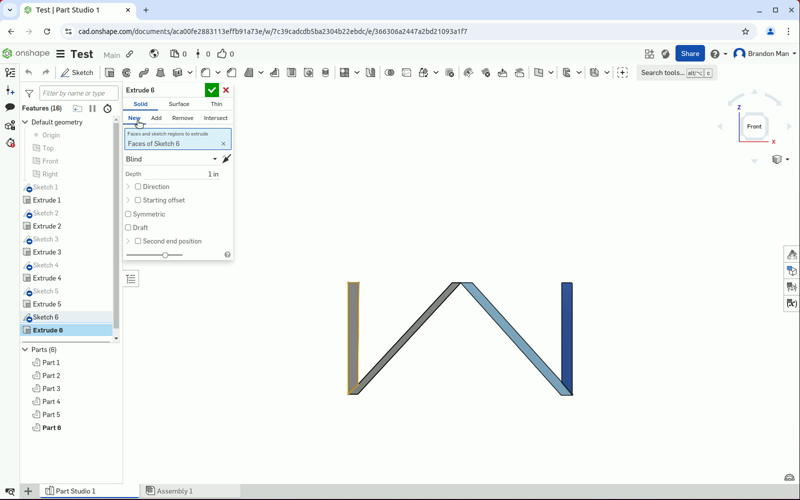
key(tab, 4)
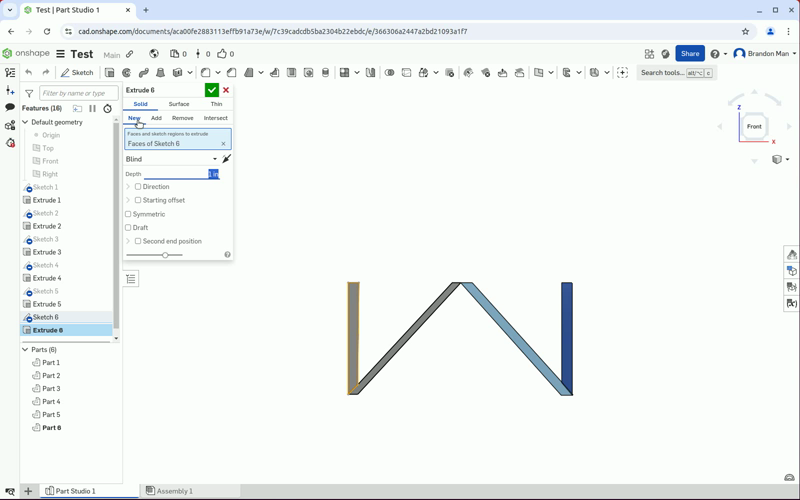
text(3.851)
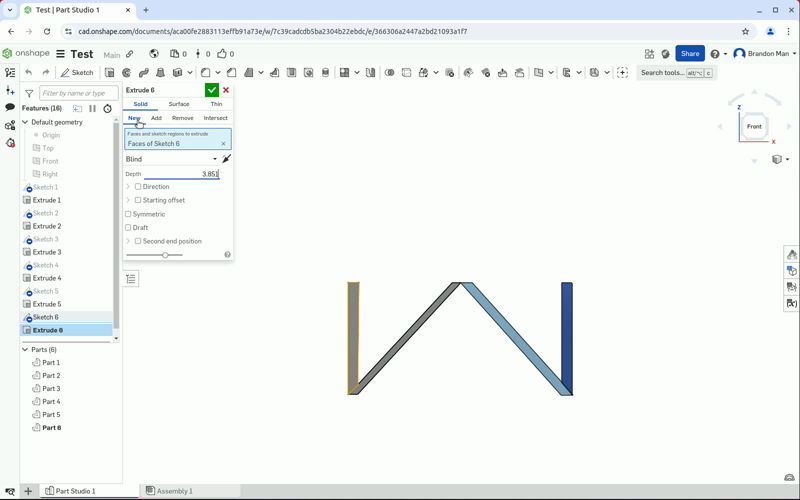
key(enter)
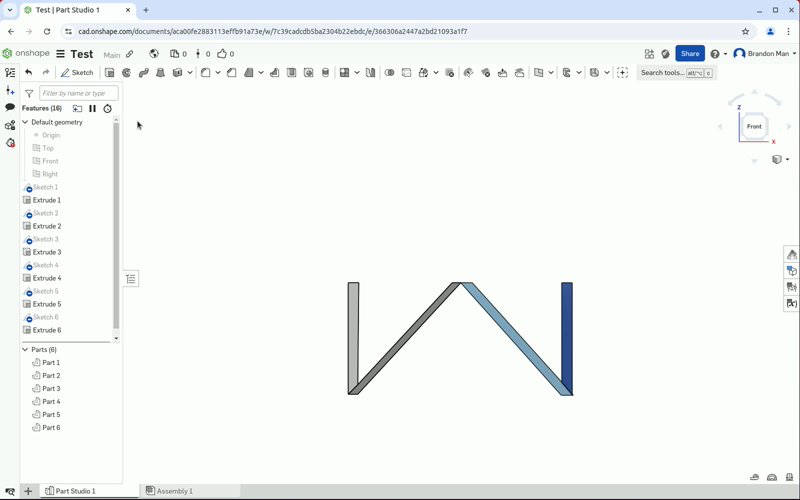
key(shift+h)
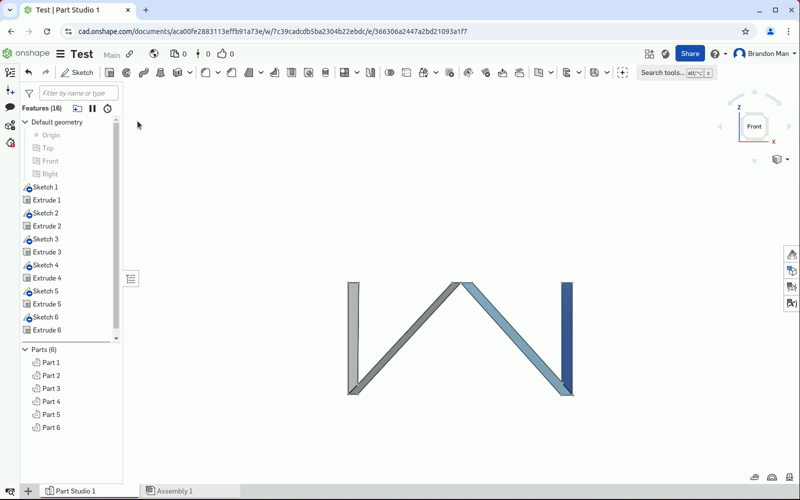
key(shift+h)
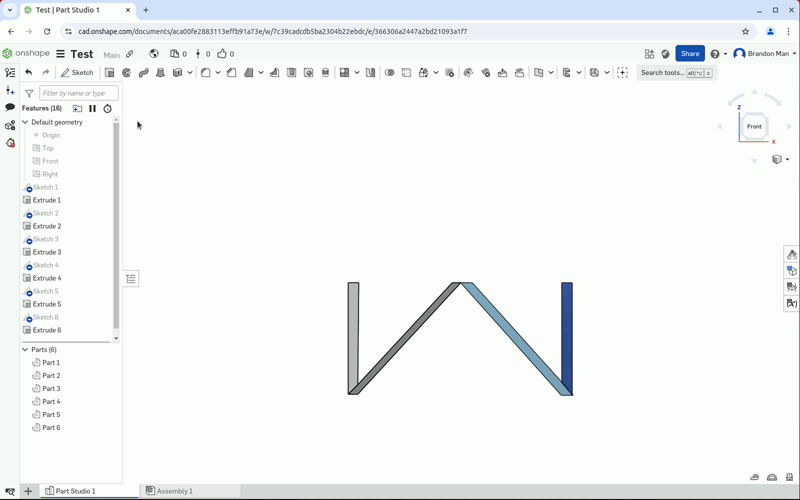
mouse_move(69, 189)
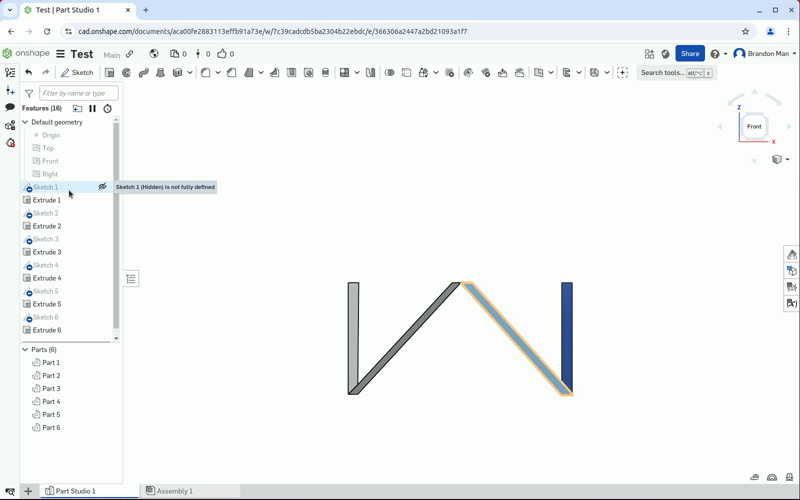
click(69, 189)
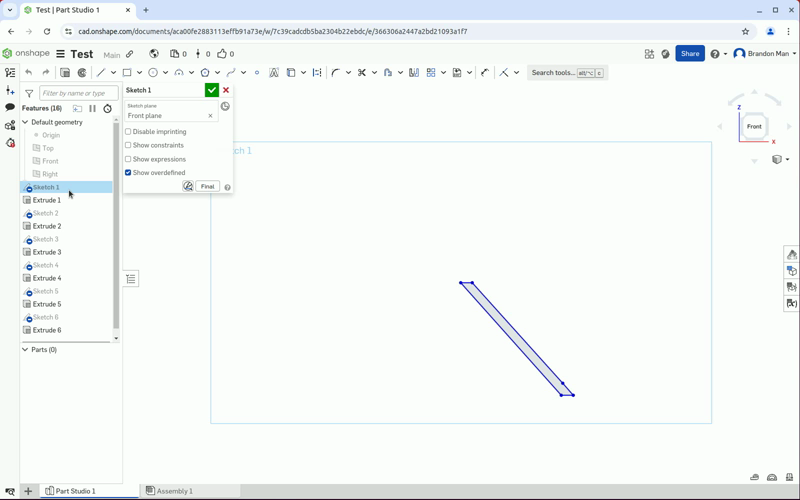
mouse_move(229, 92)
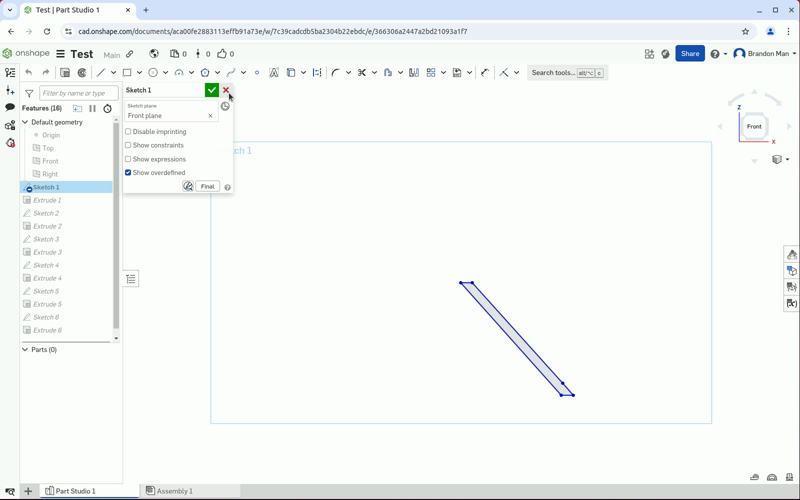
click(229, 92)
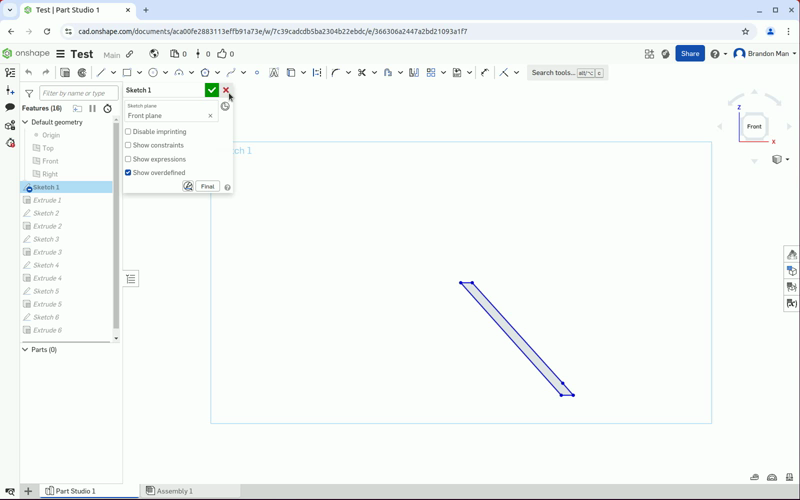
key(shift+s)
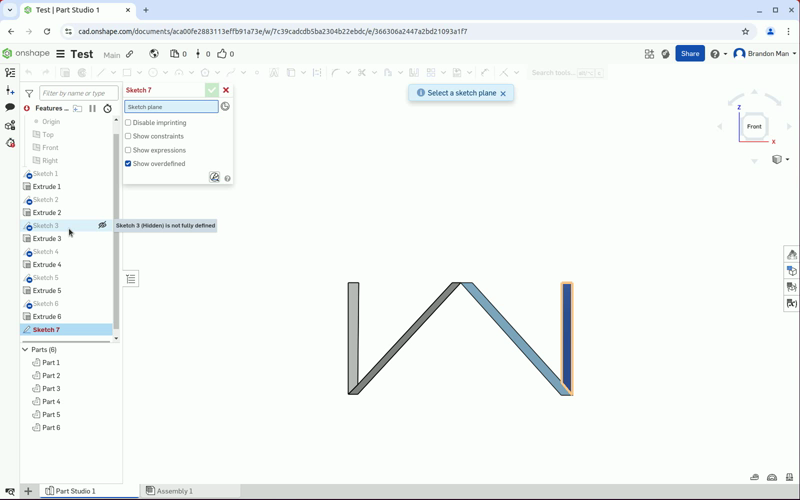
scroll(3)
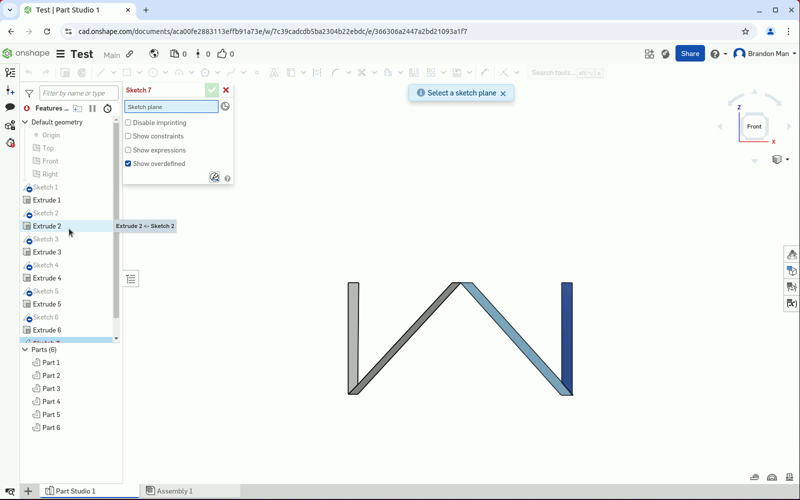
mouse_move(69, 163)
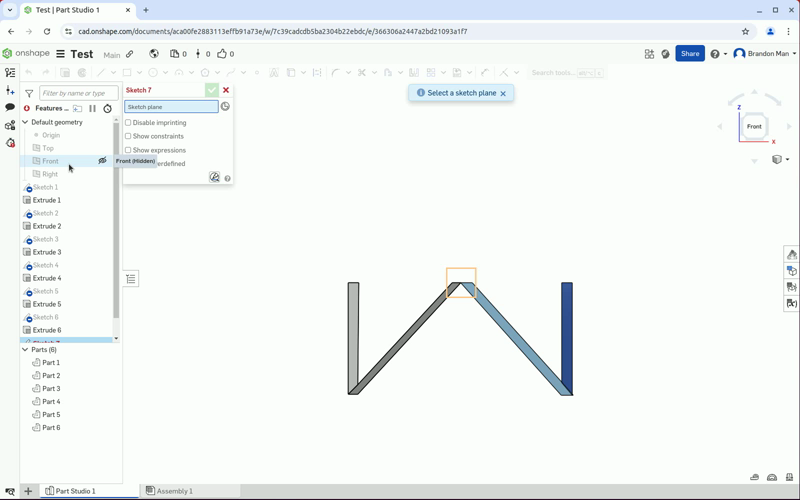
click(69, 163)
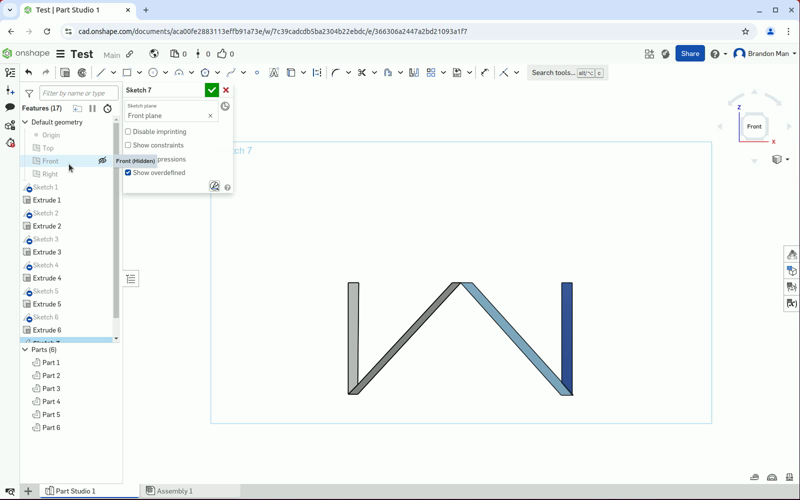
mouse_move(73, 352)
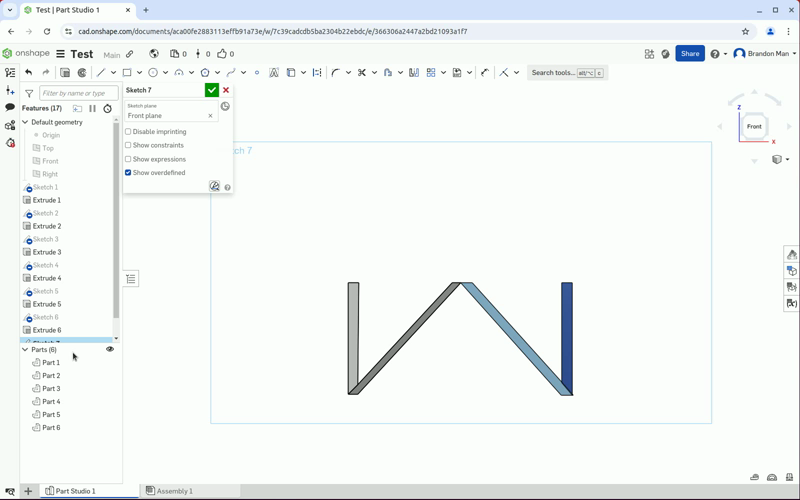
key(y)
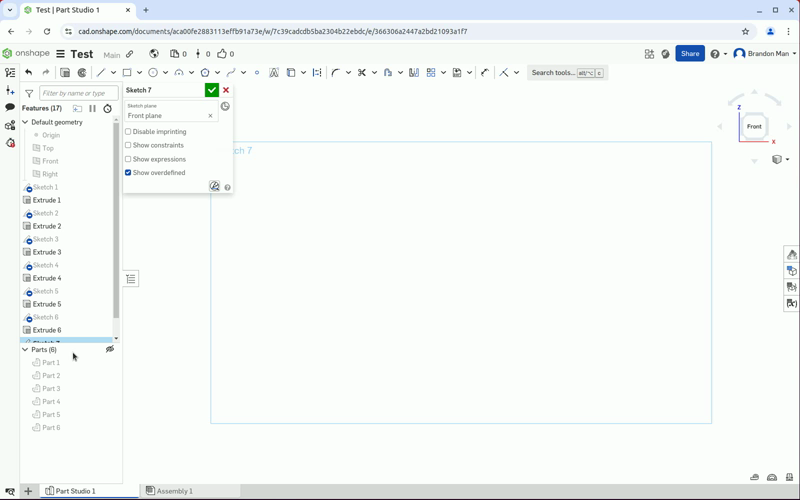
key(l)
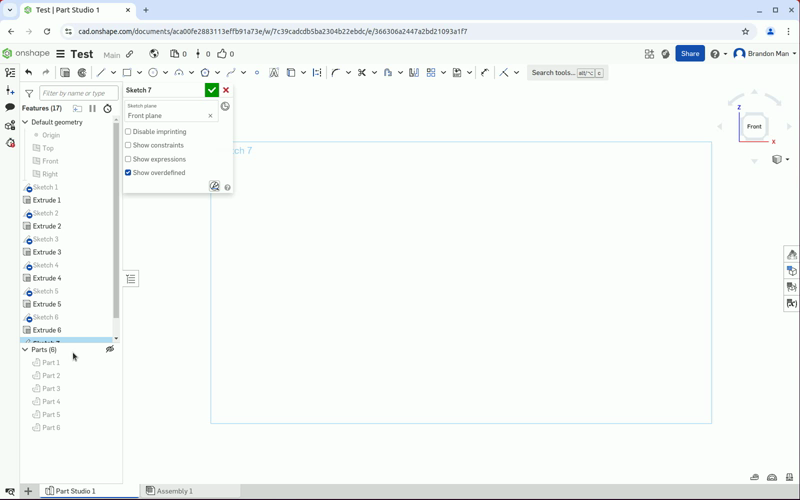
key_down(shift)
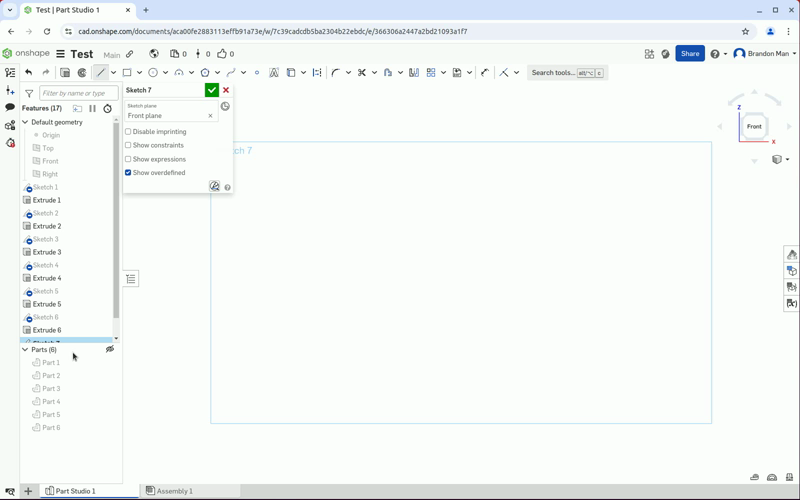
mouse_move(460, 282)
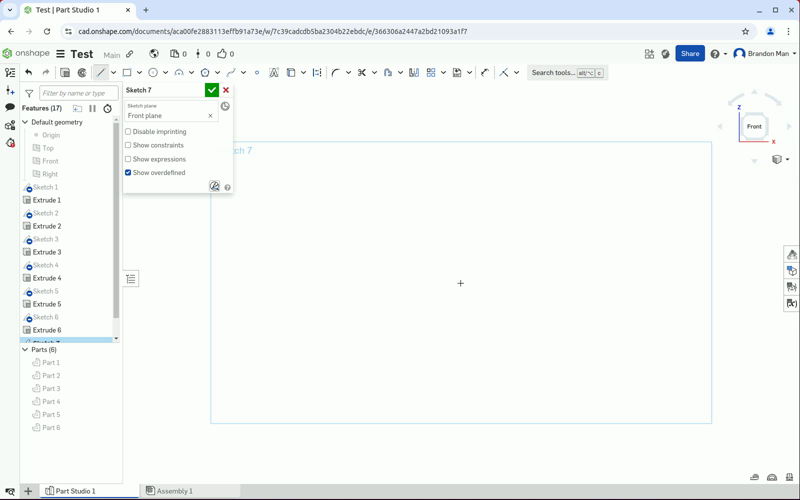
click(460, 282)
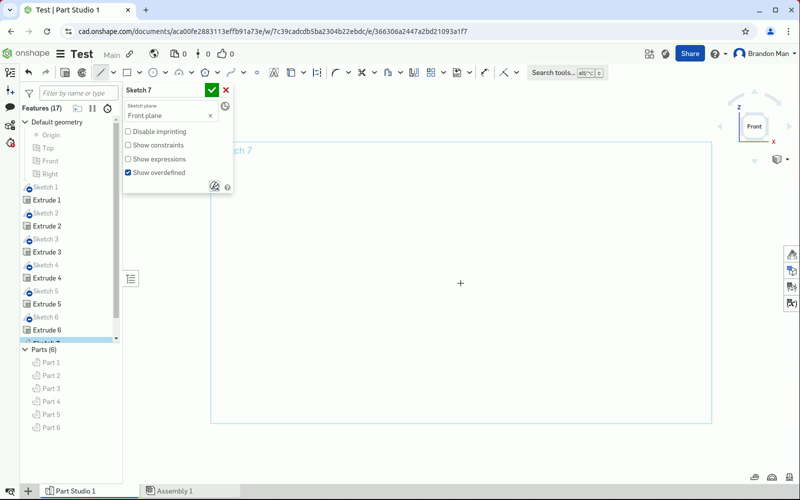
key_up(shift)
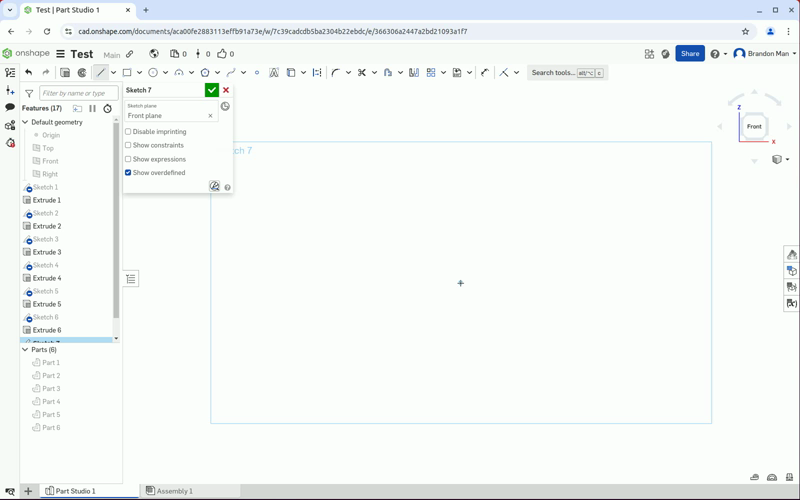
key_down(shift)
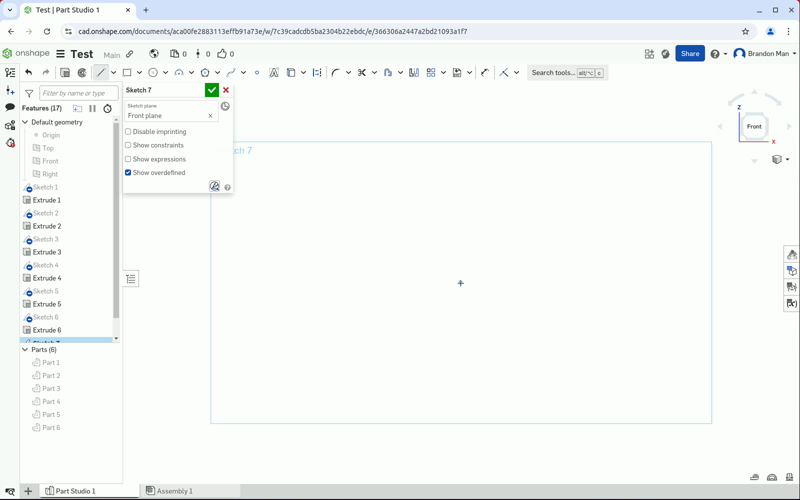
mouse_move(561, 395)
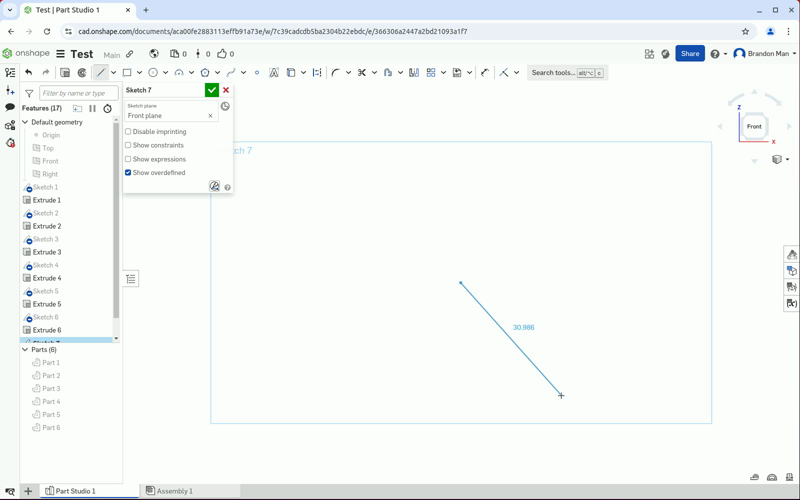
click(561, 395)
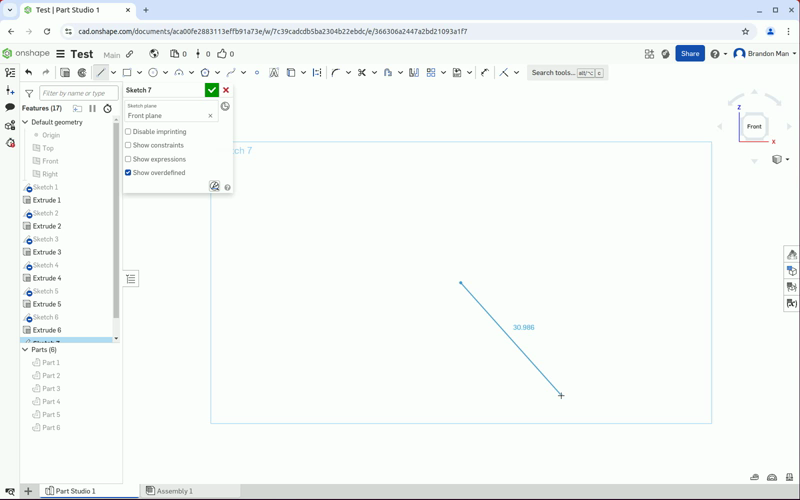
key_up(shift)
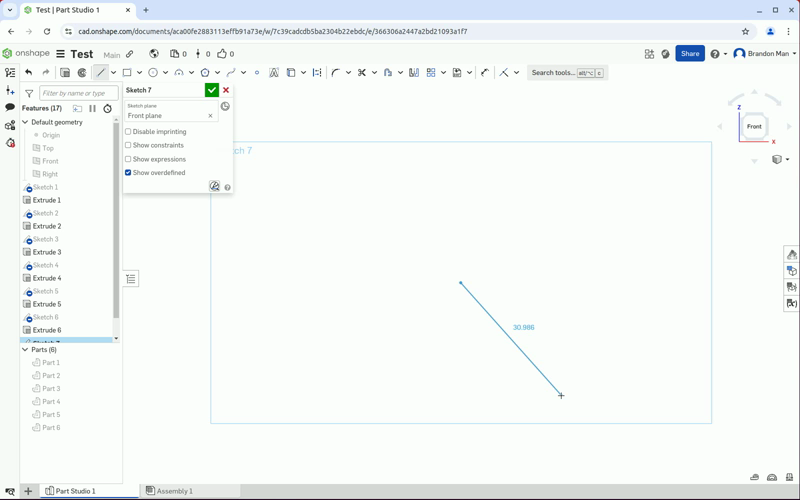
key_down(shift)
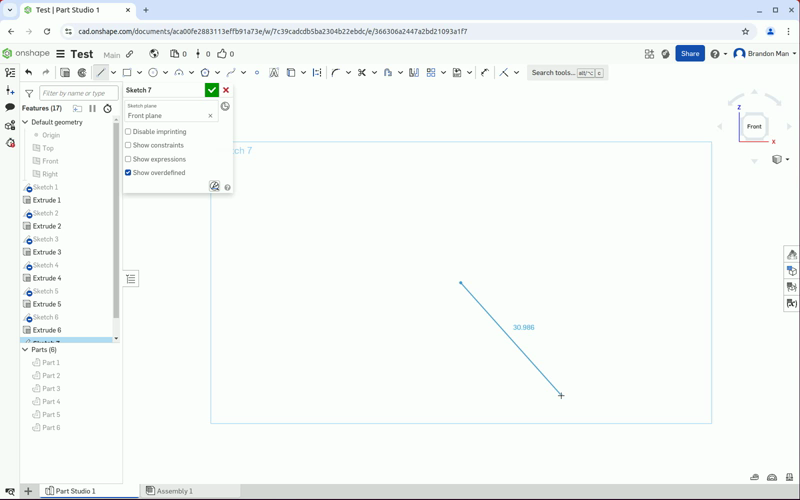
mouse_move(589, 395)
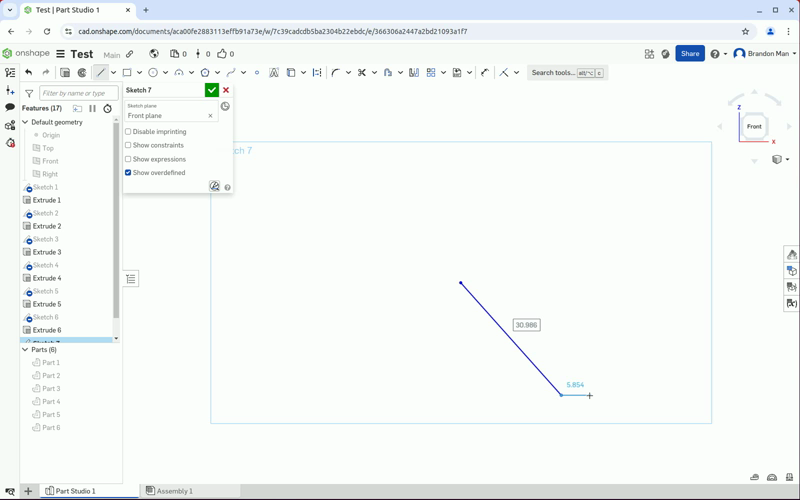
mouse_move(573, 395)
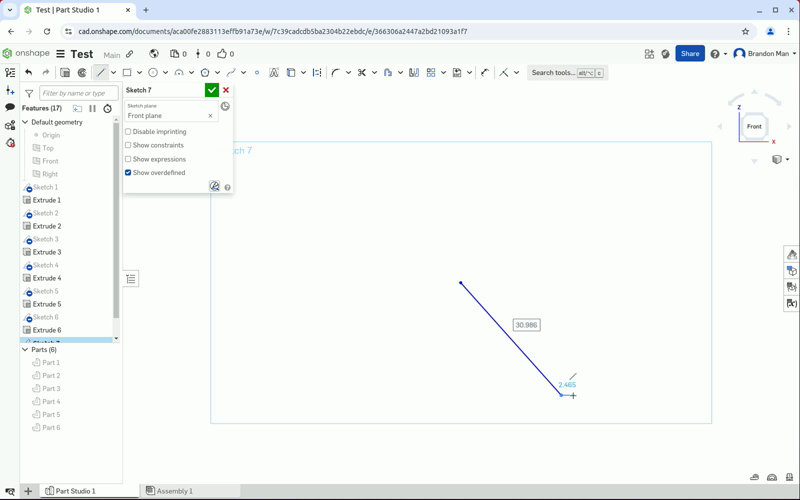
click(573, 395)
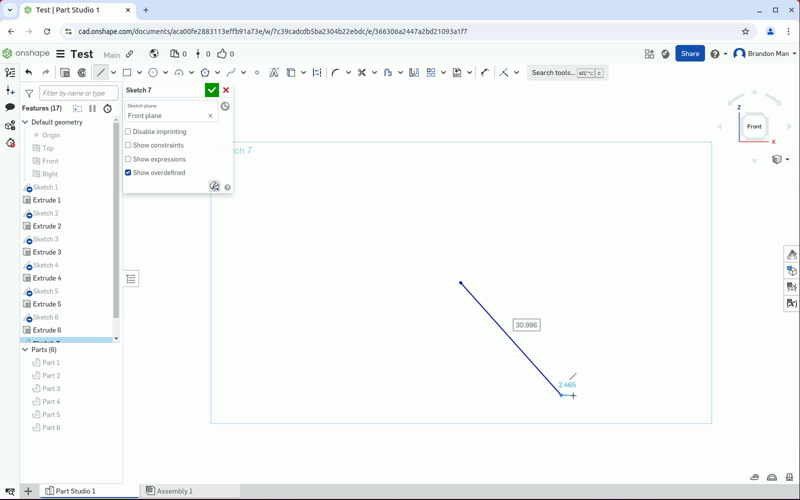
key_up(shift)
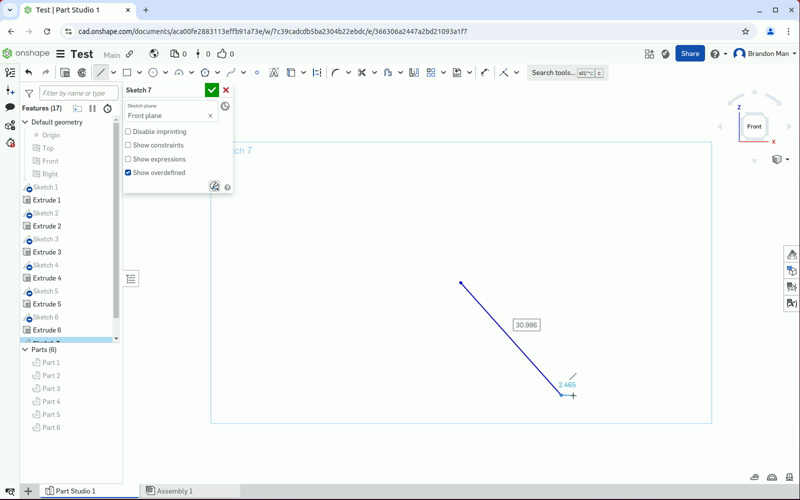
key_down(shift)
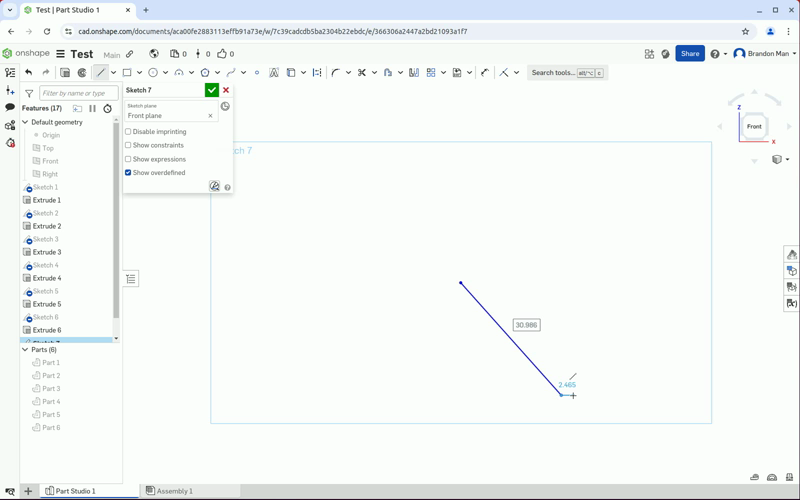
mouse_move(589, 395)
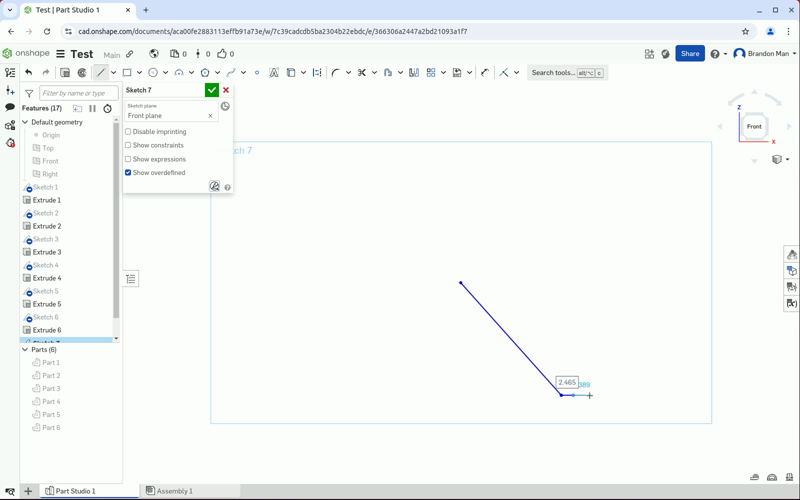
mouse_move(562, 383)
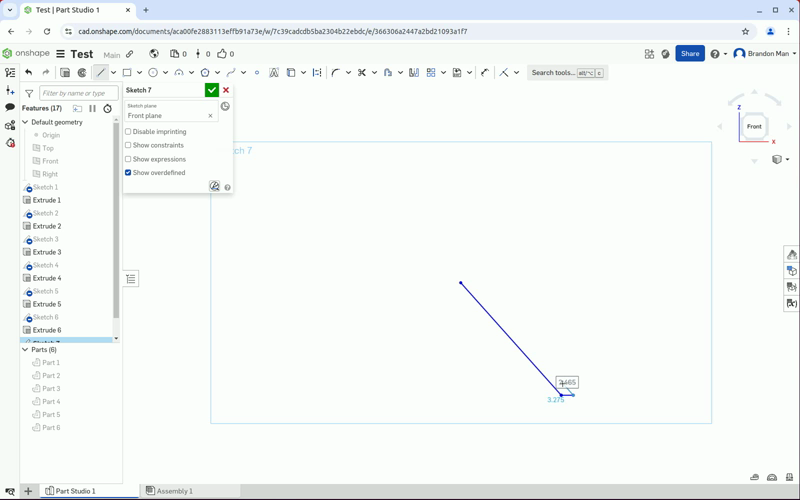
click(562, 383)
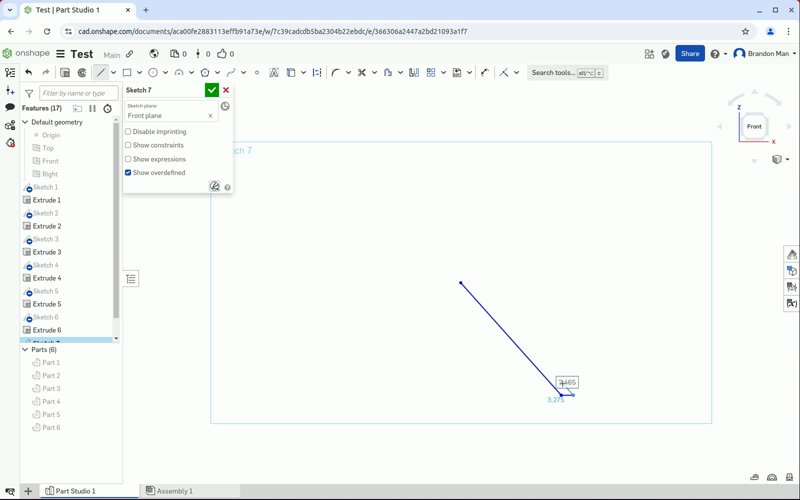
key_up(shift)
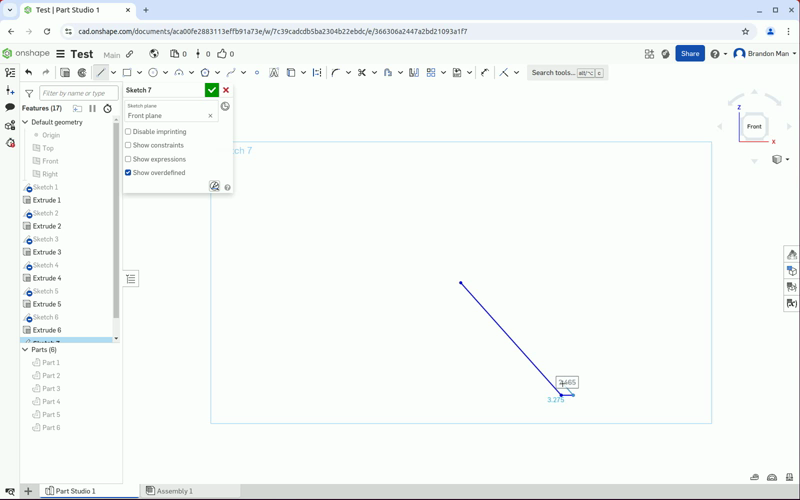
key_down(shift)
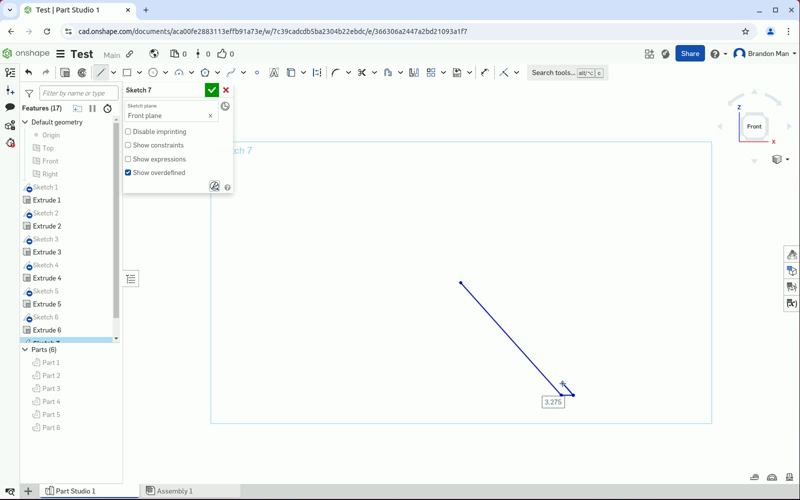
mouse_move(472, 282)
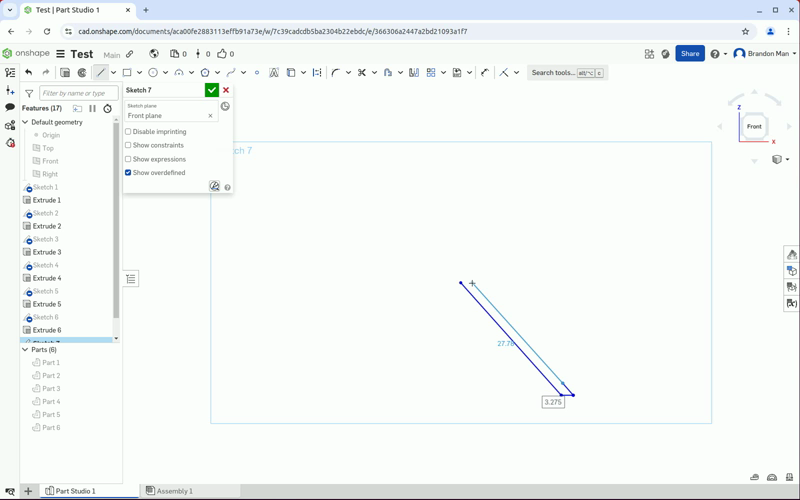
click(472, 282)
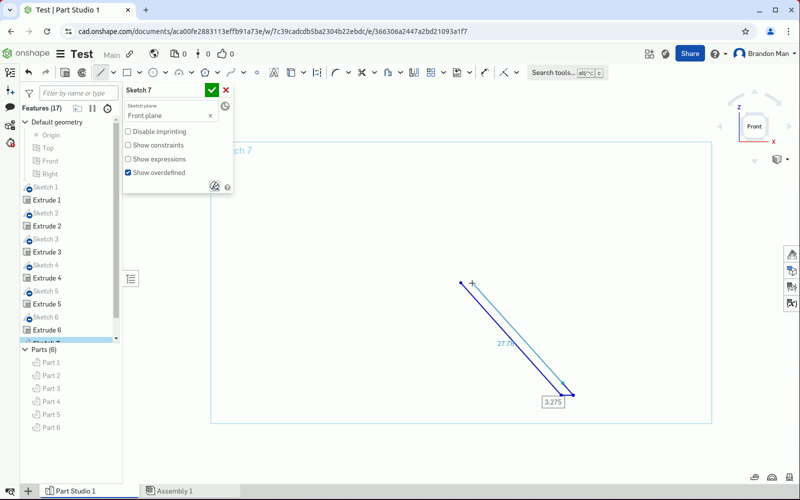
key_up(shift)
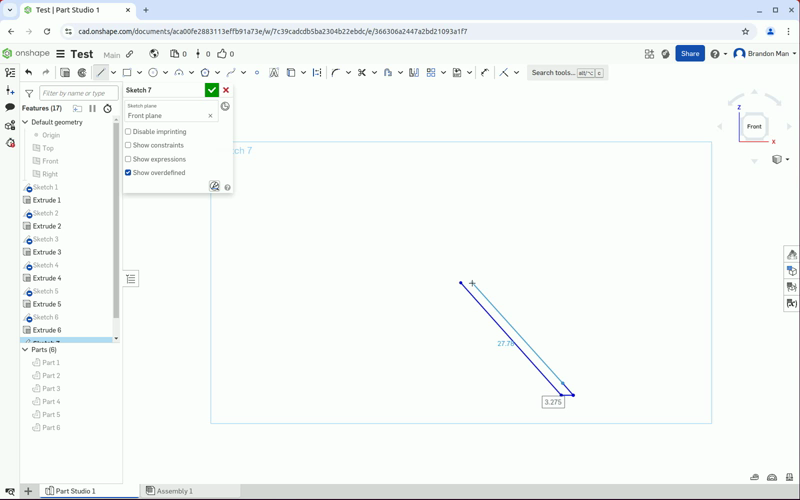
mouse_move(502, 282)
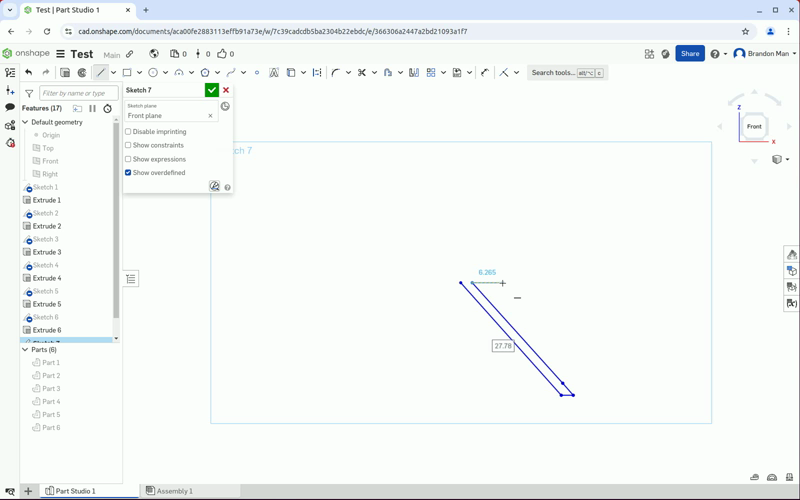
key_down(shift)
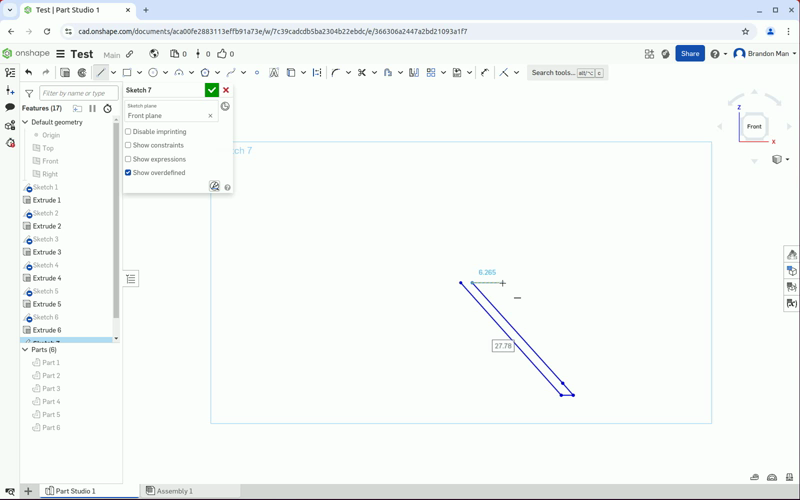
mouse_move(460, 282)
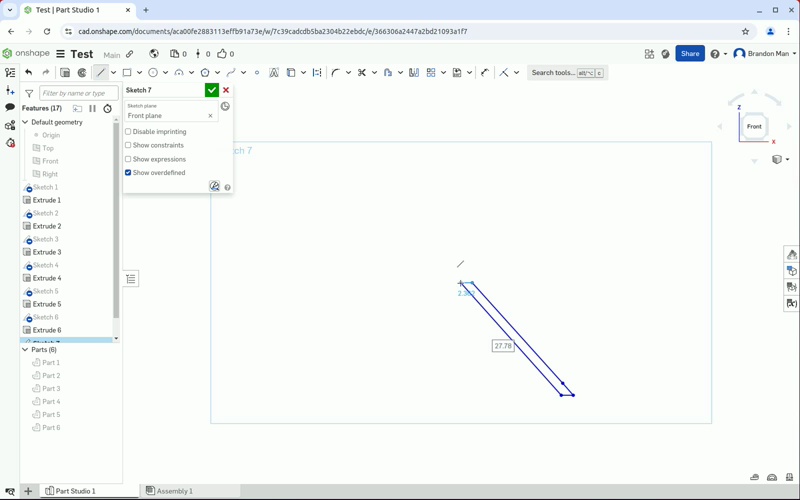
key_up(shift)
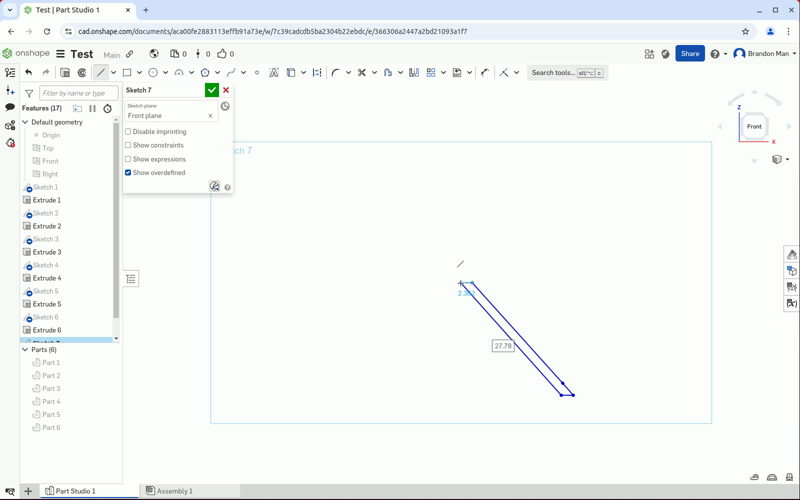
click(460, 282)
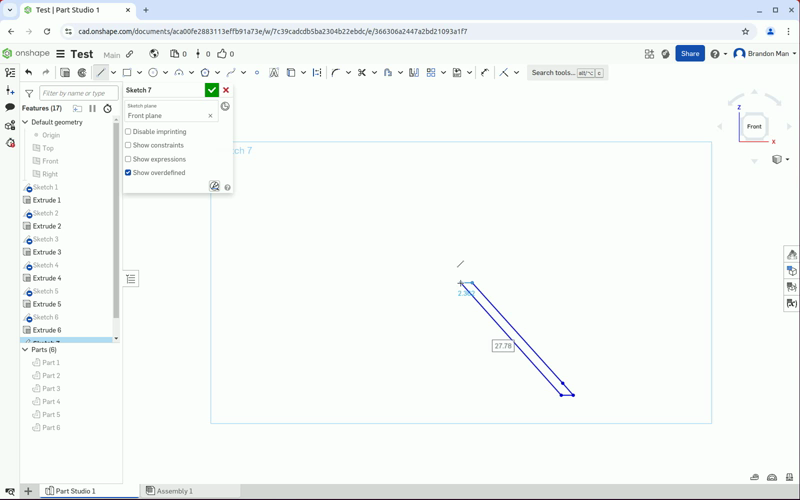
key(esc)
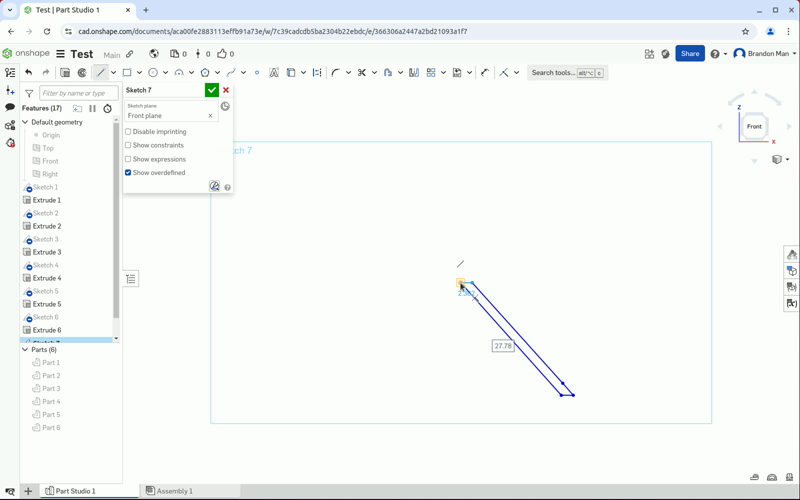
mouse_move(476, 288)
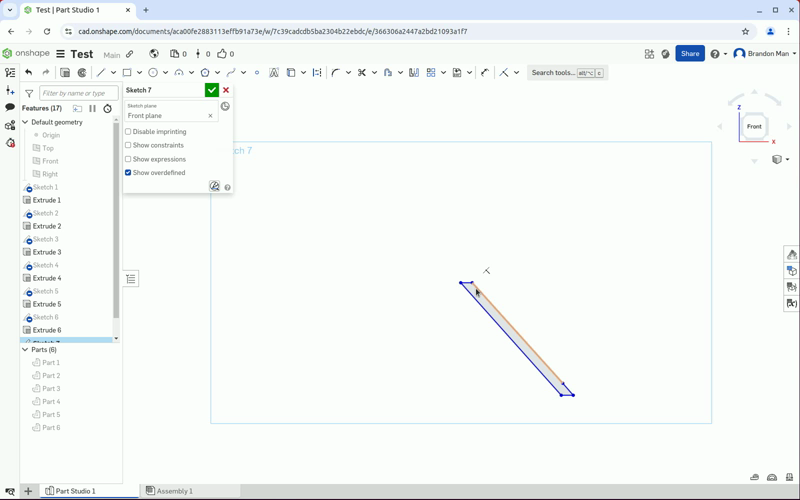
scroll(6)
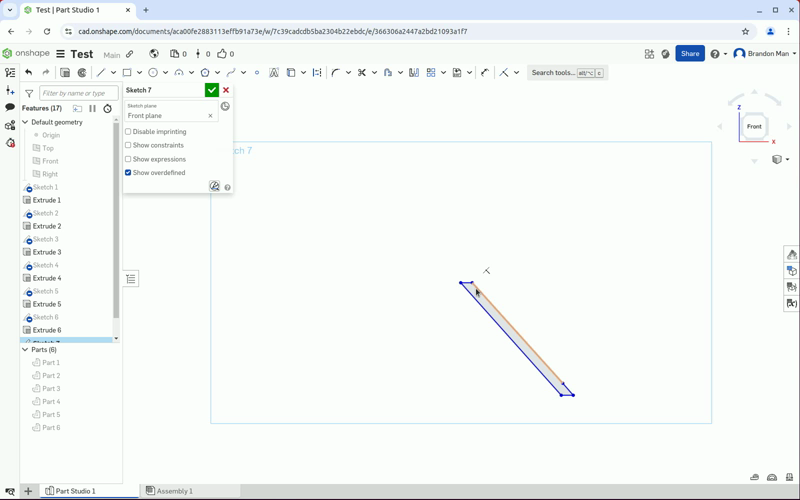
scroll(6)
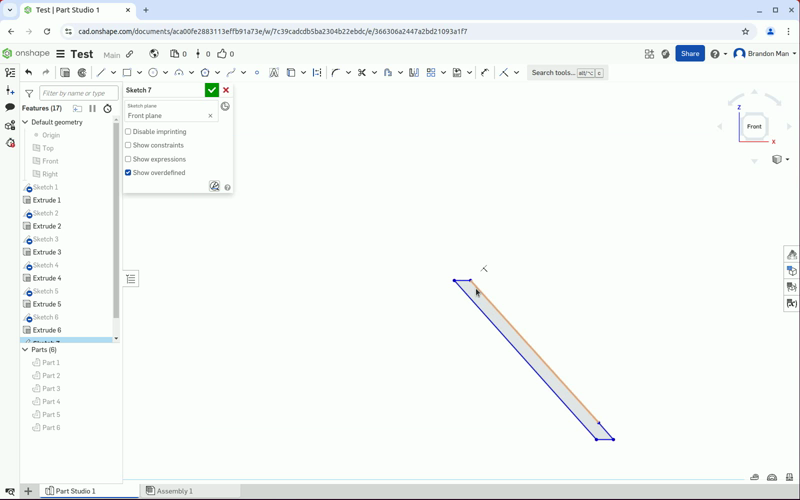
scroll(6)
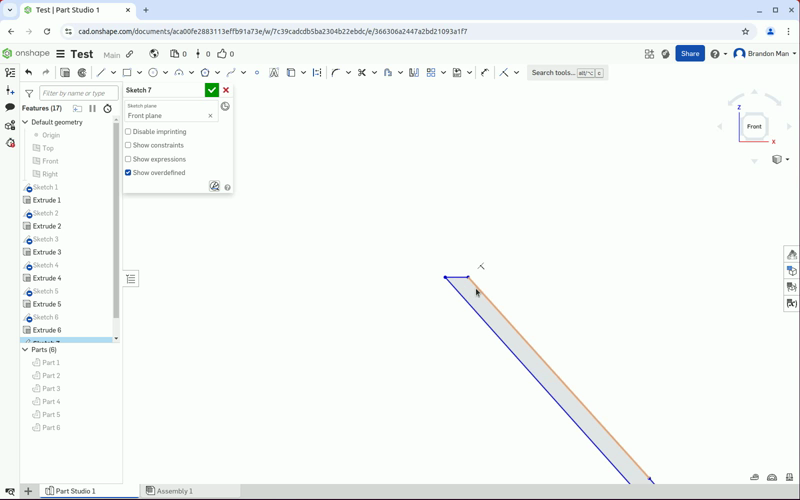
scroll(6)
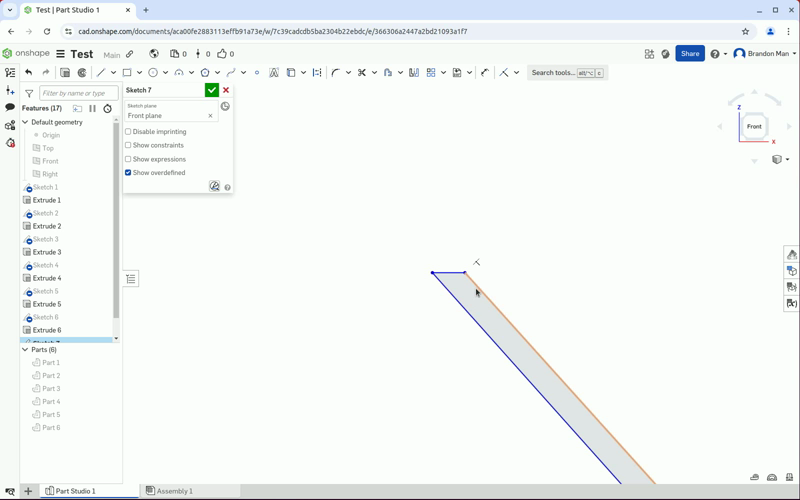
scroll(6)
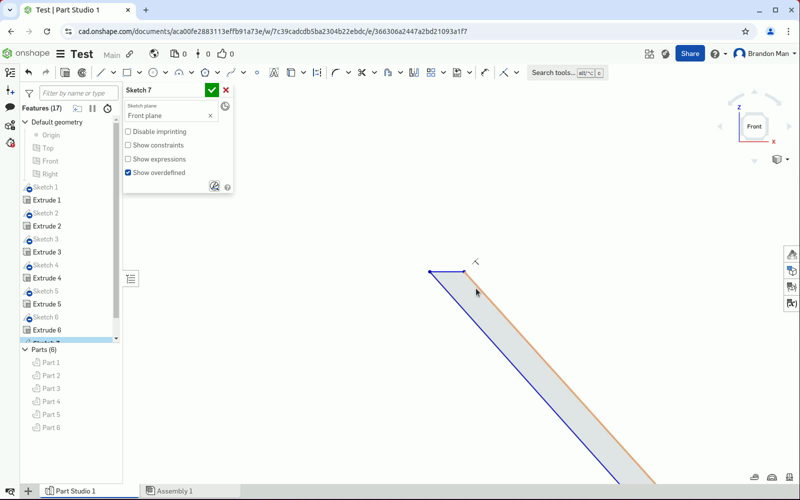
scroll(6)
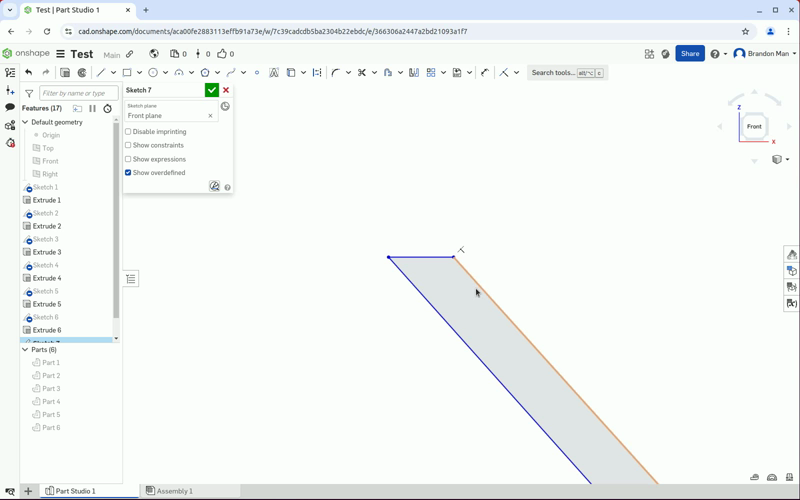
scroll(6)
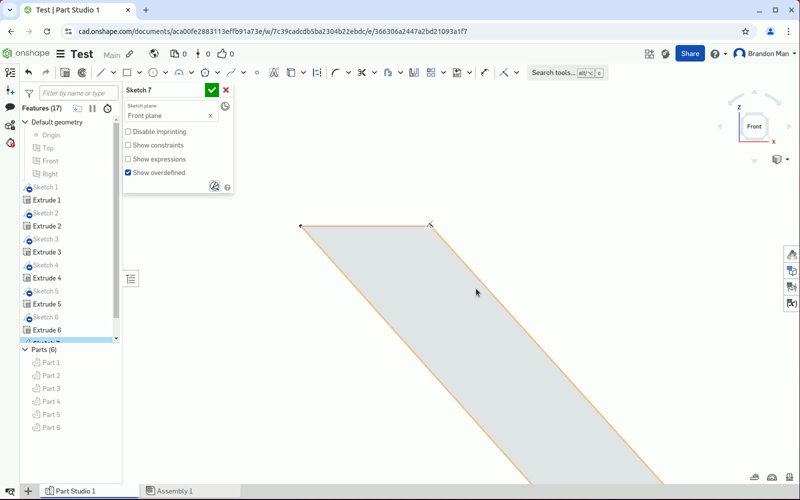
click(476, 288)
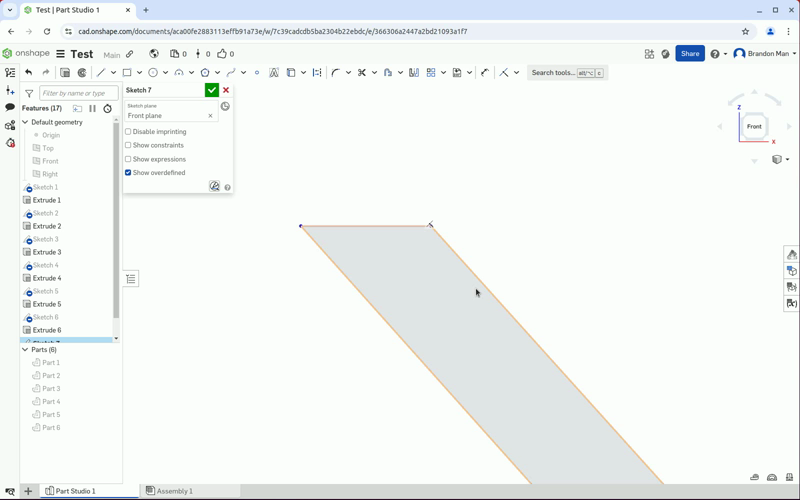
scroll(-6)
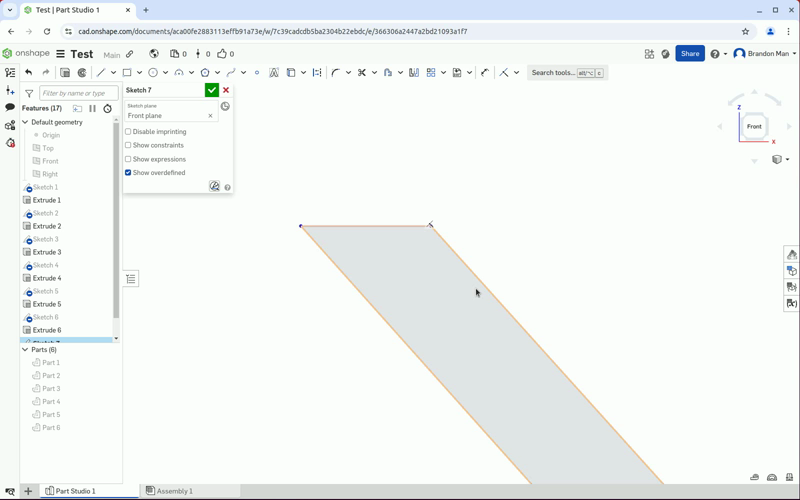
scroll(-6)
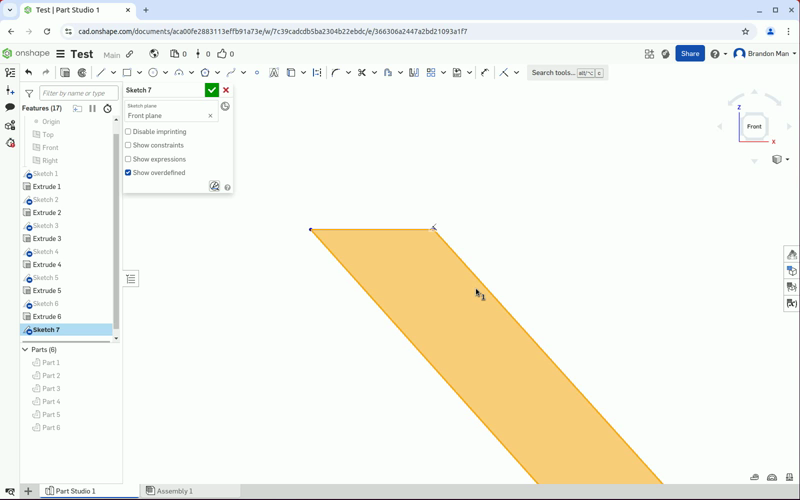
scroll(-6)
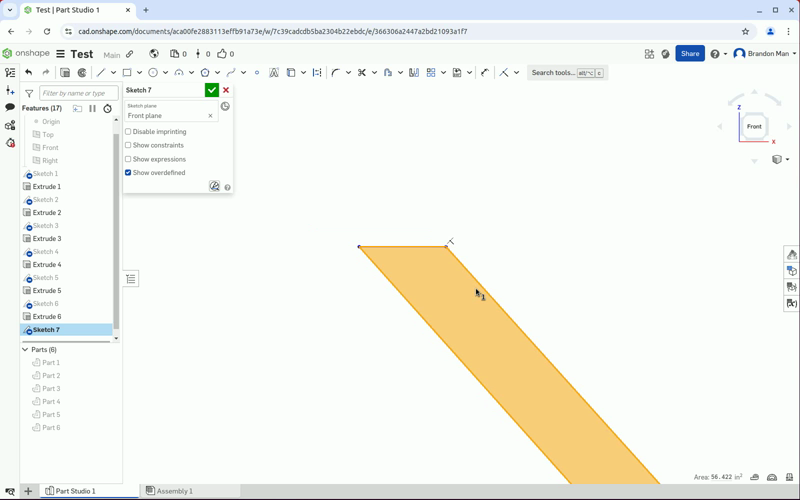
scroll(-6)
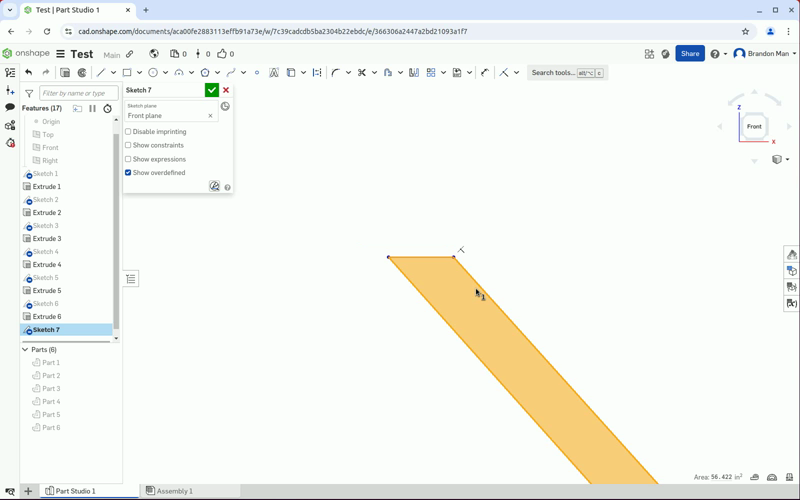
scroll(-6)
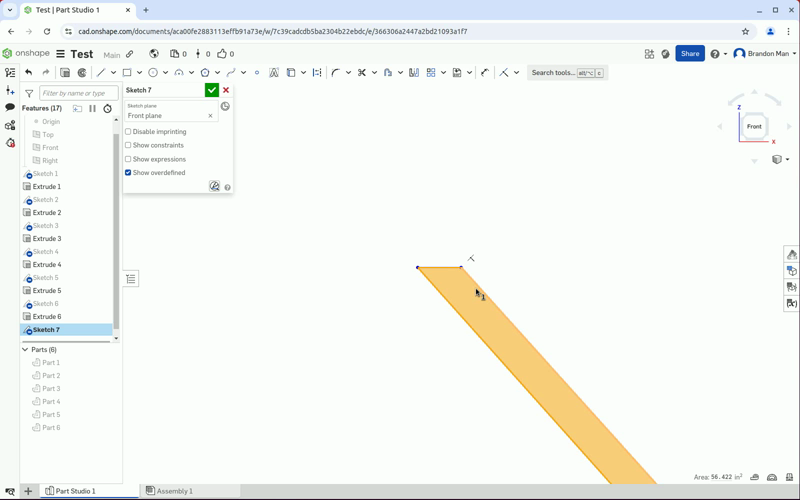
scroll(-6)
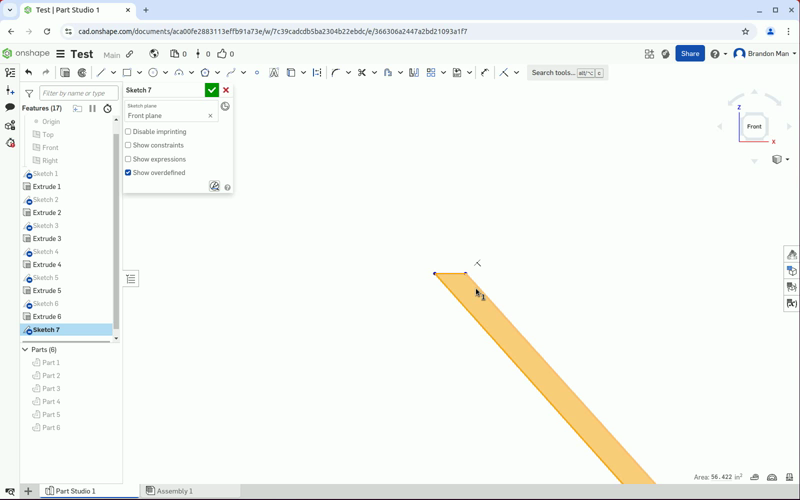
scroll(-6)
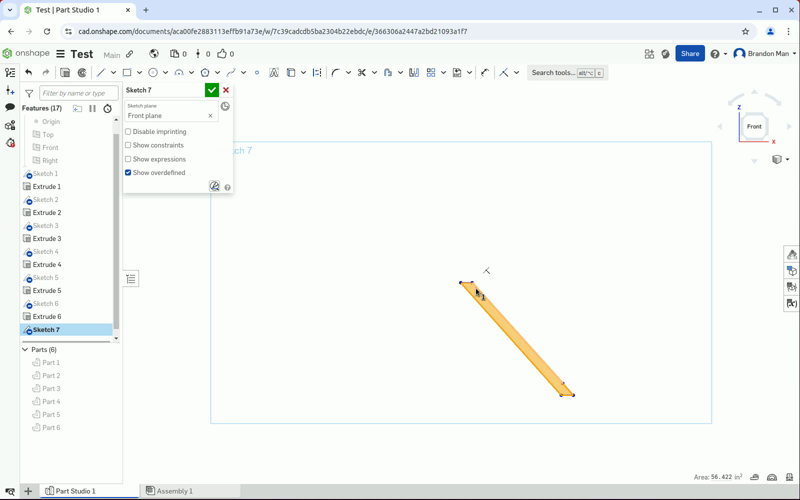
mouse_move(73, 352)
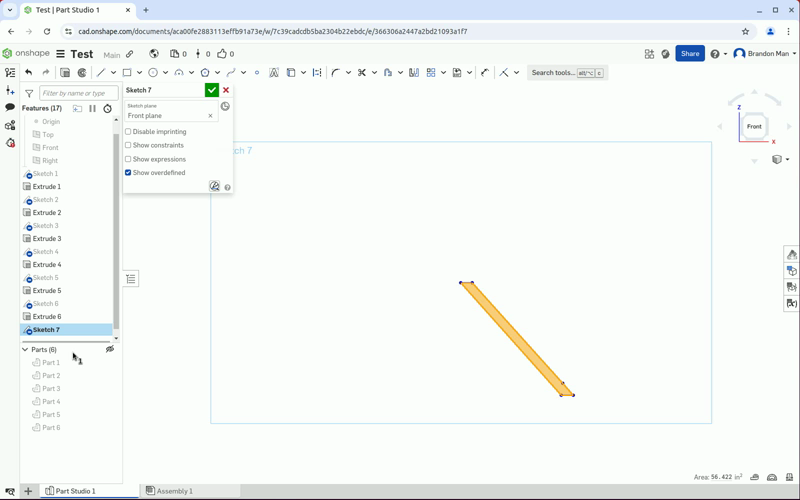
key(shift+y)
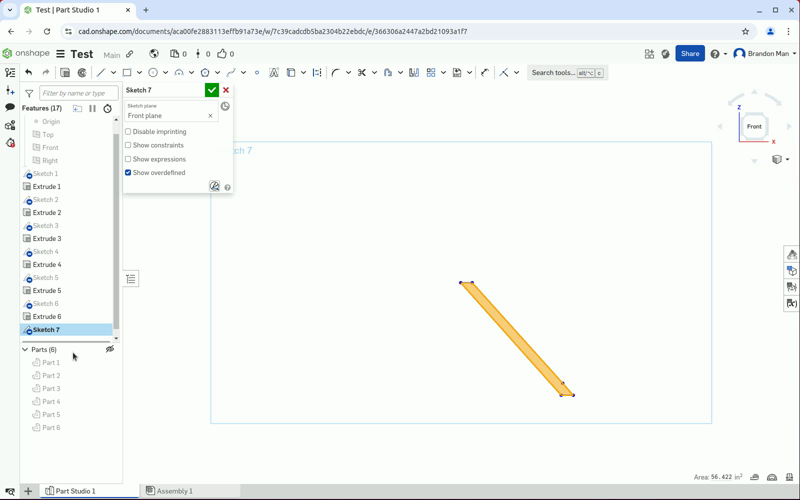
key(shift+e)
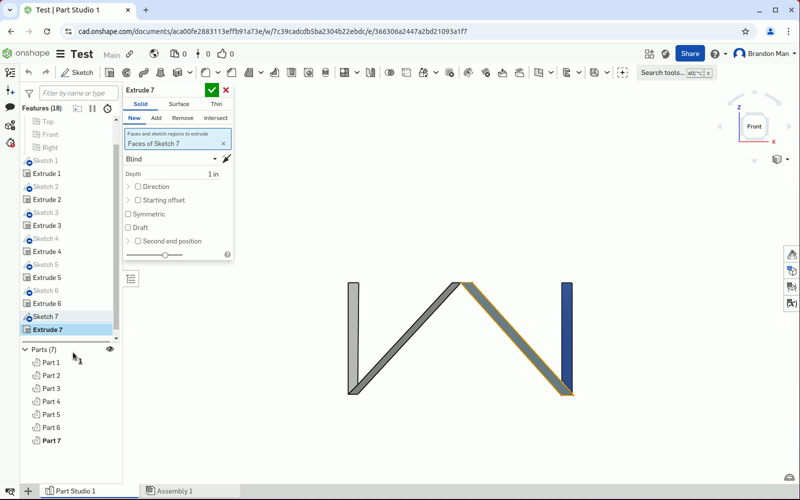
mouse_move(143, 106)
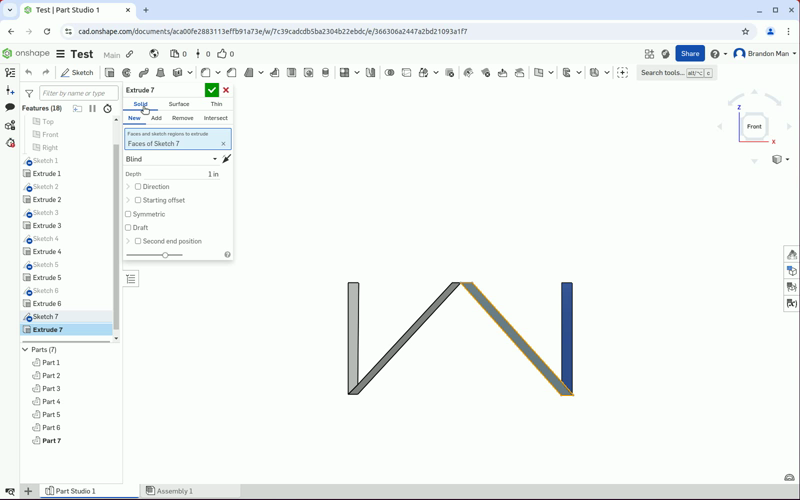
click(143, 106)
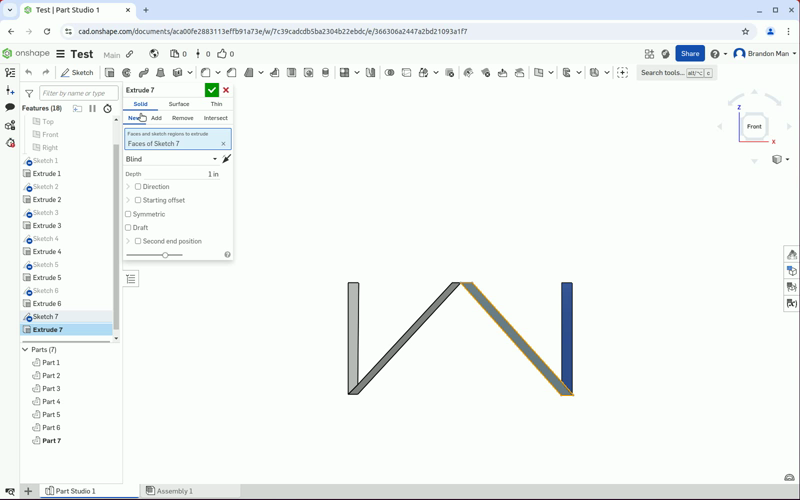
mouse_move(137, 120)
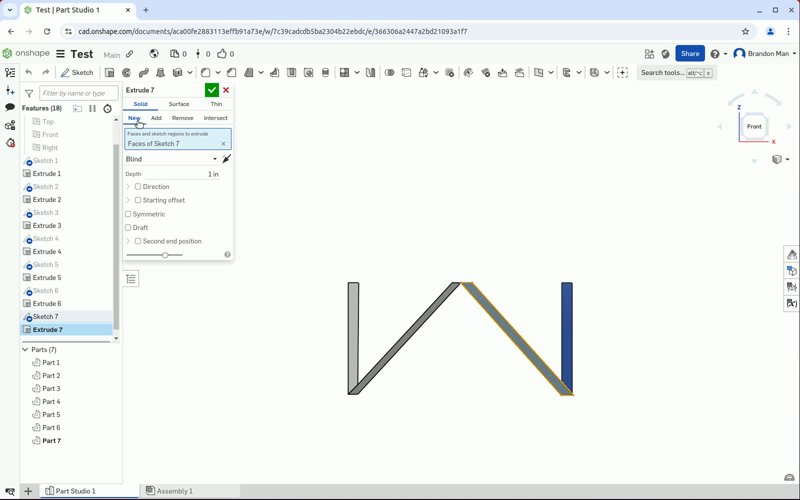
click(137, 120)
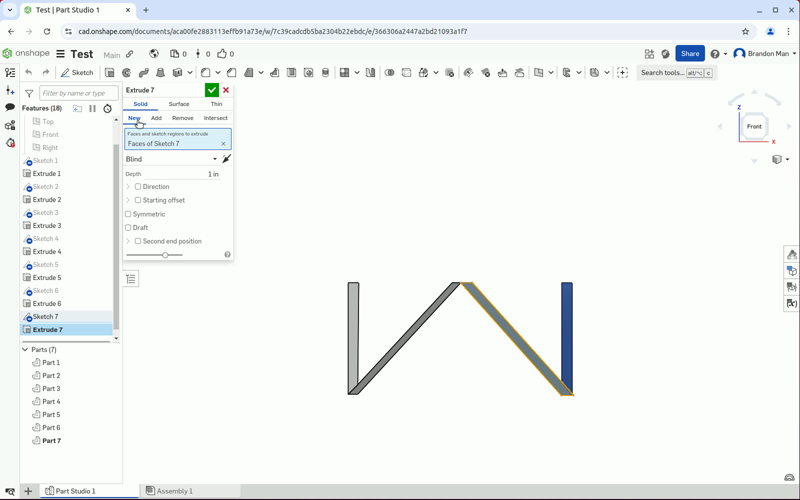
key(tab, 4)
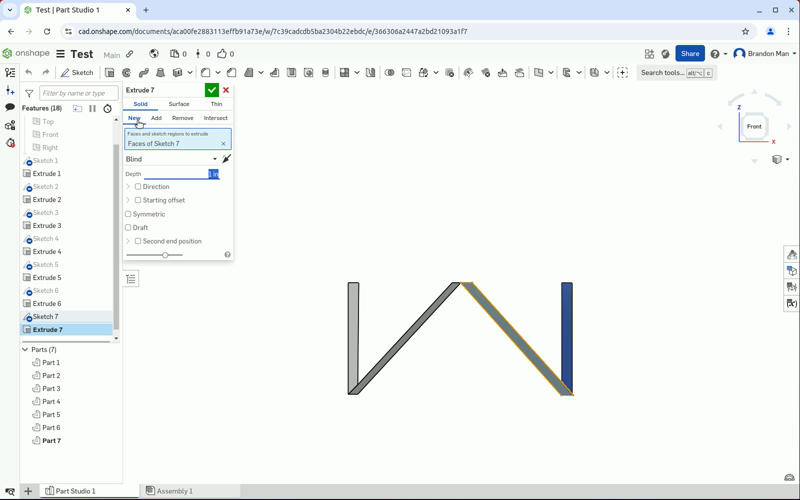
text(3.851)
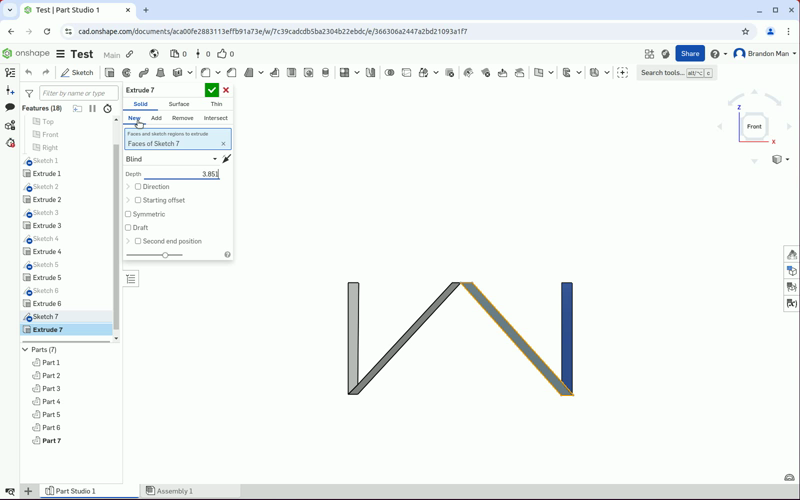
key(enter)
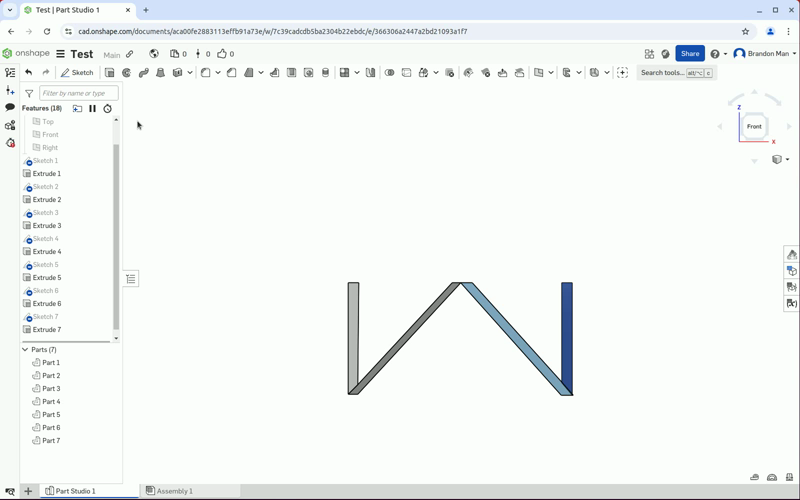
key(shift+h)
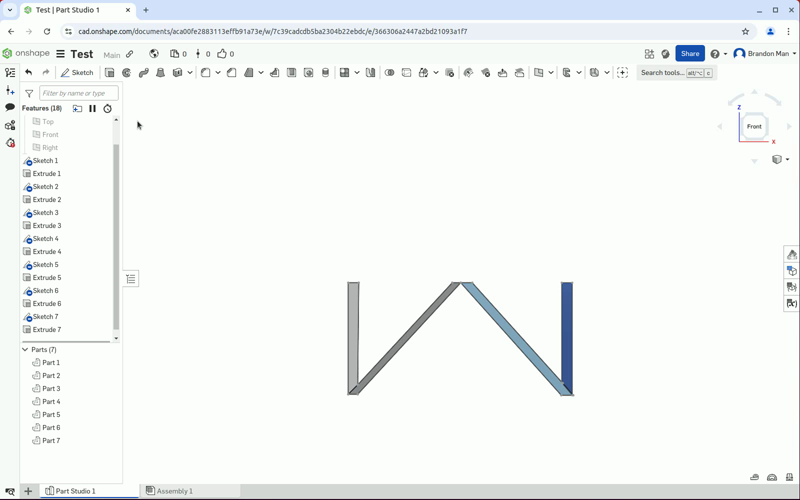
key(shift+h)
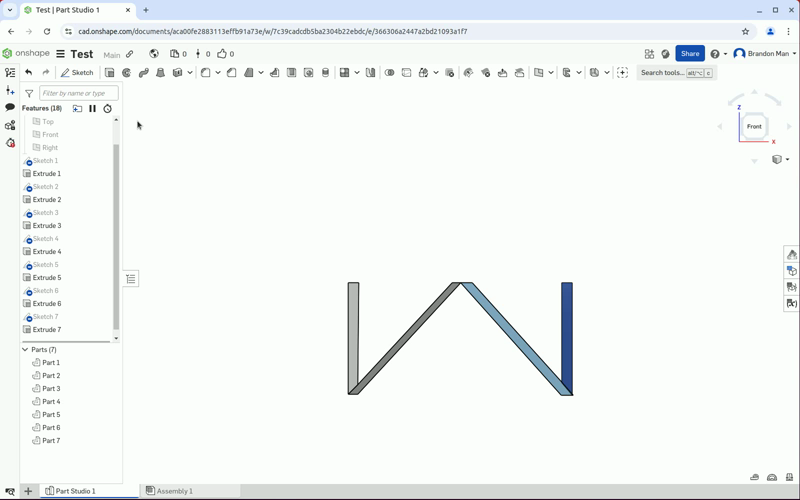
mouse_move(69, 163)
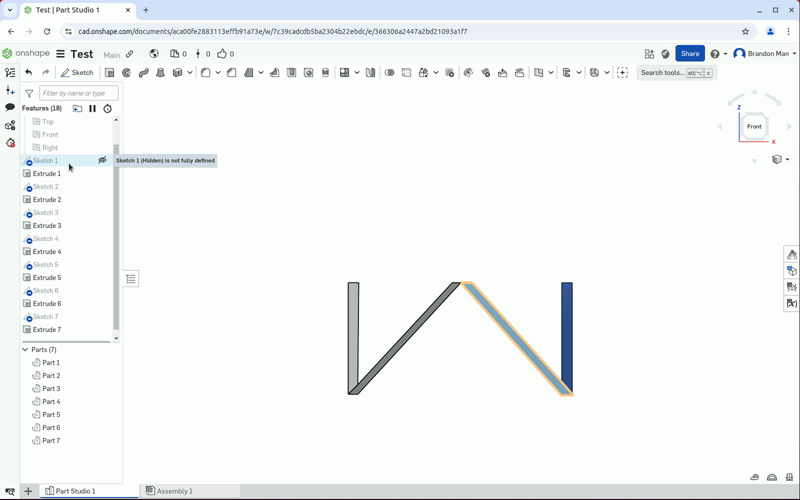
click(69, 163)
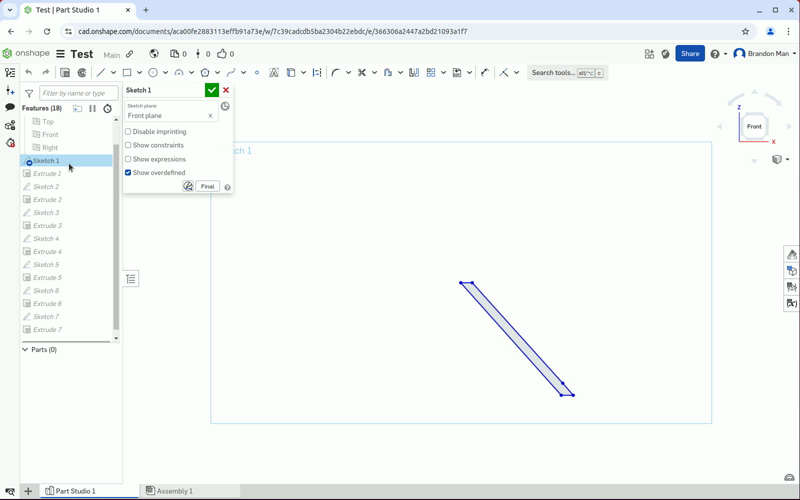
mouse_move(229, 92)
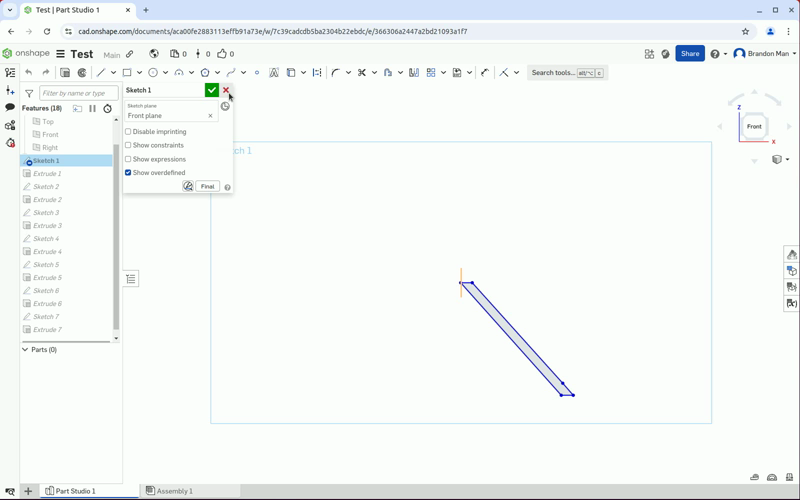
click(229, 92)
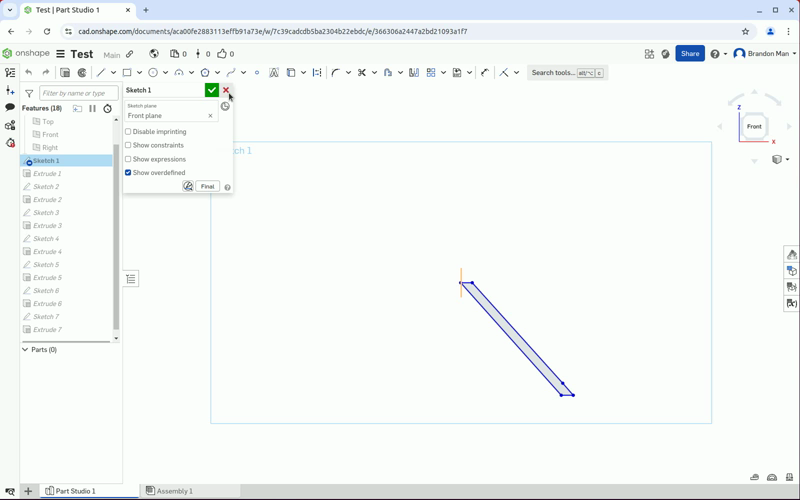
key(shift+s)
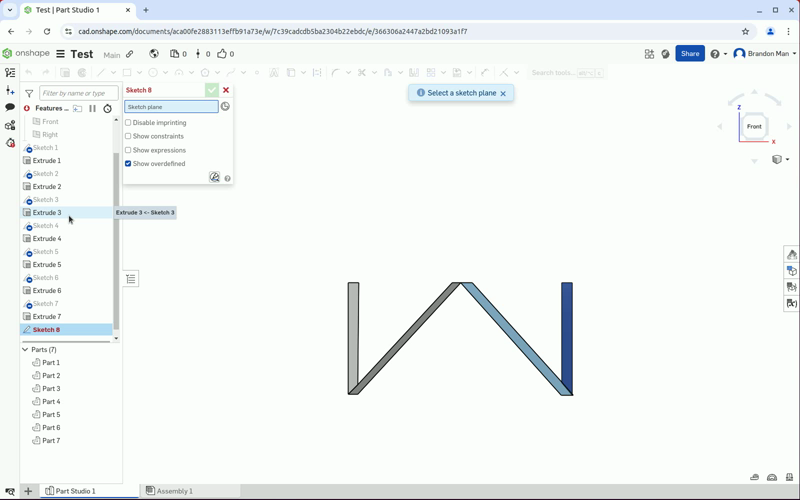
scroll(3)
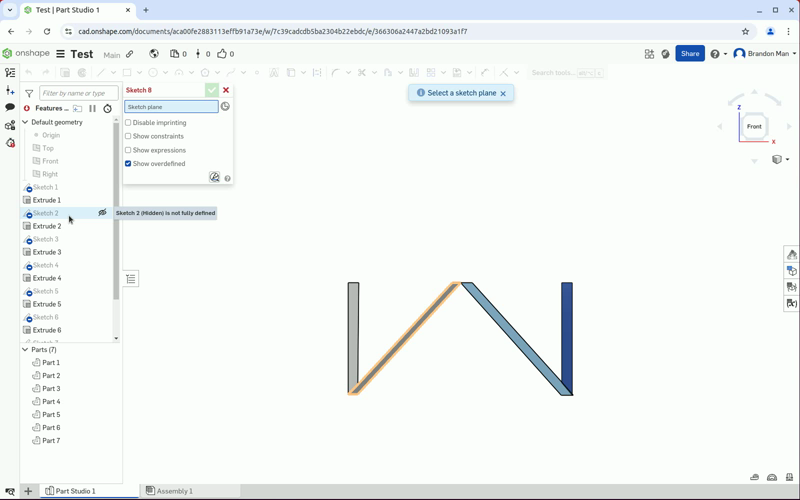
mouse_move(69, 163)
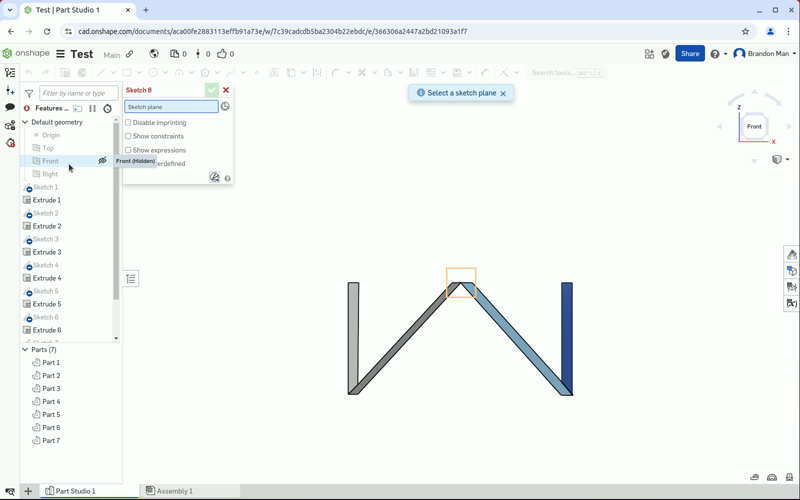
click(69, 163)
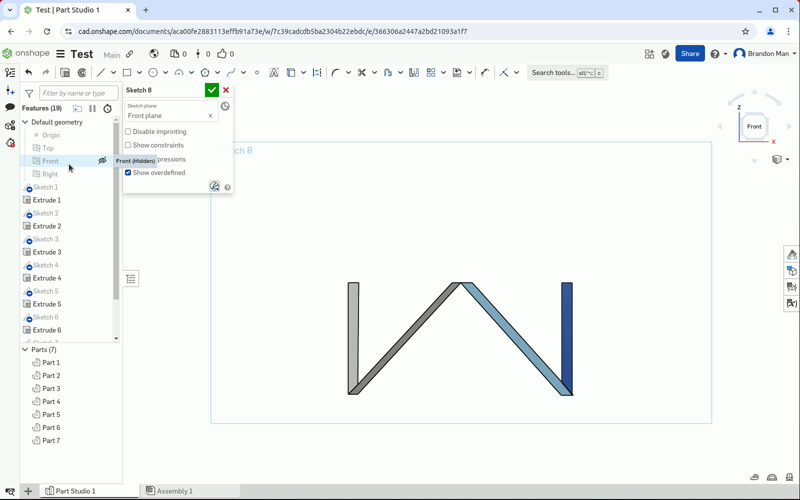
mouse_move(73, 352)
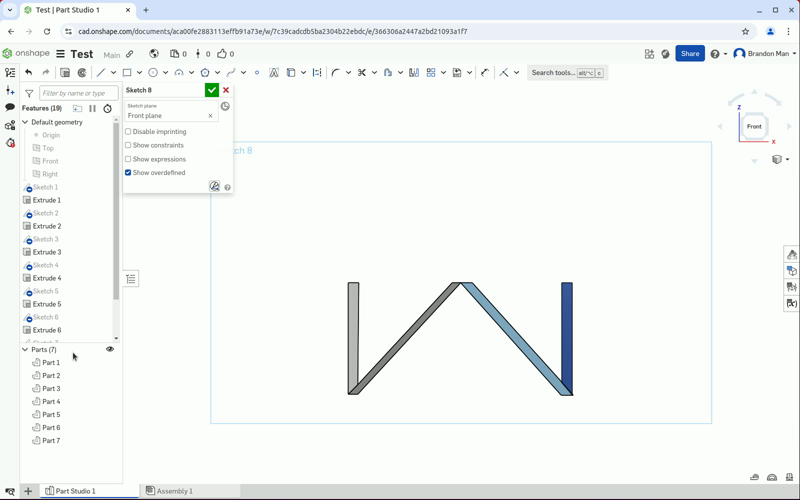
key(y)
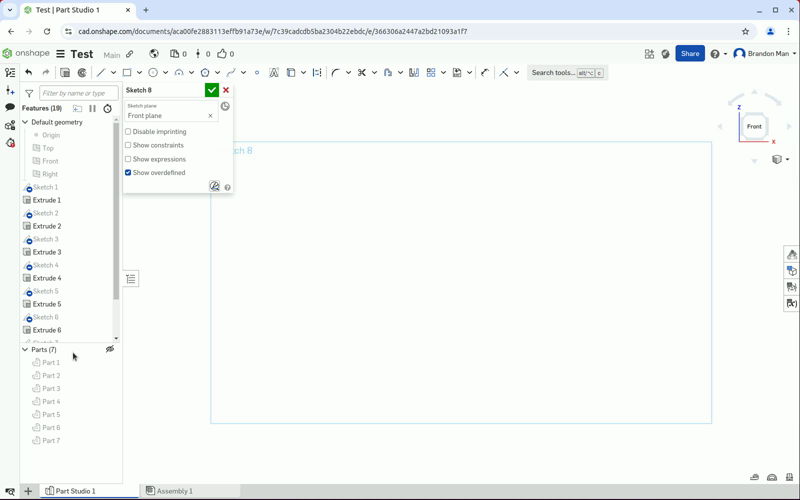
key(l)
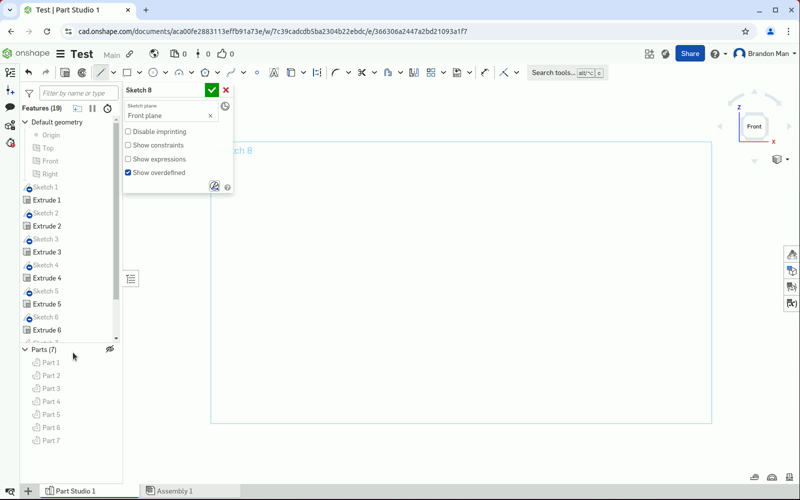
key_down(shift)
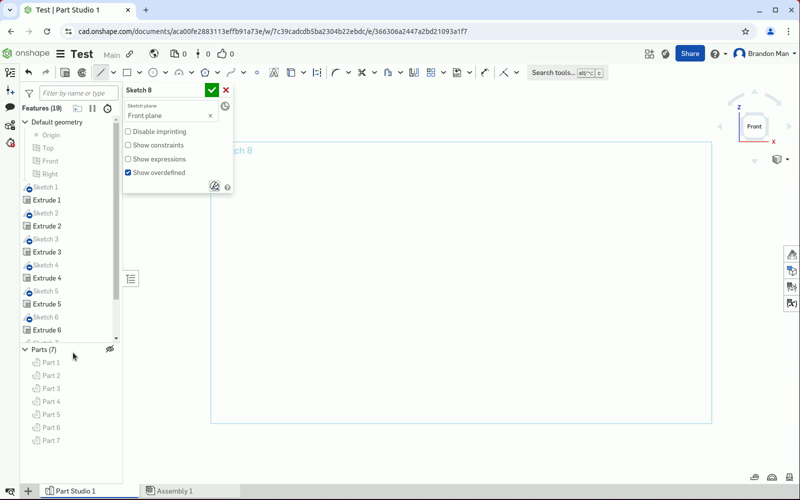
mouse_move(561, 382)
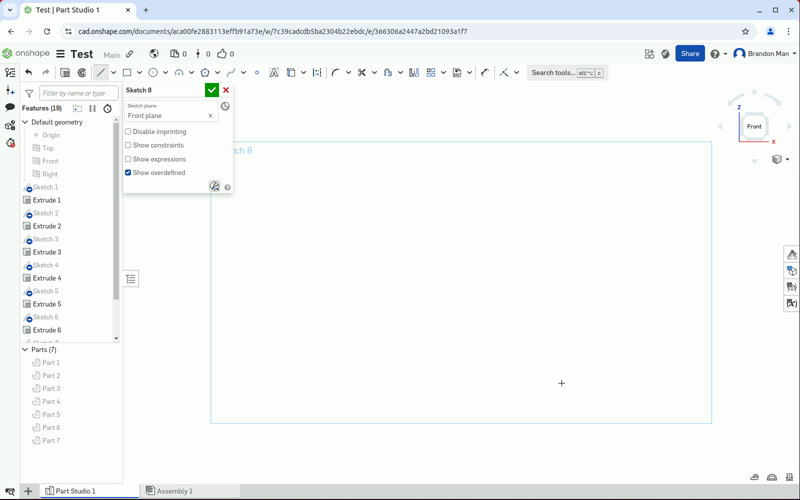
click(561, 382)
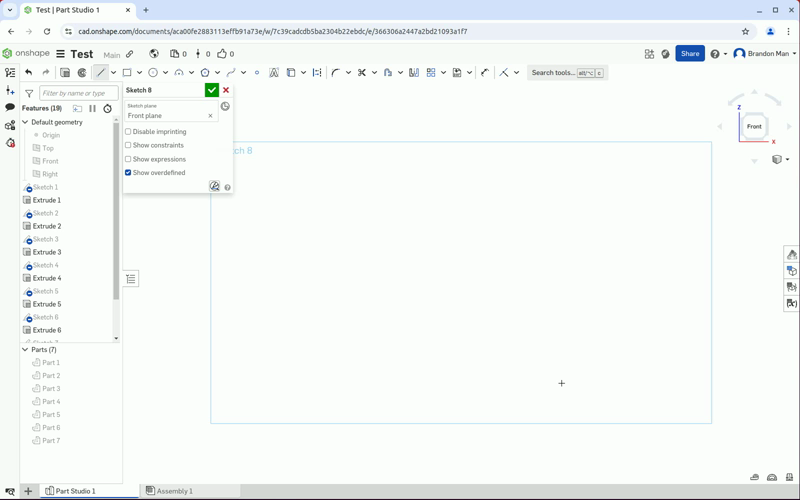
key_up(shift)
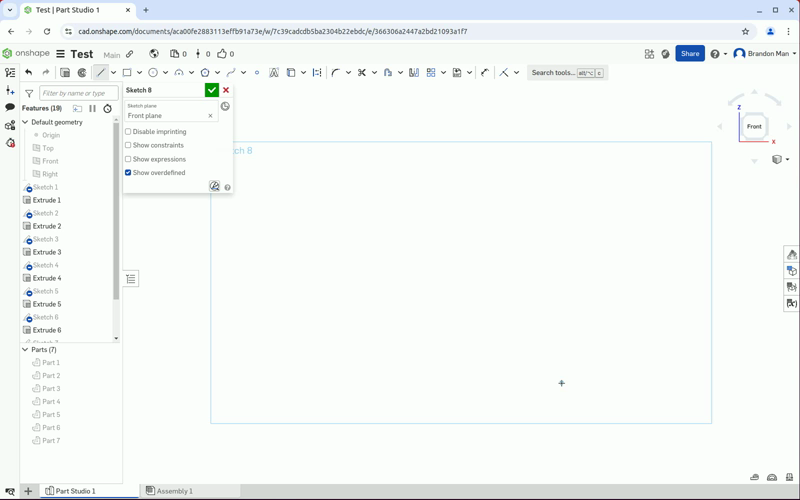
key_down(shift)
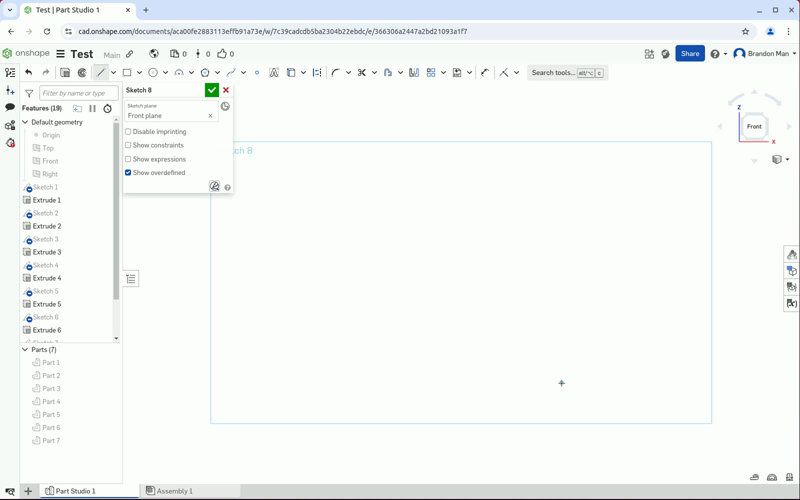
mouse_move(589, 382)
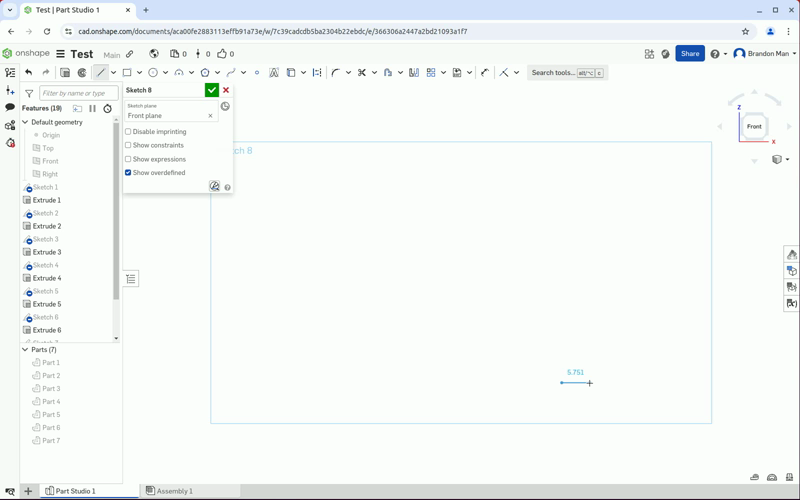
mouse_move(572, 395)
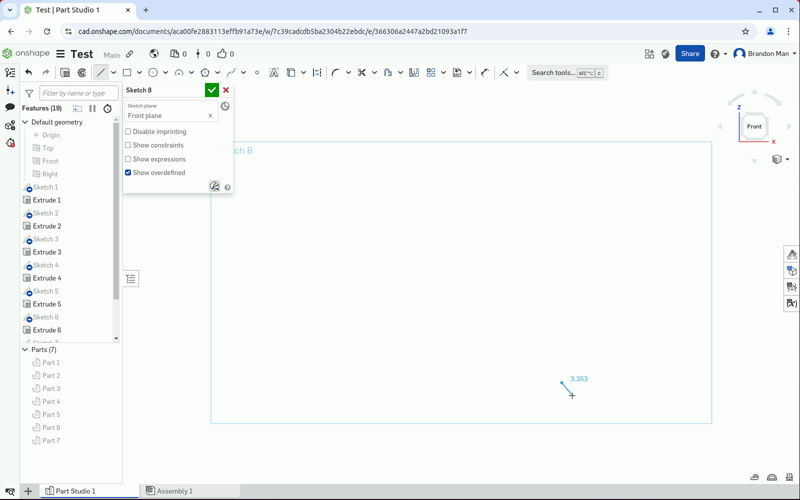
click(572, 395)
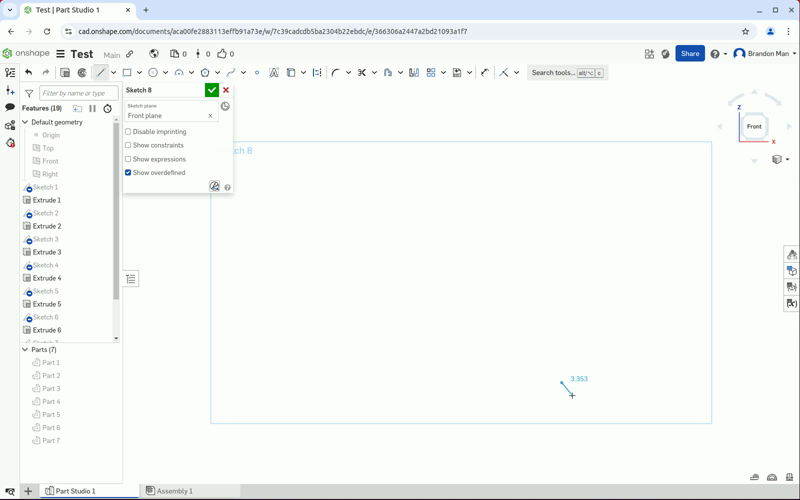
key_up(shift)
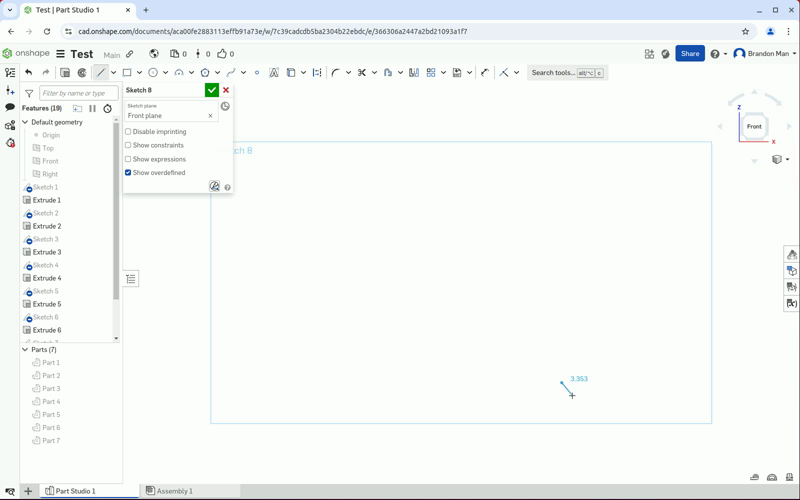
key_down(shift)
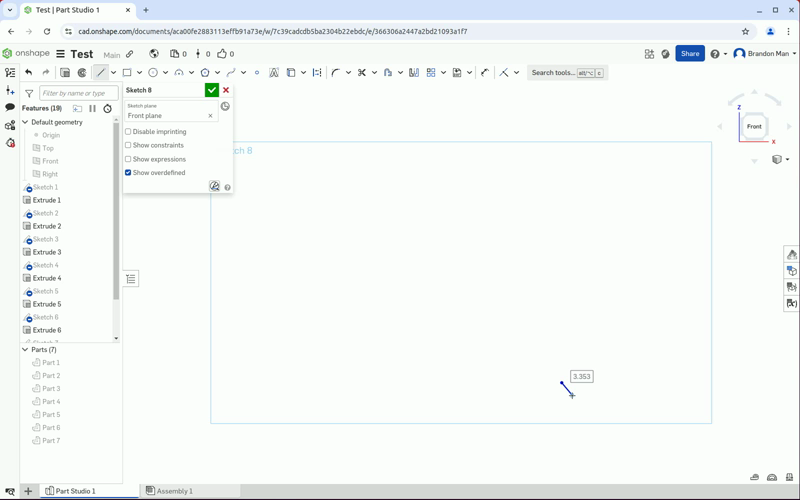
mouse_move(572, 282)
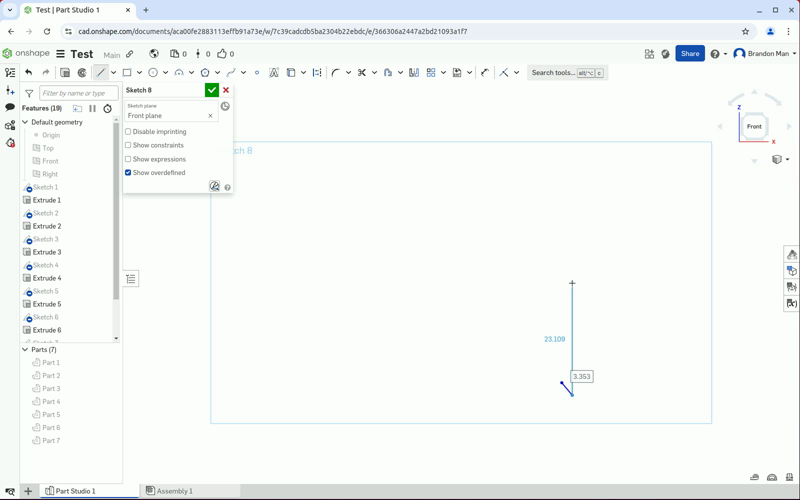
click(572, 282)
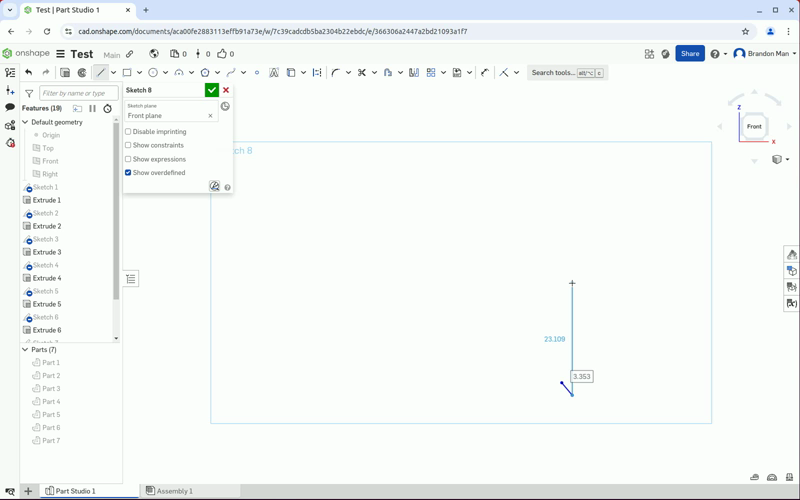
key_up(shift)
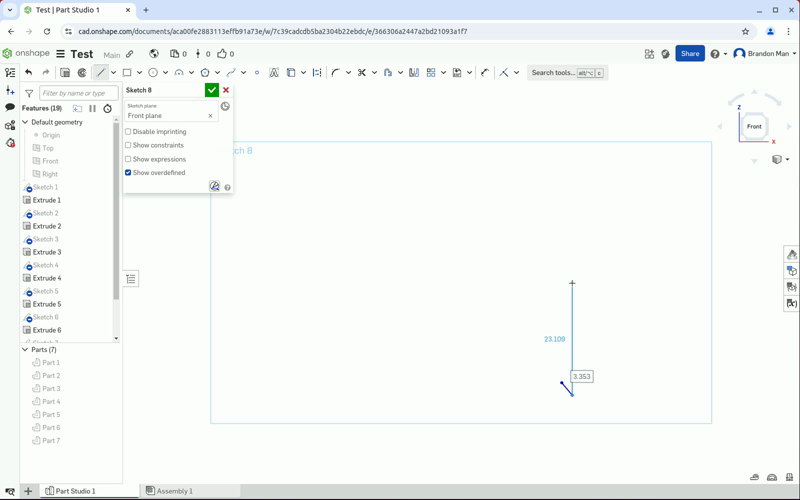
key_down(shift)
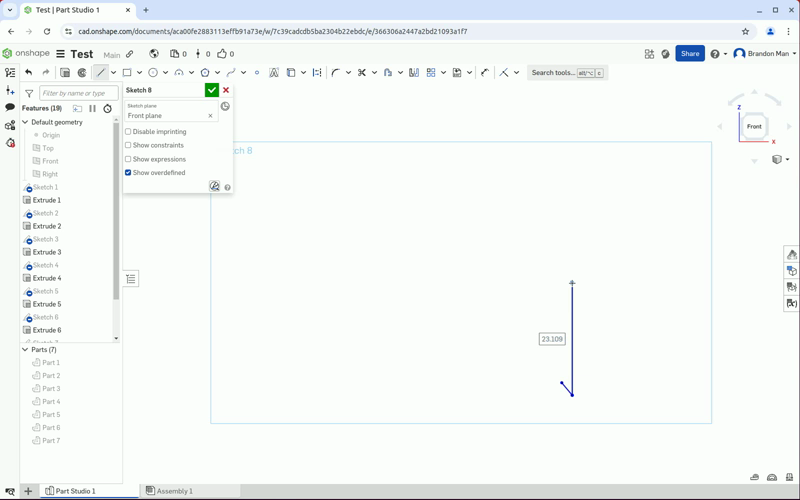
mouse_move(589, 282)
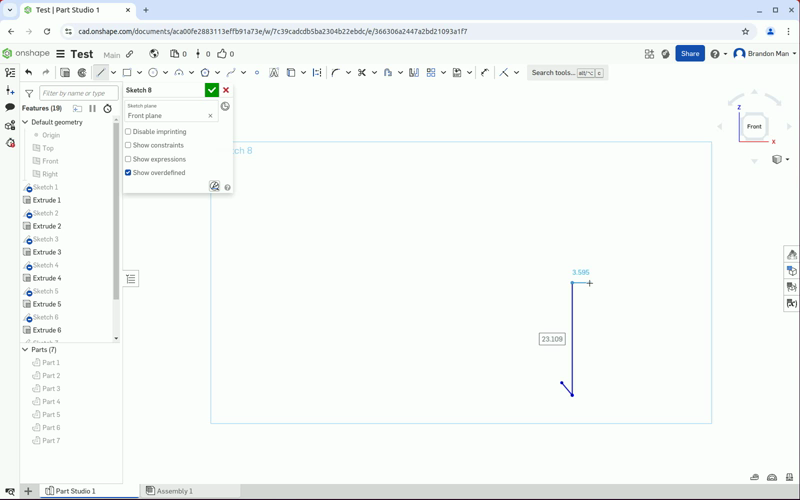
mouse_move(561, 282)
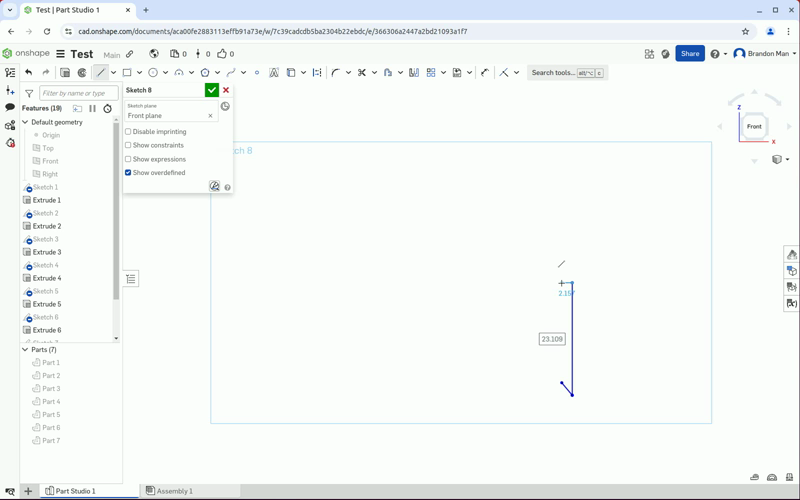
click(561, 282)
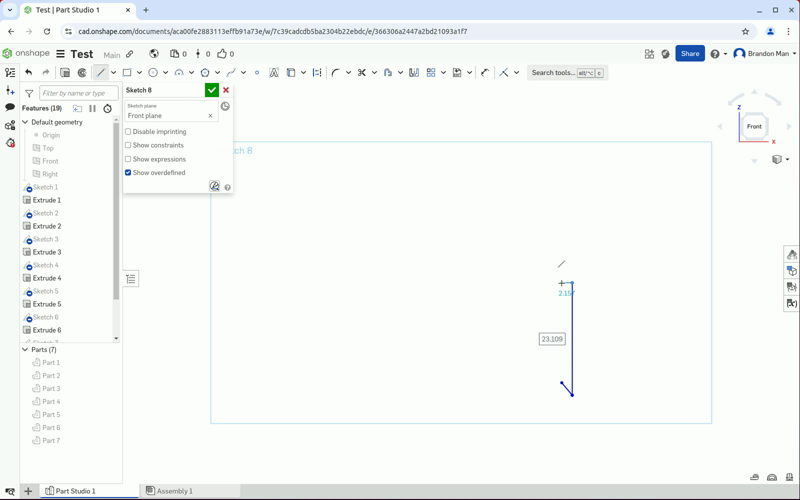
key_up(shift)
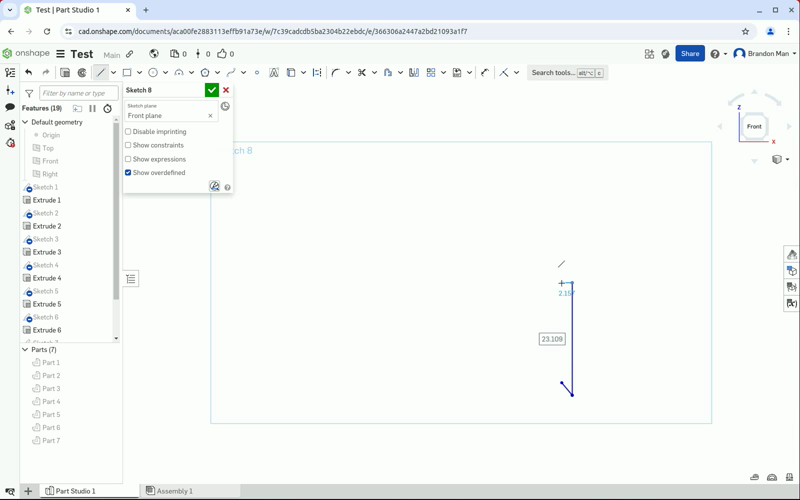
key_down(shift)
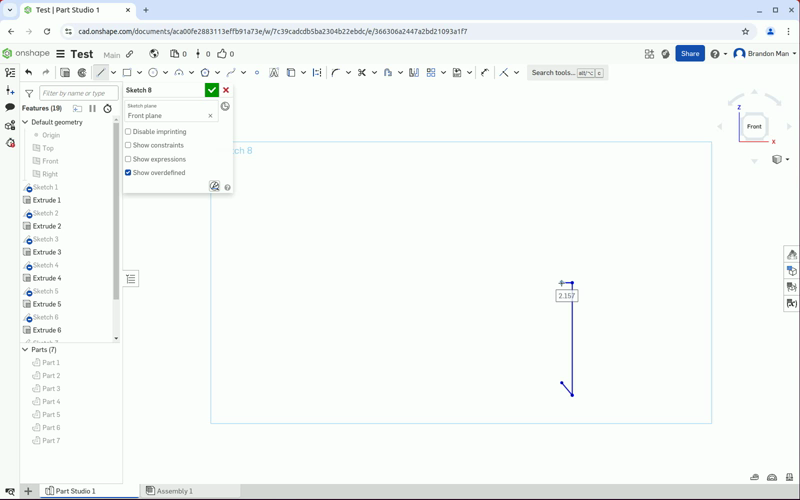
mouse_move(561, 382)
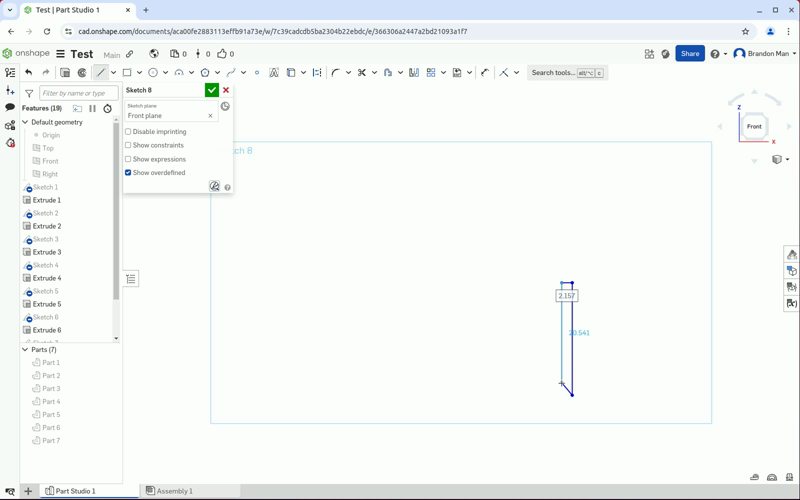
key_up(shift)
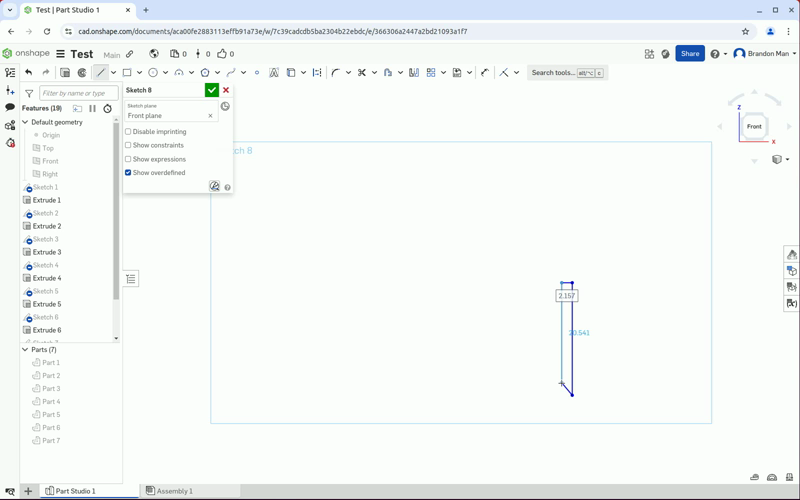
click(561, 382)
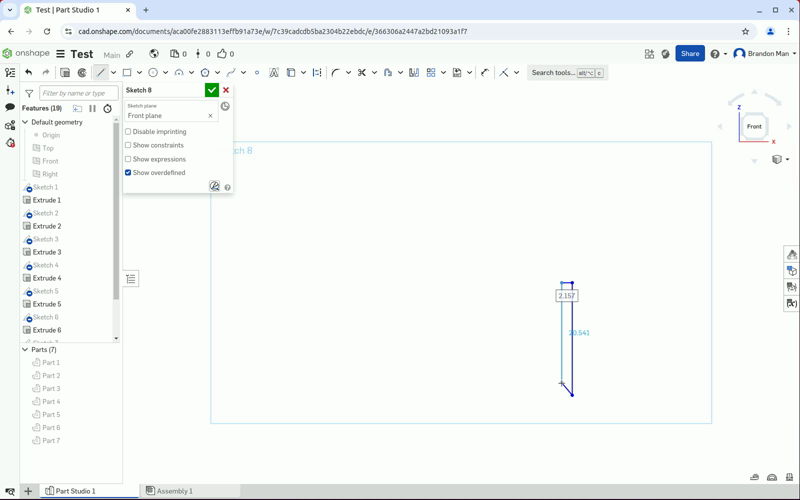
key(esc)
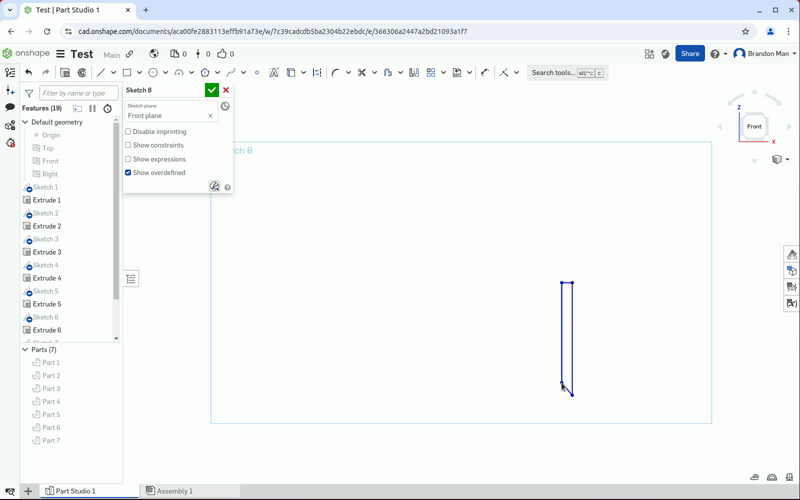
mouse_move(562, 323)
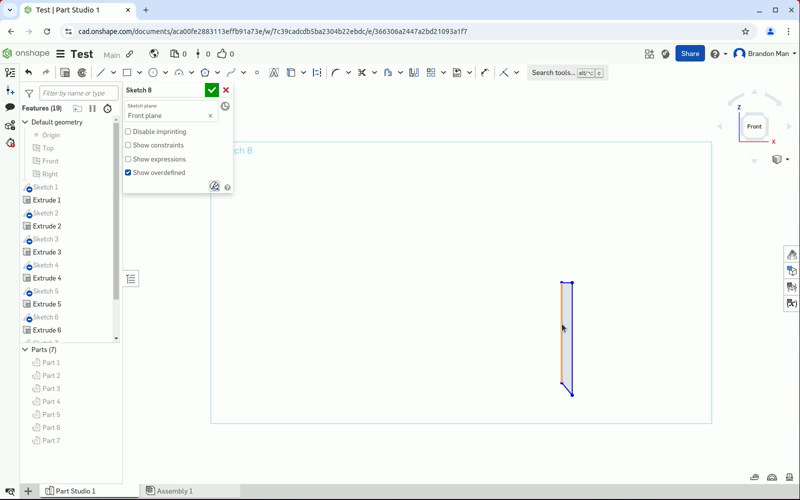
scroll(6)
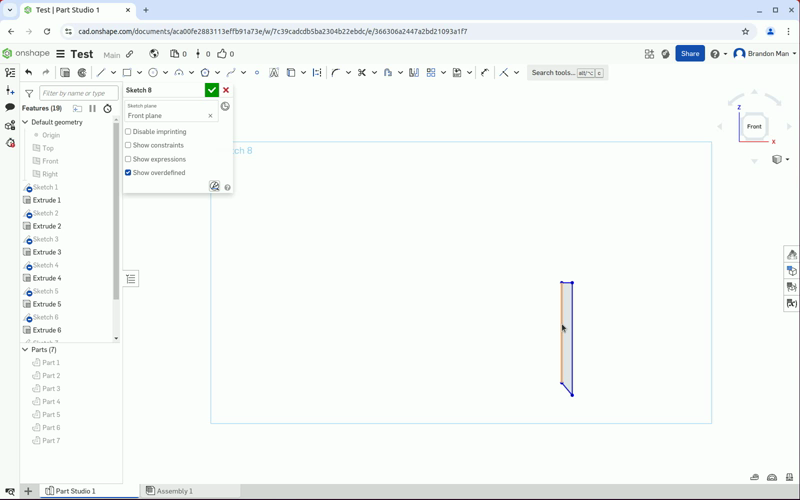
scroll(6)
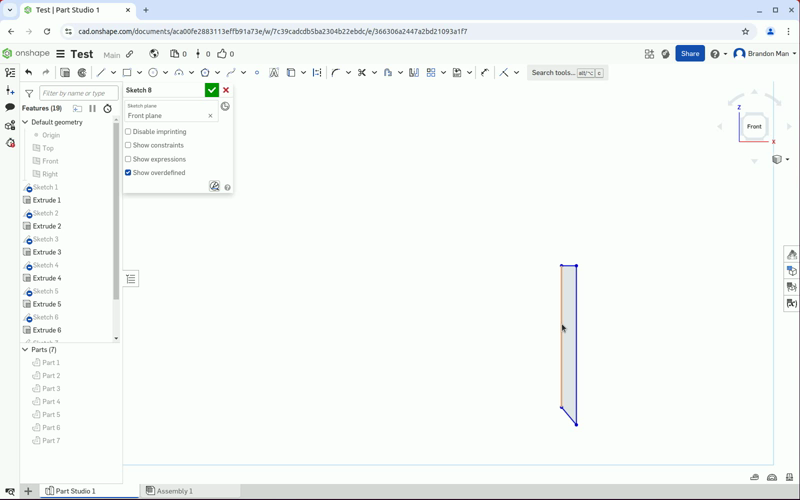
scroll(6)
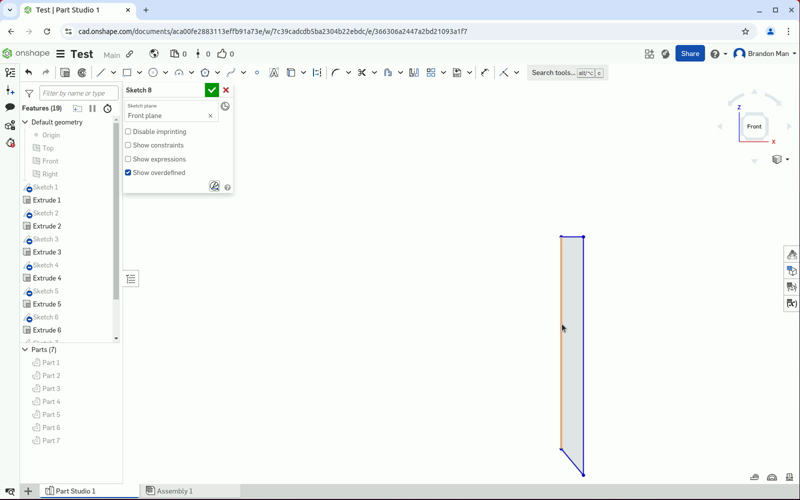
scroll(6)
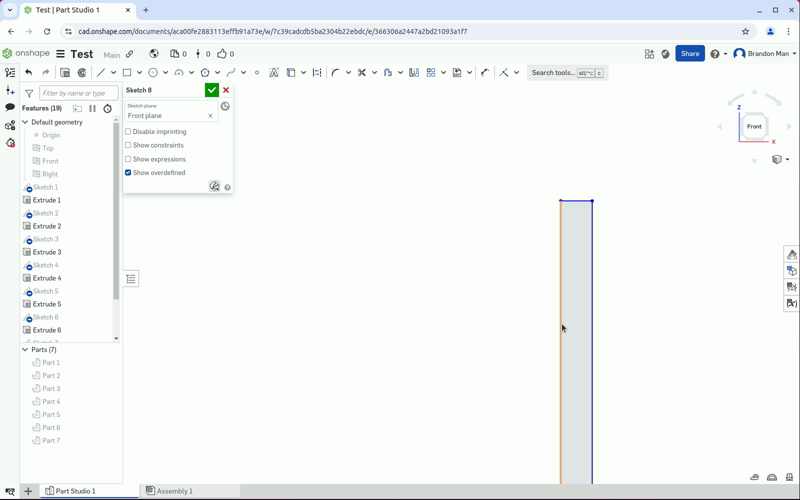
scroll(6)
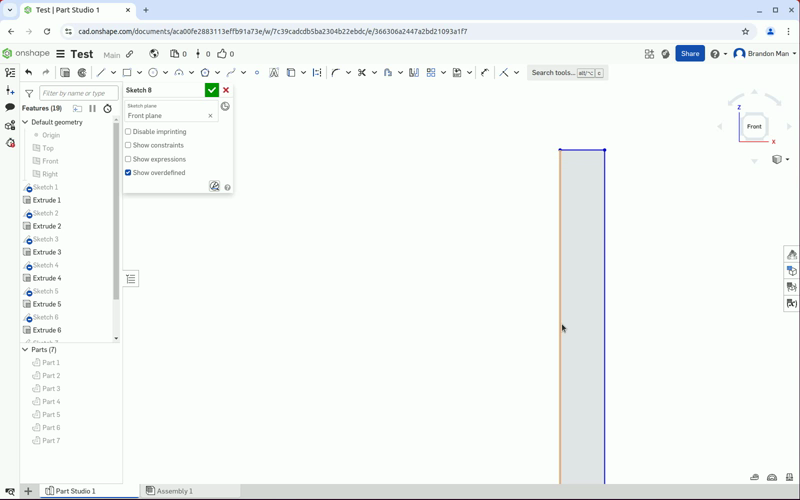
scroll(6)
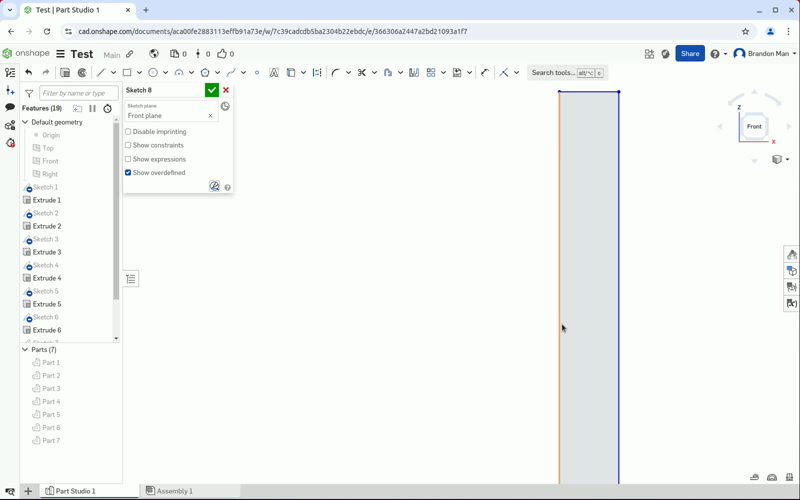
scroll(6)
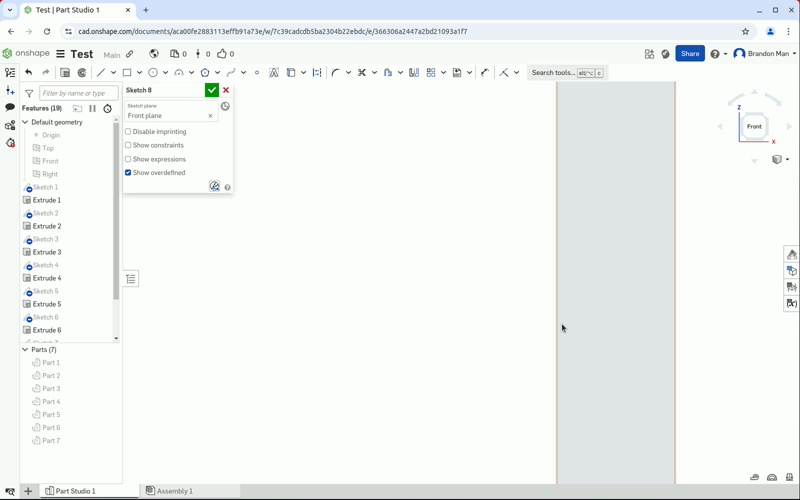
click(562, 323)
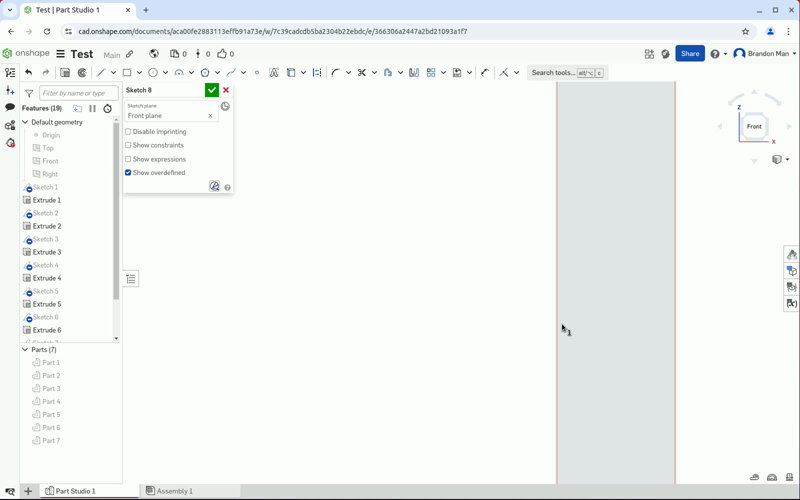
scroll(-6)
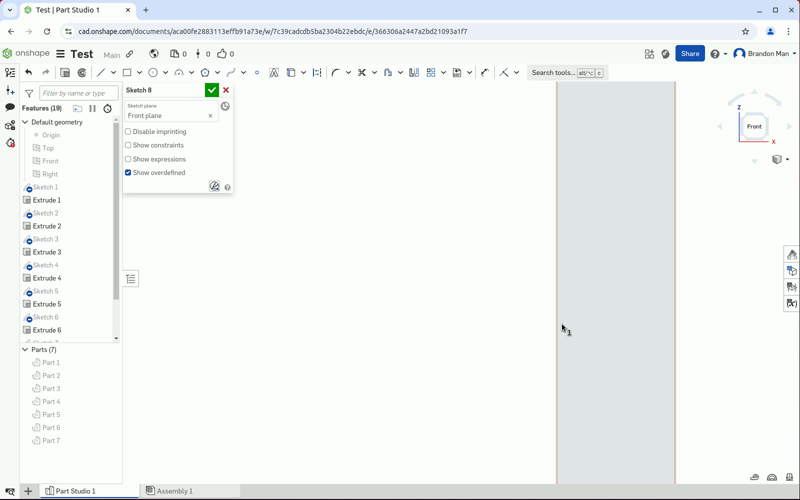
scroll(-6)
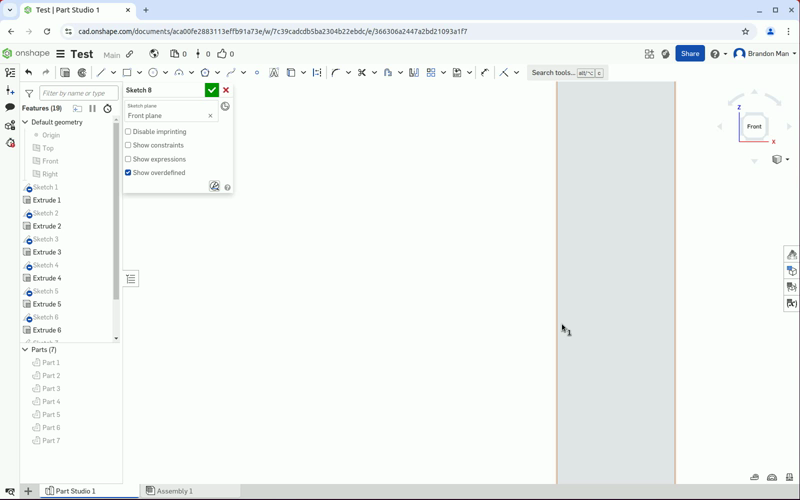
scroll(-6)
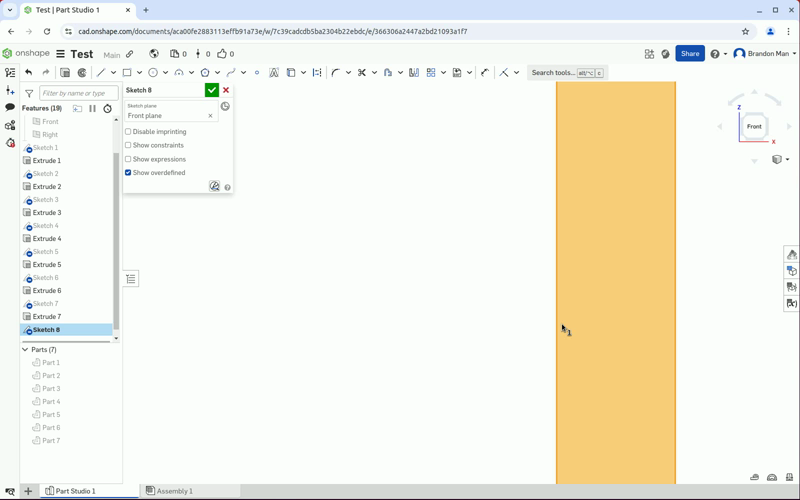
scroll(-6)
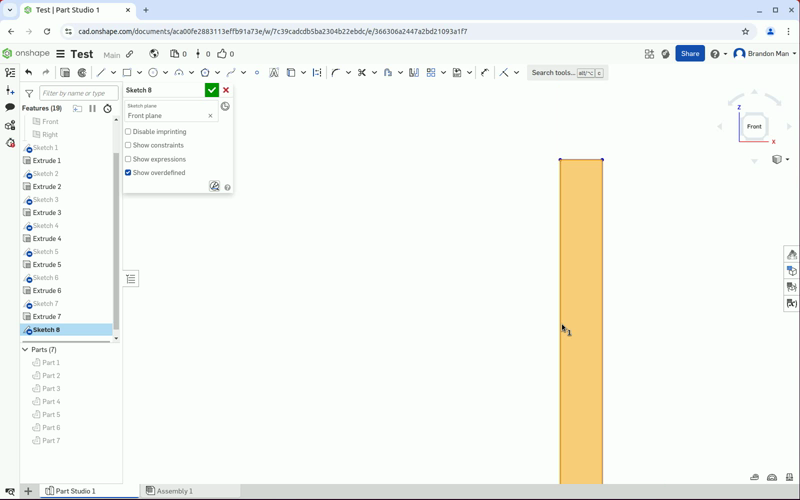
scroll(-6)
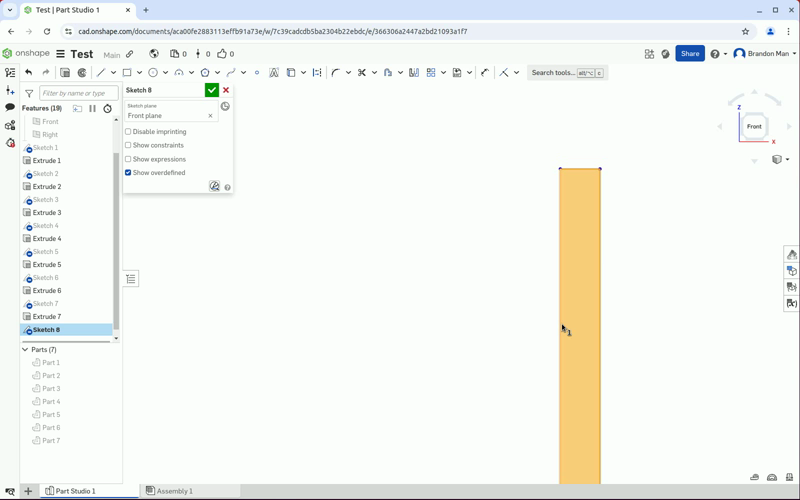
scroll(-6)
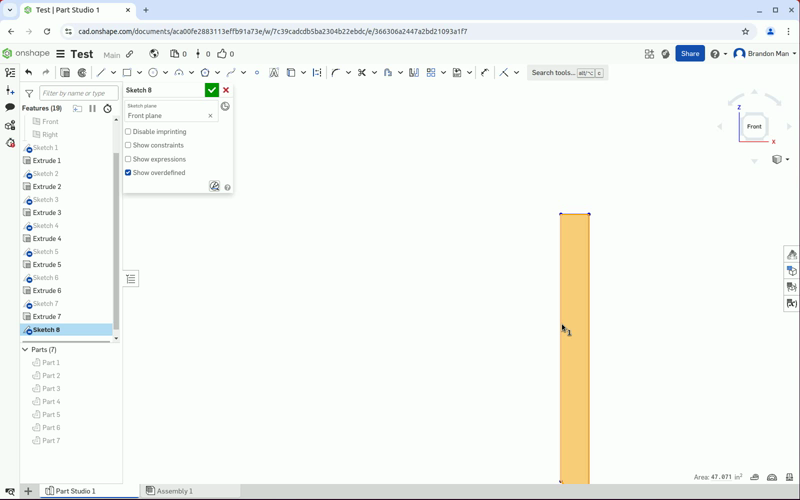
scroll(-6)
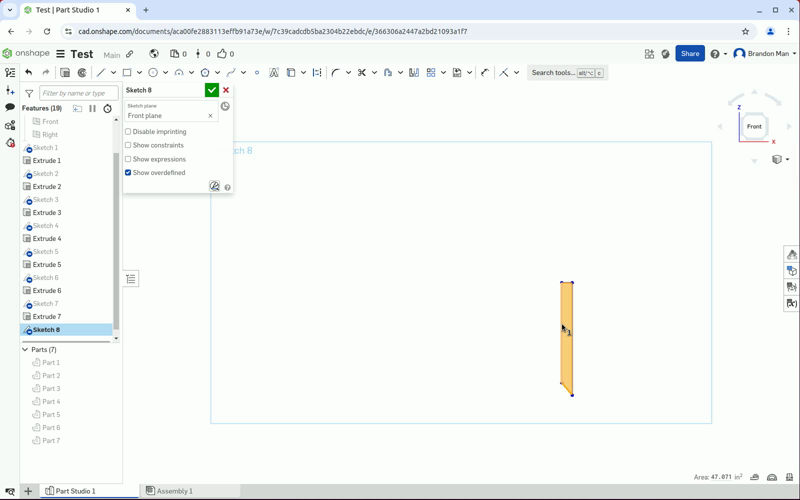
mouse_move(73, 352)
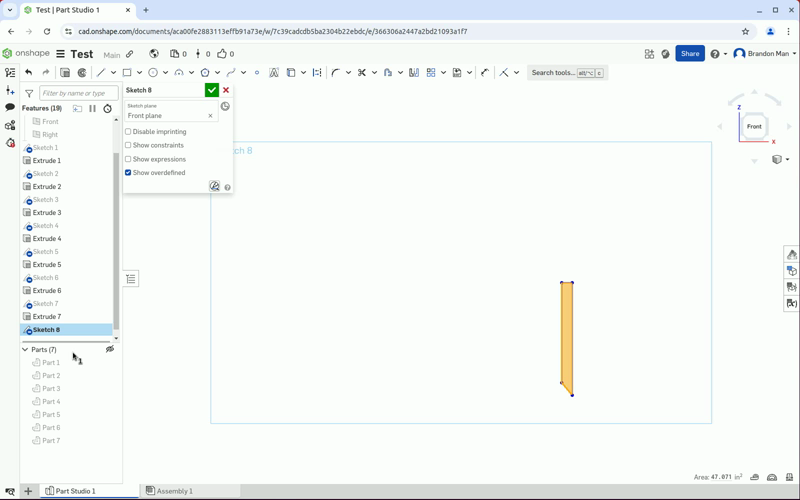
key(shift+y)
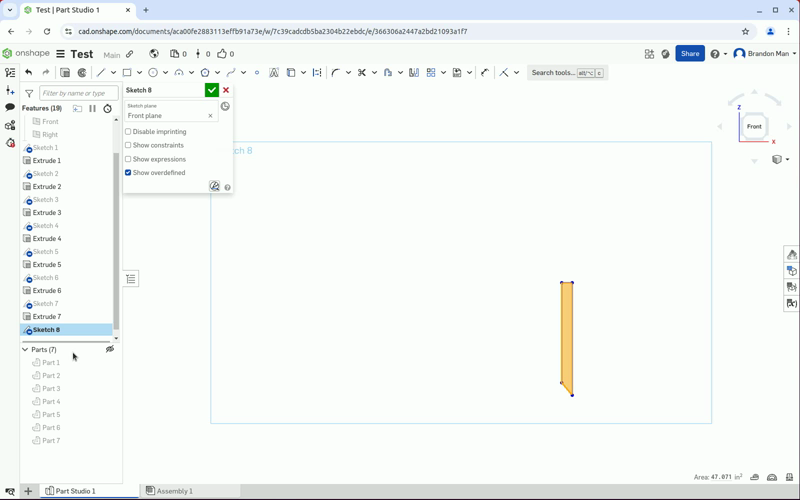
key(shift+e)
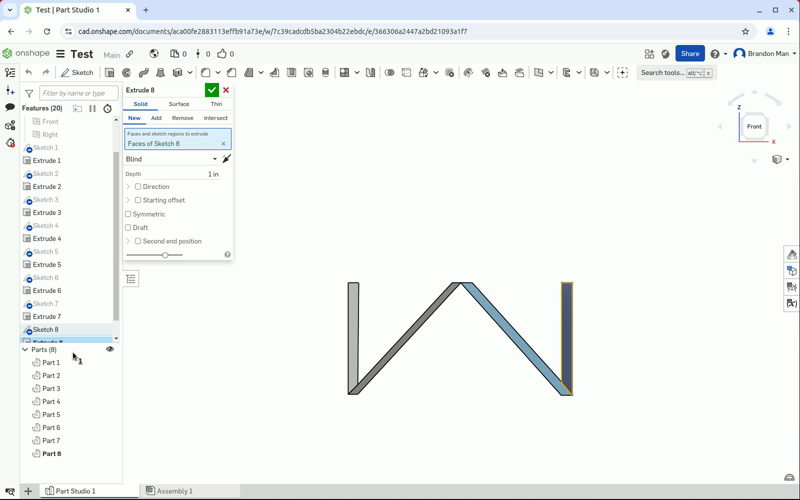
mouse_move(143, 106)
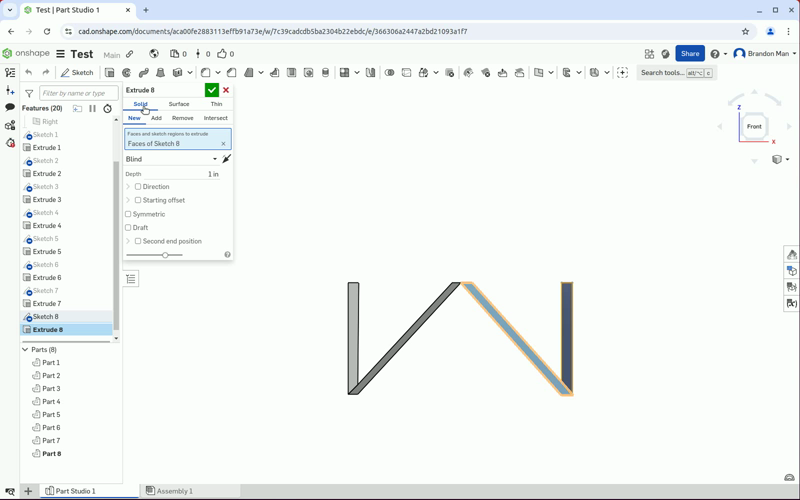
click(143, 106)
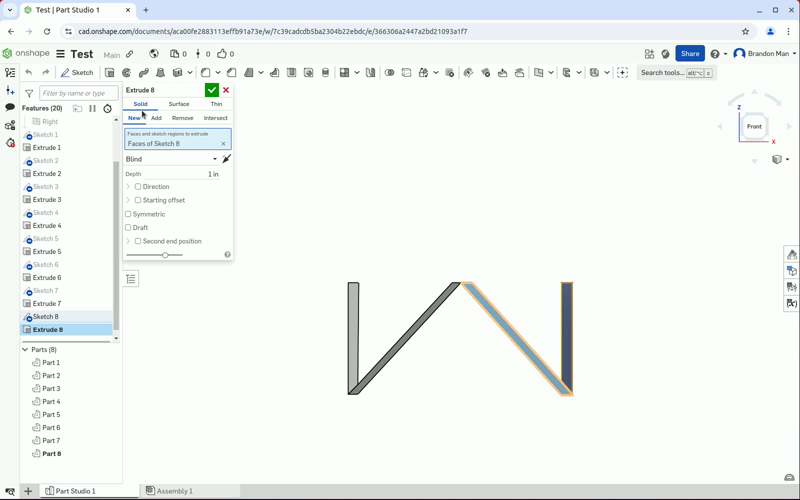
mouse_move(137, 120)
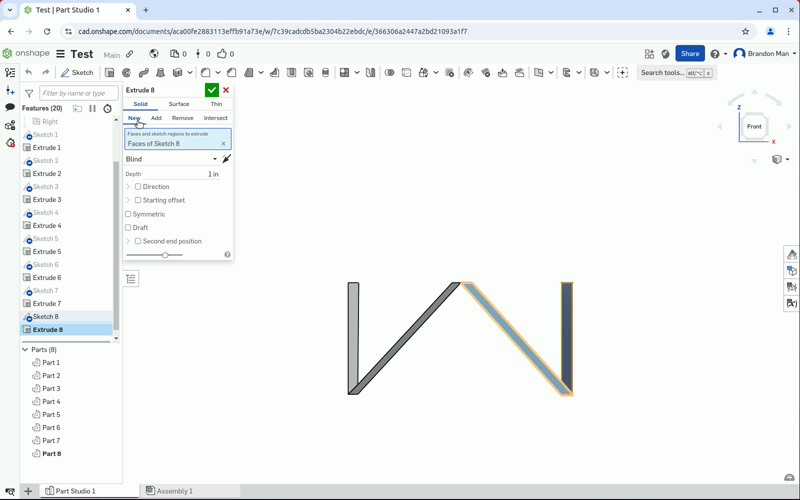
click(137, 120)
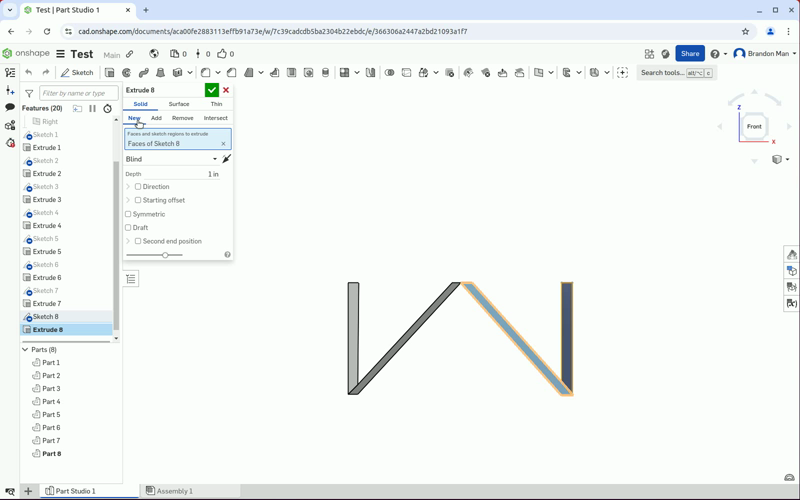
key(tab, 4)
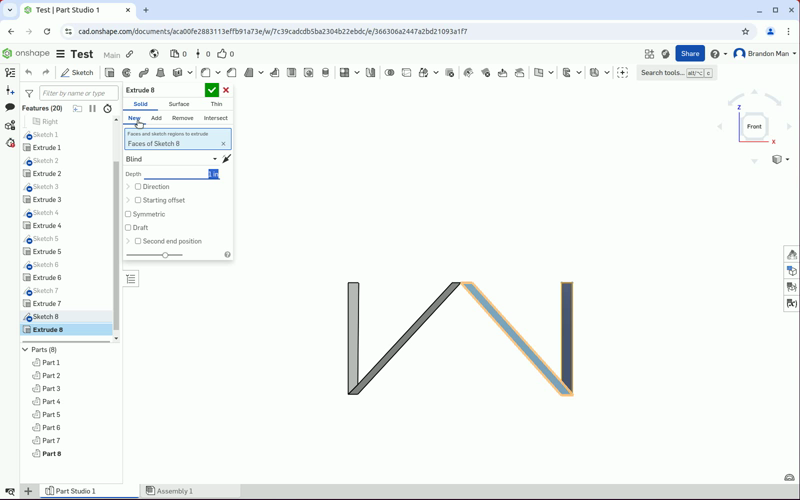
text(3.851)
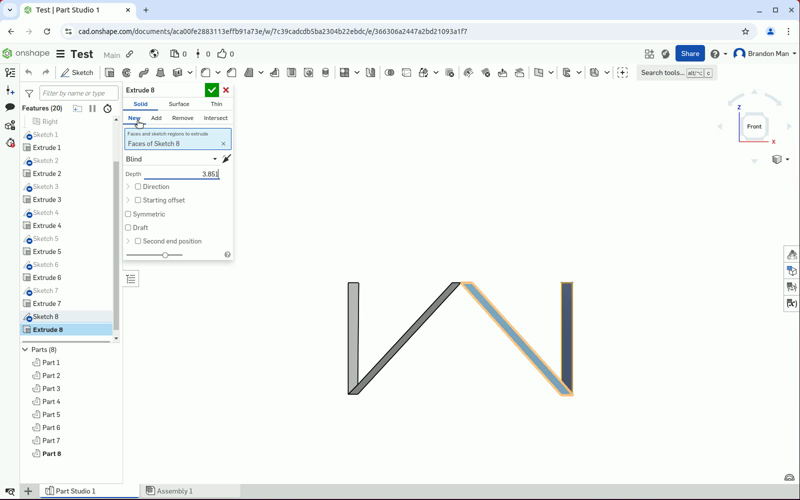
key(enter)
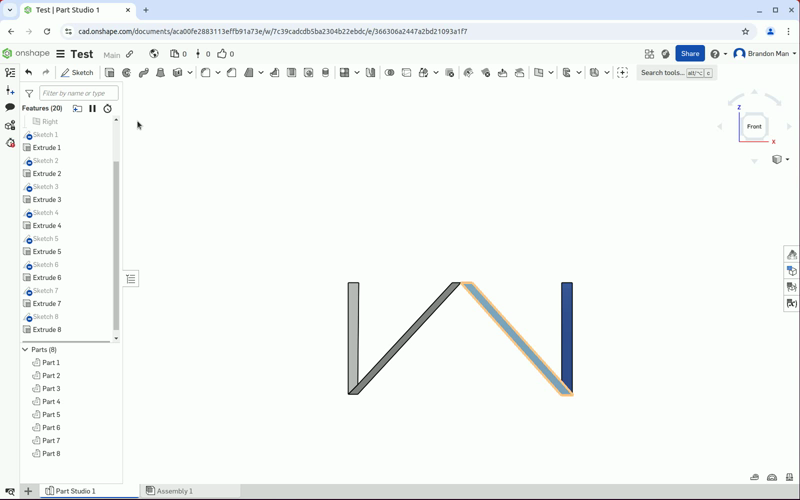
key(shift+h)
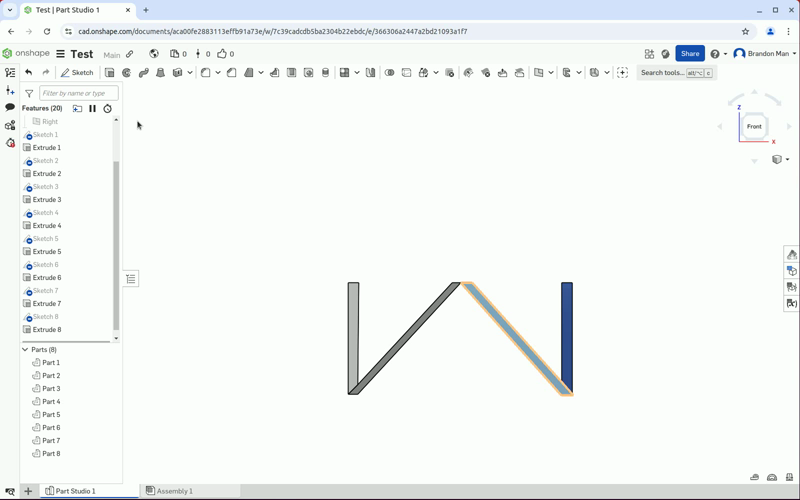
key(shift+h)
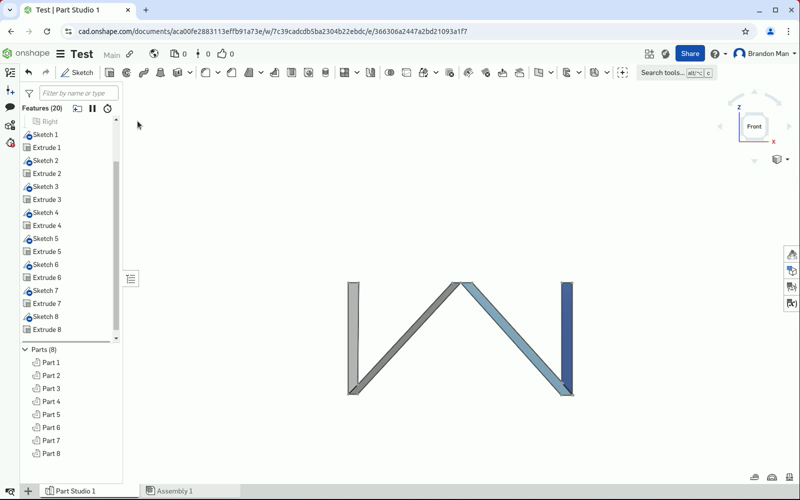
key(shift+7)
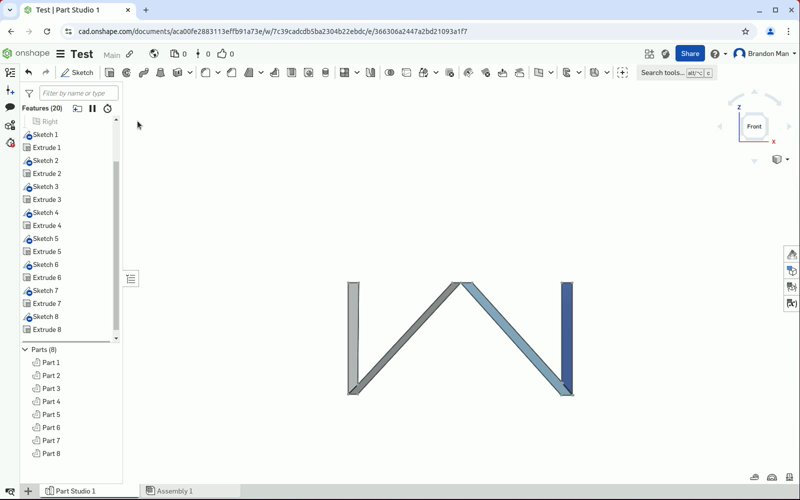
key(left, 2)
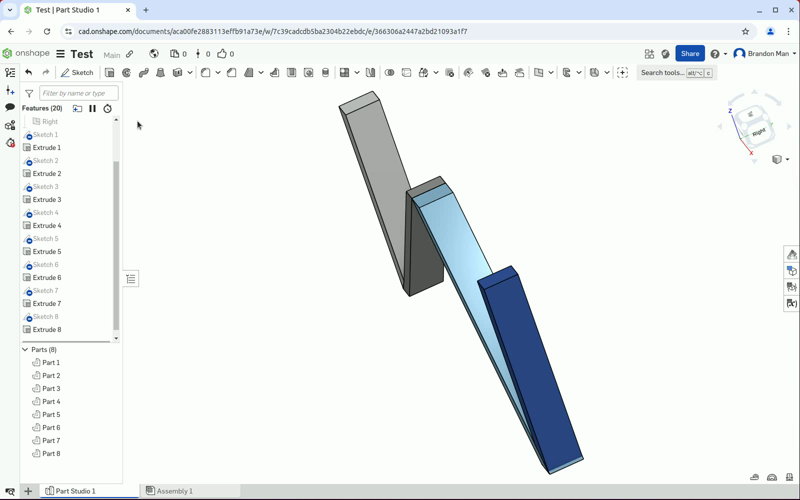
key(down, 2)
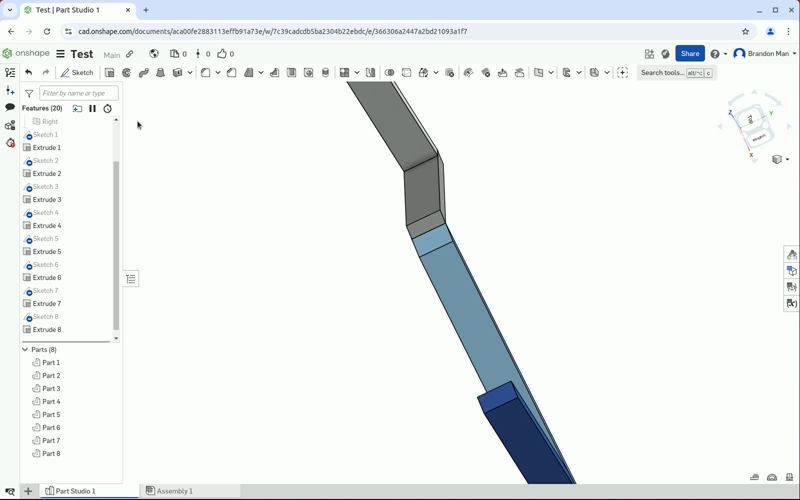
key(up, 2)
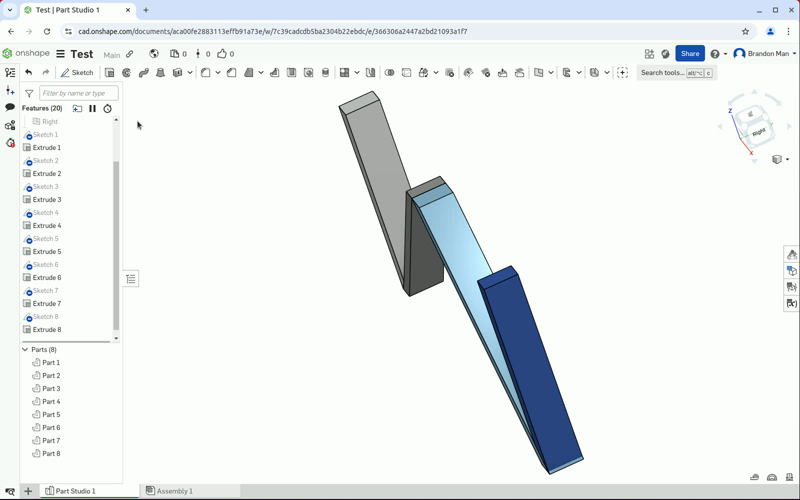
key(right, 2)
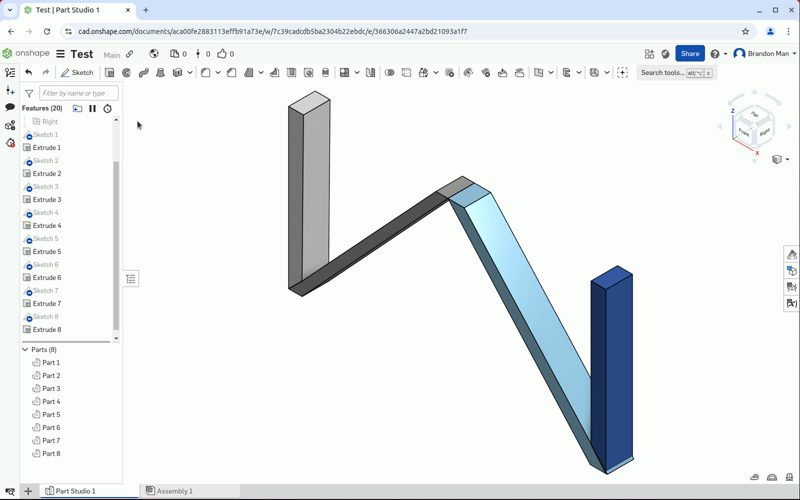
mouse_move(69, 137)
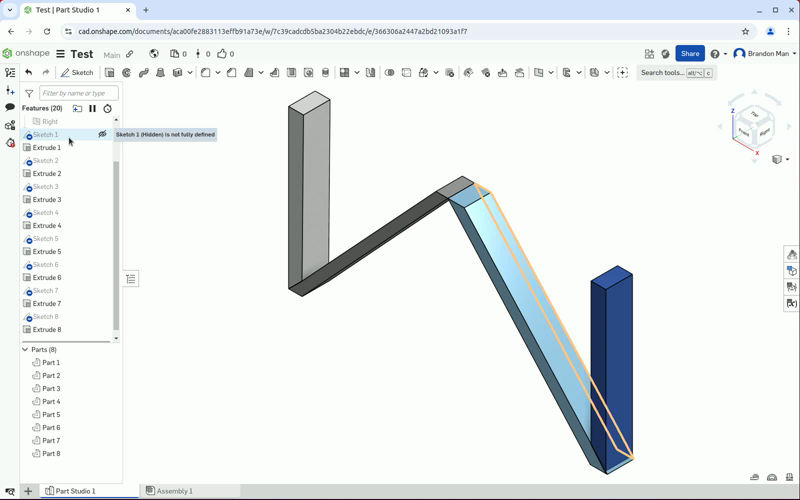
click(69, 137)